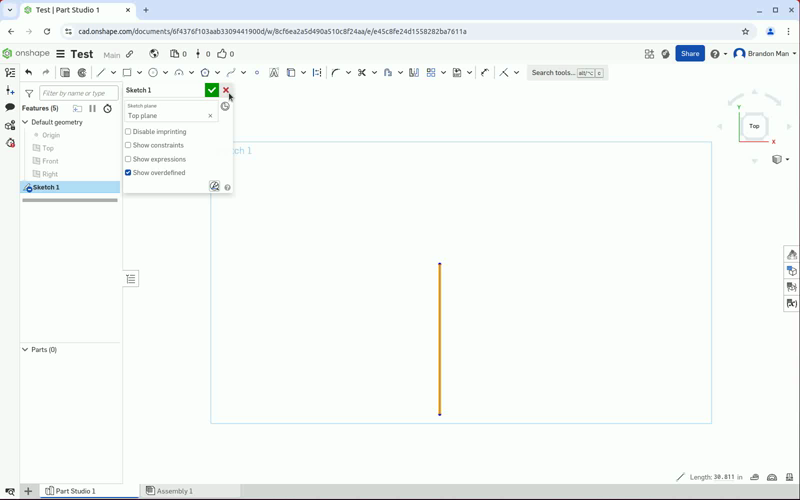
key(shift+h)
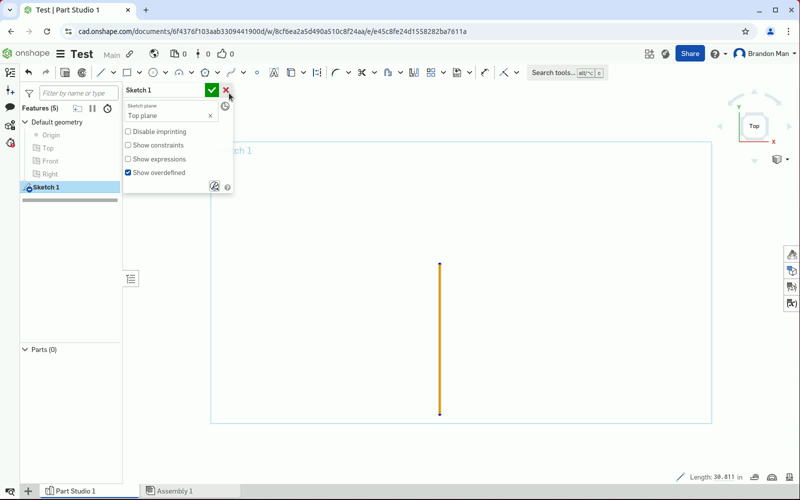
key(shift+s)
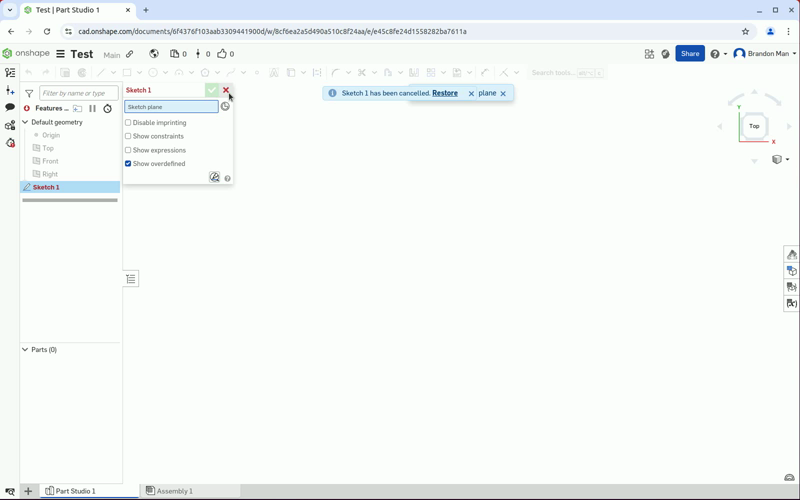
mouse_move(73, 150)
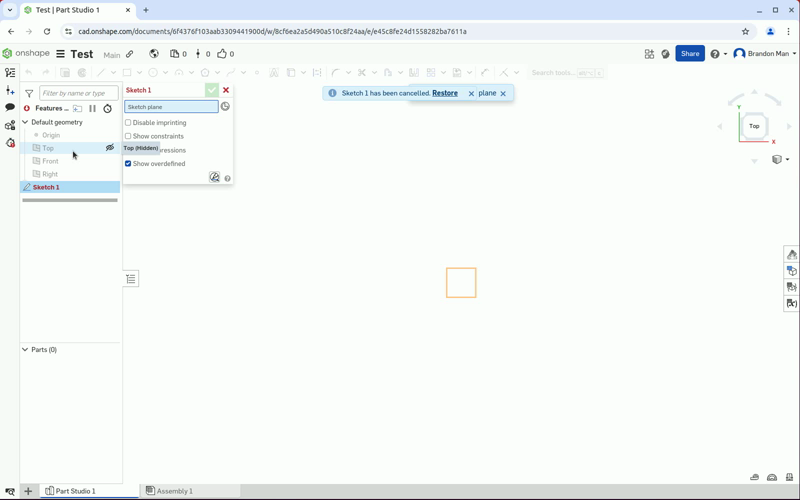
click(73, 150)
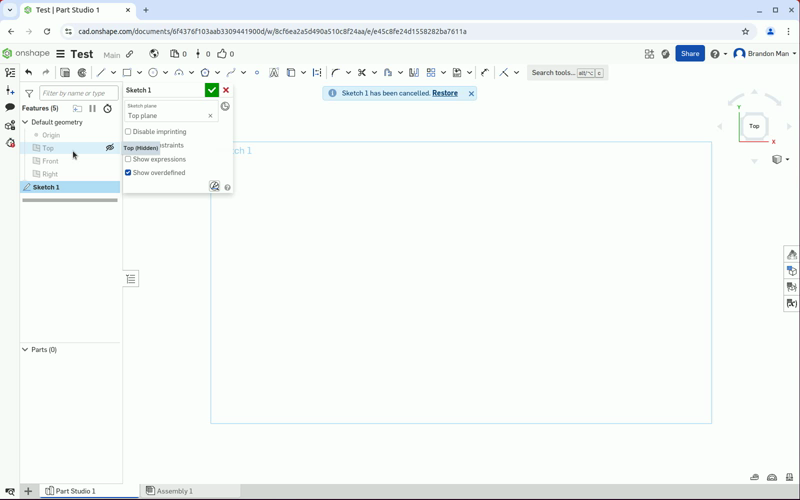
mouse_move(73, 352)
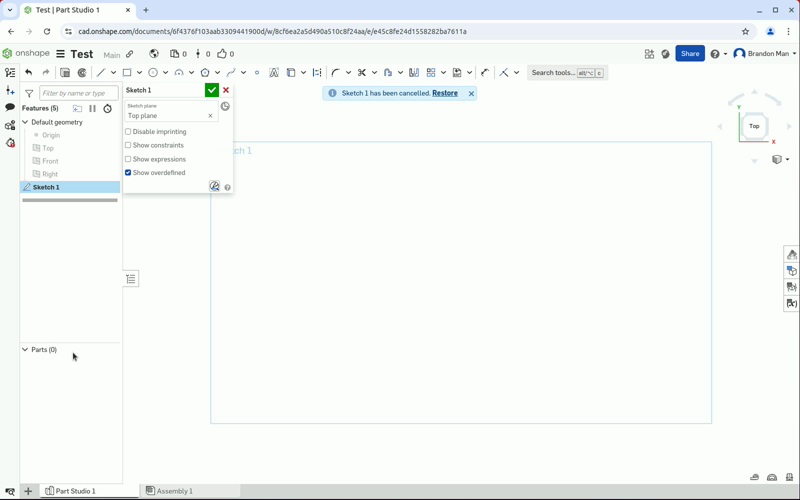
key(y)
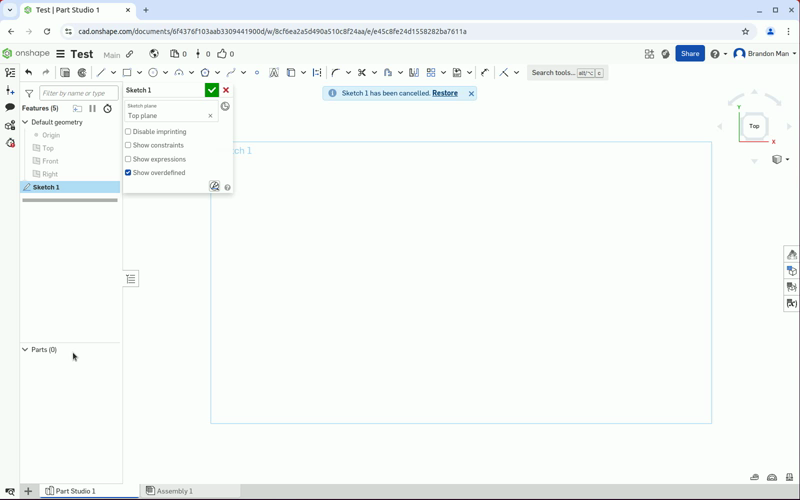
key(l)
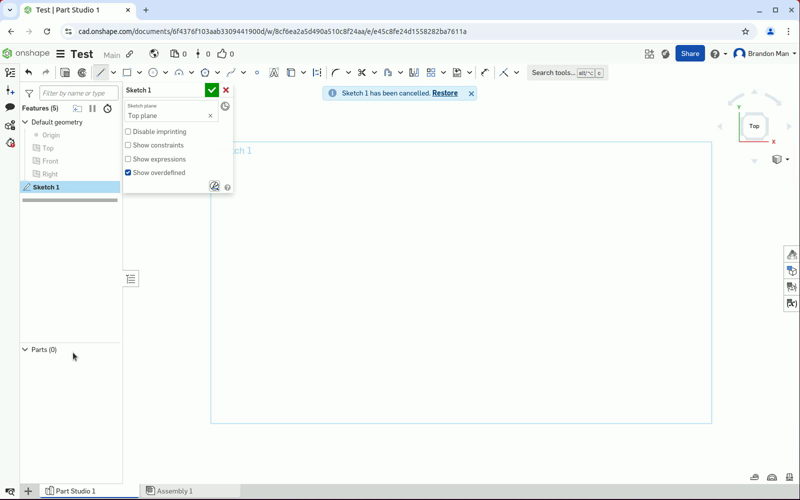
key_down(shift)
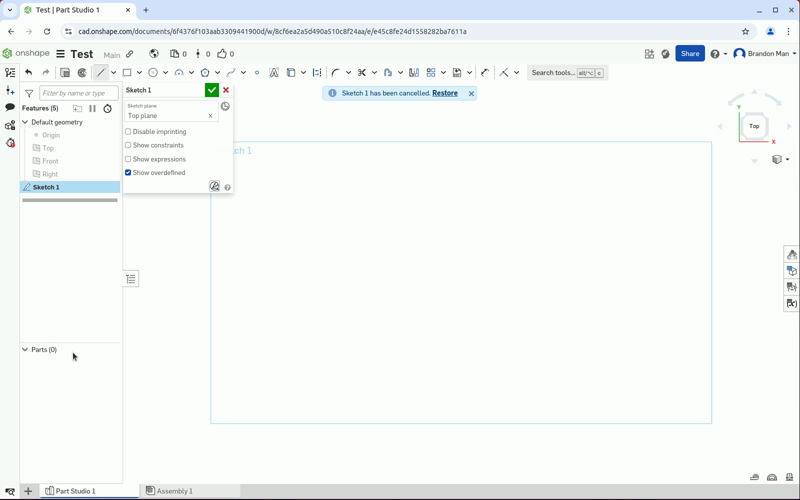
mouse_move(351, 335)
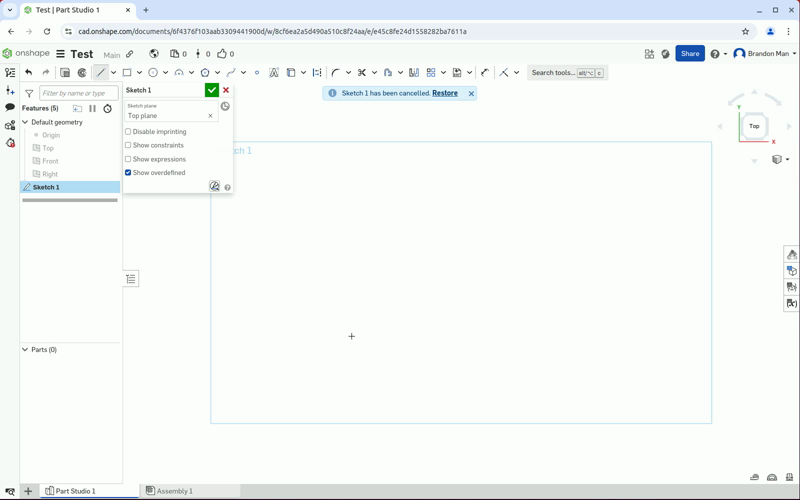
click(351, 335)
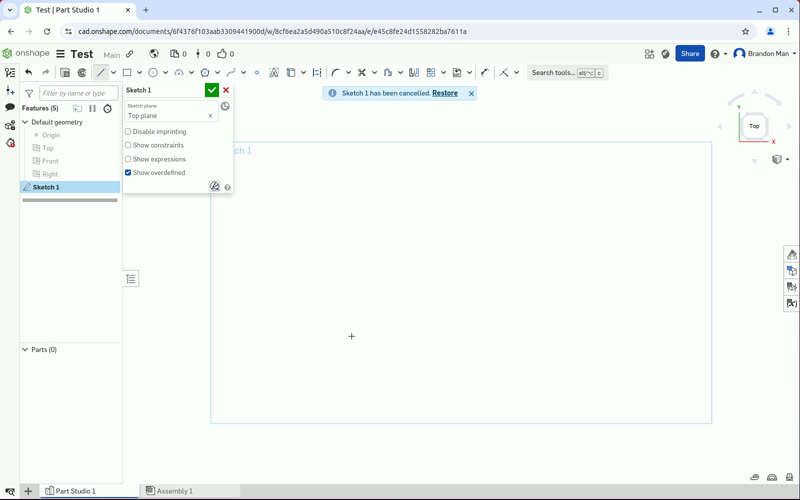
key_up(shift)
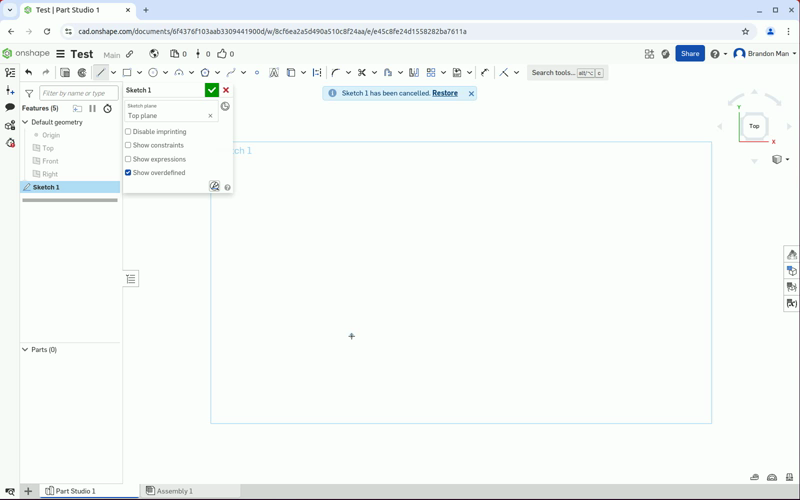
key_down(shift)
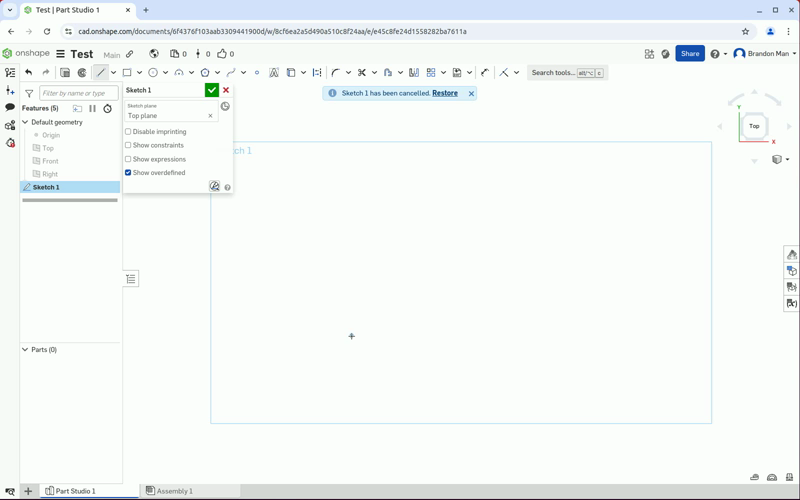
mouse_move(569, 335)
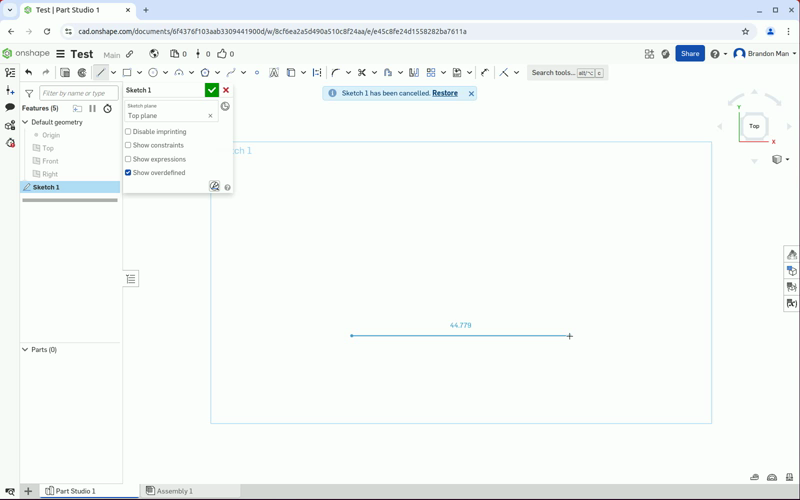
click(569, 335)
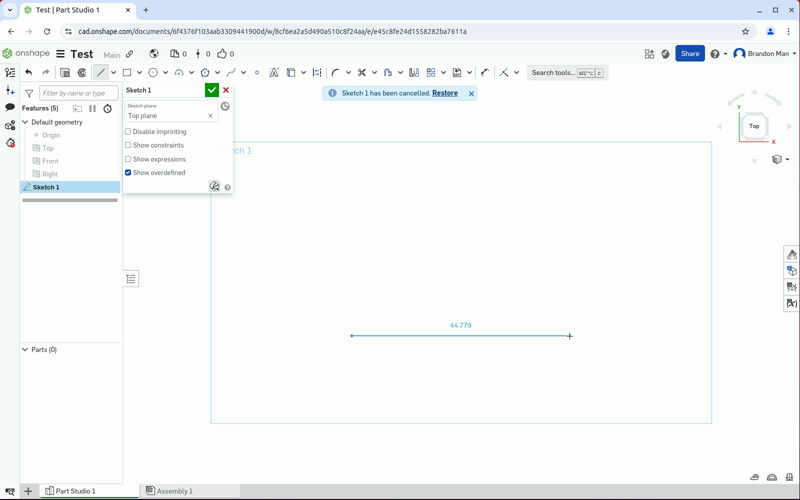
key_up(shift)
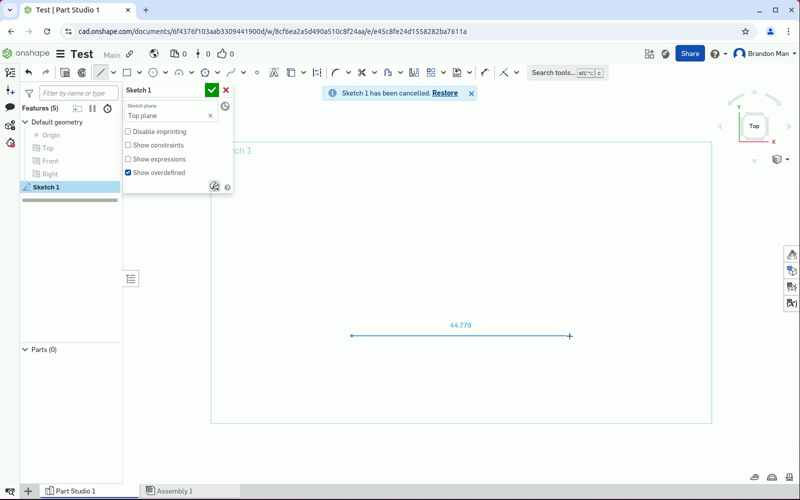
key_down(shift)
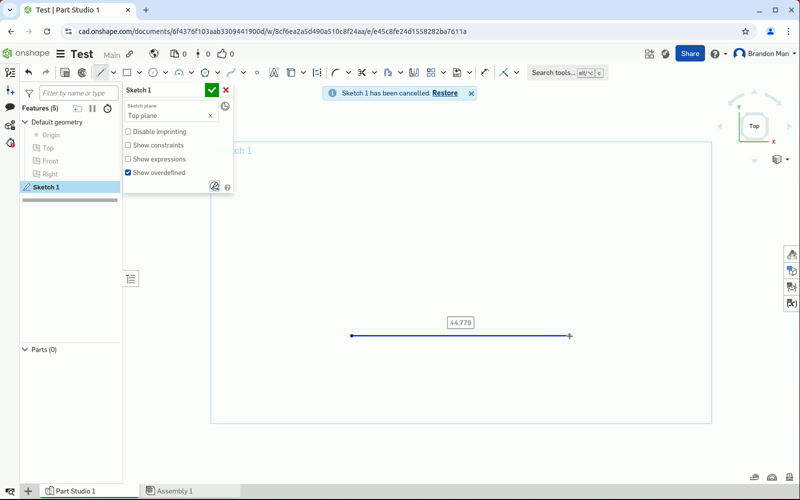
mouse_move(569, 230)
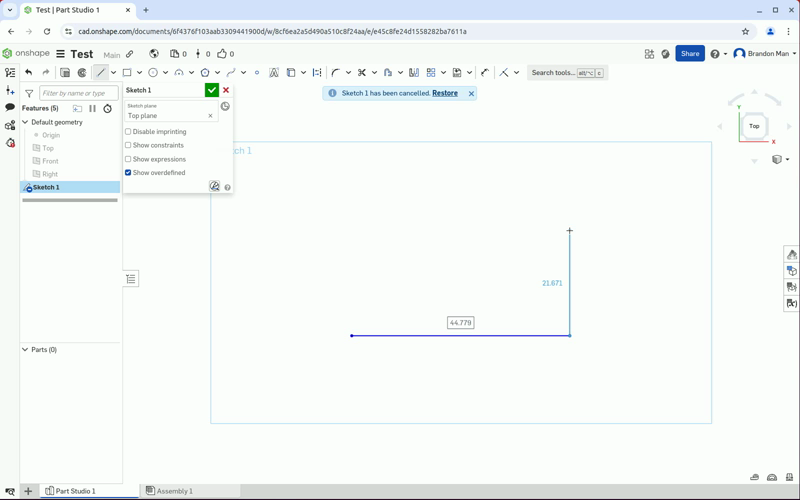
click(569, 230)
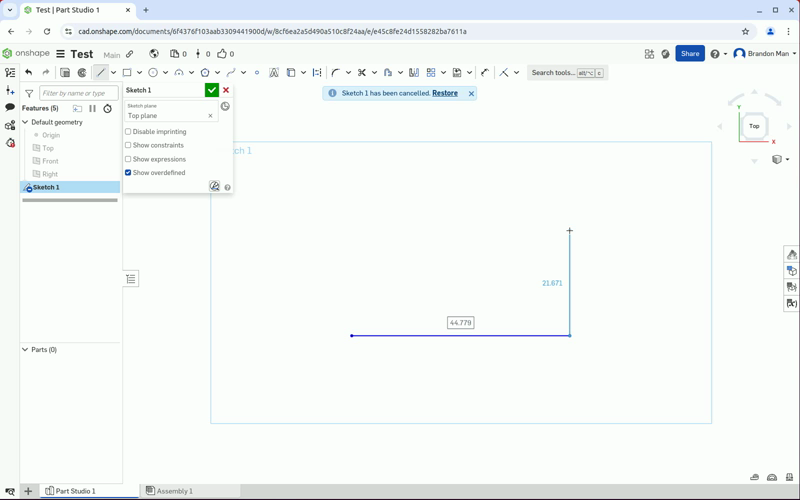
key_up(shift)
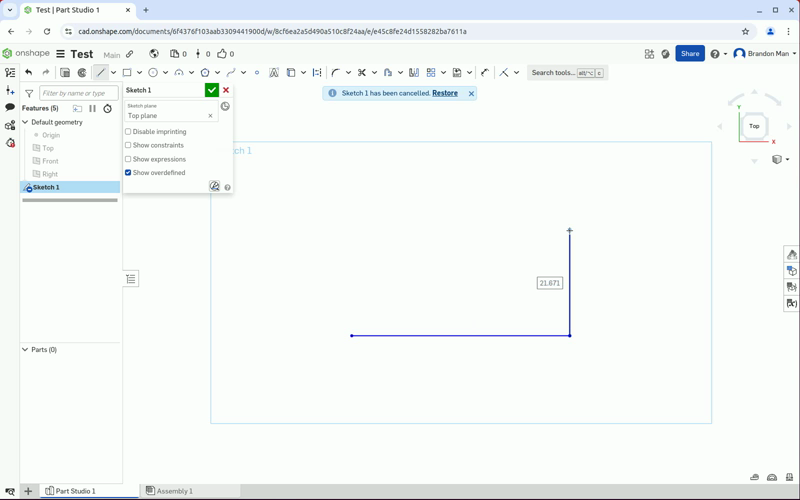
key_down(shift)
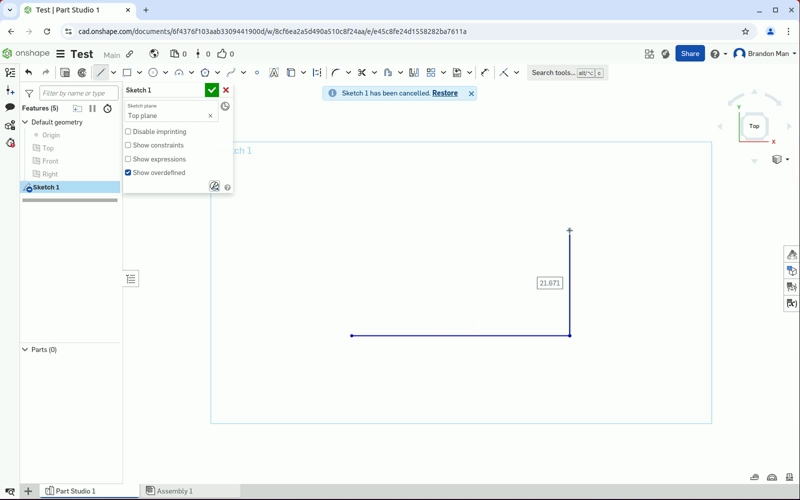
mouse_move(351, 230)
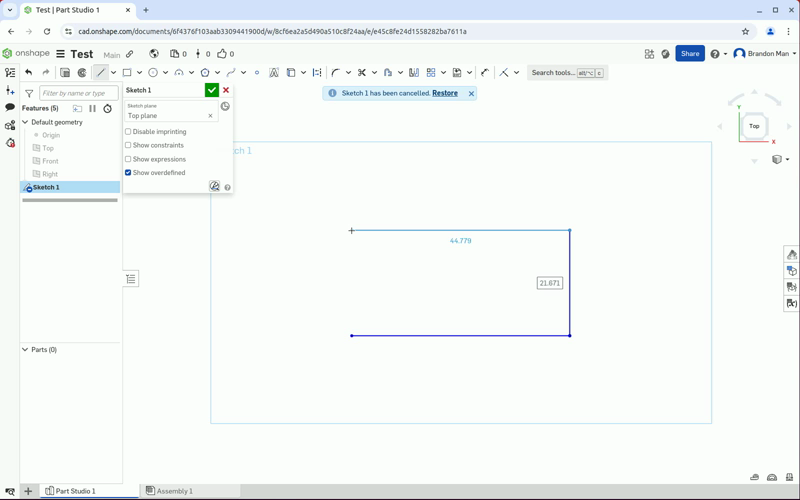
click(351, 230)
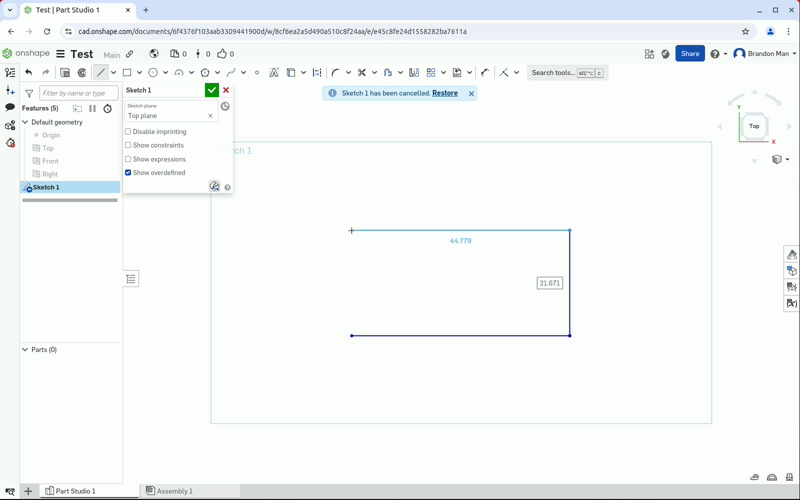
key_up(shift)
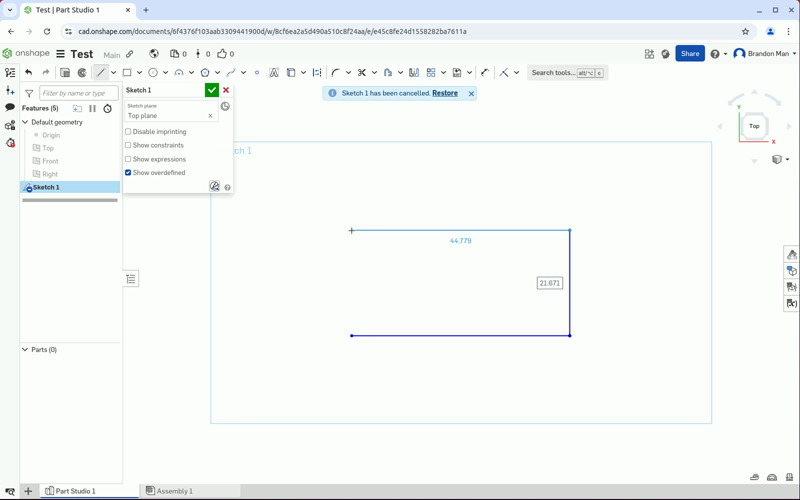
key_down(shift)
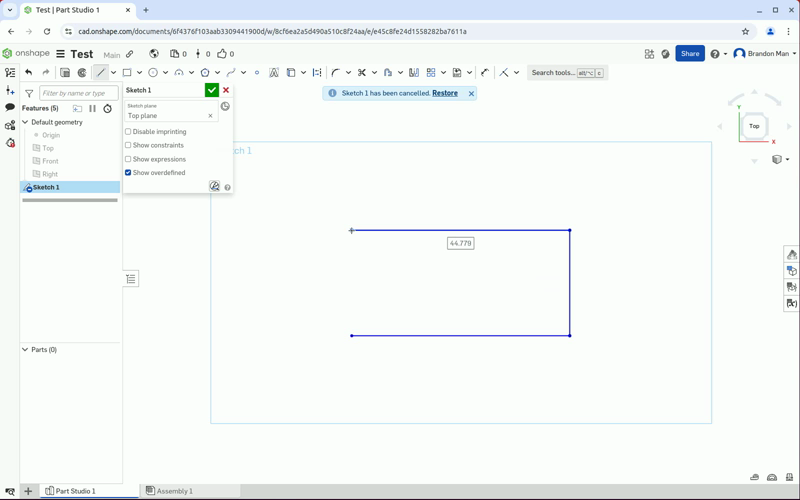
mouse_move(351, 335)
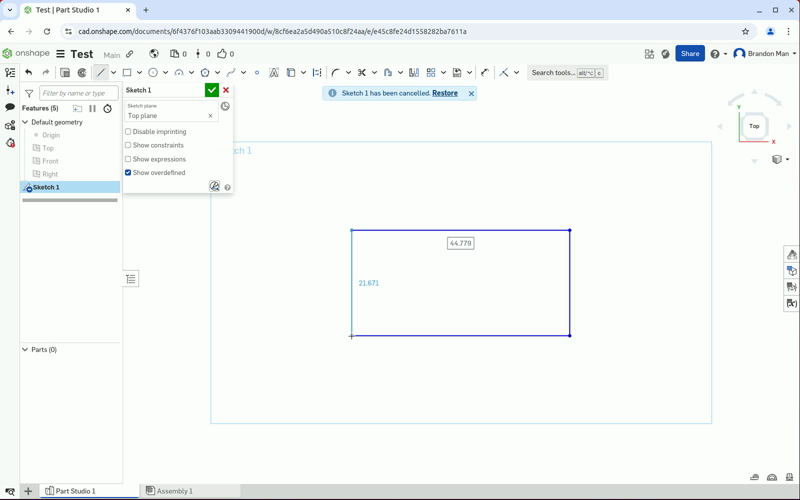
key_up(shift)
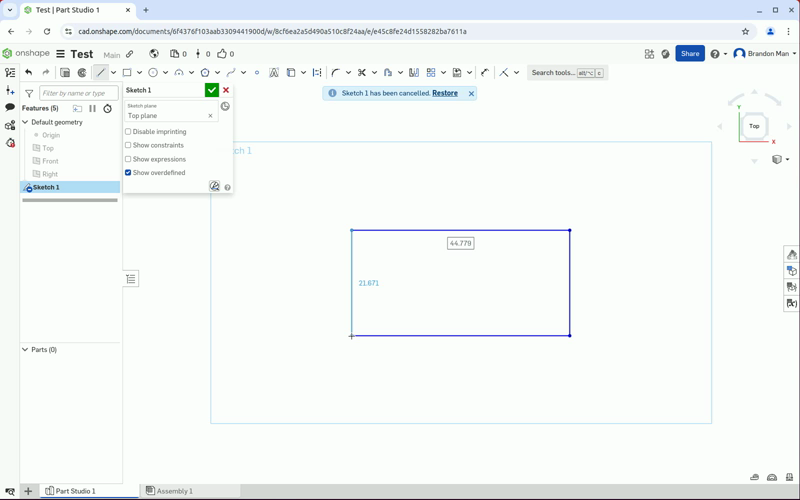
click(351, 335)
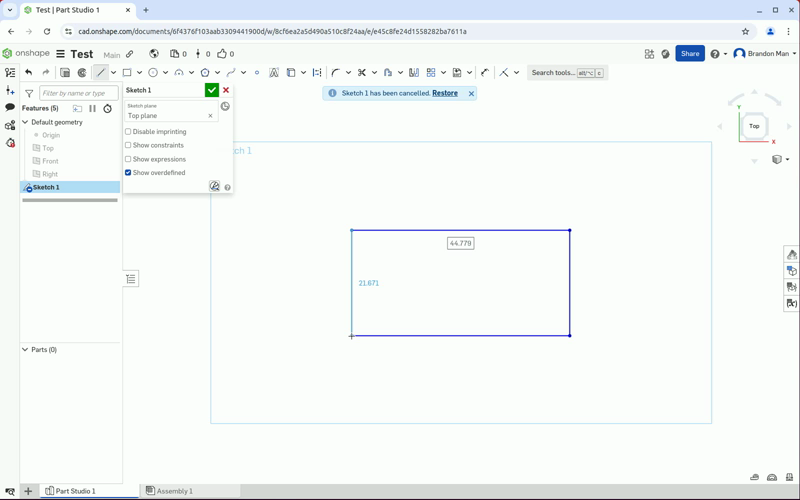
key(esc)
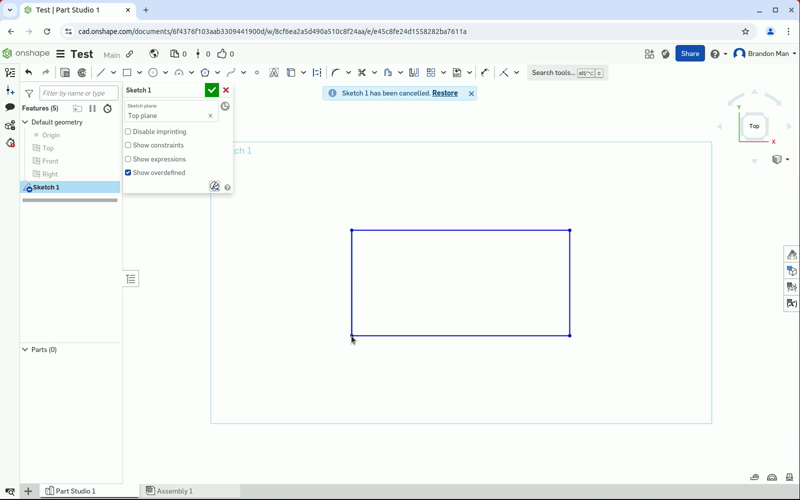
mouse_move(534, 259)
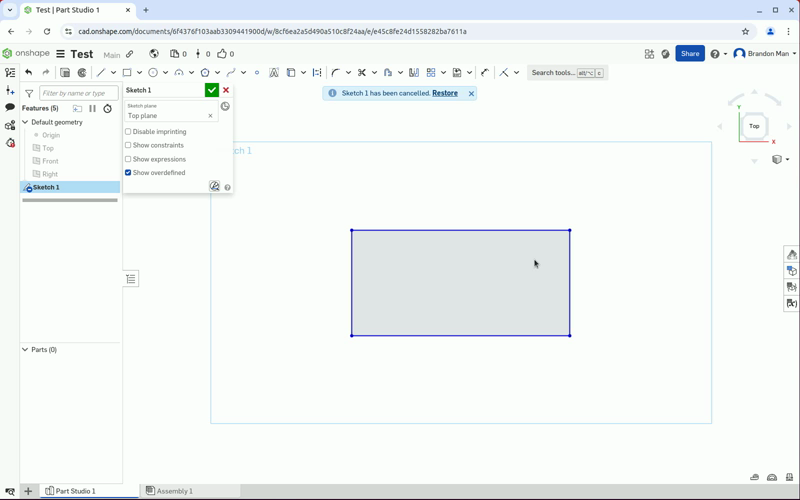
click(534, 259)
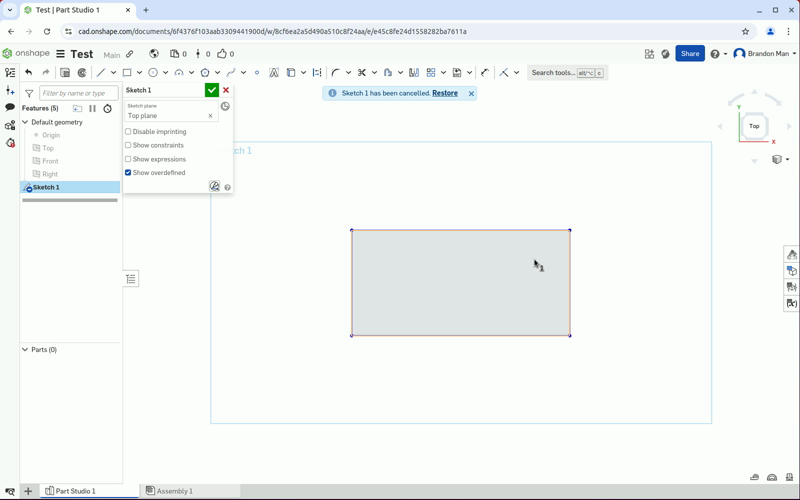
mouse_move(73, 352)
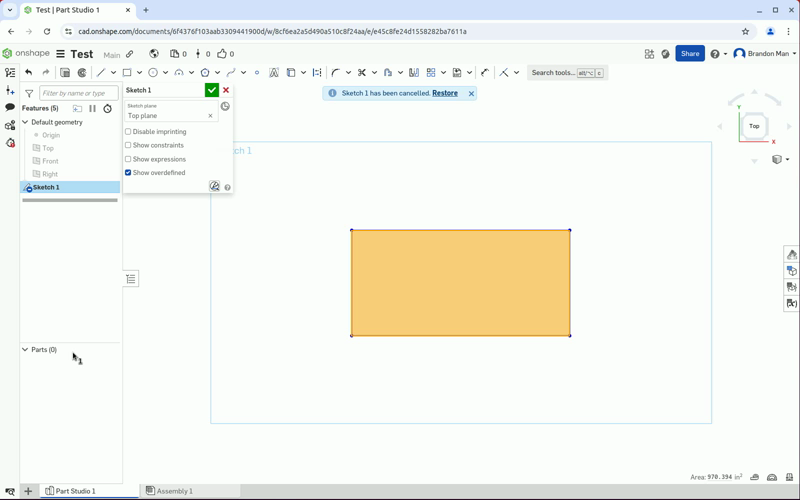
key(shift+y)
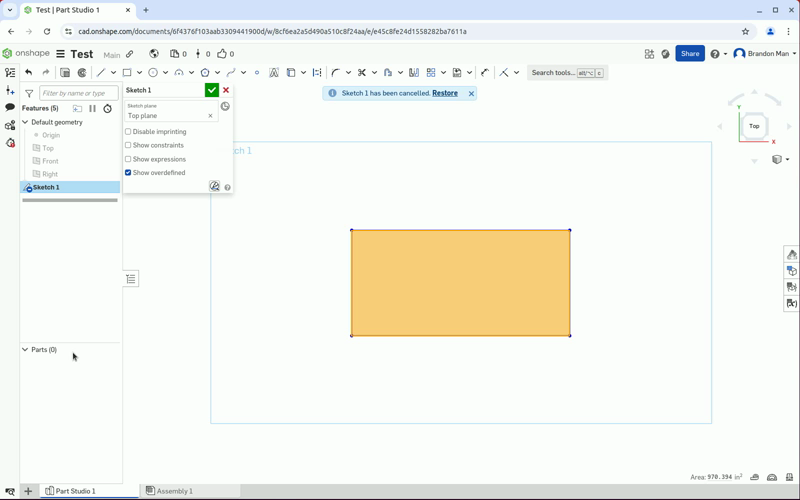
key(shift+e)
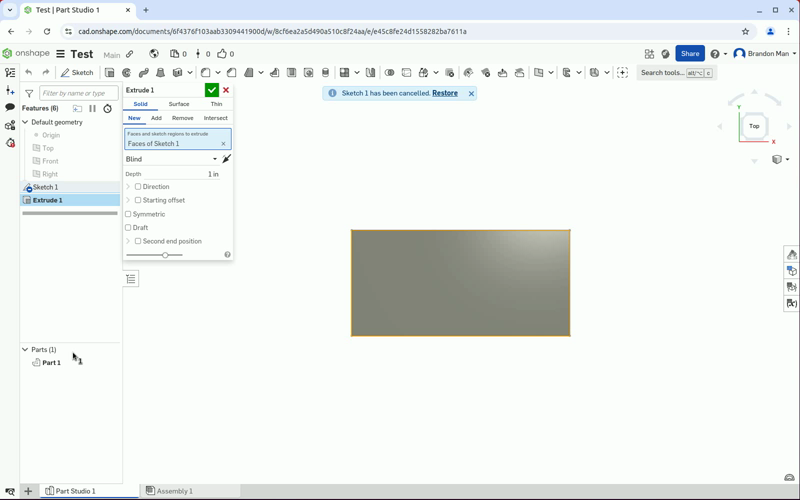
mouse_move(143, 106)
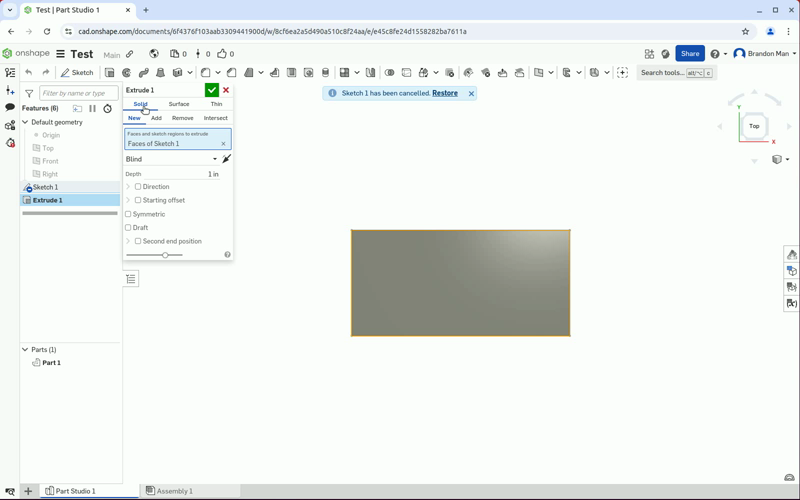
click(143, 106)
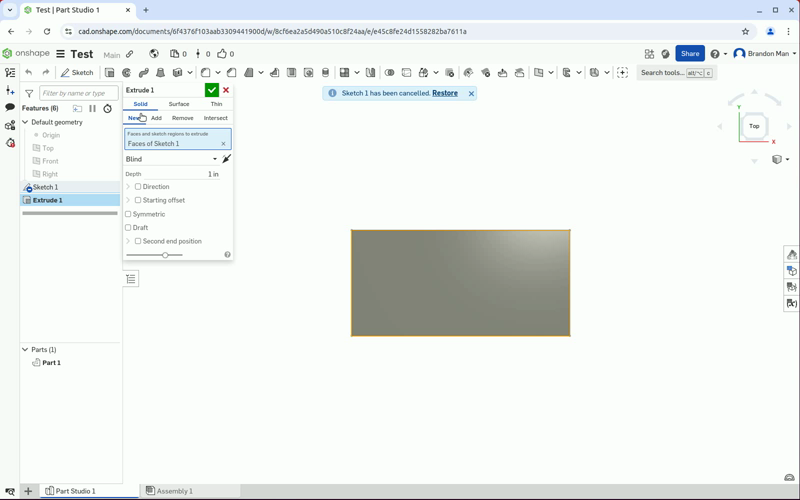
mouse_move(137, 120)
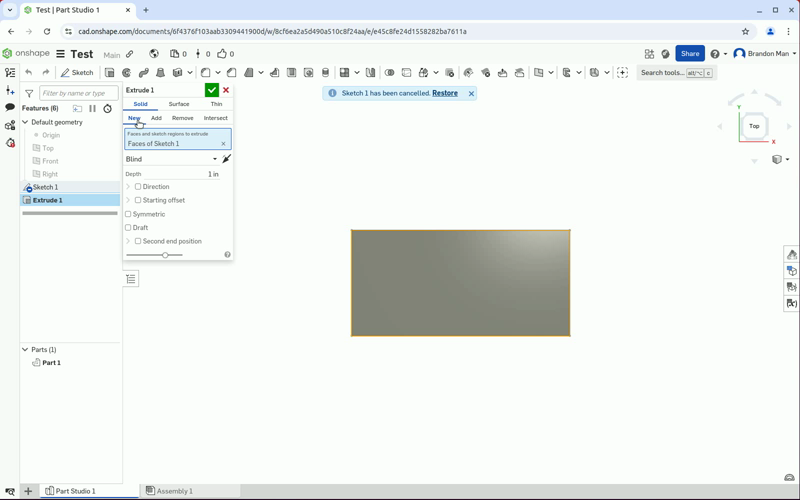
click(137, 120)
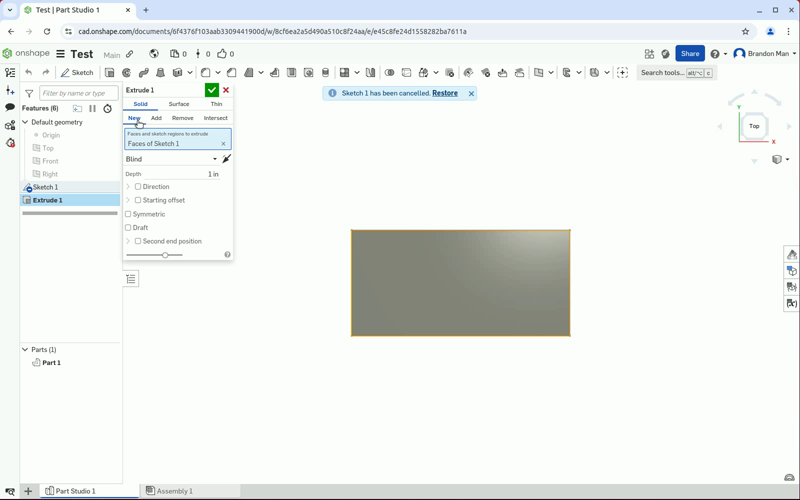
key(tab, 4)
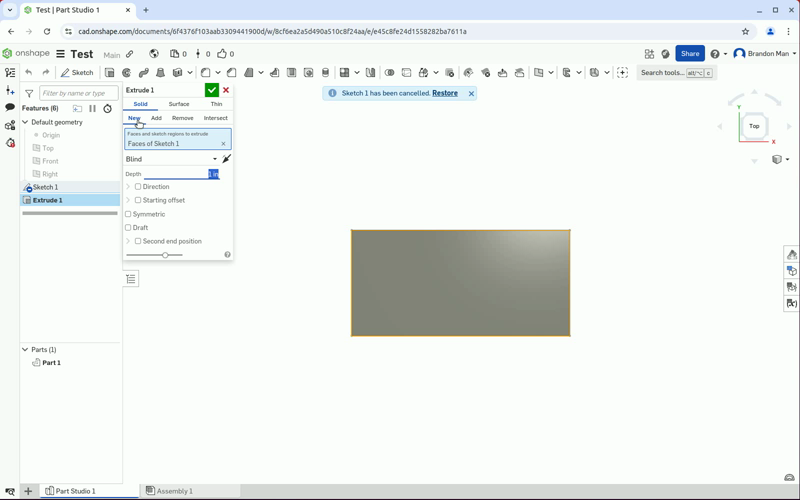
text(4.574)
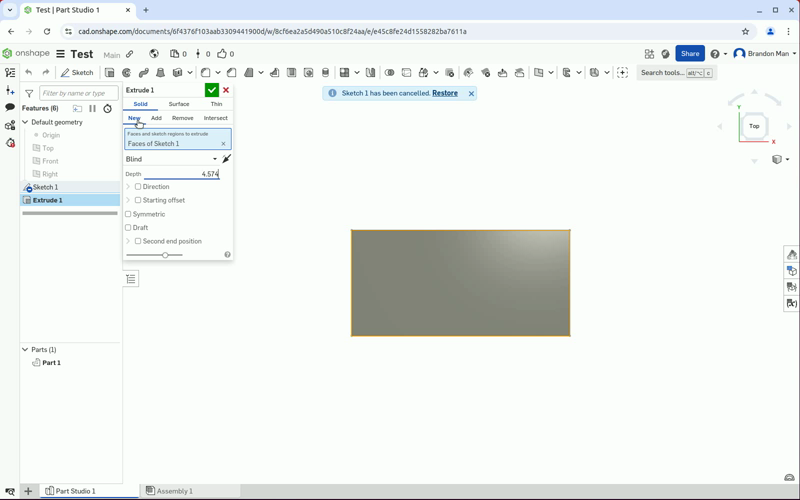
key(enter)
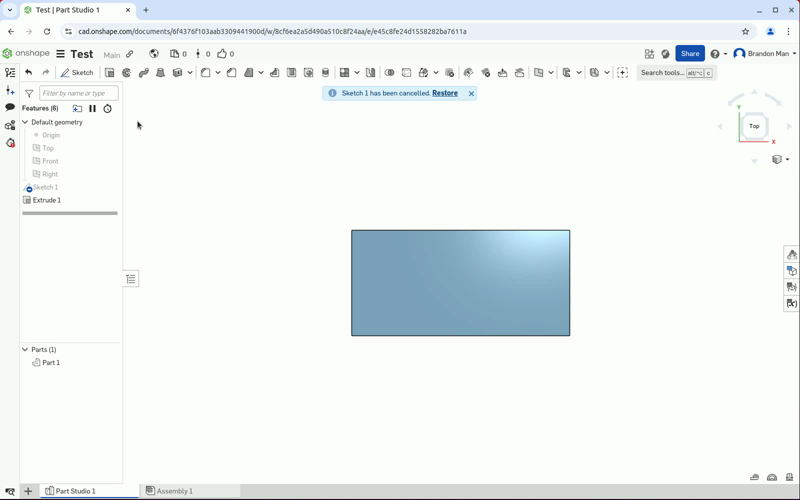
key(shift+h)
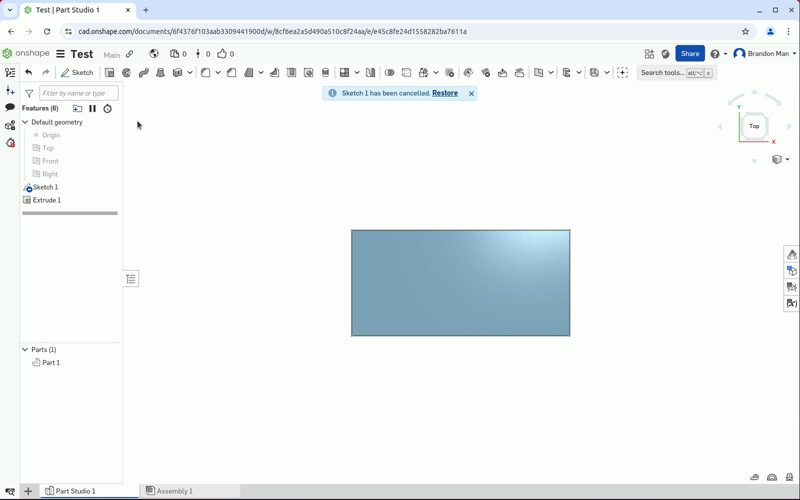
key(shift+h)
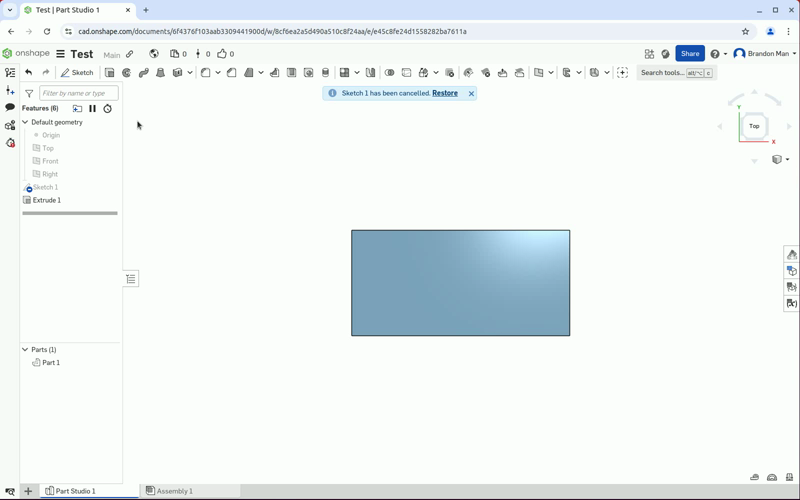
mouse_move(73, 189)
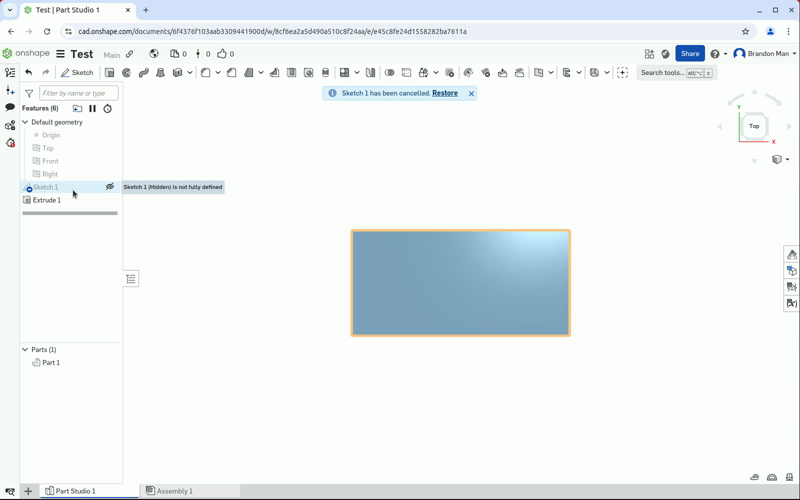
click(73, 189)
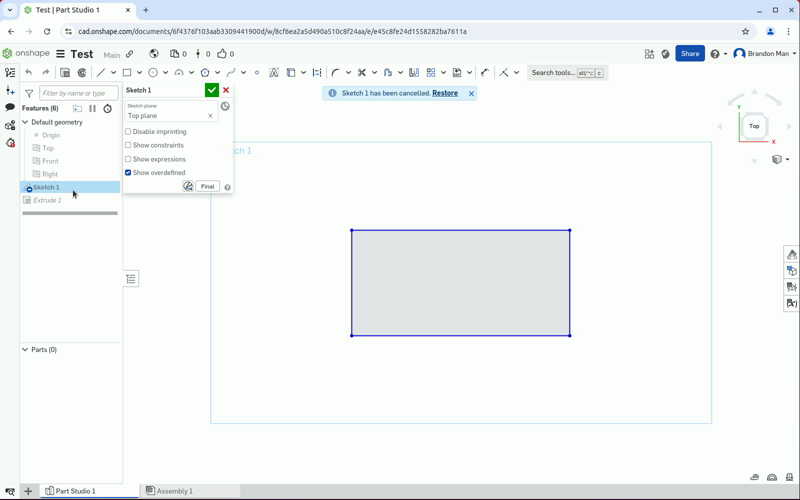
mouse_move(229, 92)
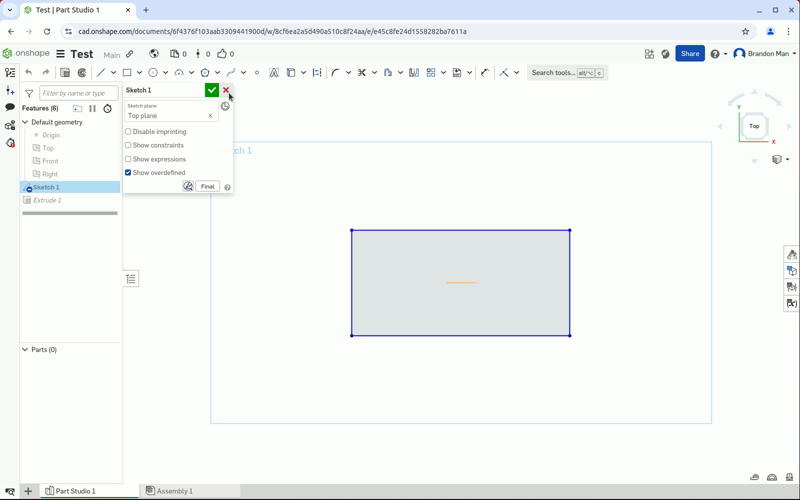
click(229, 92)
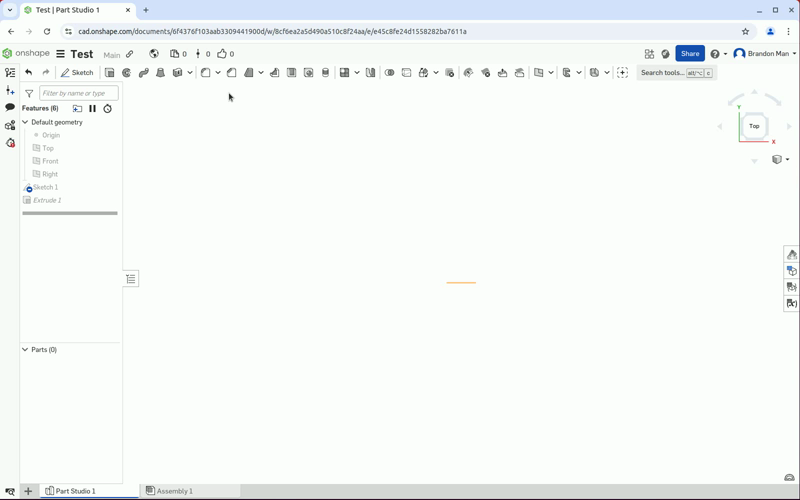
mouse_move(73, 352)
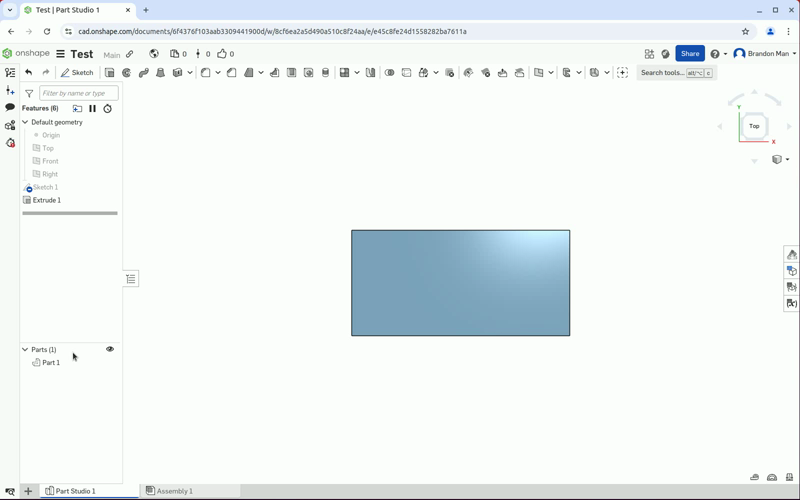
key(y)
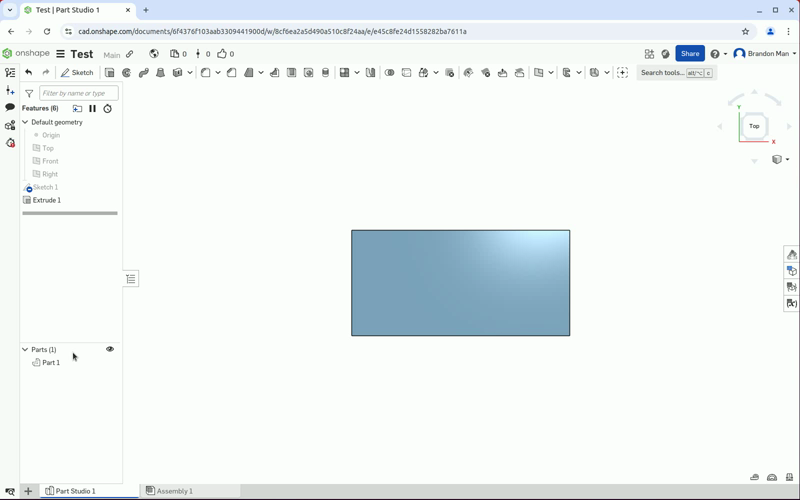
key(shift+p)
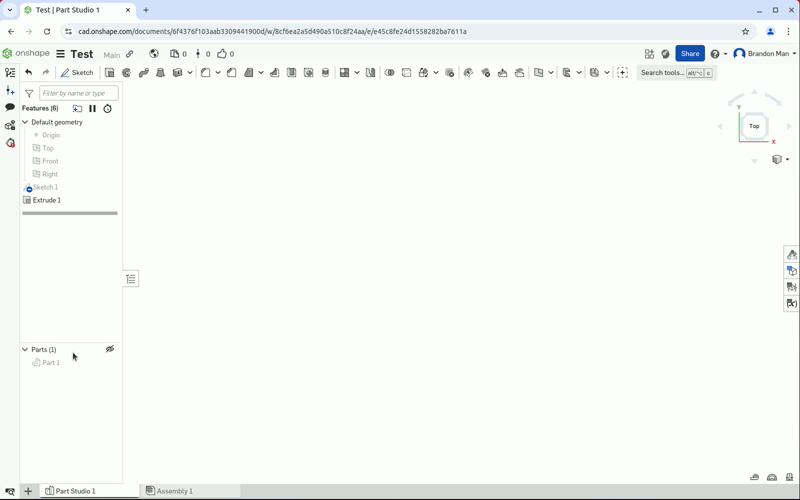
key(space)
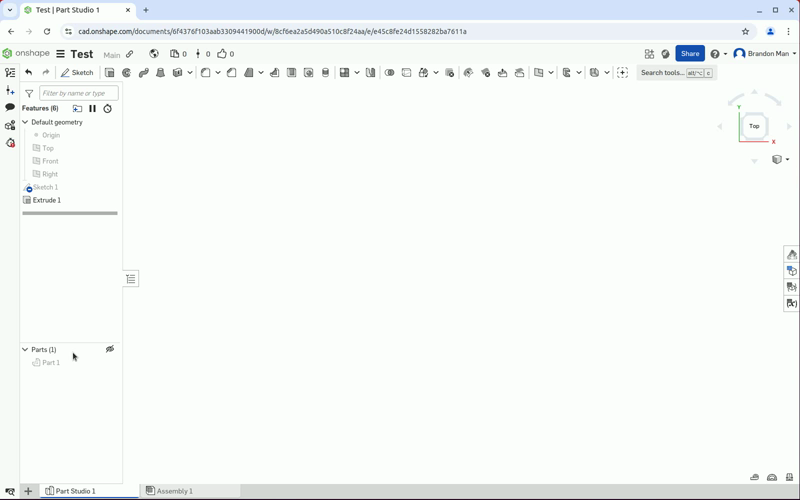
key_down(shift)
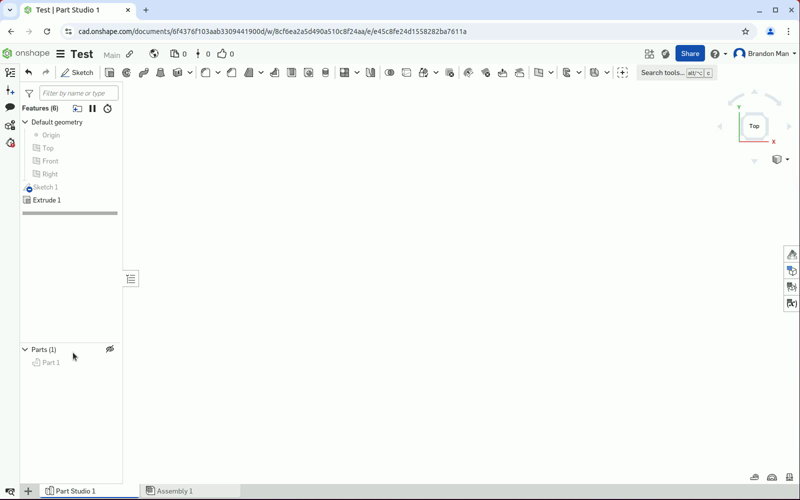
key(up)
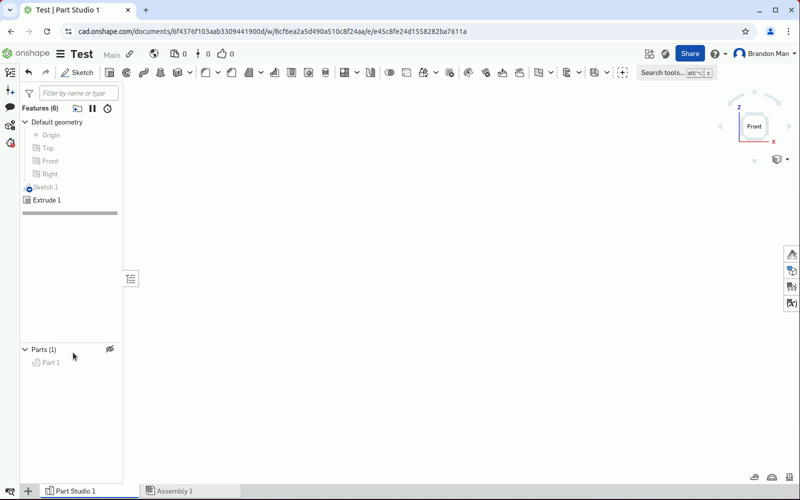
key_up(shift)
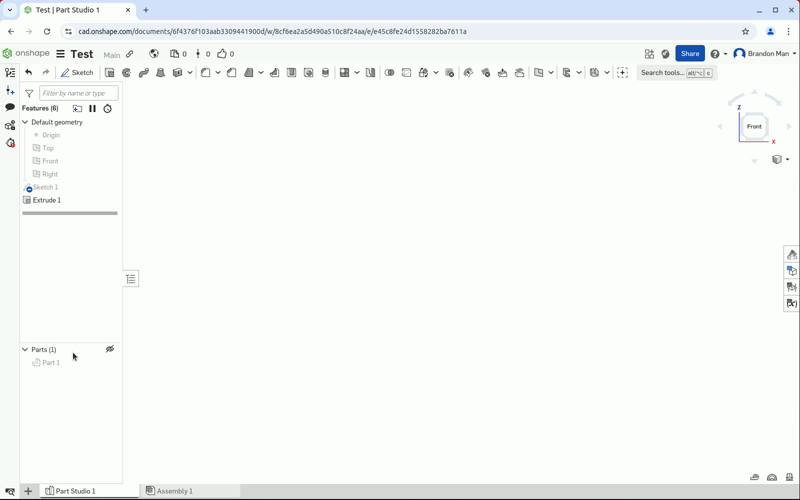
key(space)
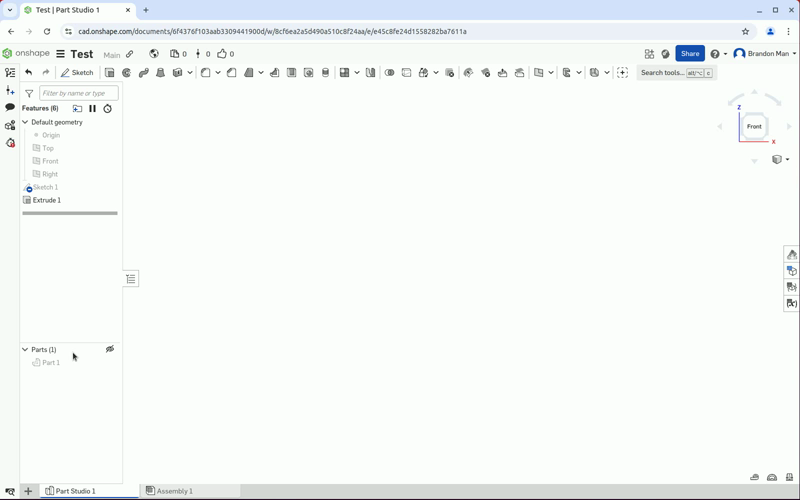
key_down(shift)
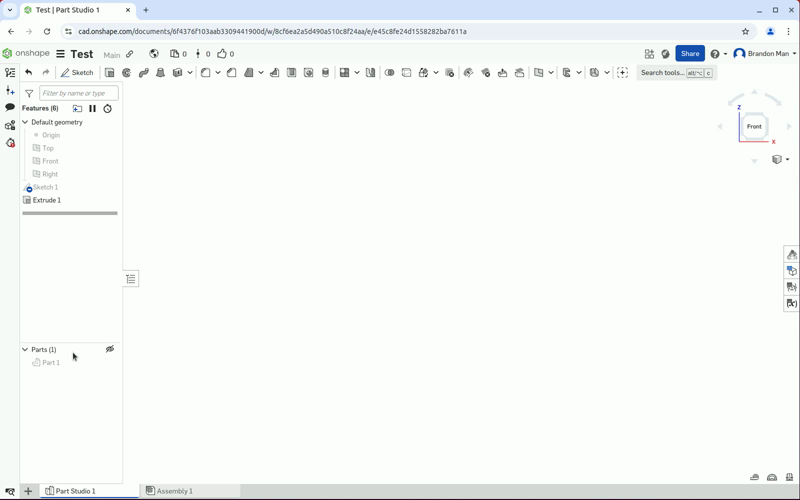
key(left)
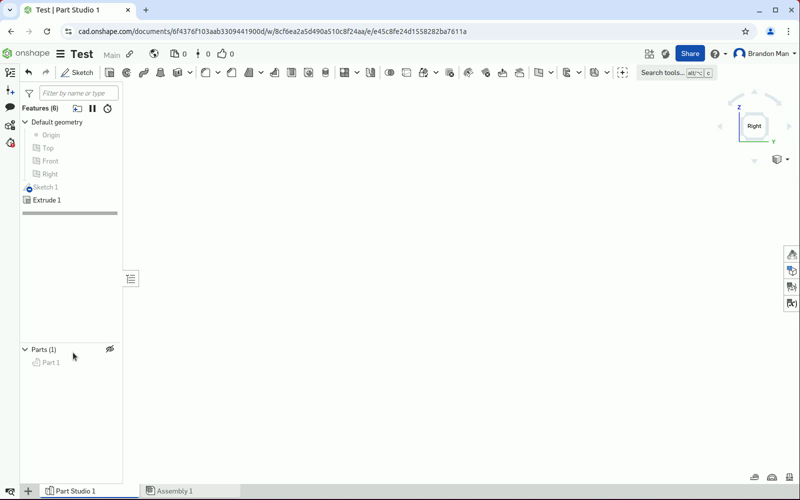
key_up(shift)
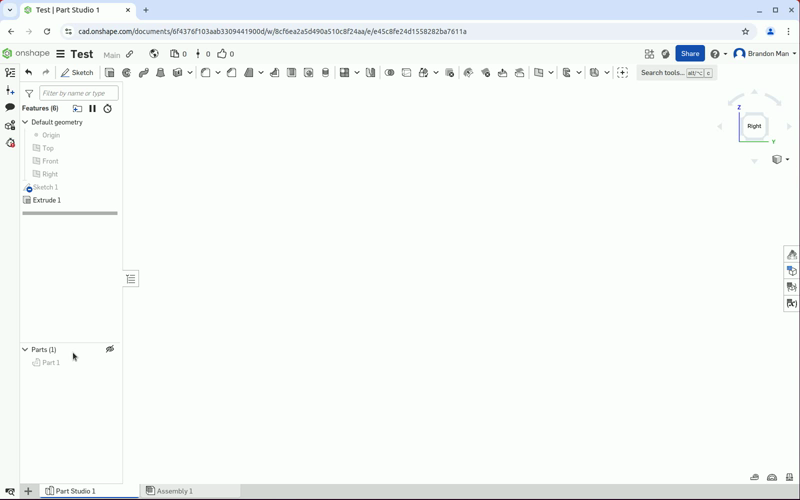
mouse_move(73, 352)
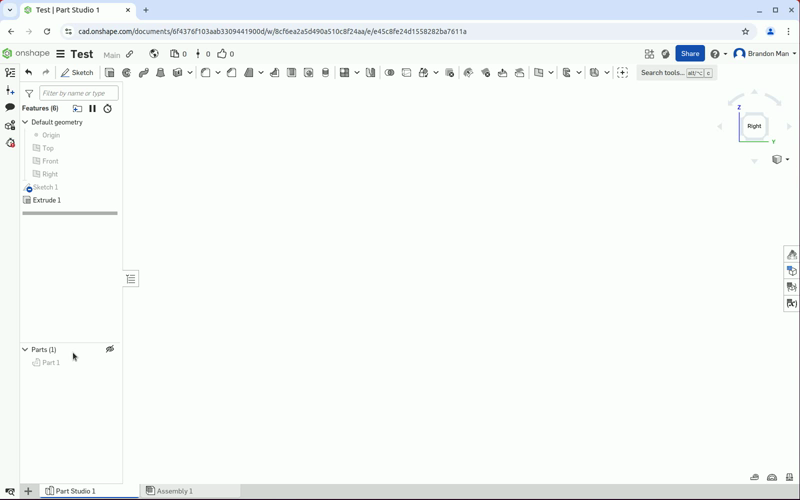
key(shift+y)
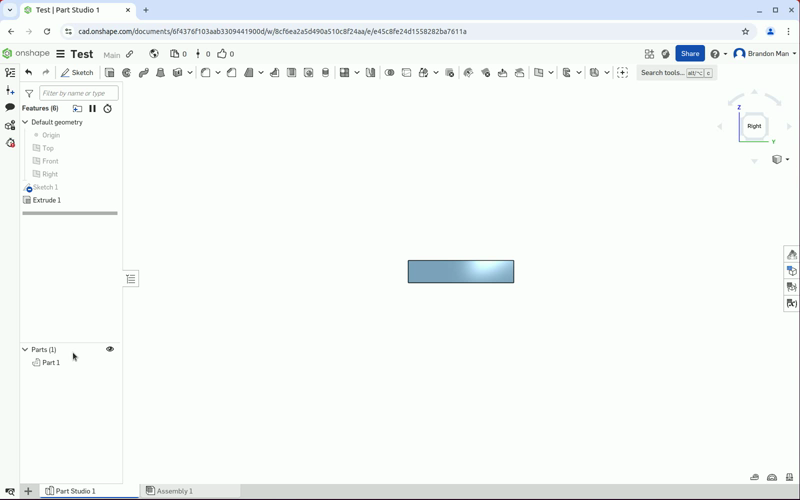
mouse_move(541, 75)
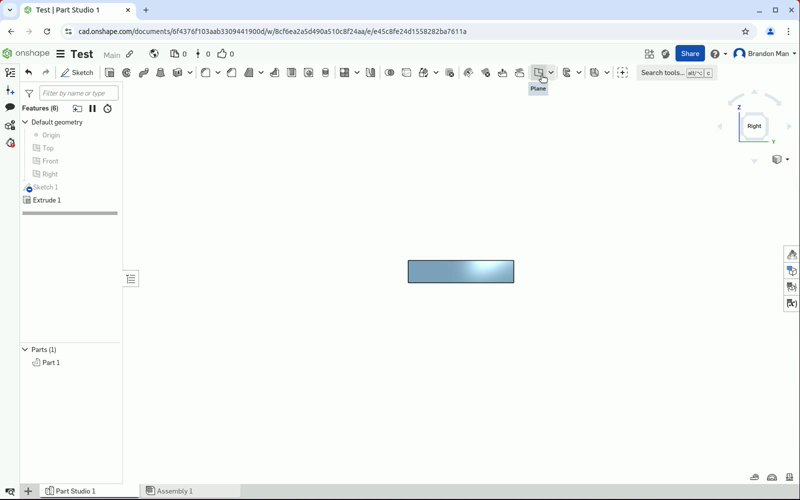
click(541, 75)
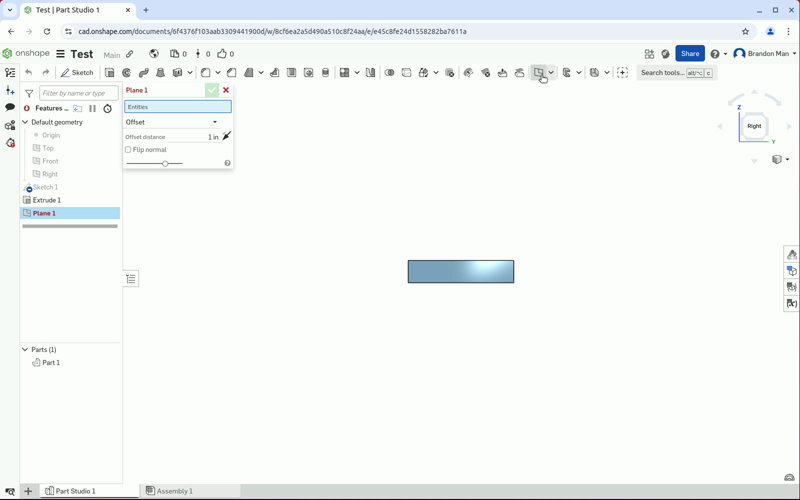
mouse_move(73, 176)
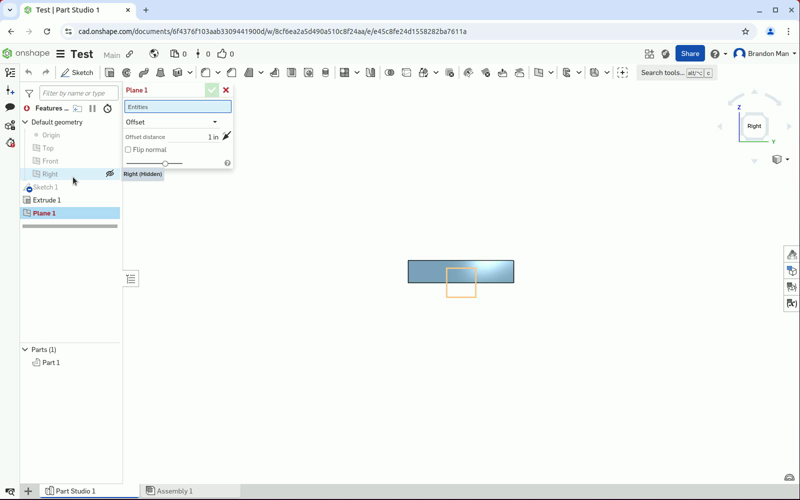
click(73, 176)
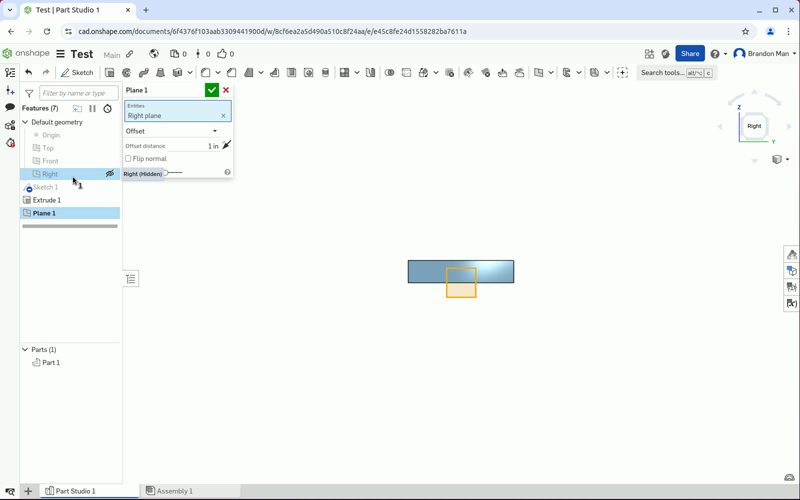
key(tab, 2)
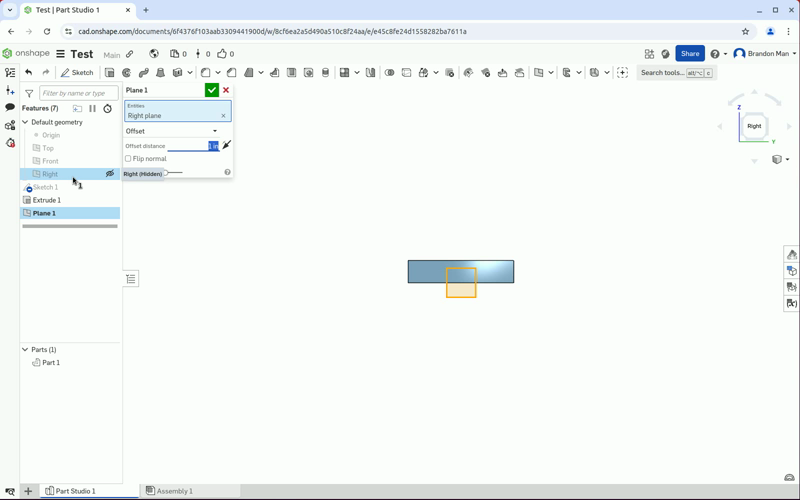
text(22.4)
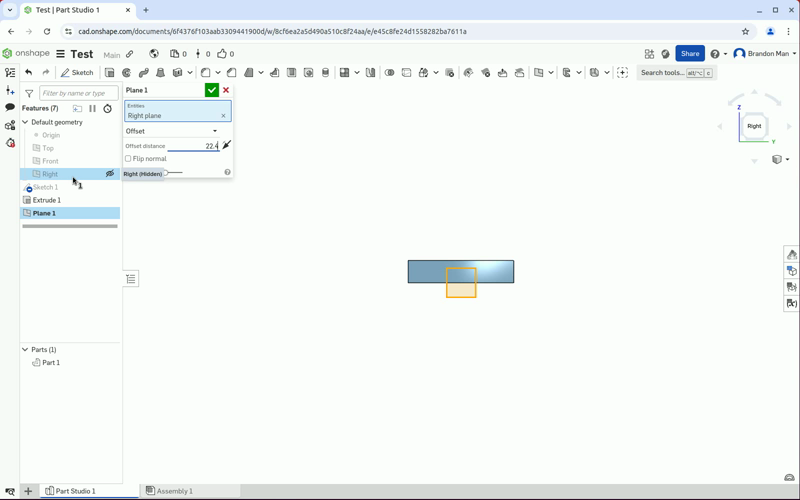
key(enter, 2)
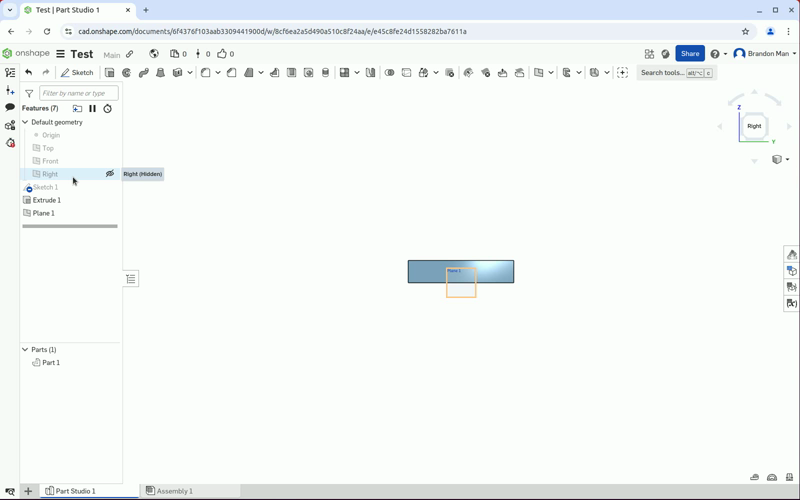
key(shift+s)
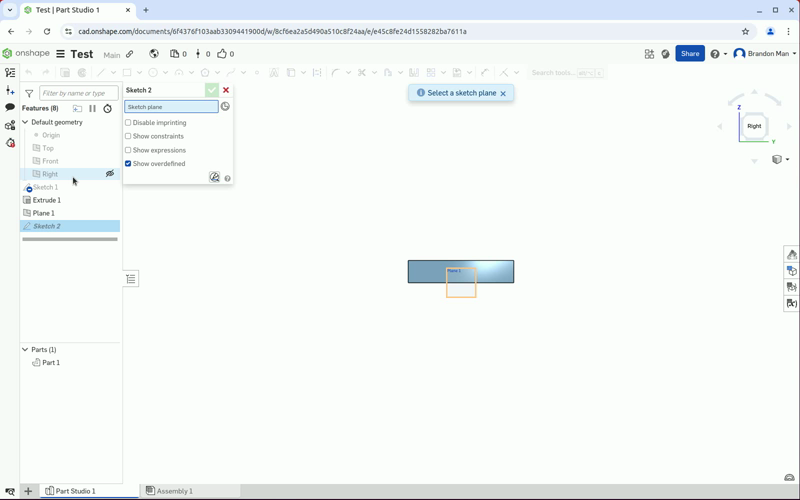
mouse_move(73, 215)
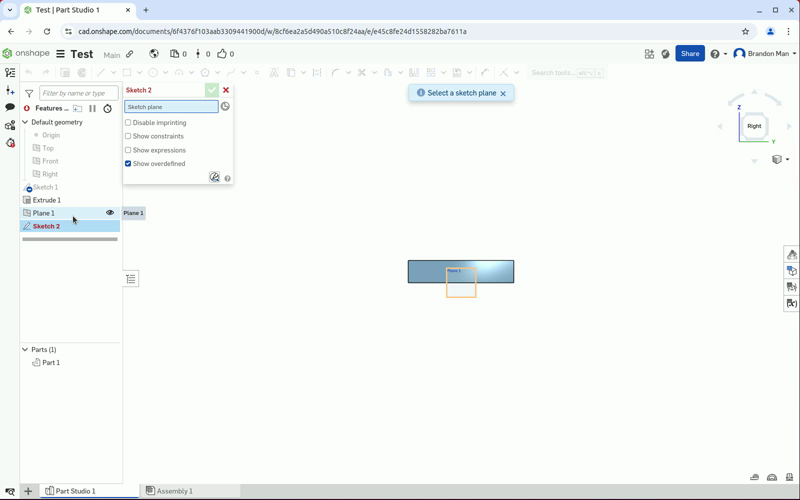
click(73, 215)
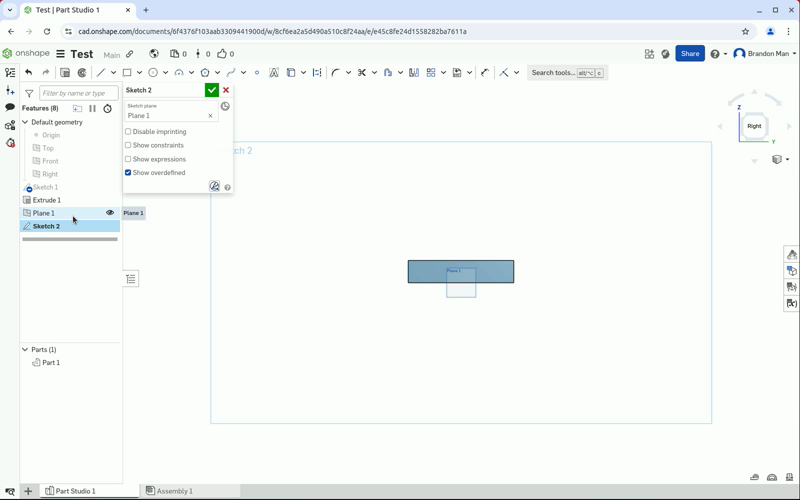
mouse_move(73, 352)
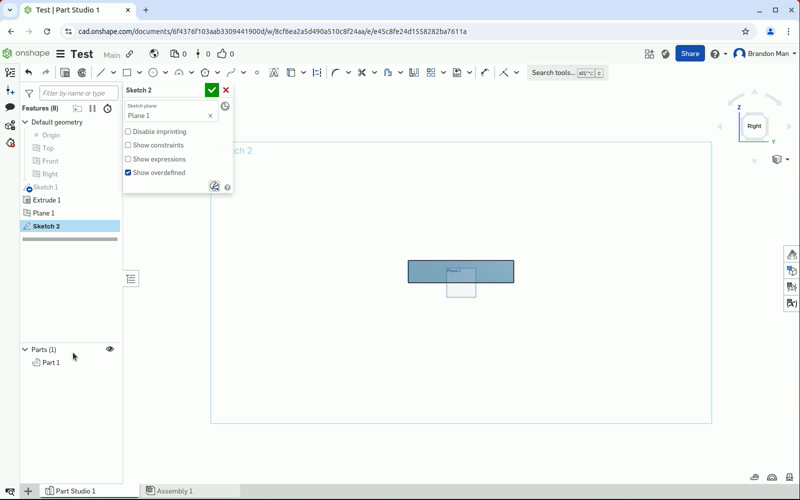
key(y)
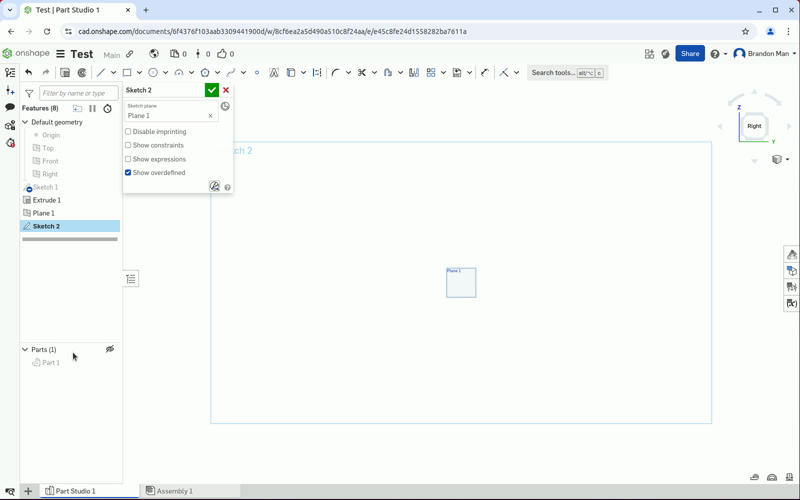
key(l)
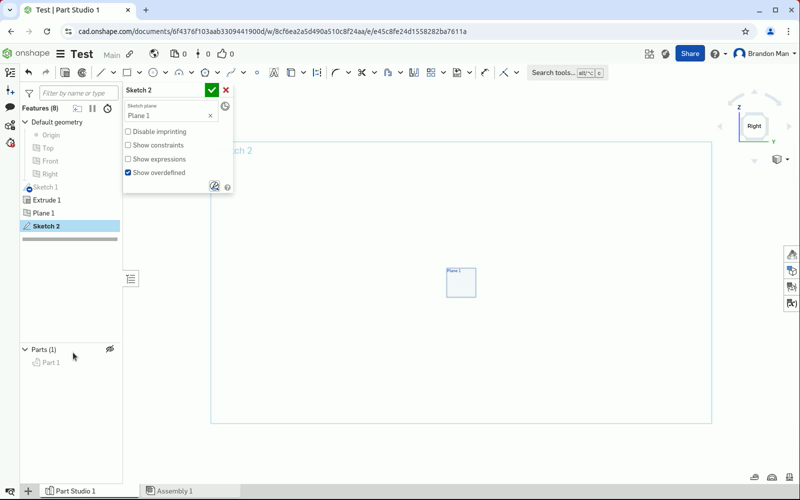
key_down(shift)
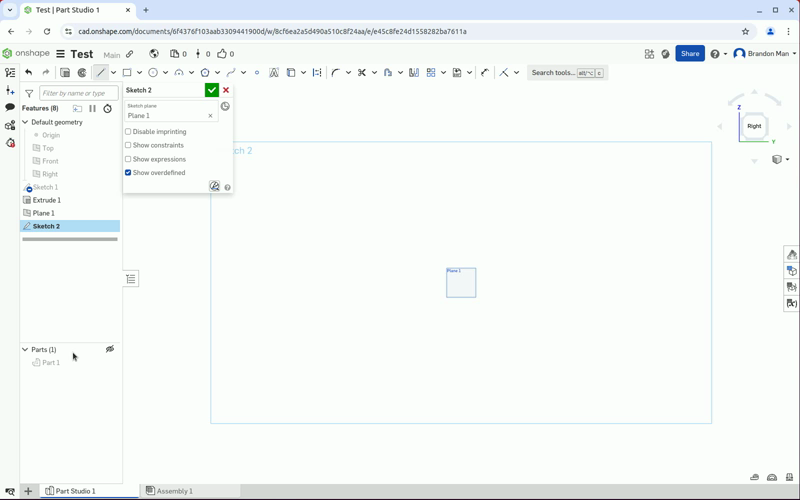
mouse_move(407, 282)
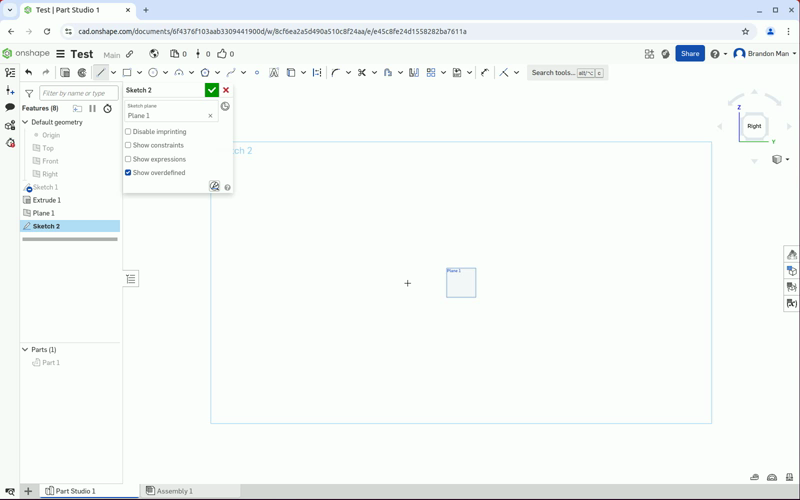
click(407, 282)
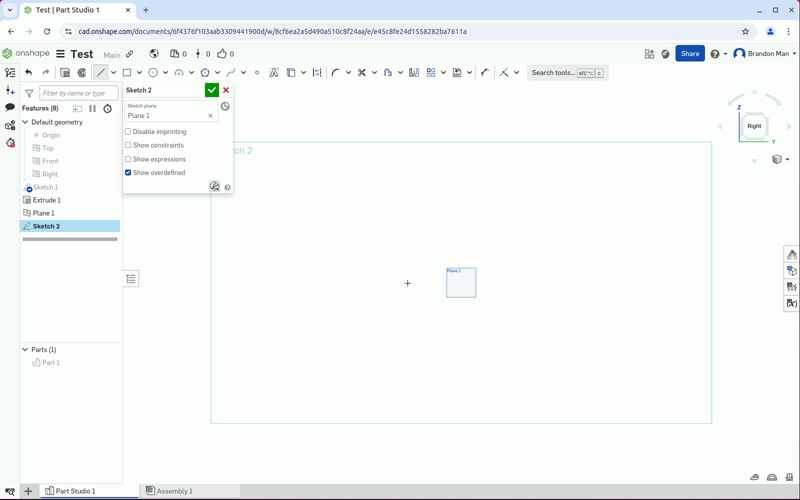
key_up(shift)
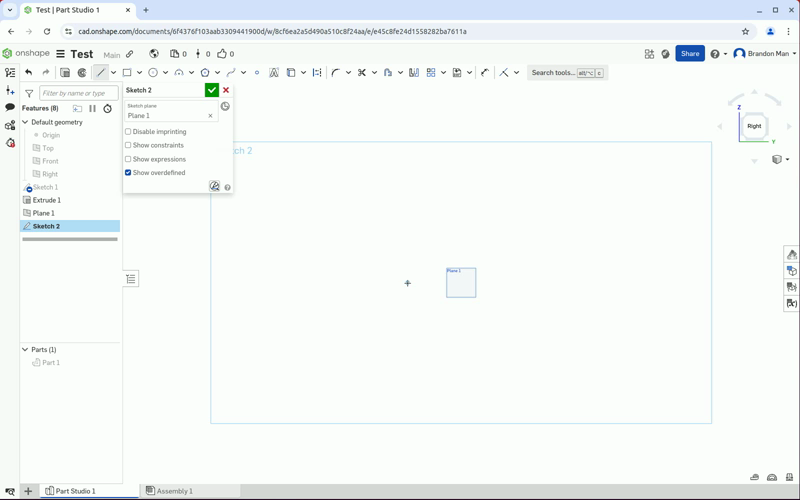
key_down(shift)
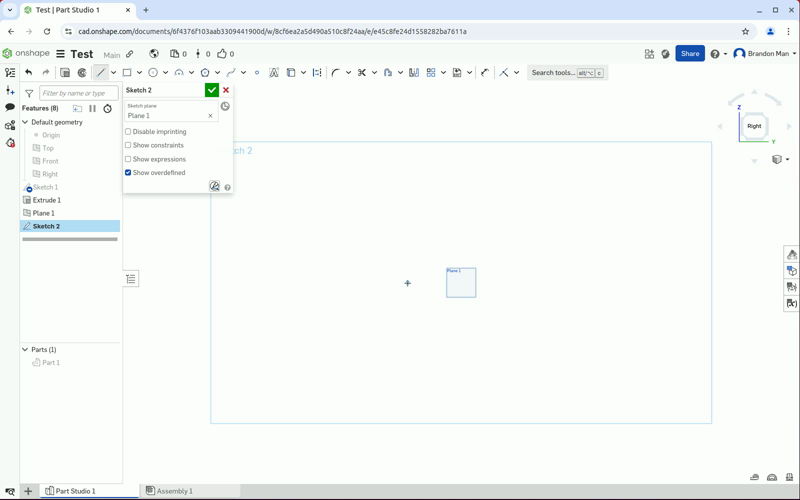
mouse_move(513, 282)
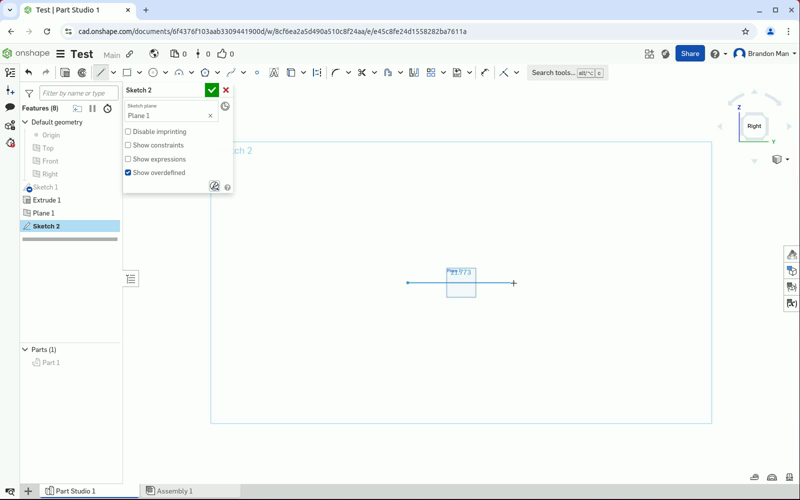
click(513, 282)
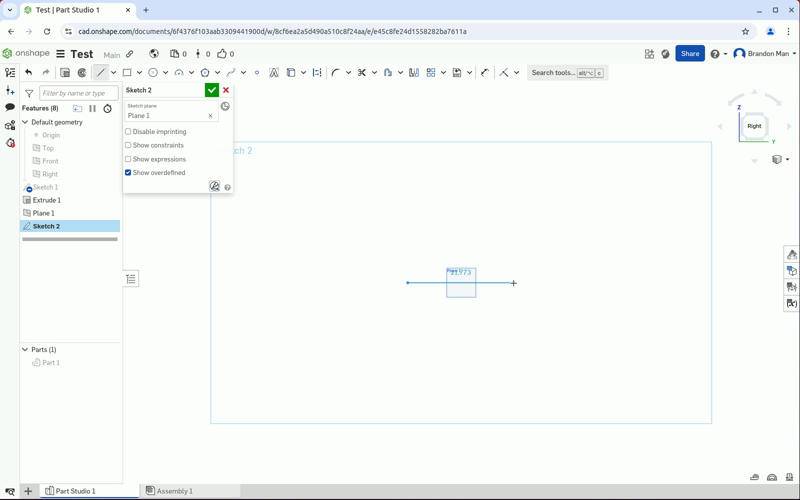
key_up(shift)
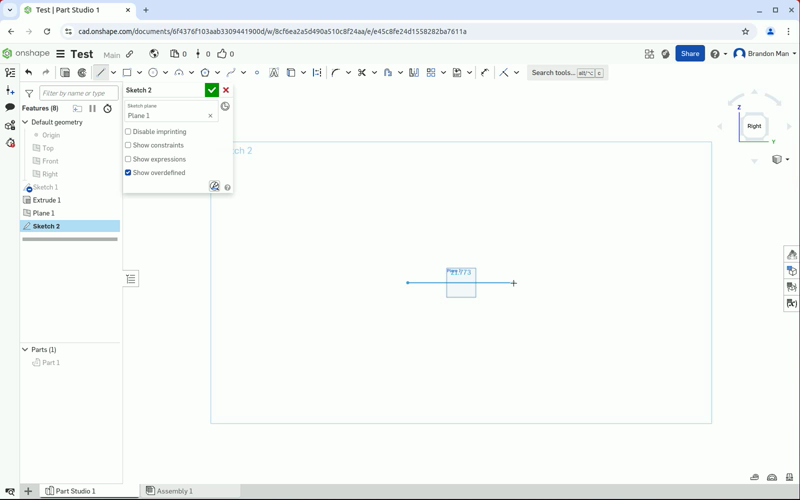
key_down(shift)
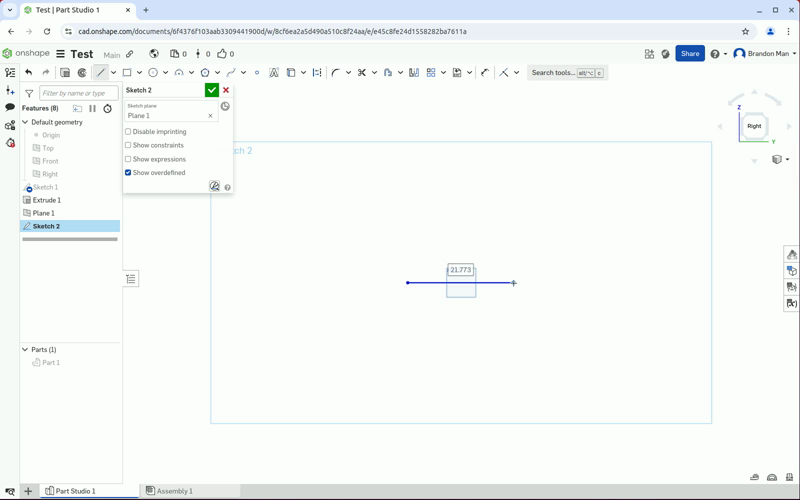
mouse_move(543, 282)
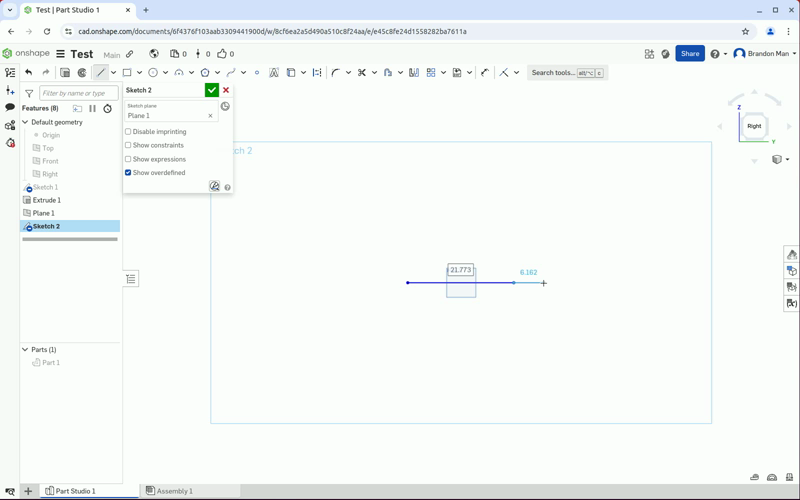
mouse_move(513, 260)
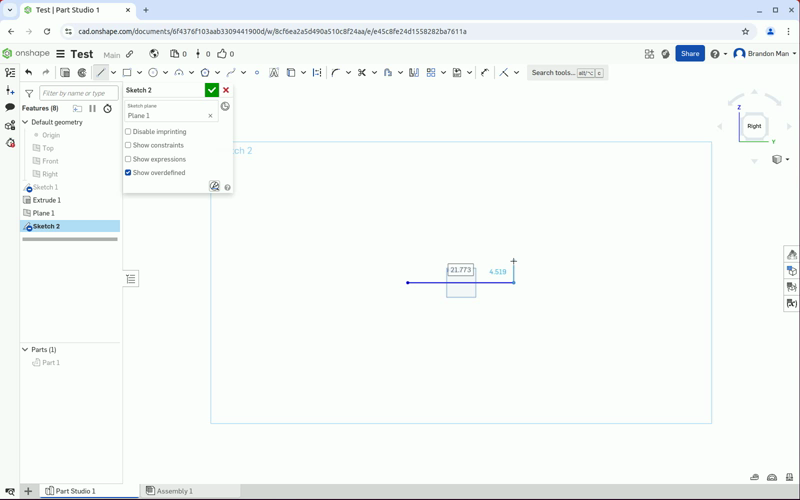
click(513, 260)
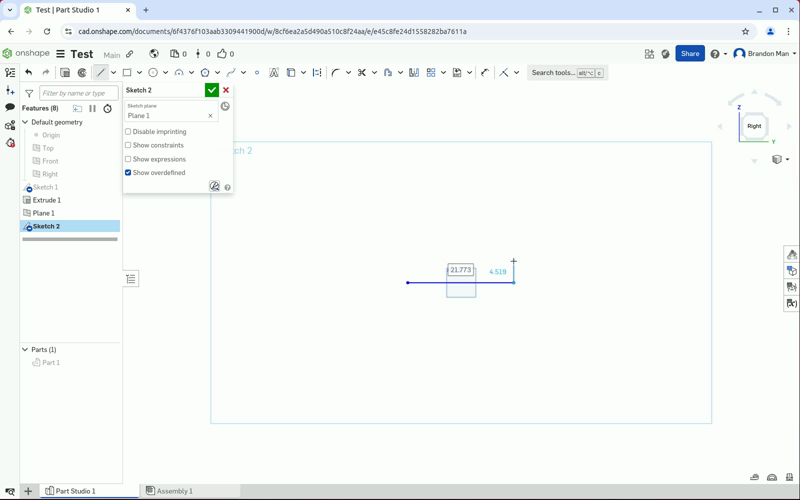
key_up(shift)
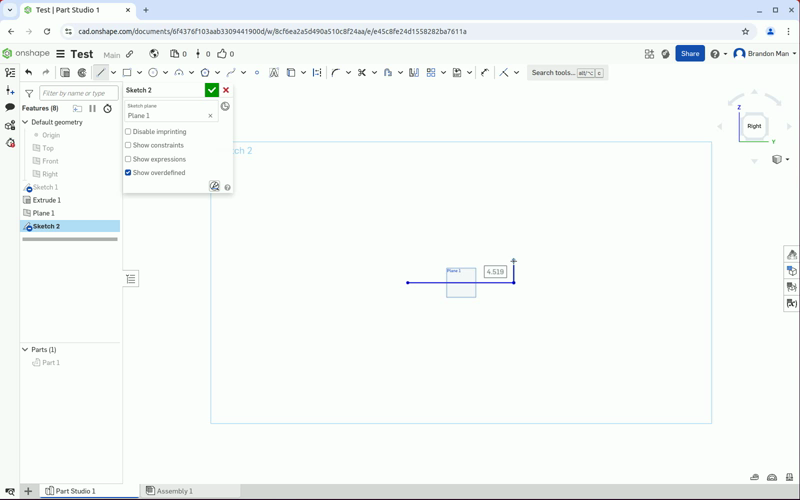
key_down(shift)
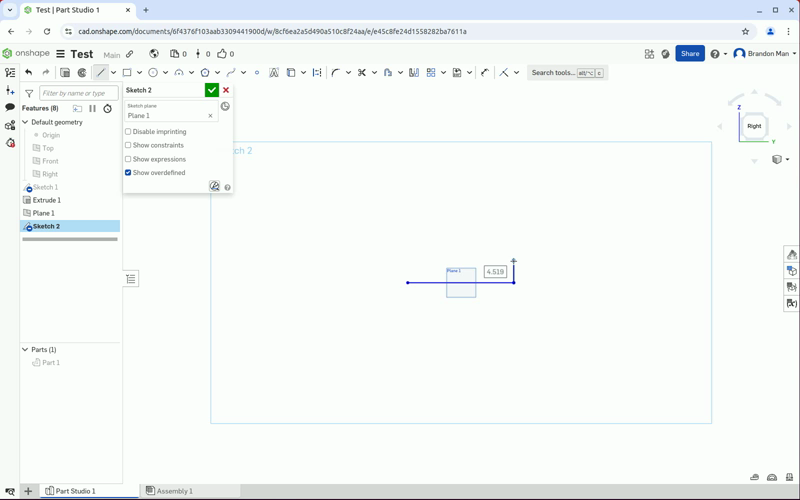
mouse_move(407, 260)
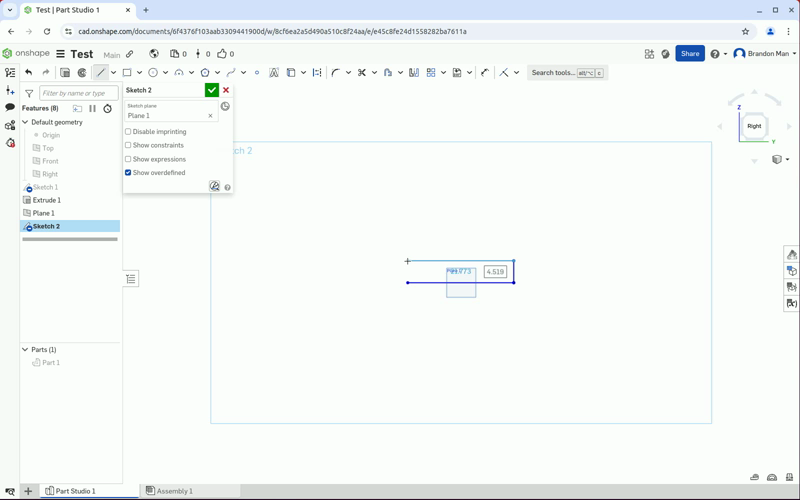
click(407, 260)
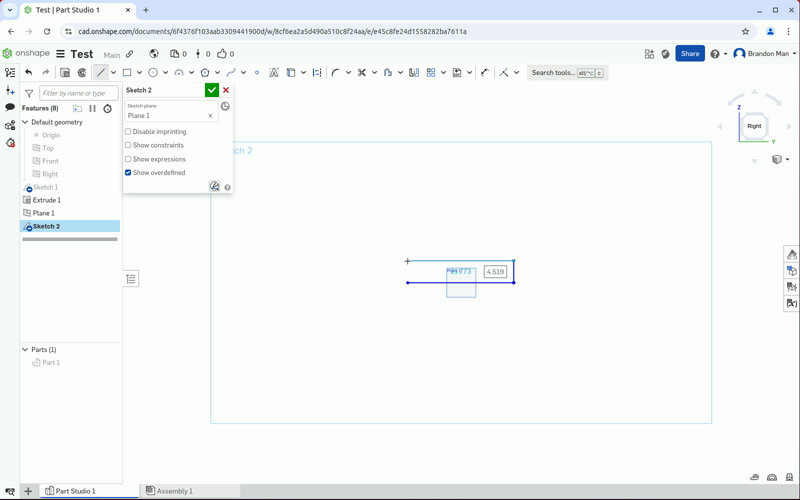
key_up(shift)
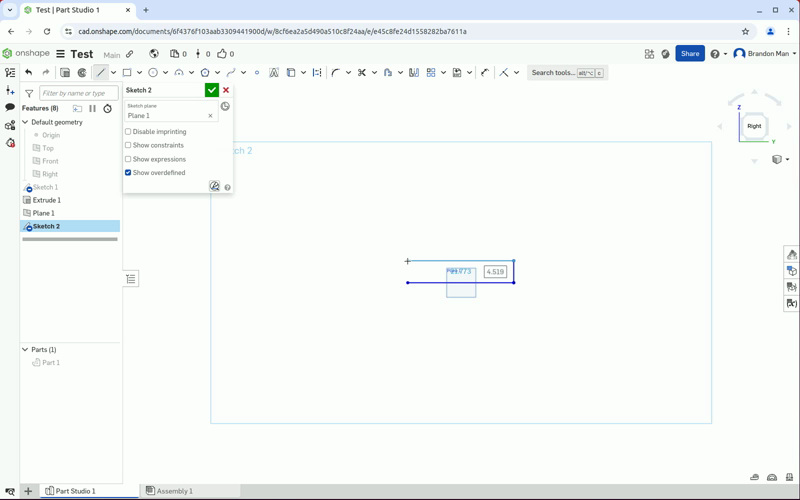
mouse_move(437, 260)
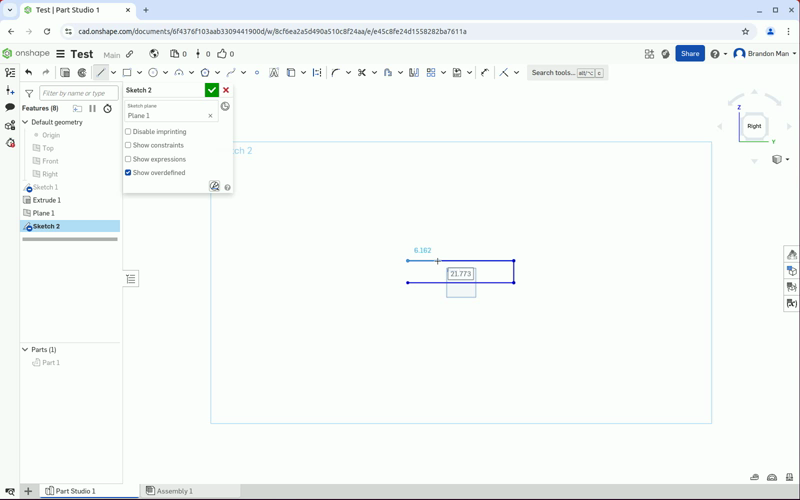
key_down(shift)
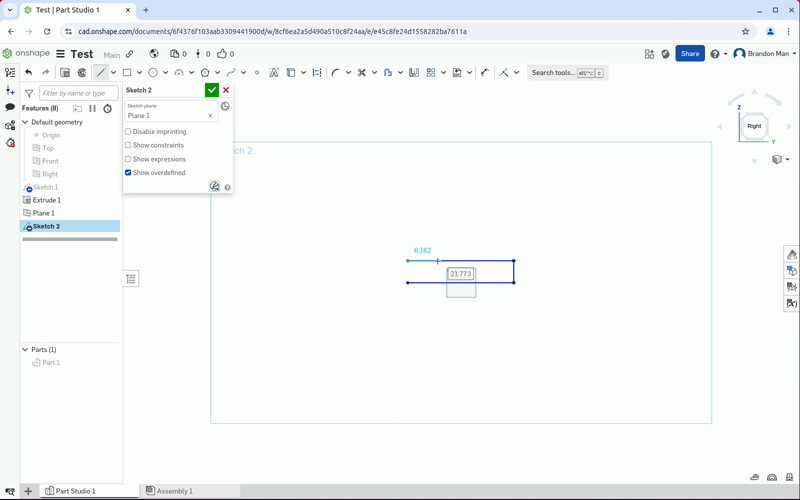
mouse_move(407, 282)
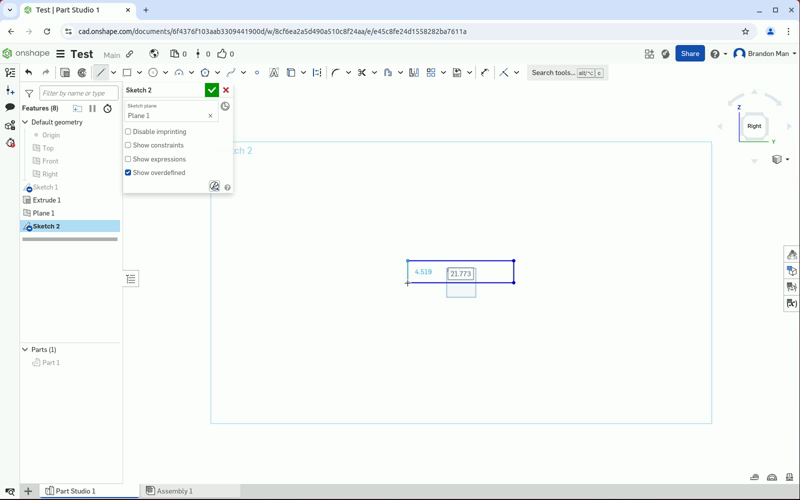
key_up(shift)
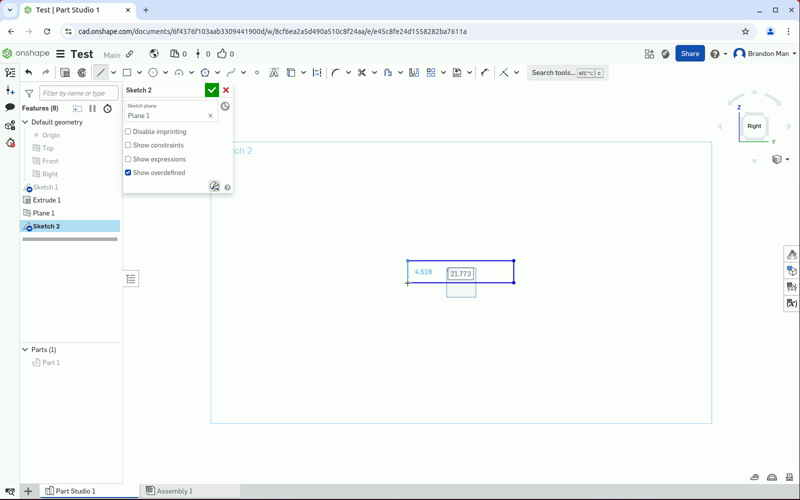
click(407, 282)
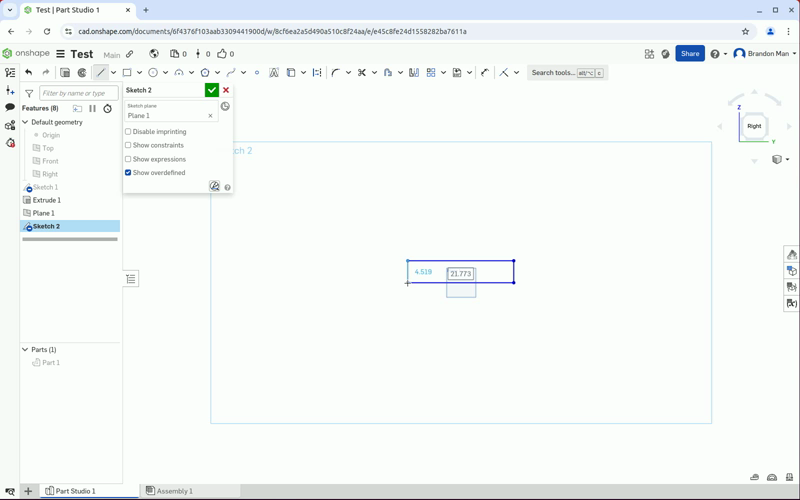
key(esc)
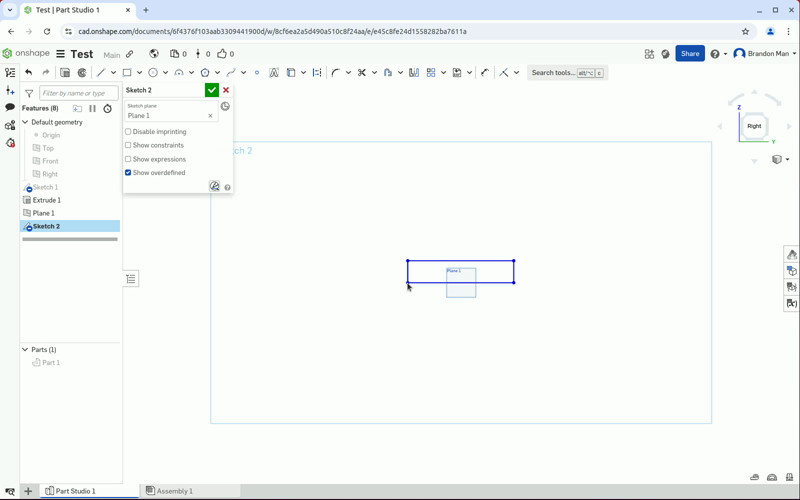
mouse_move(455, 278)
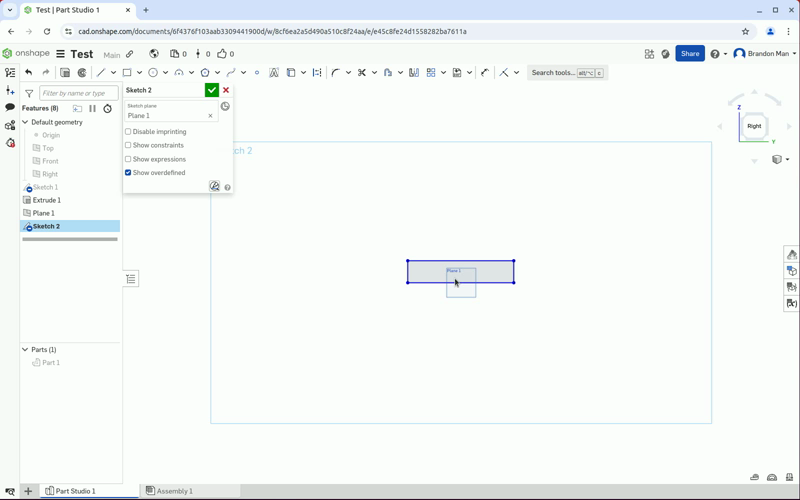
click(455, 278)
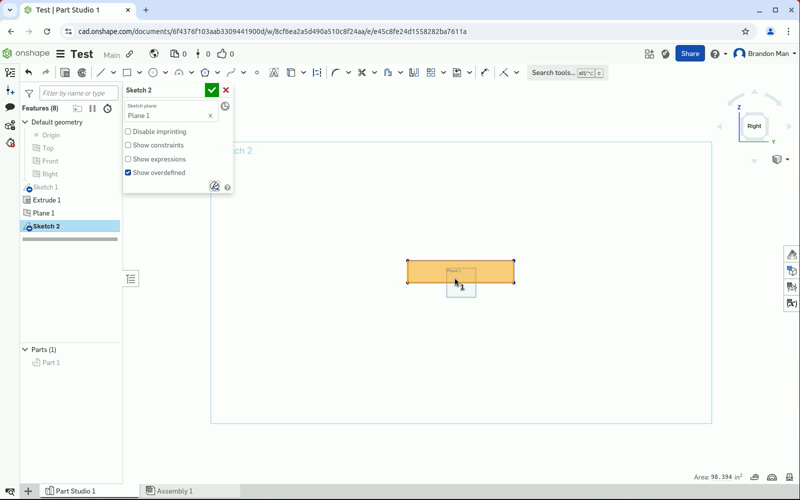
mouse_move(73, 352)
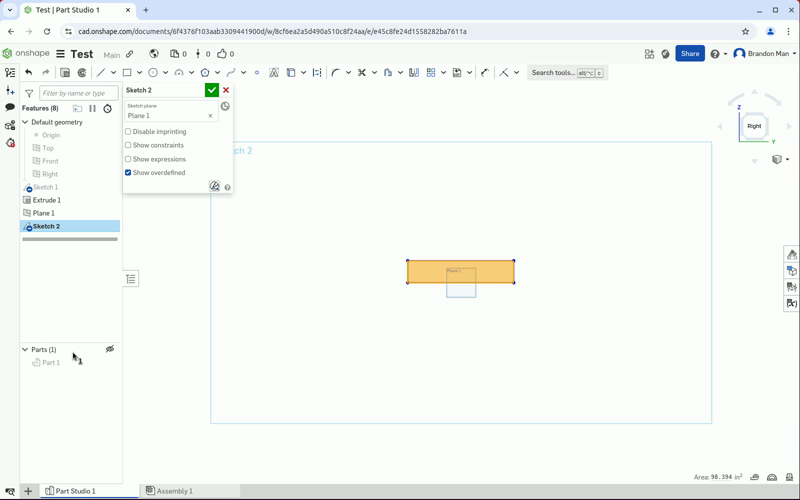
key(shift+y)
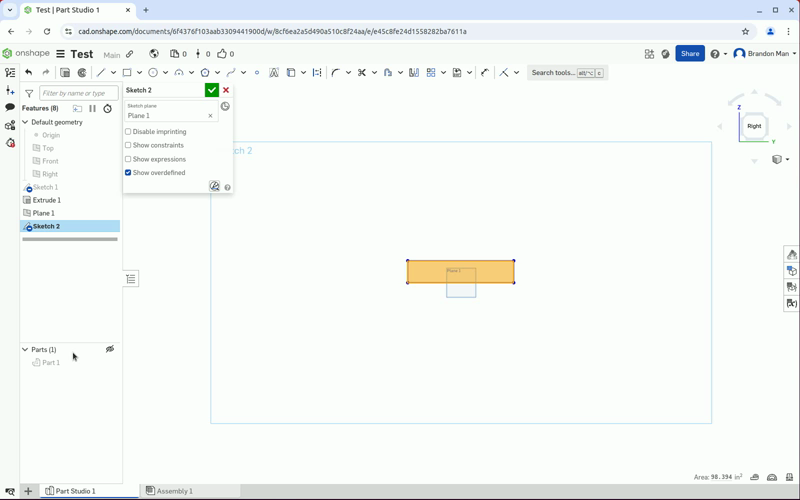
key(shift+e)
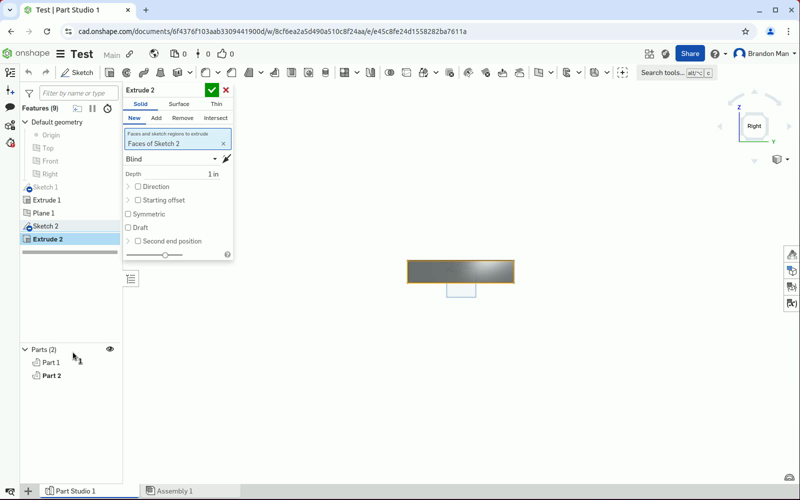
mouse_move(143, 106)
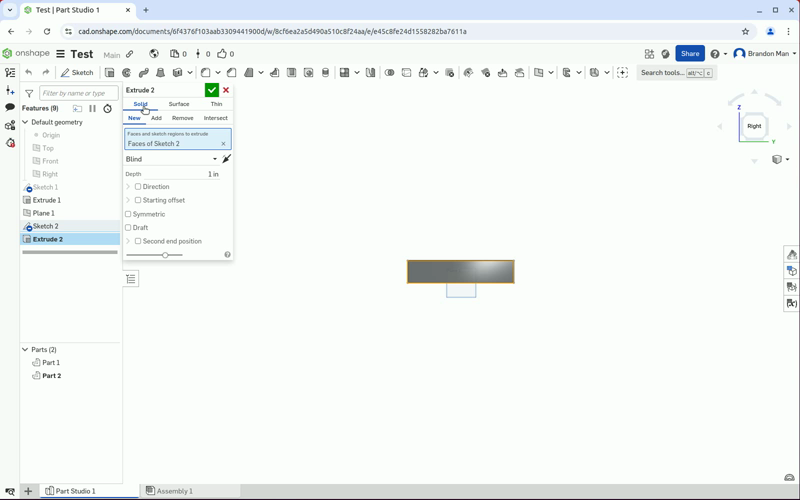
click(143, 106)
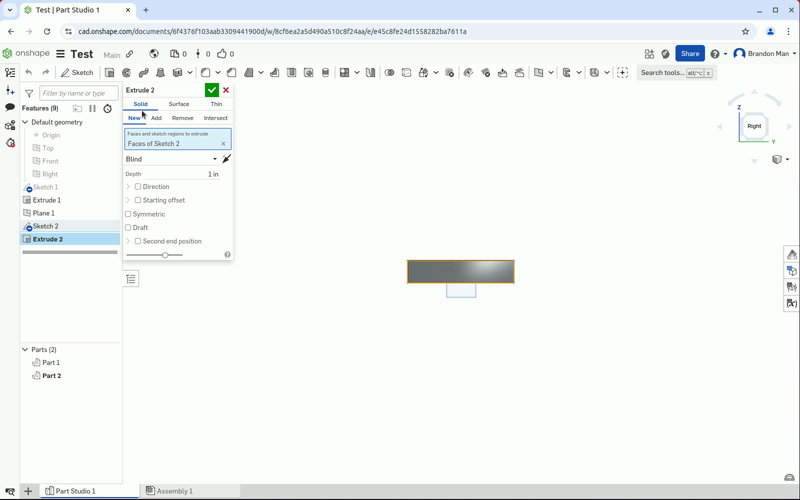
mouse_move(137, 120)
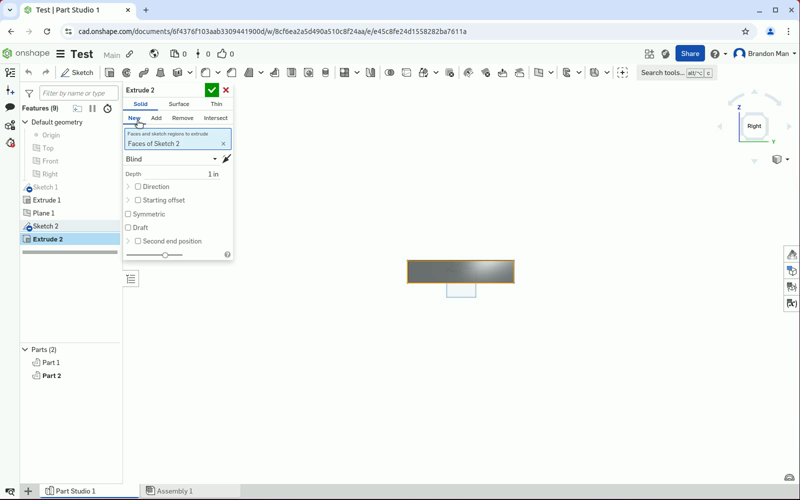
click(137, 120)
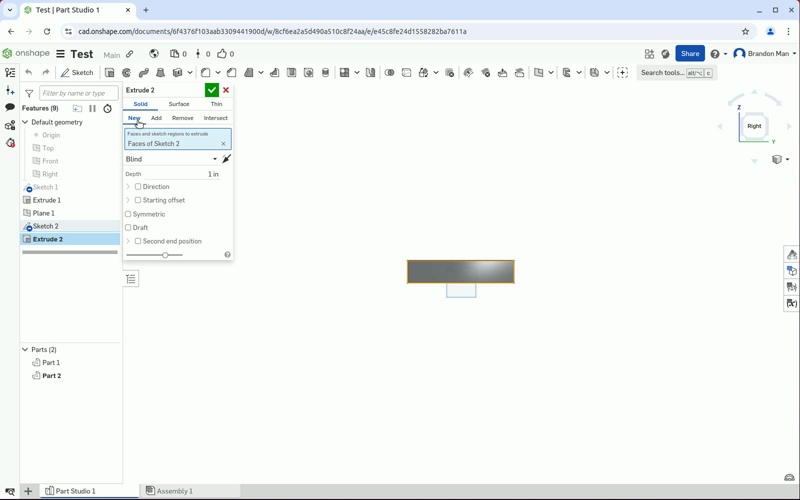
key(tab, 4)
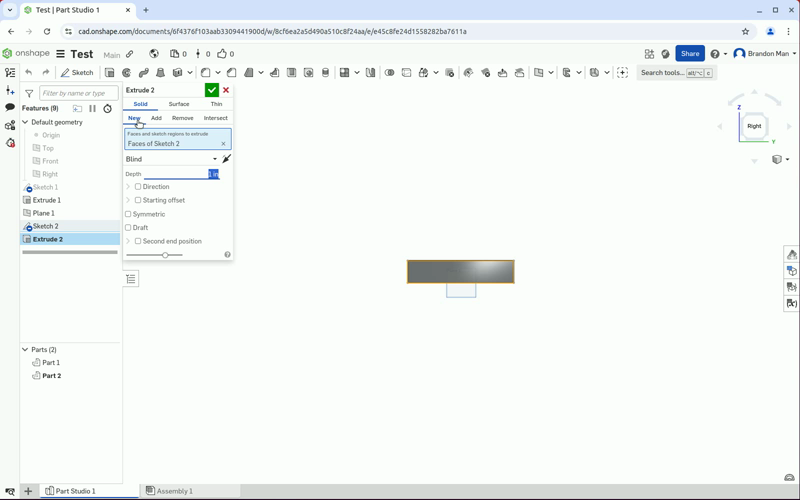
text(0.722)
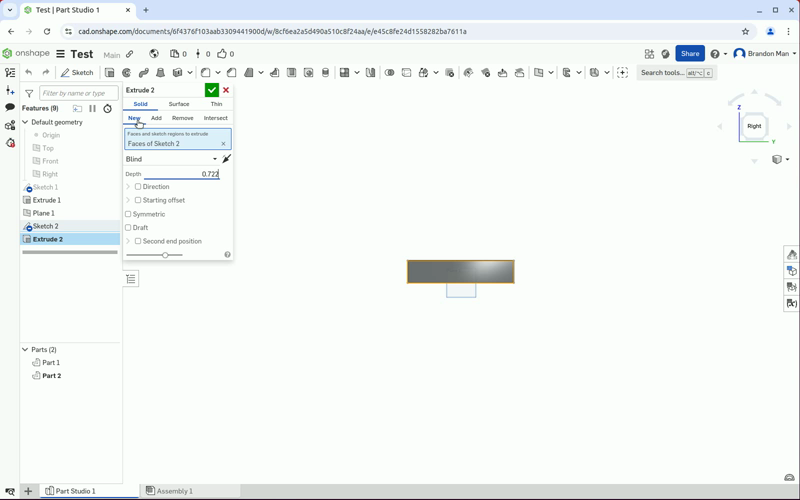
key(enter)
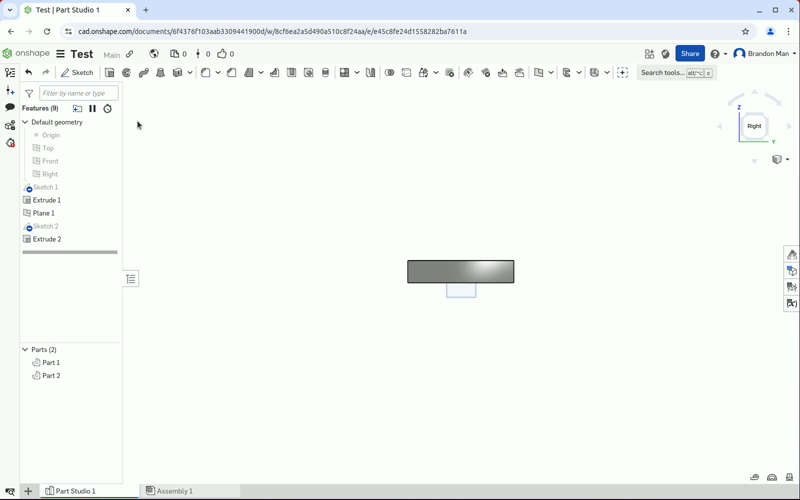
key(shift+h)
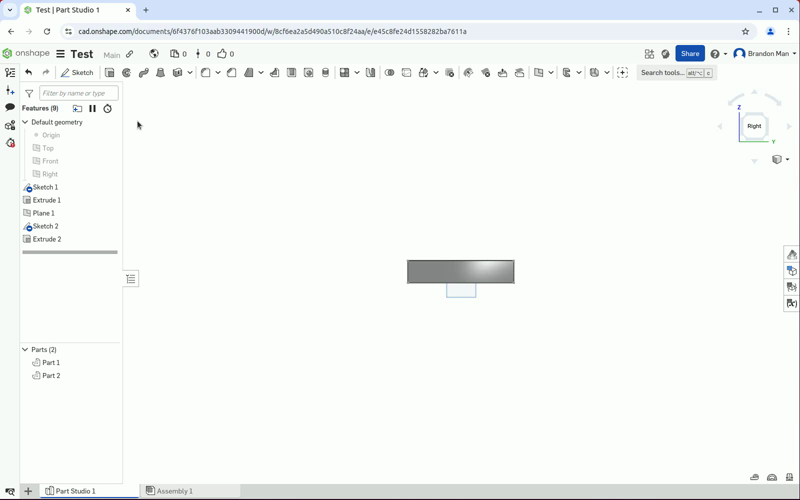
key(shift+h)
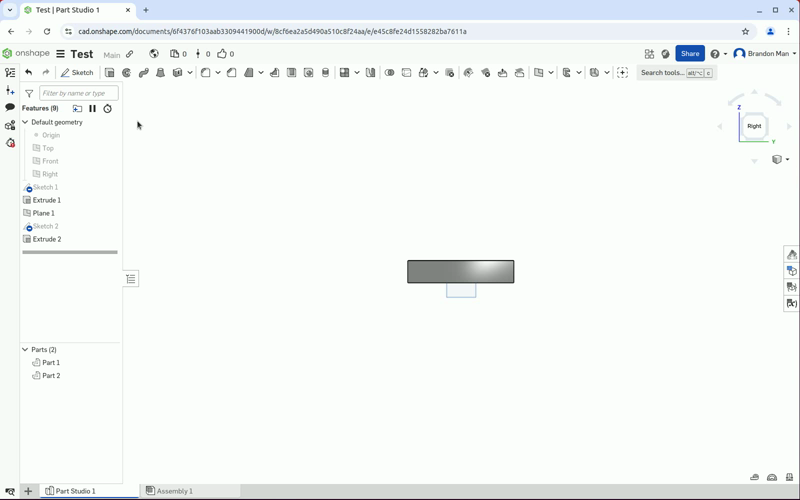
mouse_move(73, 189)
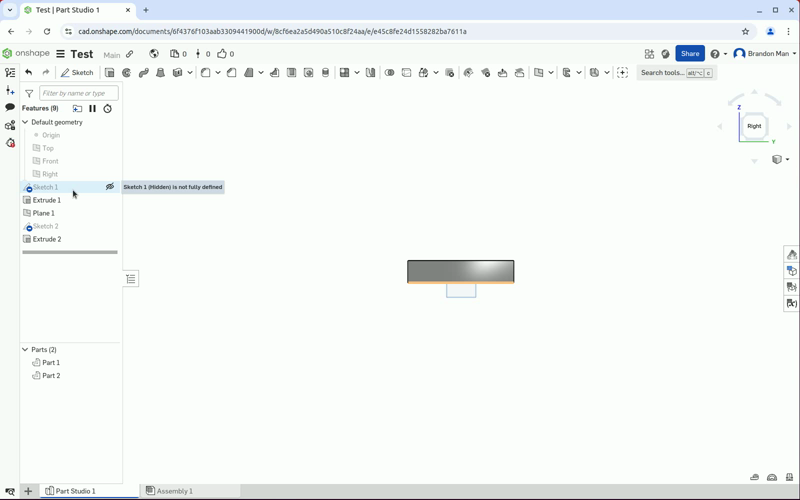
click(73, 189)
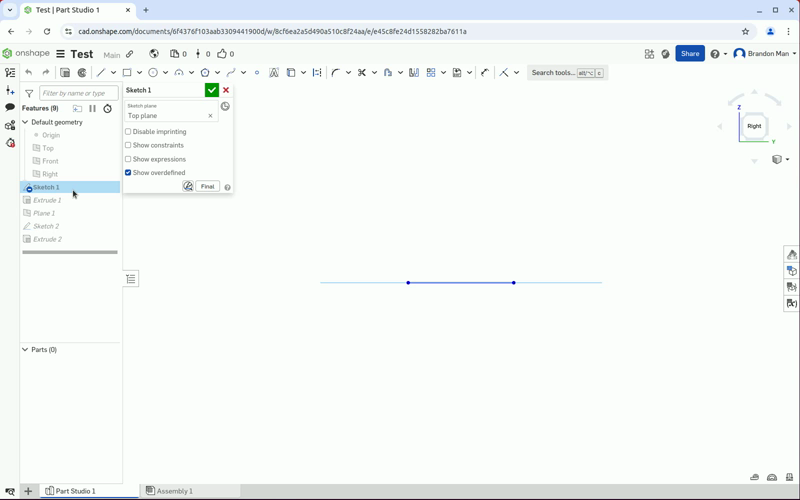
mouse_move(229, 92)
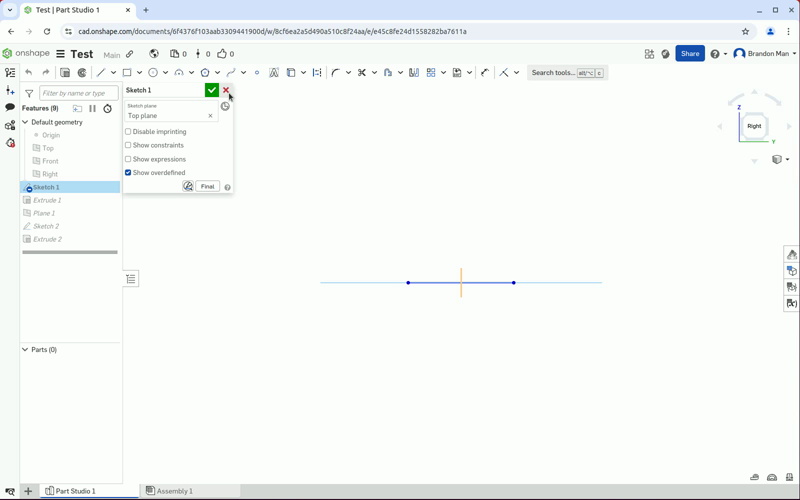
click(229, 92)
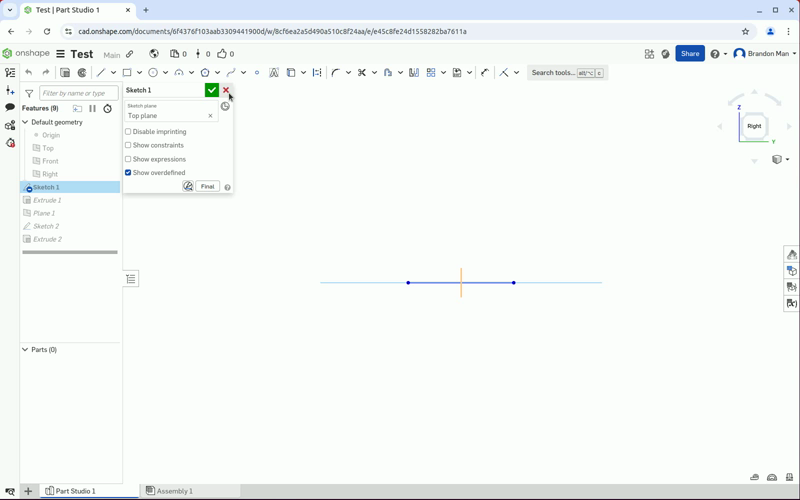
key(shift+s)
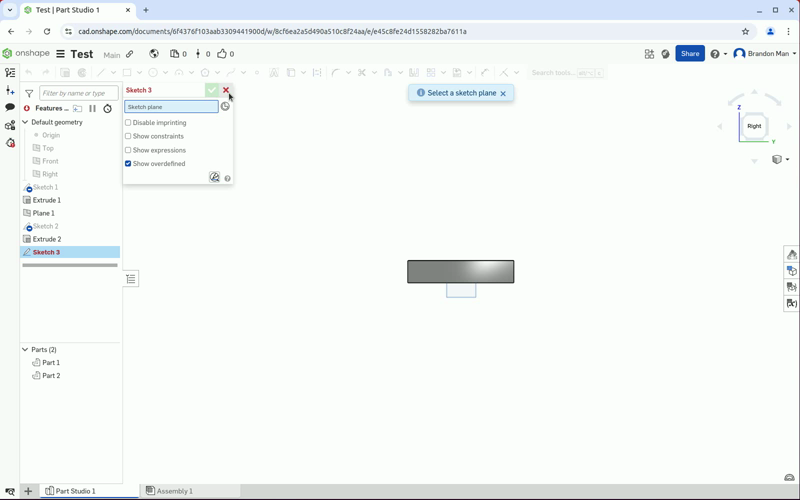
mouse_move(73, 215)
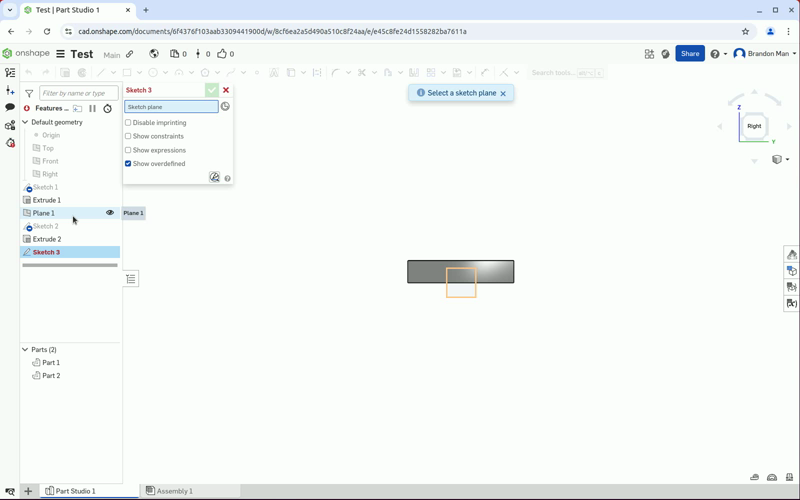
click(73, 215)
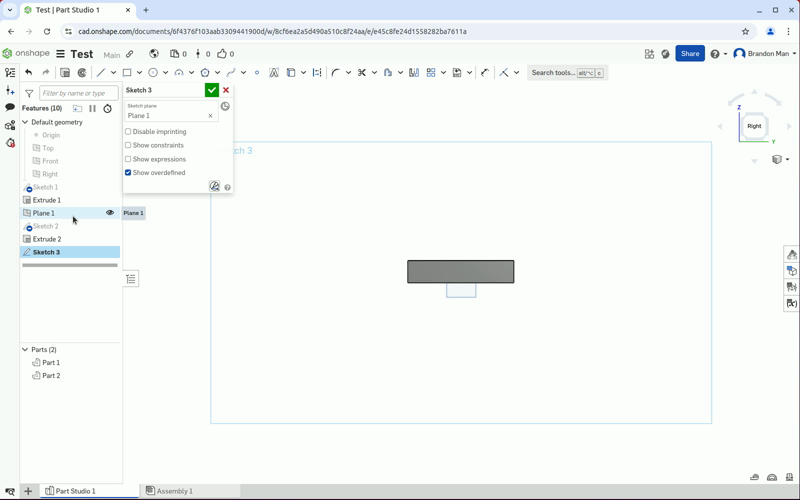
mouse_move(73, 352)
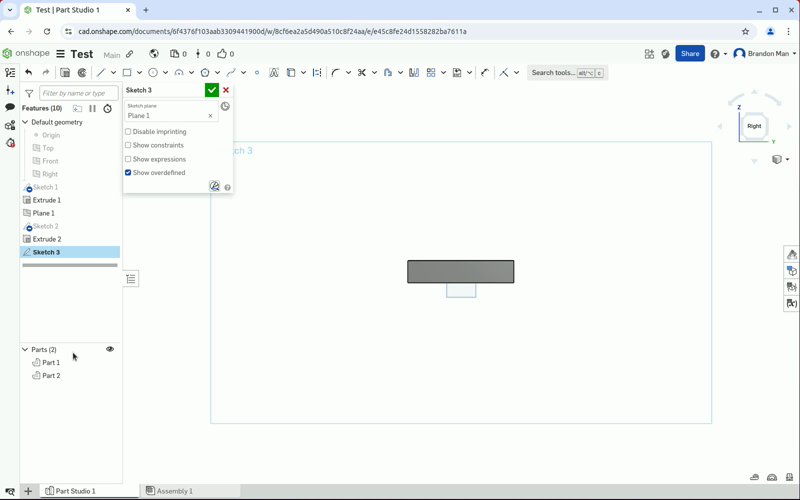
key(y)
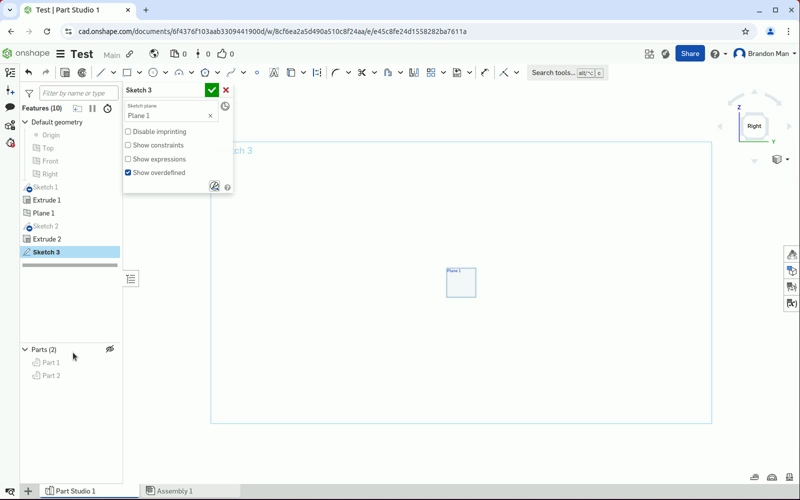
key(l)
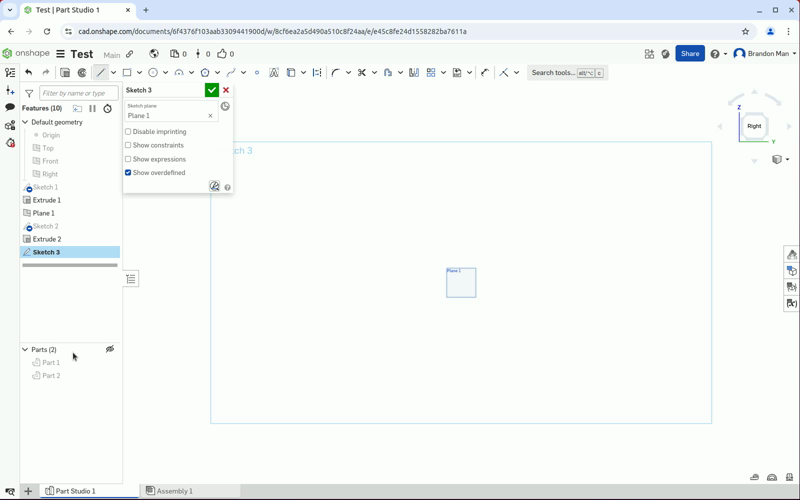
key_down(shift)
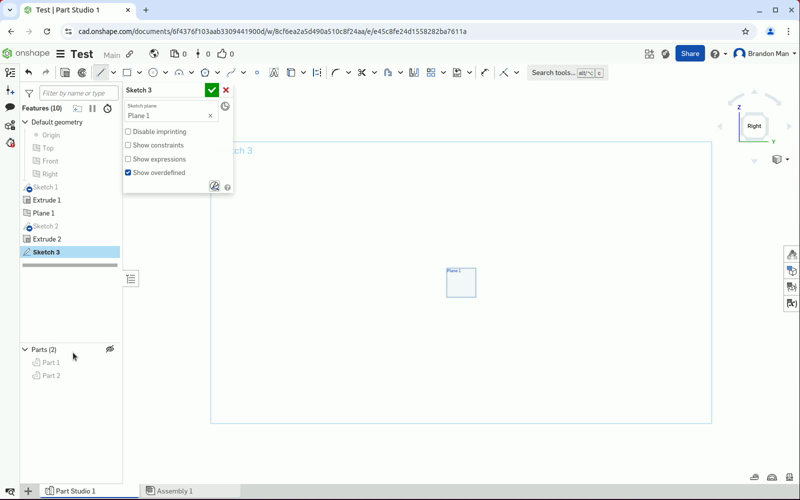
mouse_move(407, 260)
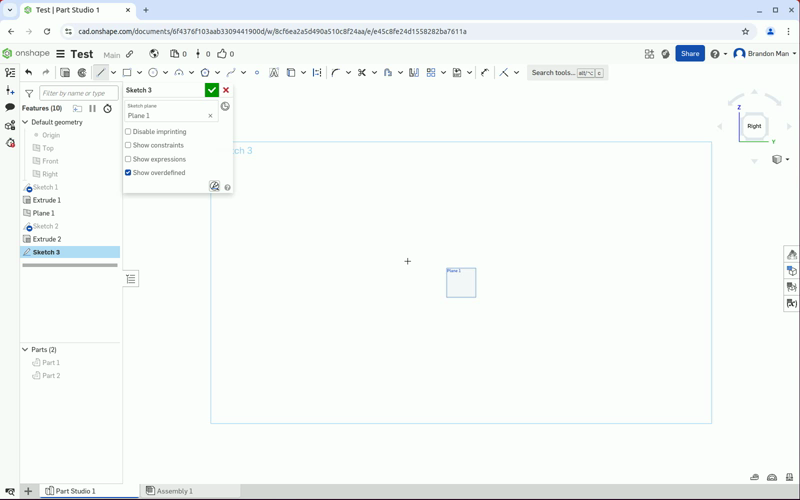
click(407, 260)
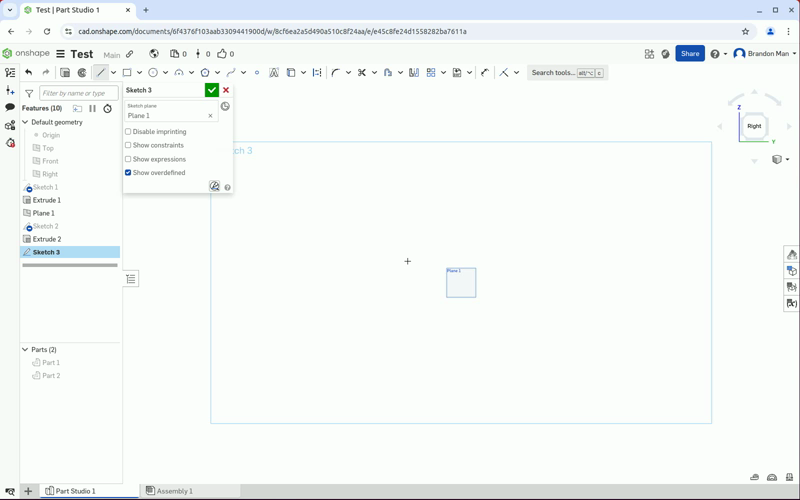
key_up(shift)
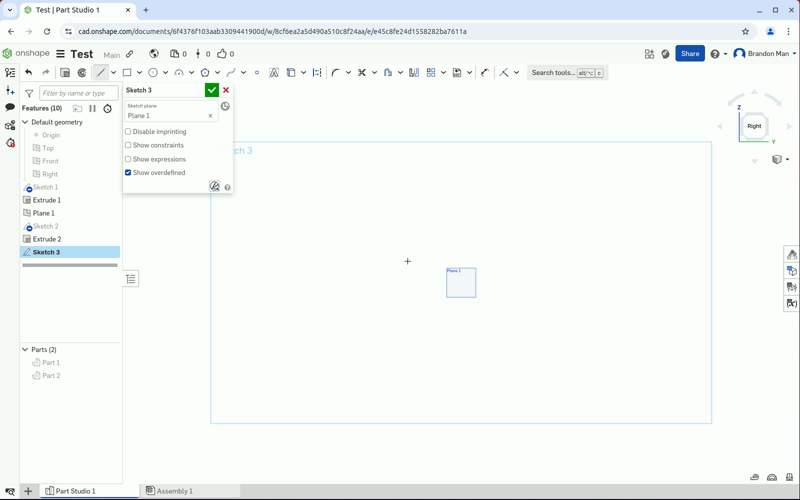
key_down(shift)
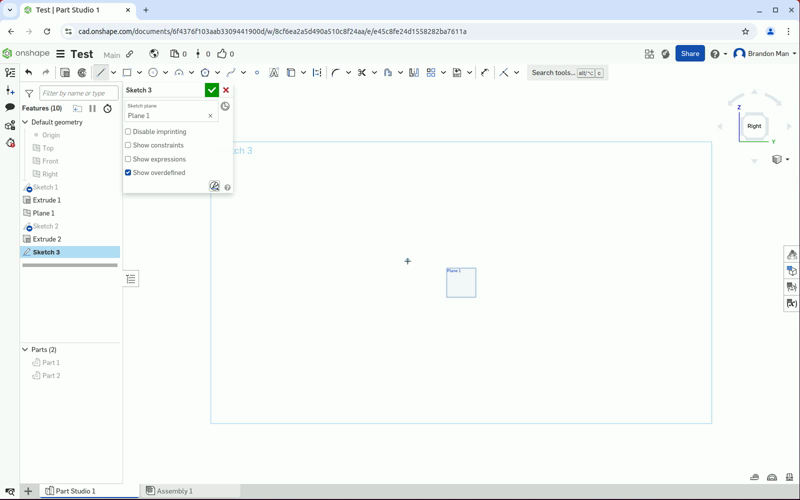
mouse_move(513, 260)
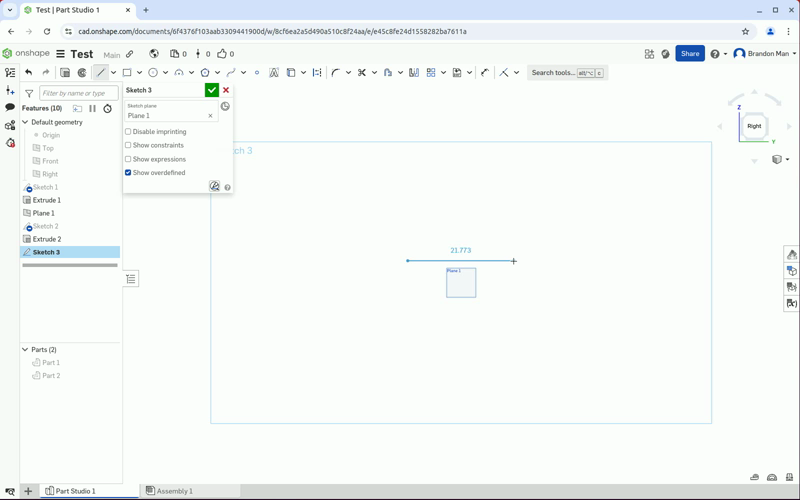
click(513, 260)
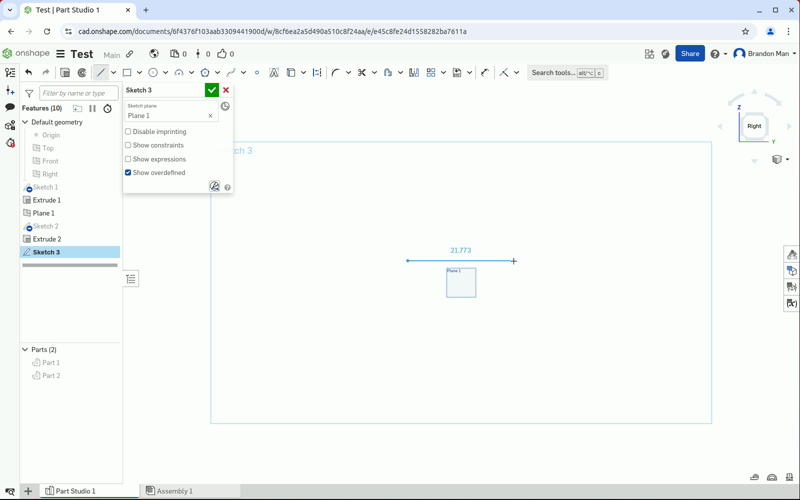
key_up(shift)
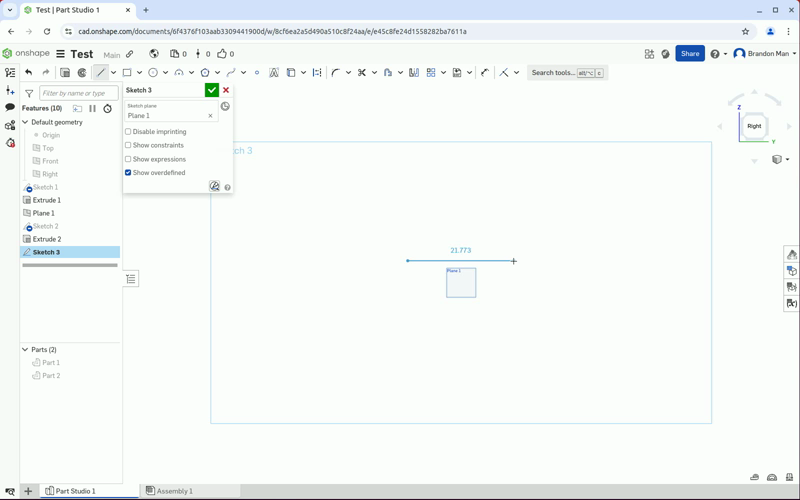
key_down(shift)
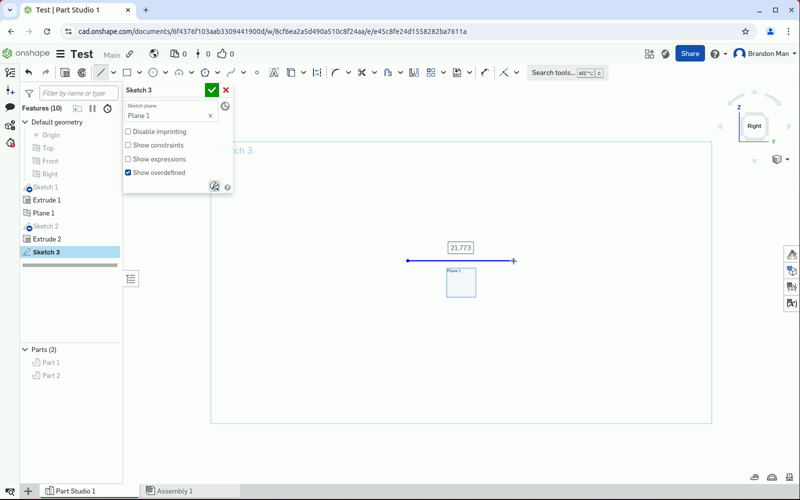
mouse_move(543, 260)
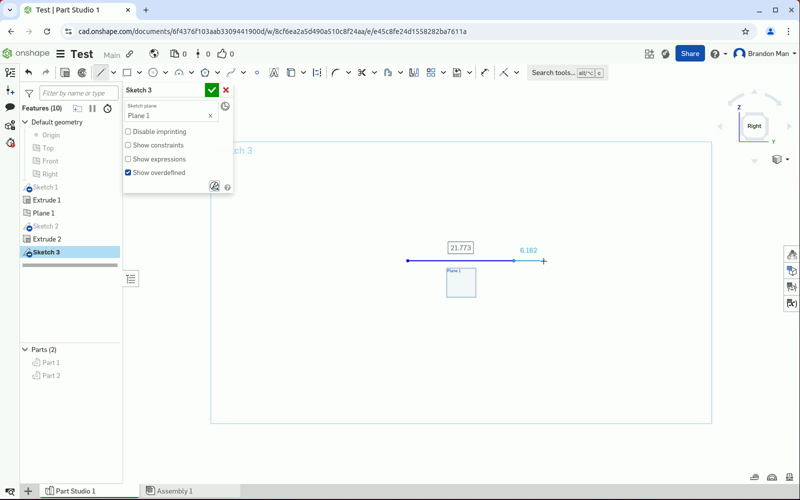
mouse_move(513, 257)
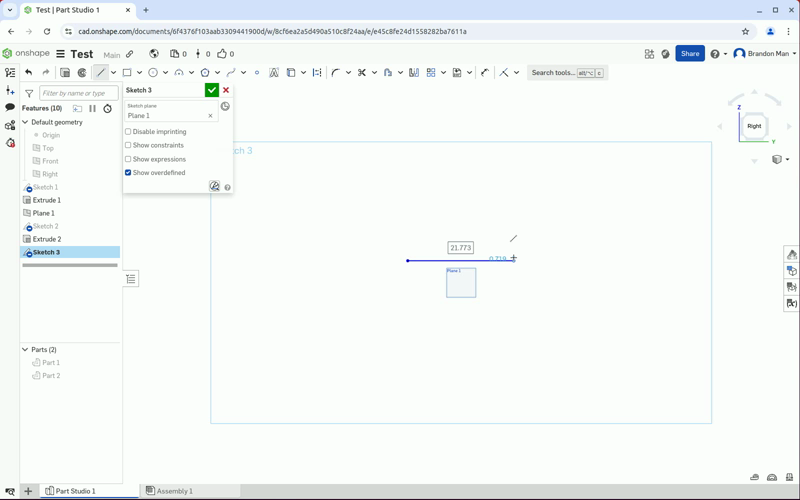
scroll(6)
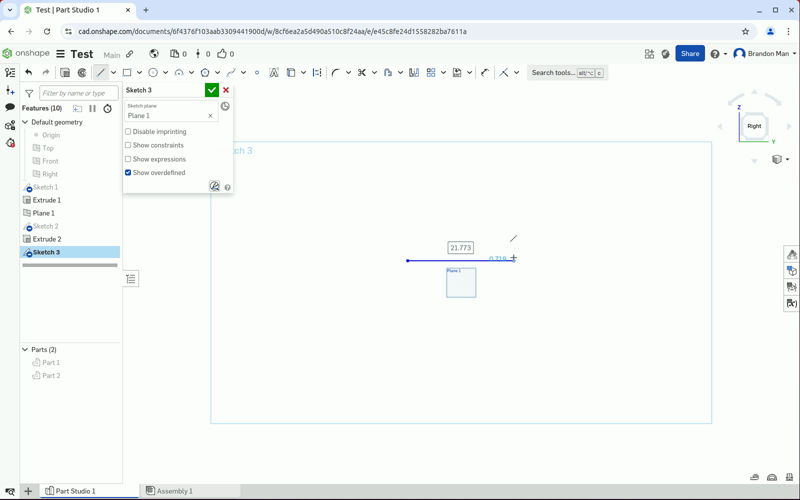
scroll(6)
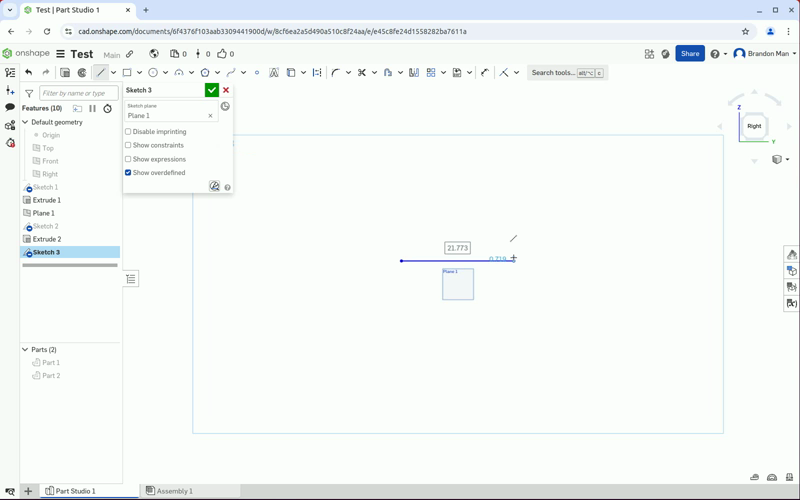
scroll(6)
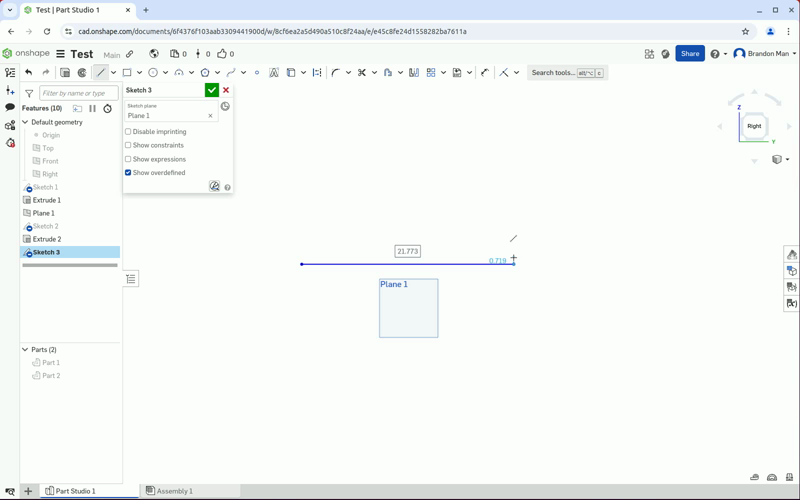
scroll(6)
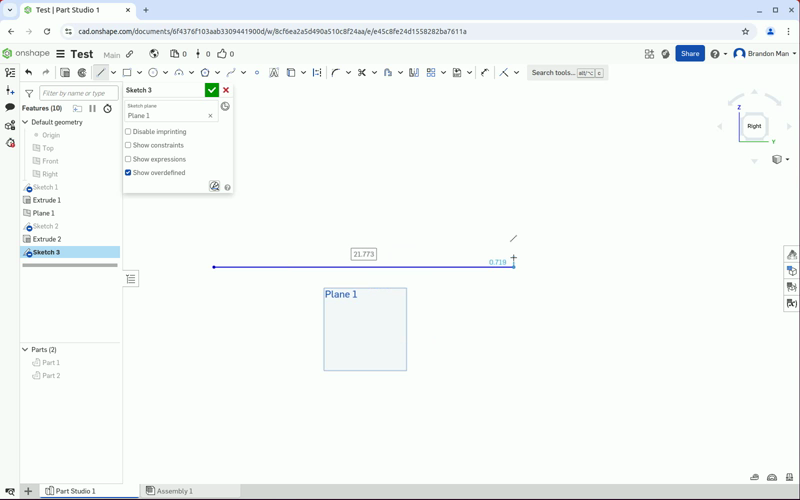
scroll(6)
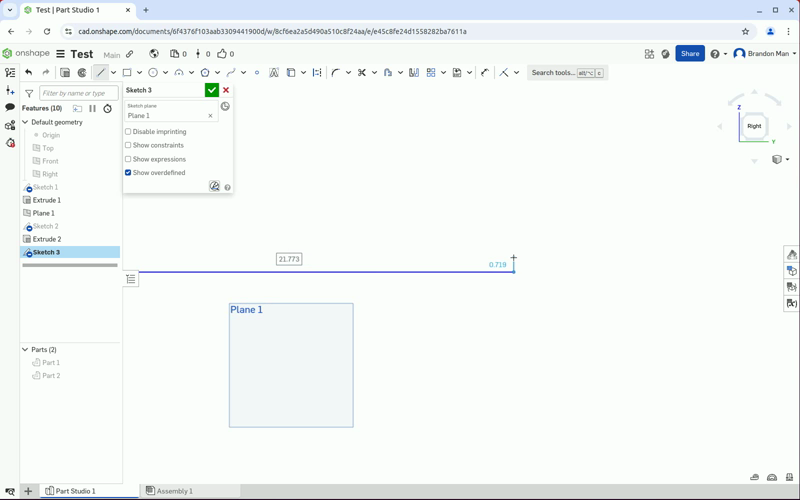
scroll(6)
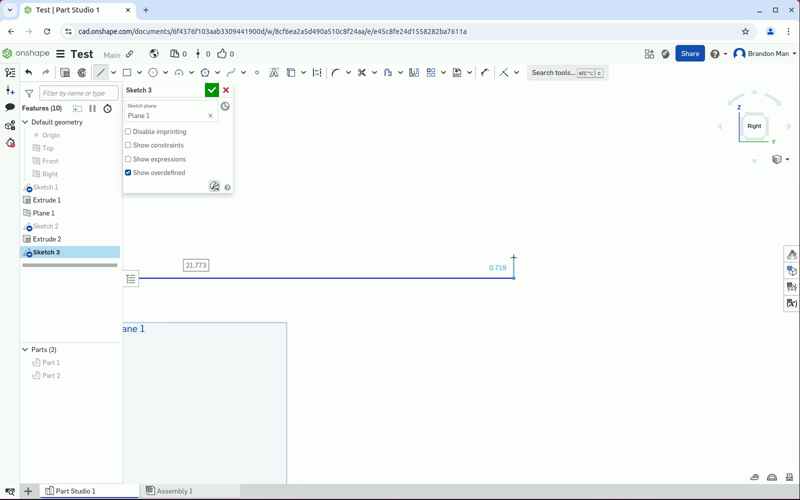
scroll(6)
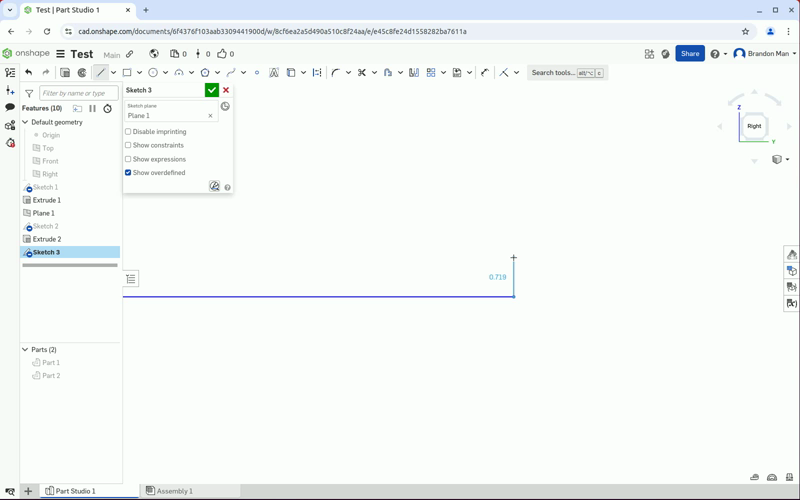
click(513, 257)
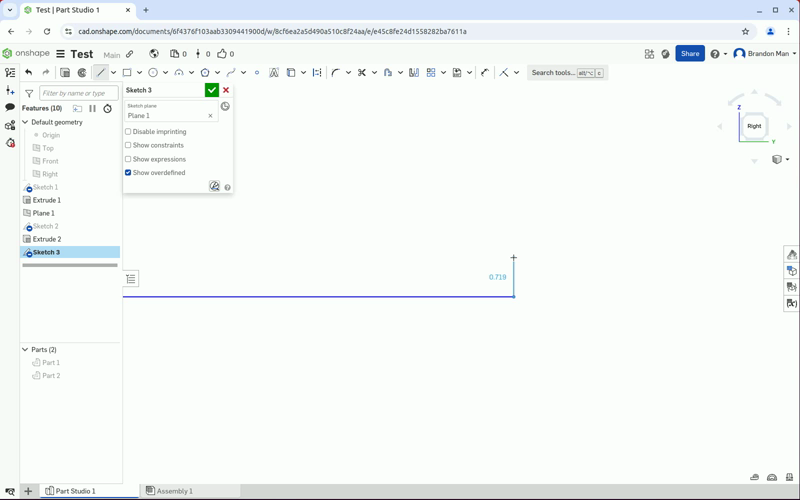
scroll(-6)
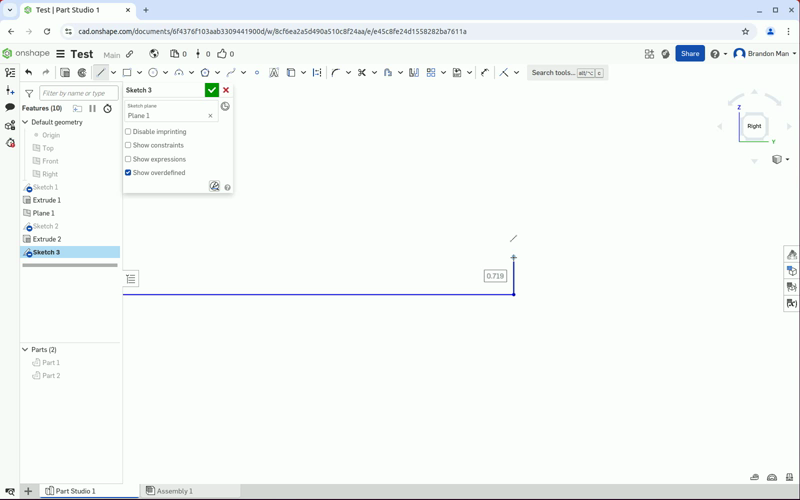
scroll(-6)
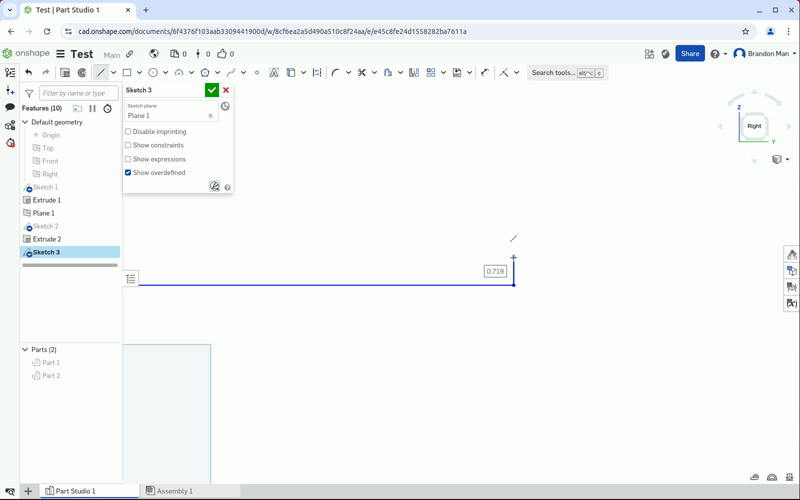
scroll(-6)
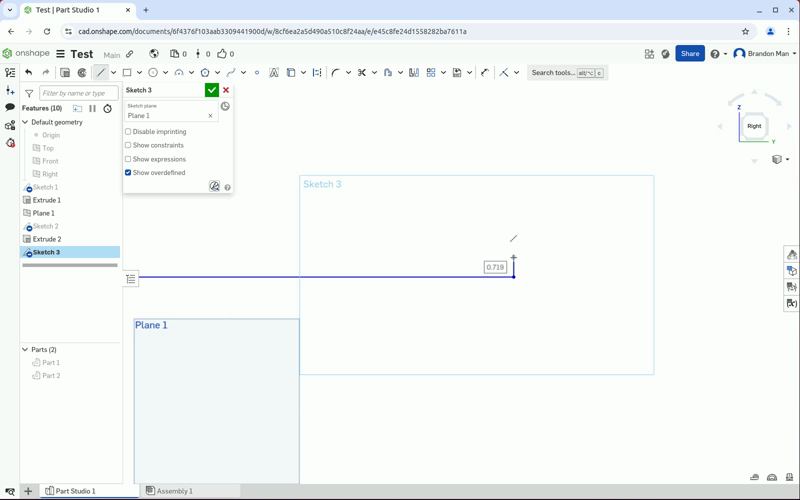
scroll(-6)
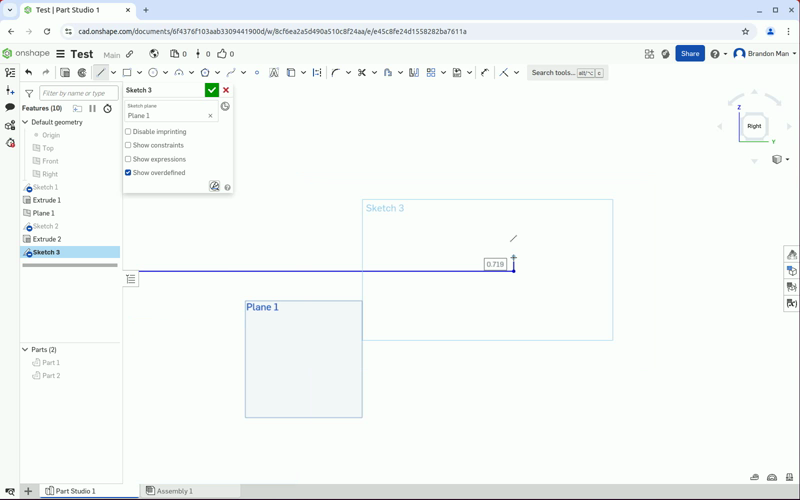
scroll(-6)
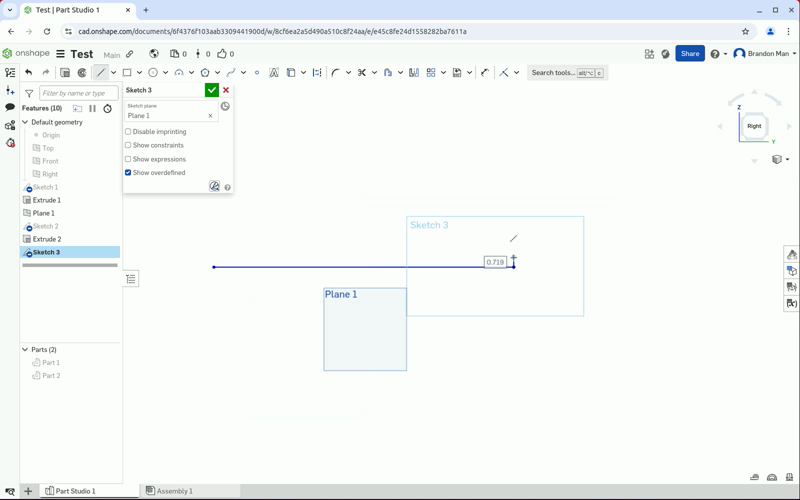
scroll(-6)
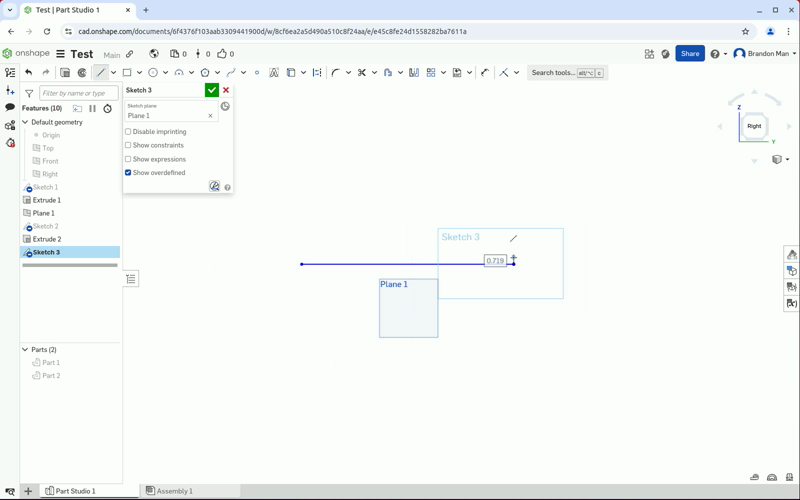
scroll(-6)
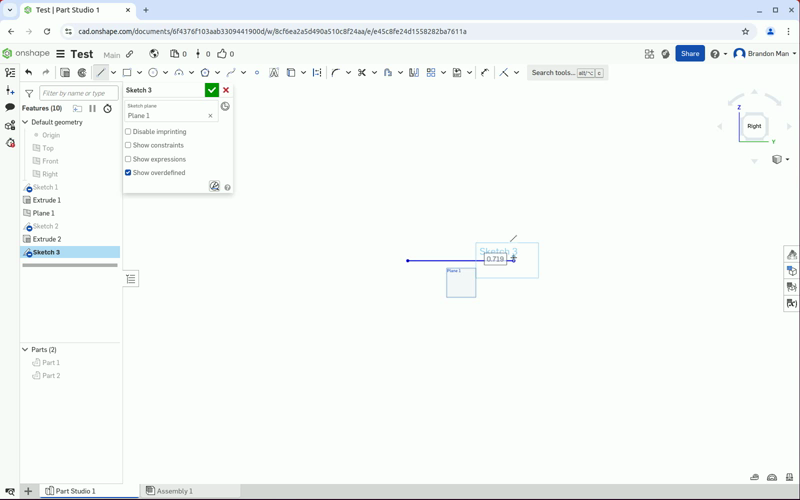
key_up(shift)
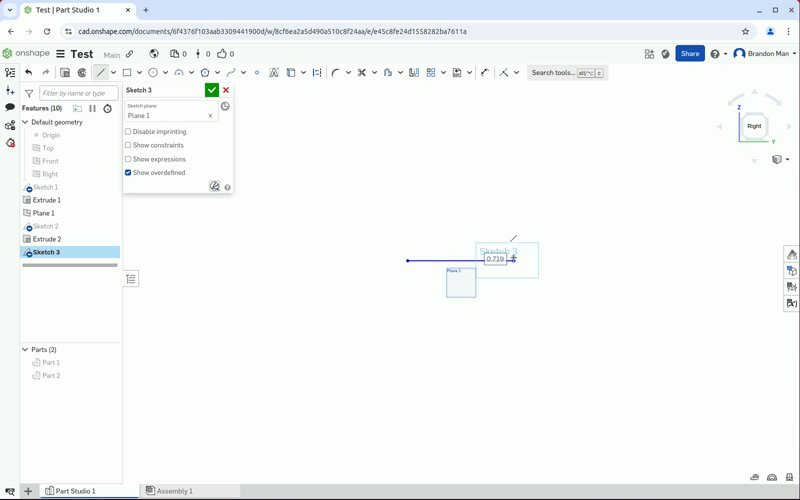
key_down(shift)
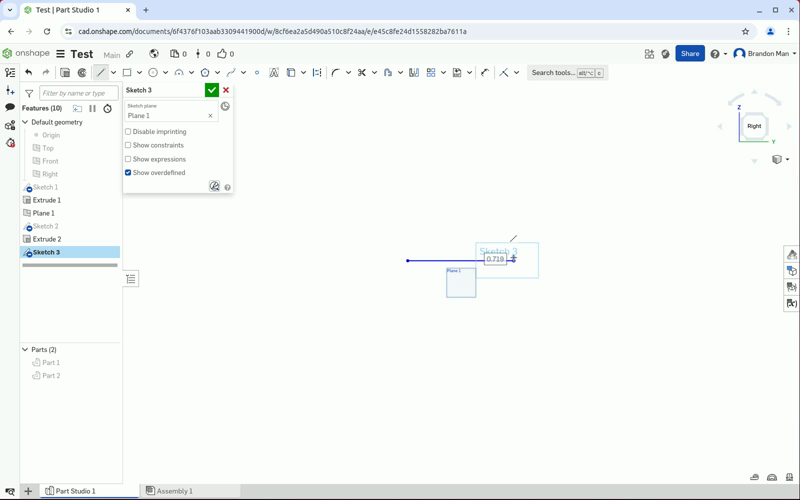
mouse_move(407, 257)
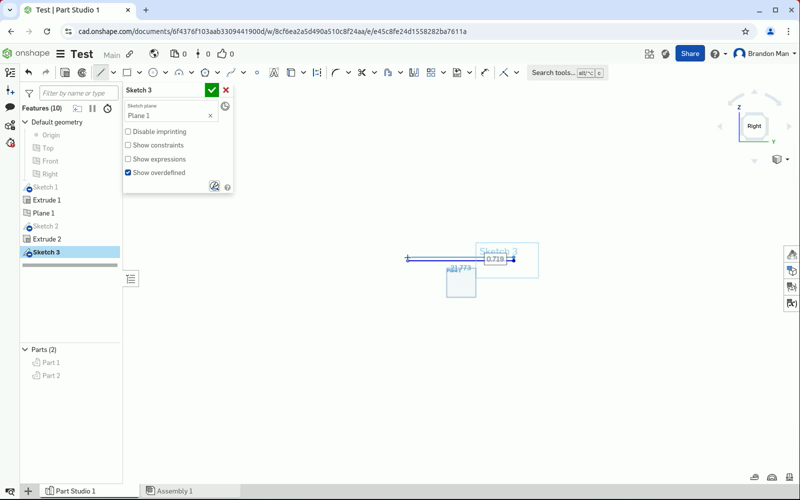
scroll(6)
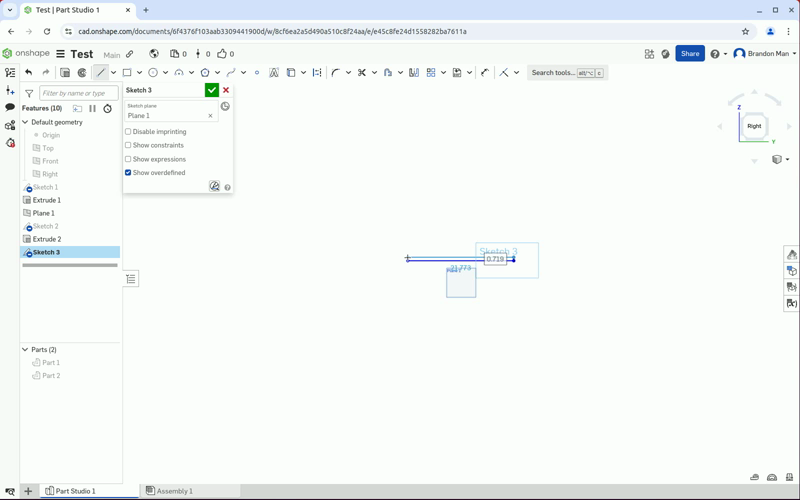
scroll(6)
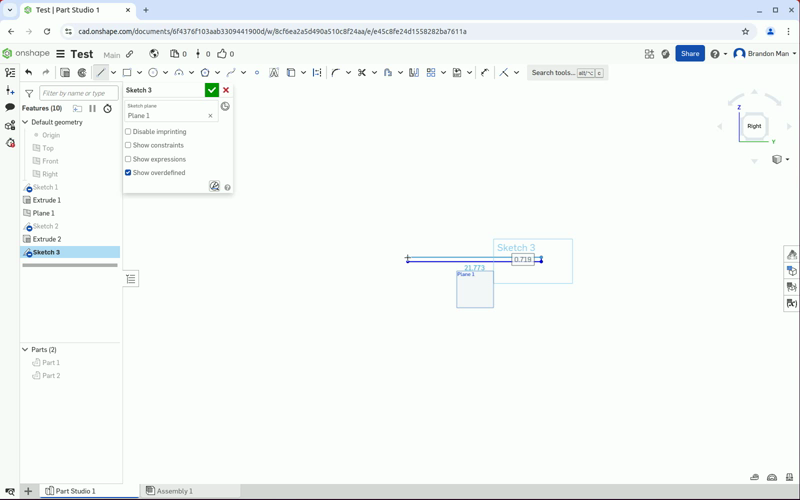
scroll(6)
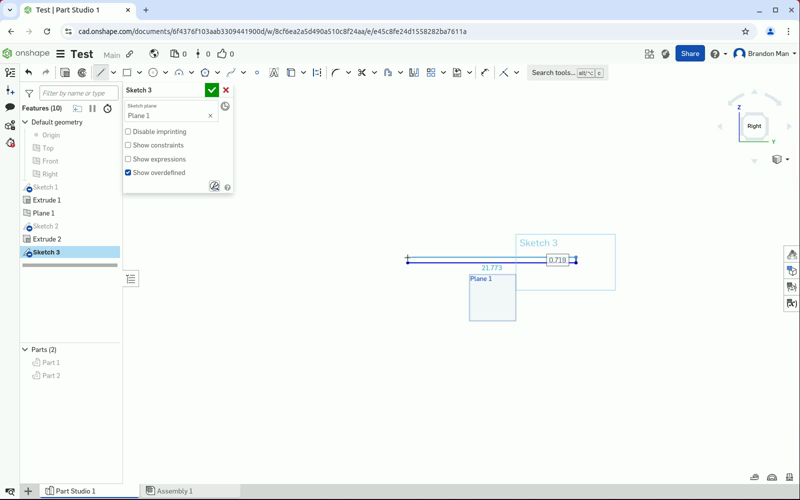
scroll(6)
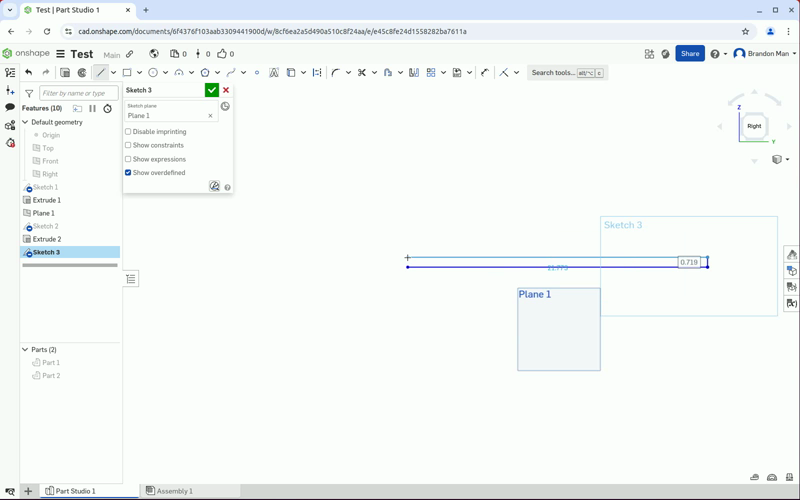
scroll(6)
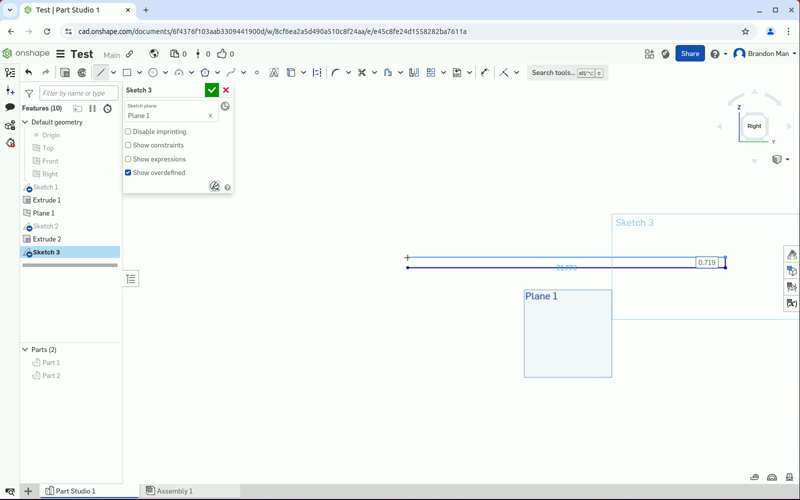
scroll(6)
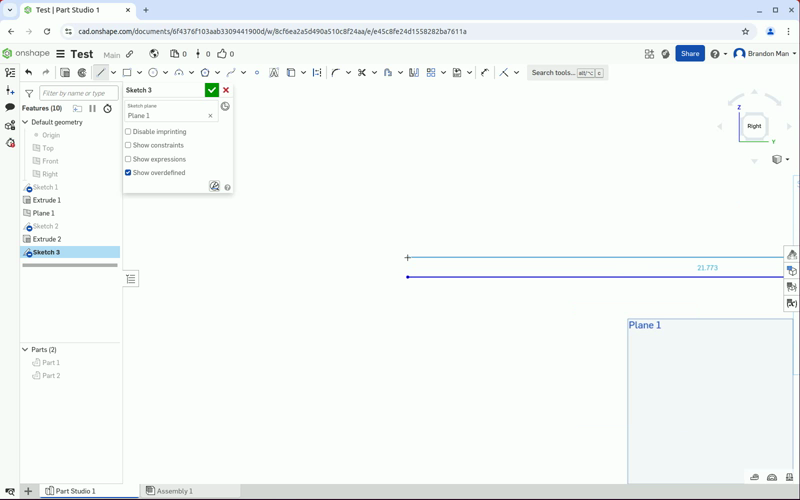
scroll(6)
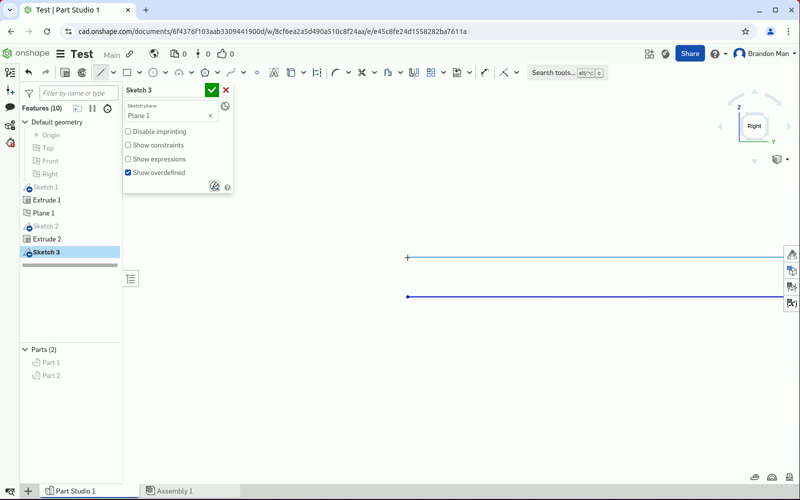
click(407, 257)
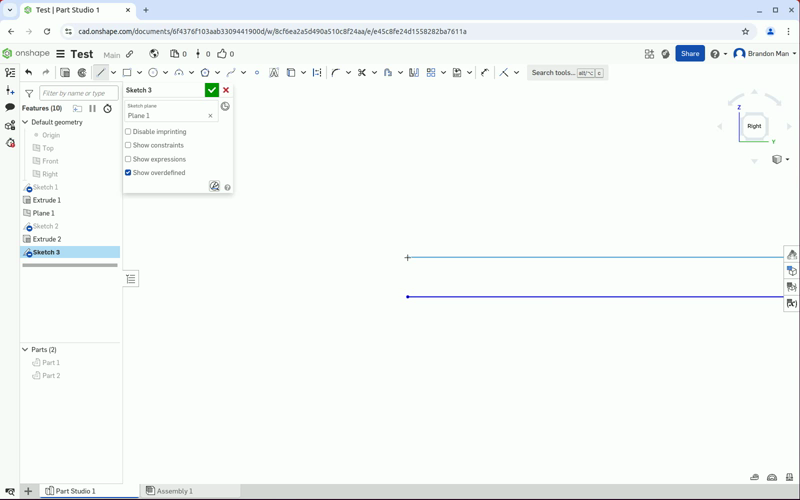
scroll(-6)
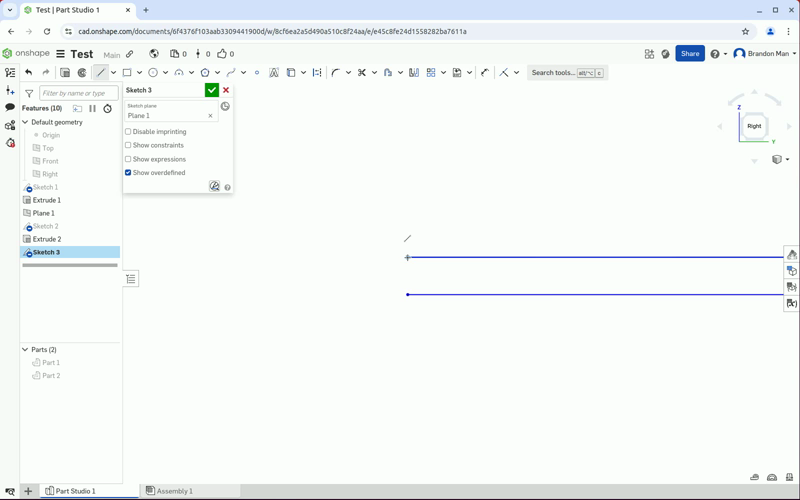
scroll(-6)
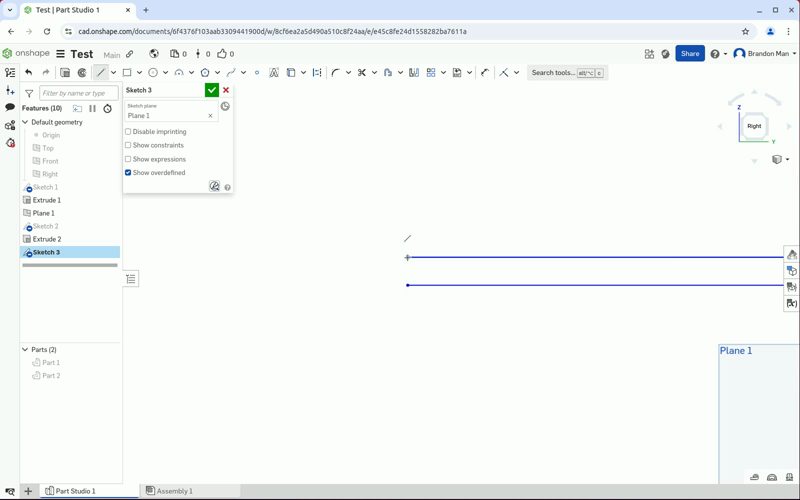
scroll(-6)
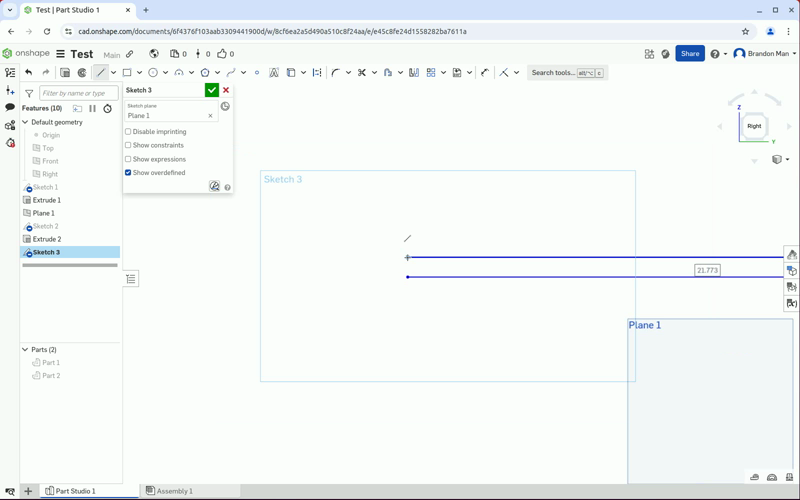
scroll(-6)
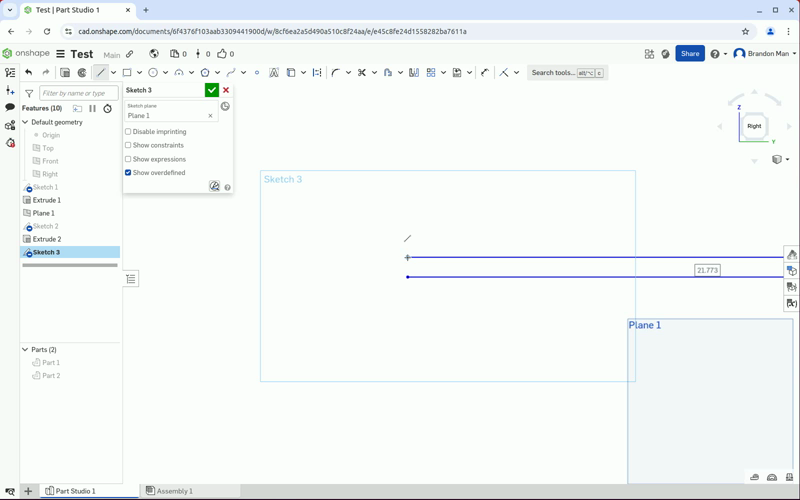
scroll(-6)
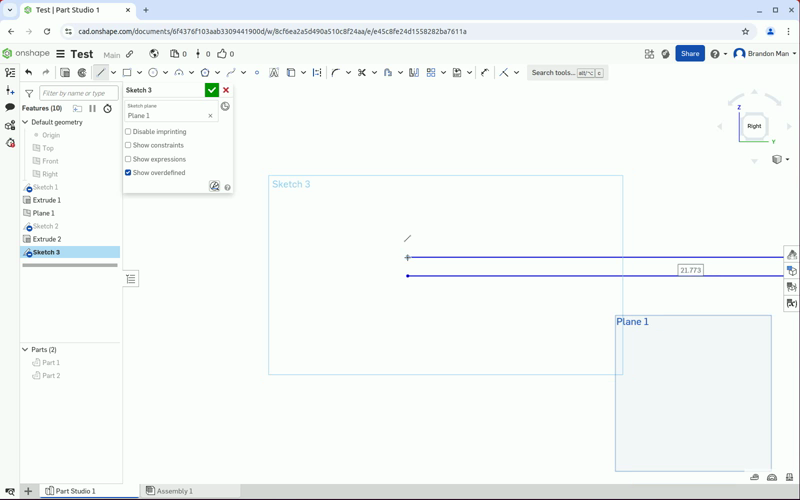
scroll(-6)
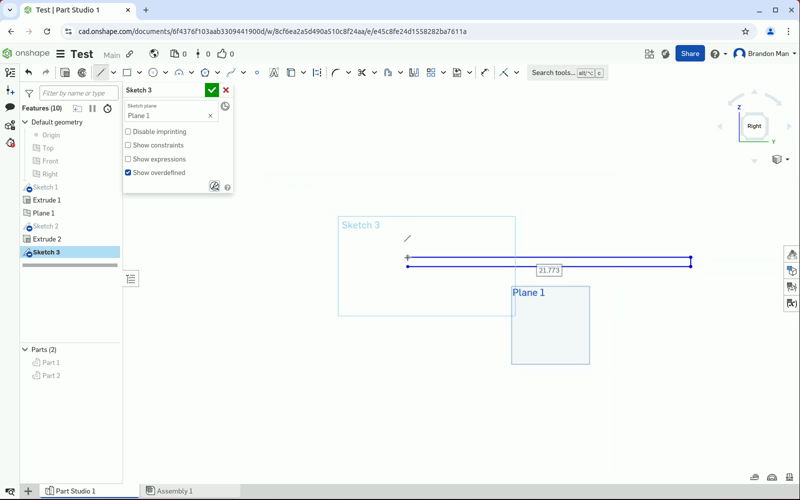
scroll(-6)
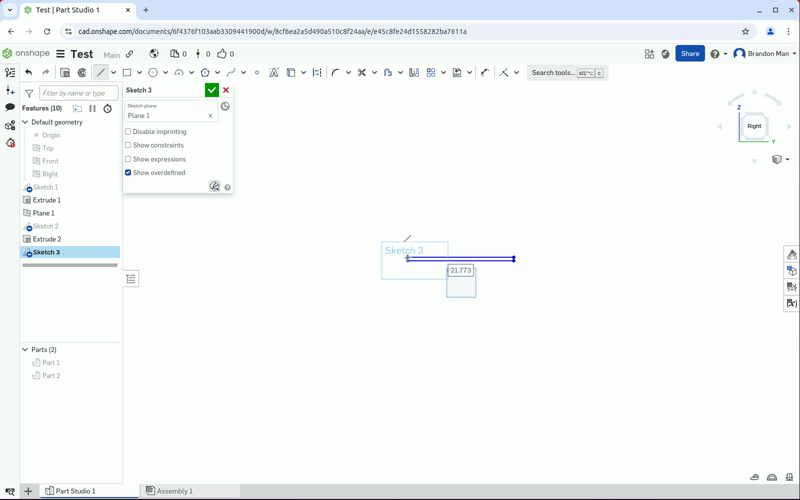
key_up(shift)
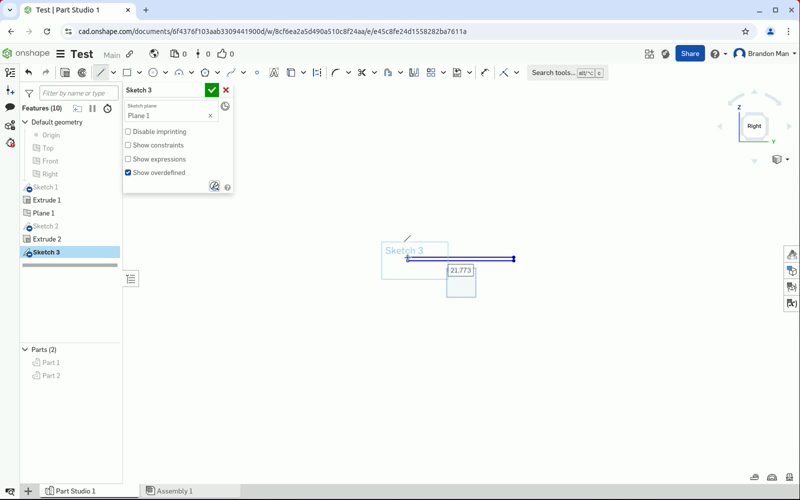
mouse_move(437, 257)
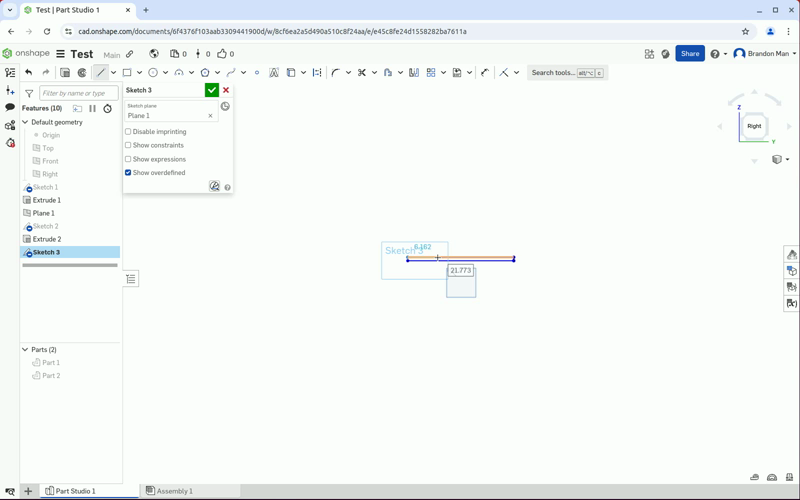
key_down(shift)
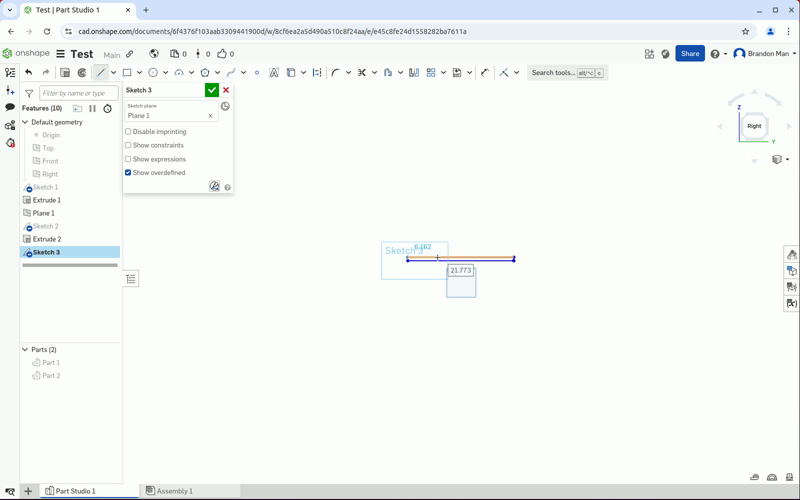
mouse_move(407, 260)
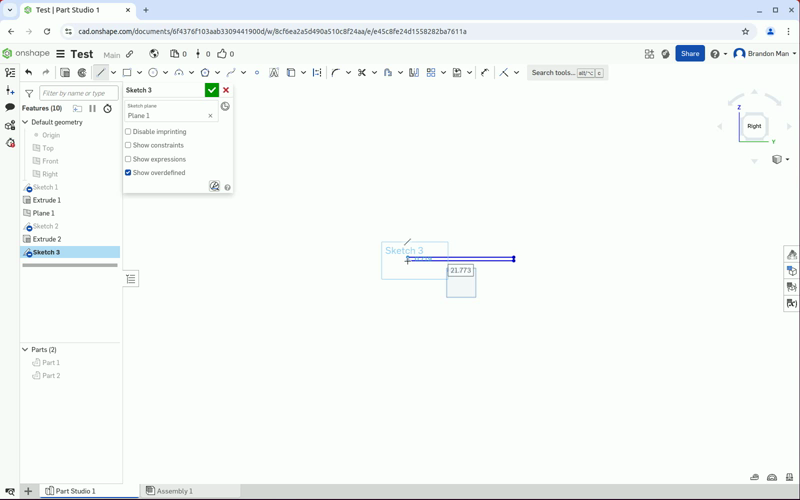
scroll(6)
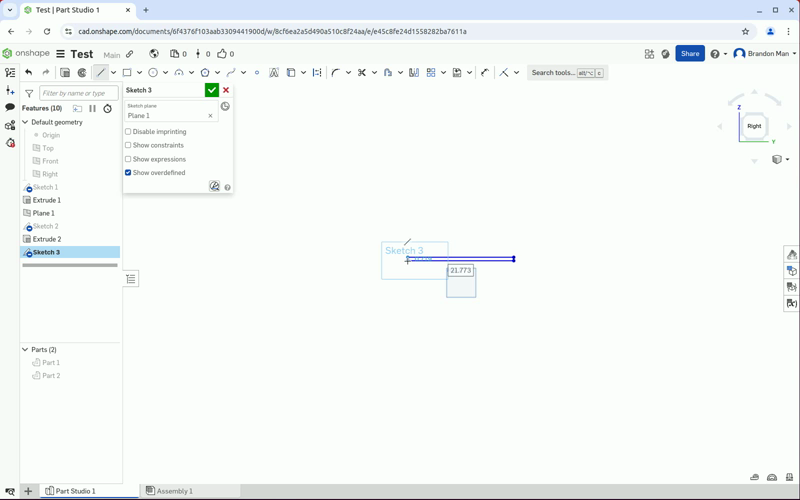
scroll(6)
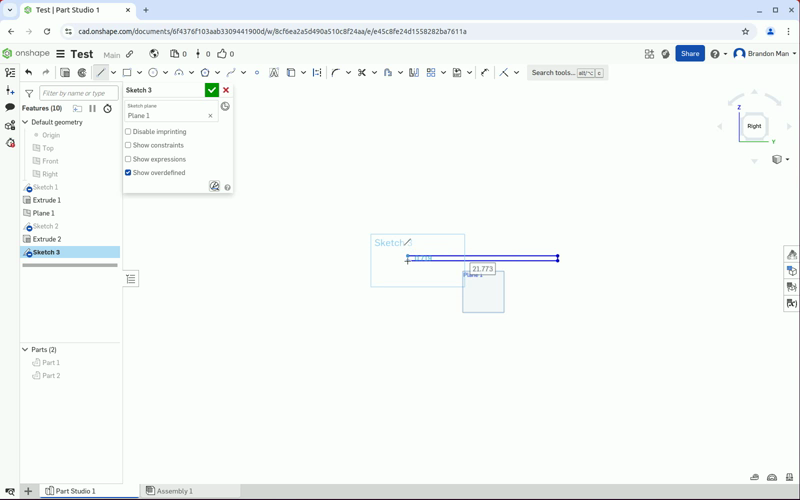
scroll(6)
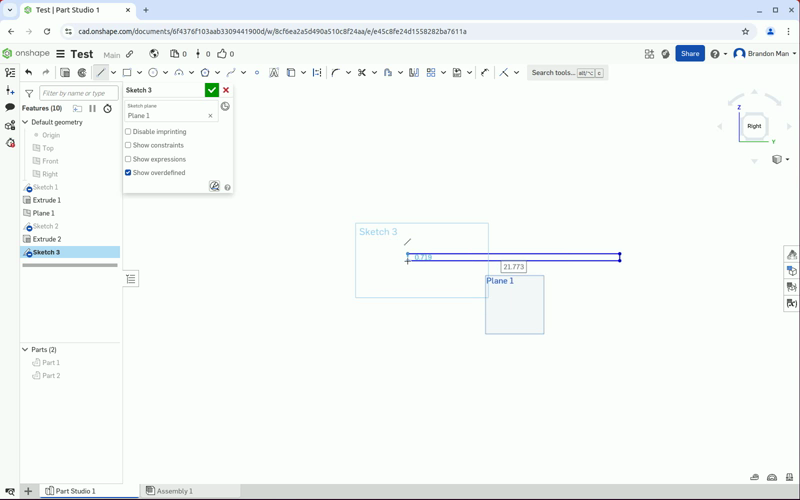
scroll(6)
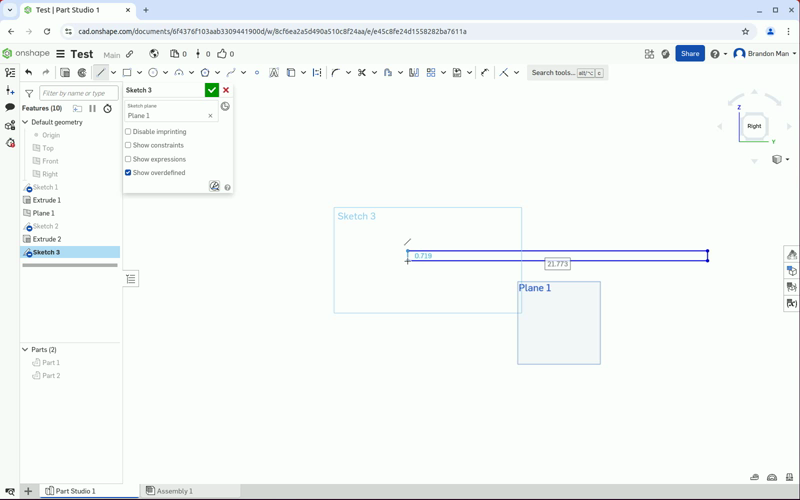
scroll(6)
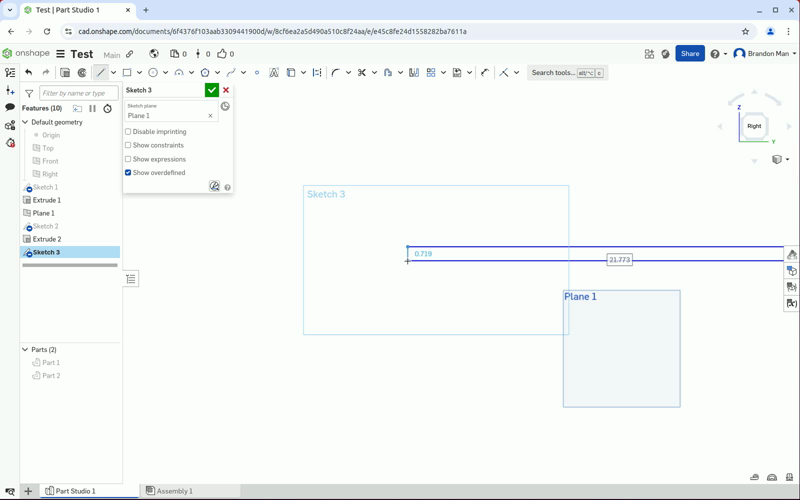
scroll(6)
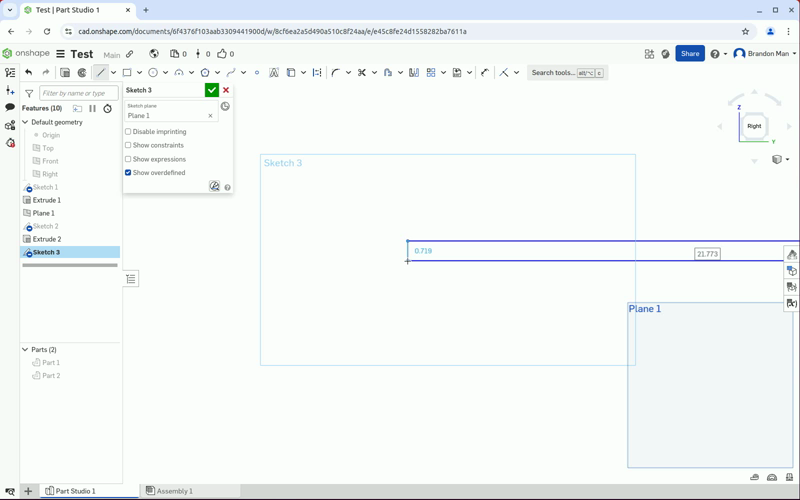
scroll(6)
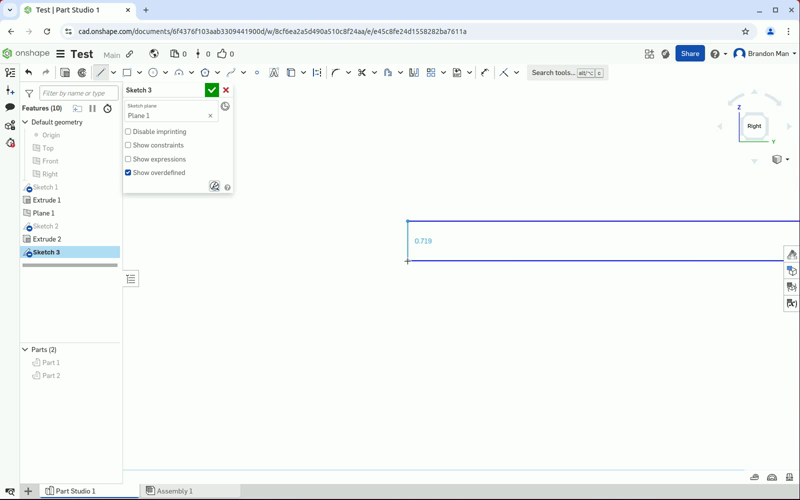
key_up(shift)
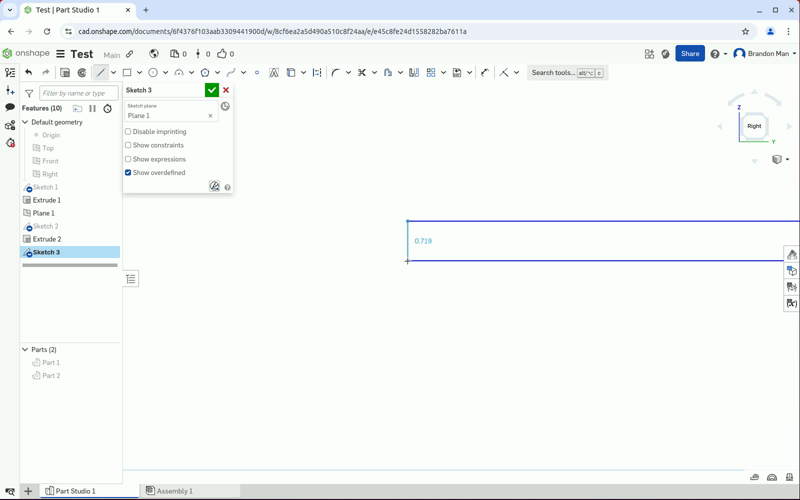
click(407, 260)
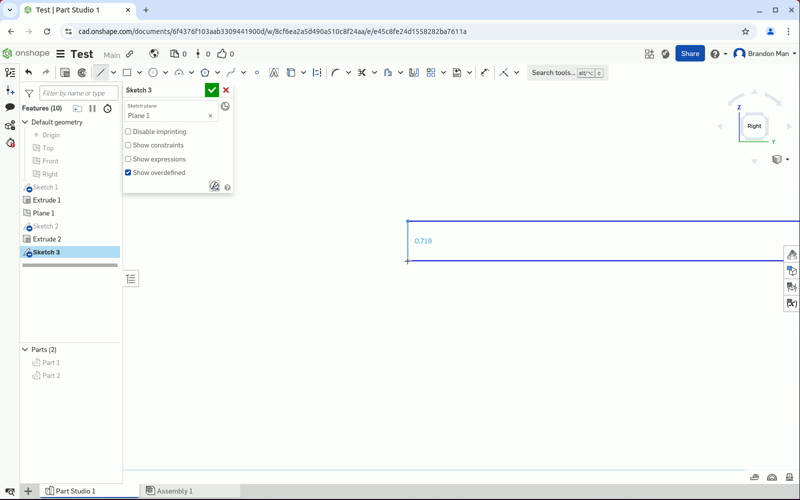
scroll(-6)
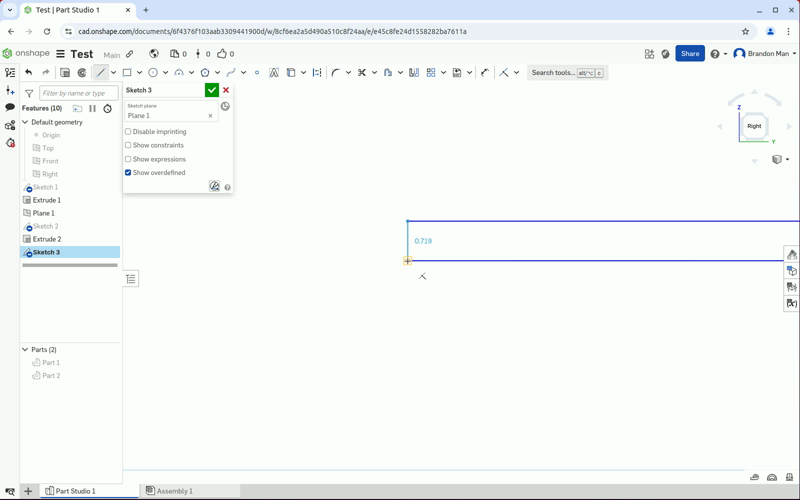
scroll(-6)
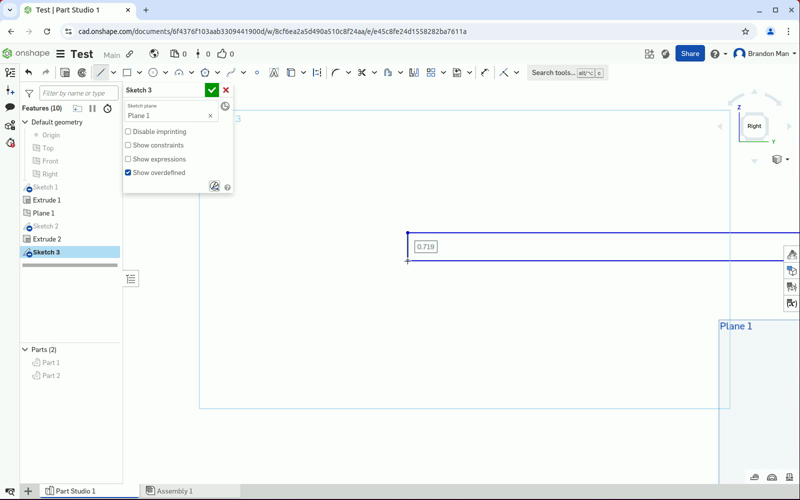
scroll(-6)
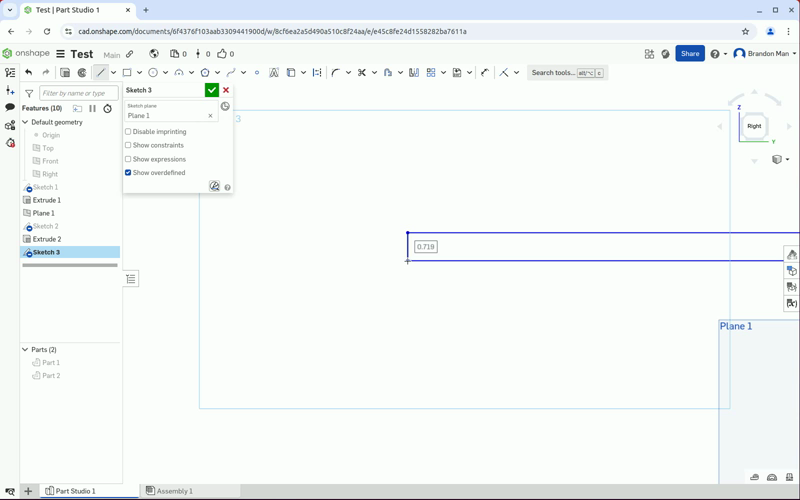
scroll(-6)
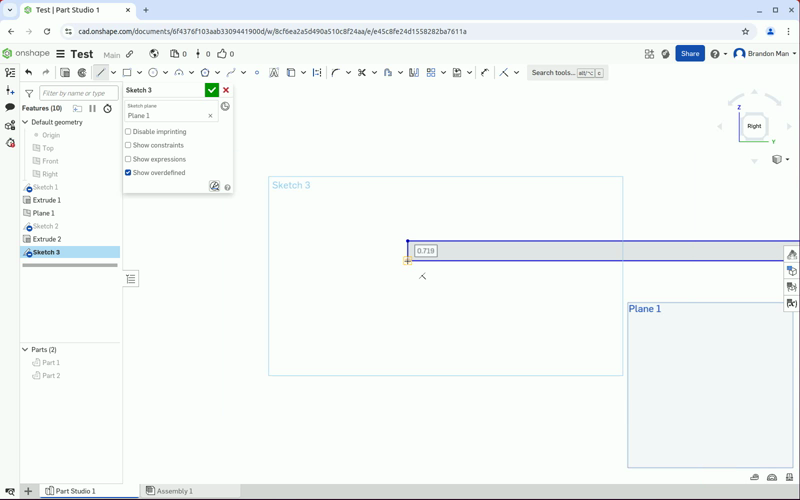
scroll(-6)
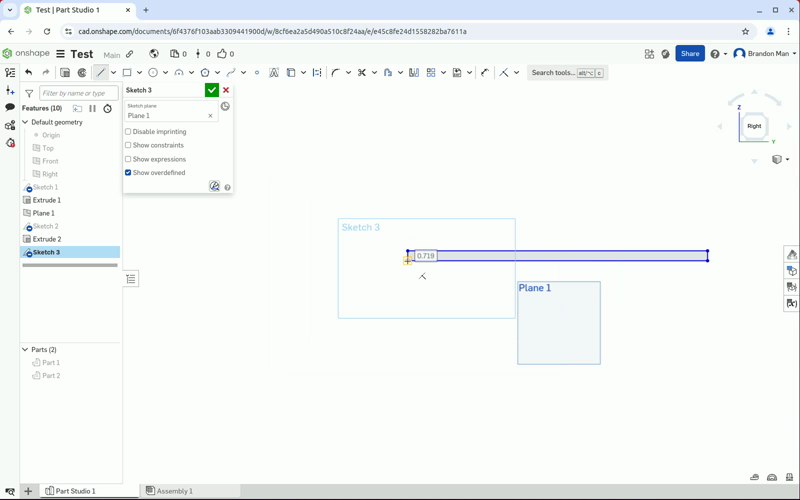
scroll(-6)
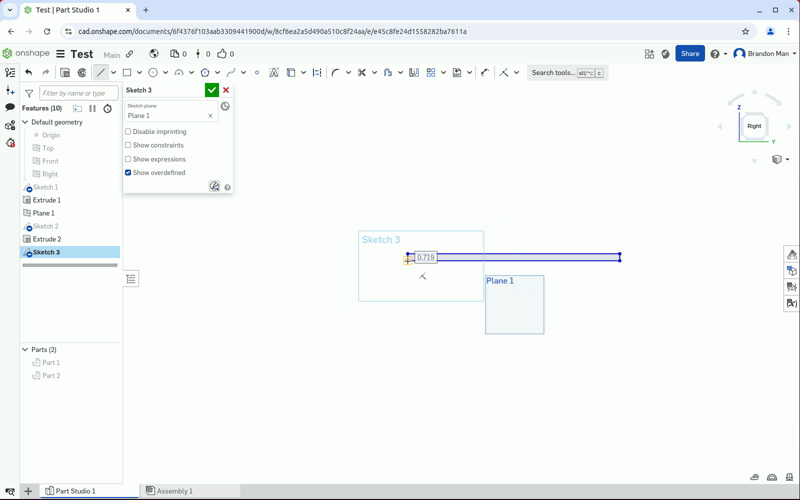
scroll(-6)
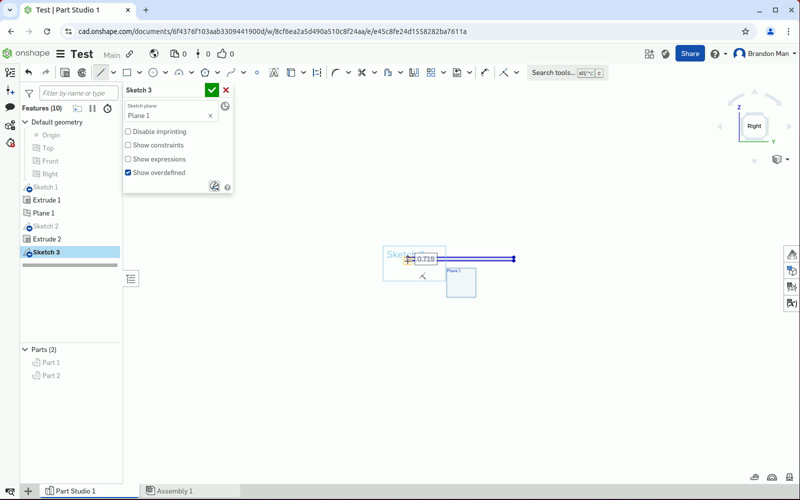
key(esc)
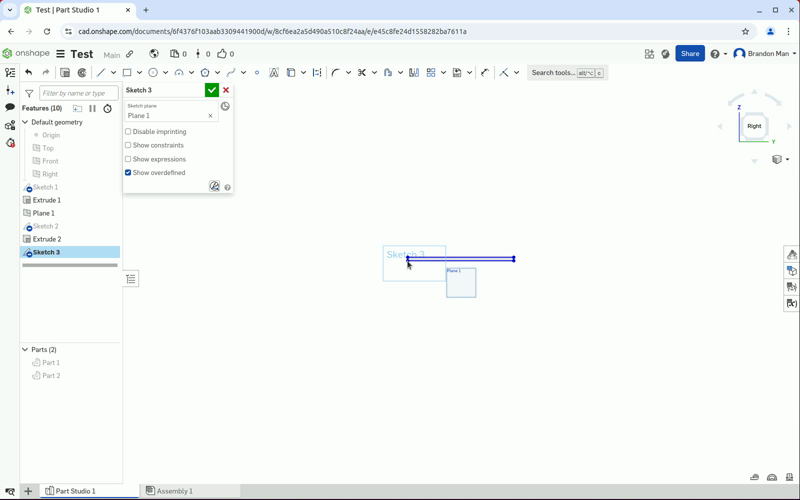
mouse_move(489, 257)
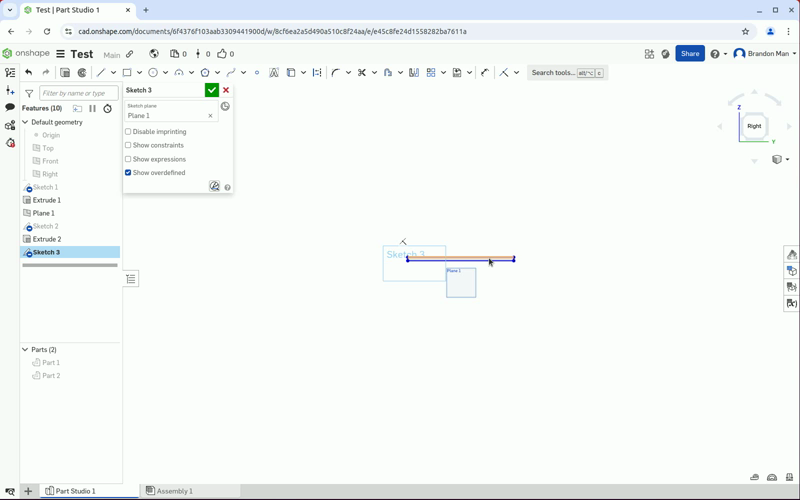
scroll(6)
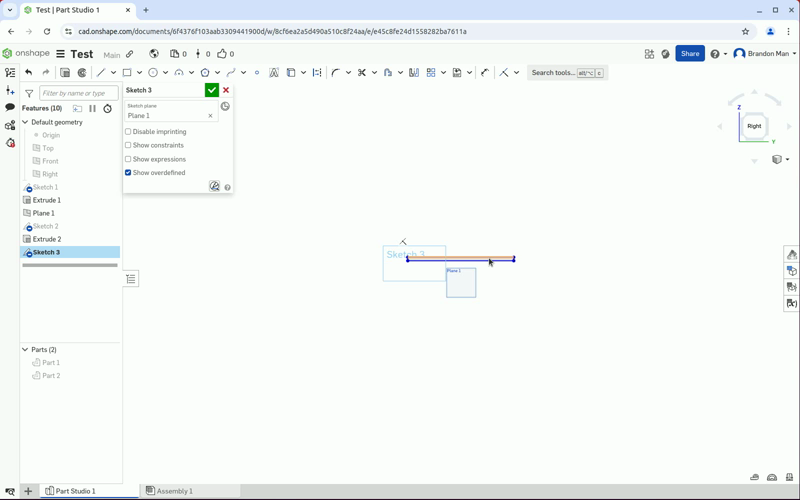
scroll(6)
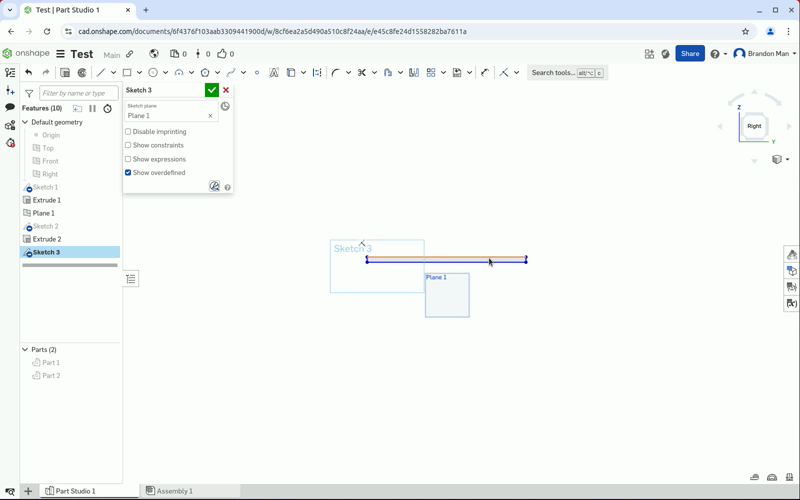
scroll(6)
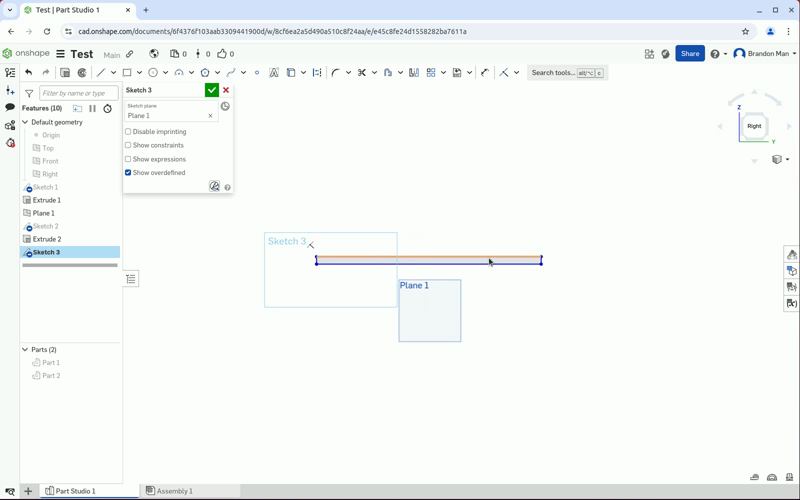
scroll(6)
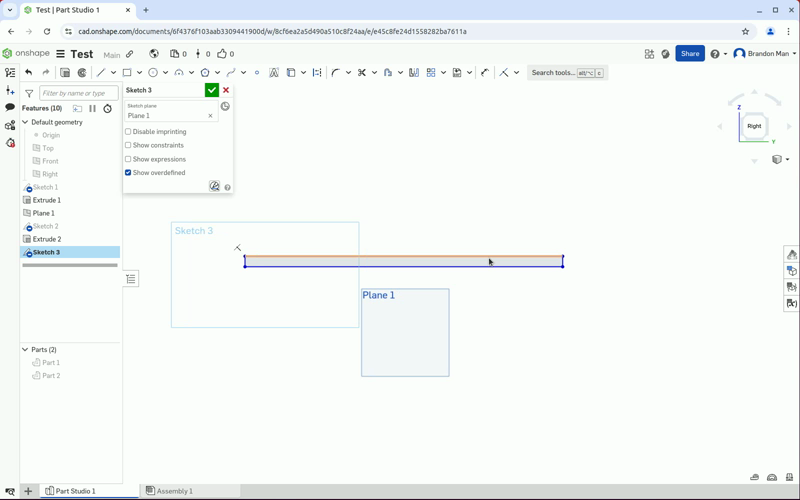
scroll(6)
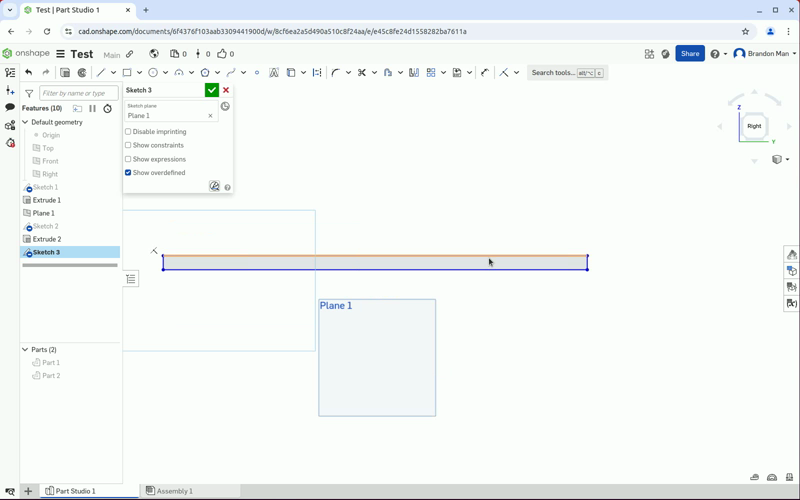
scroll(6)
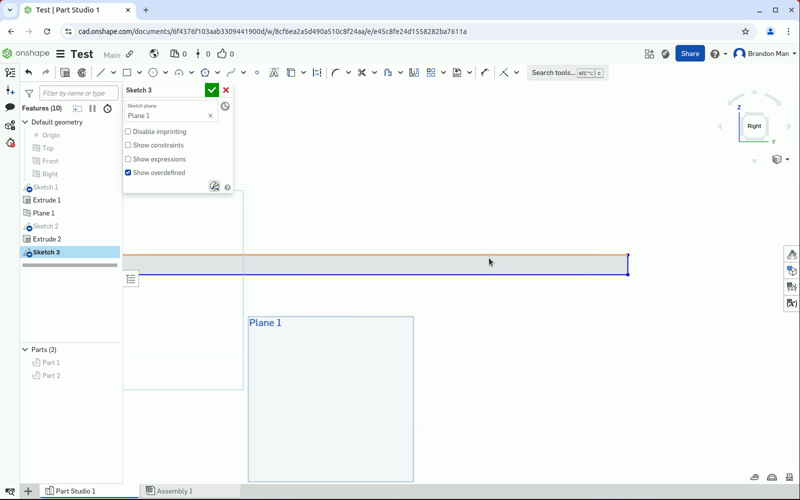
scroll(6)
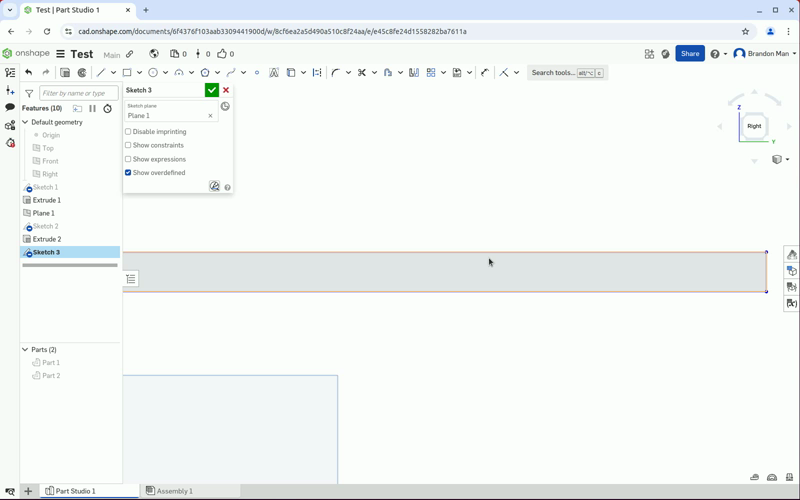
click(489, 257)
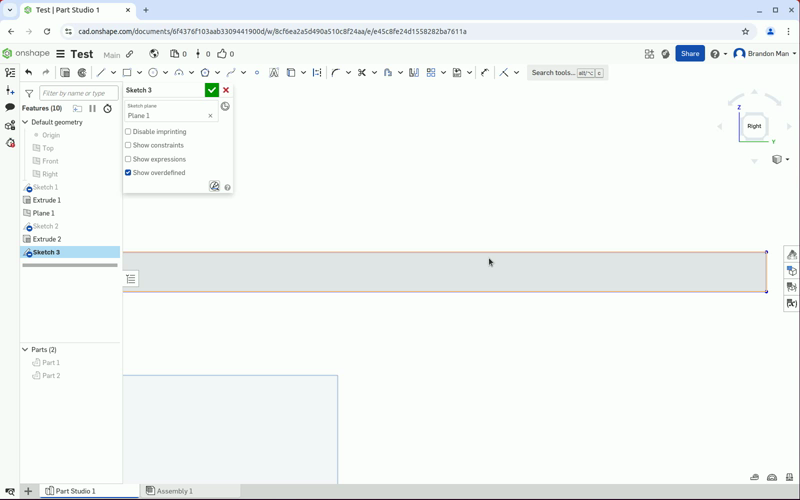
scroll(-6)
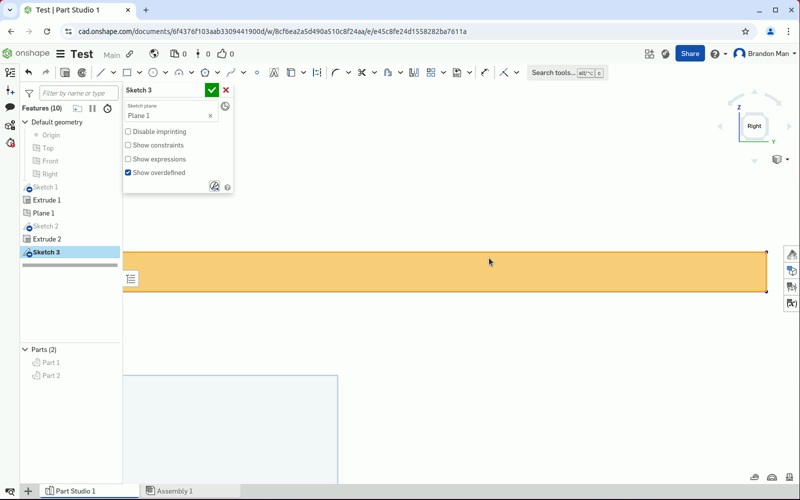
scroll(-6)
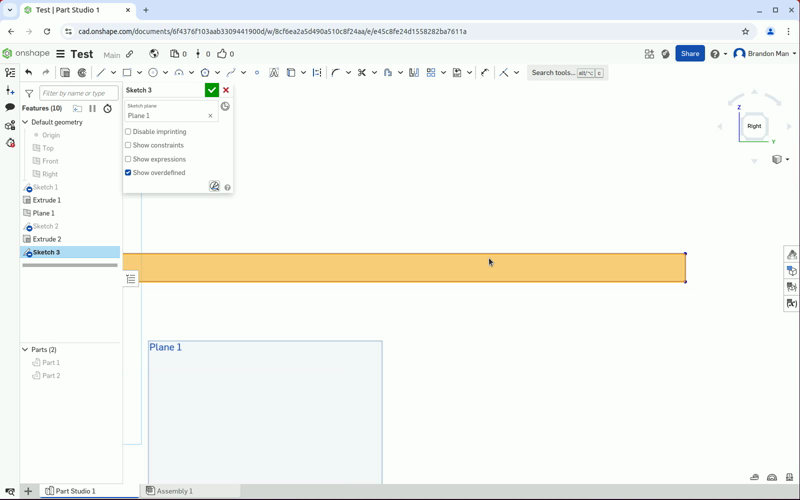
scroll(-6)
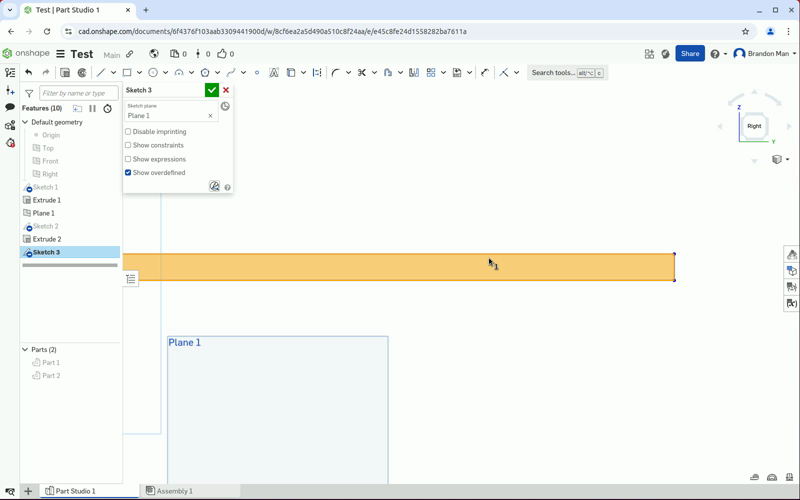
scroll(-6)
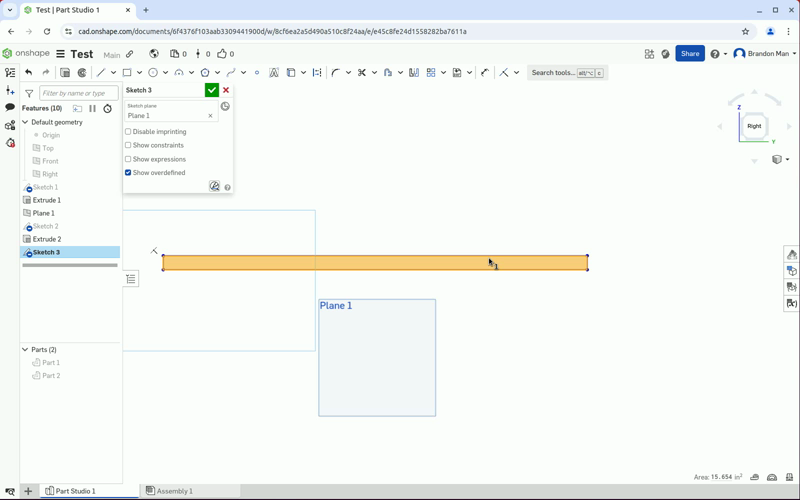
scroll(-6)
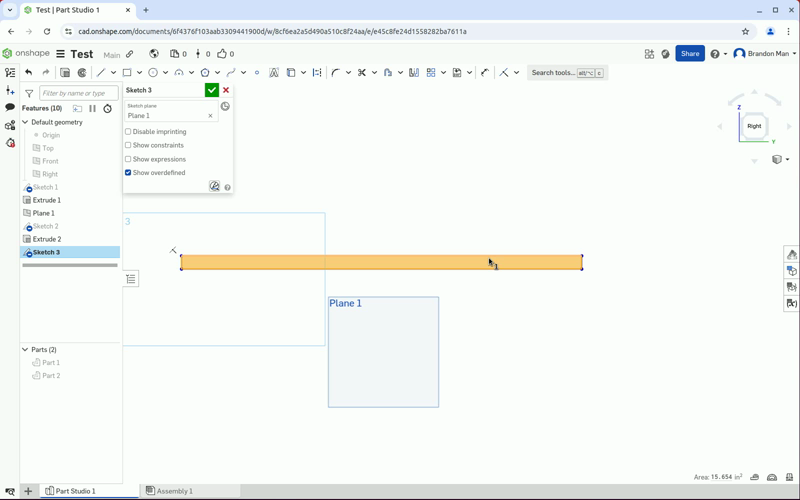
scroll(-6)
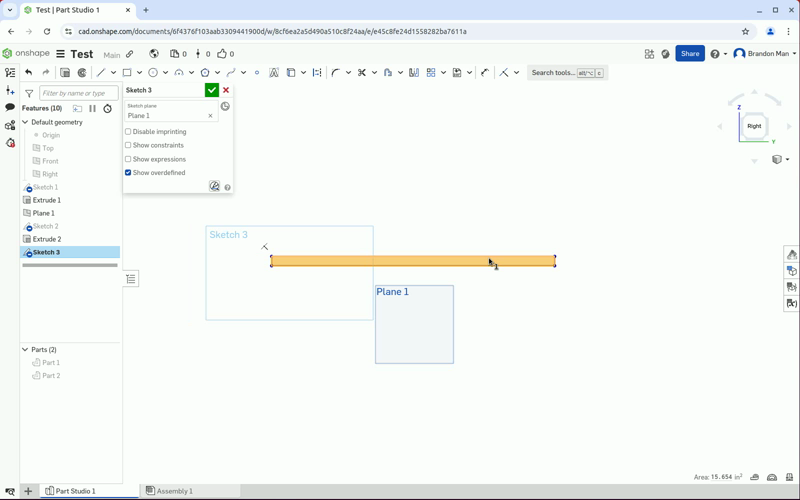
scroll(-6)
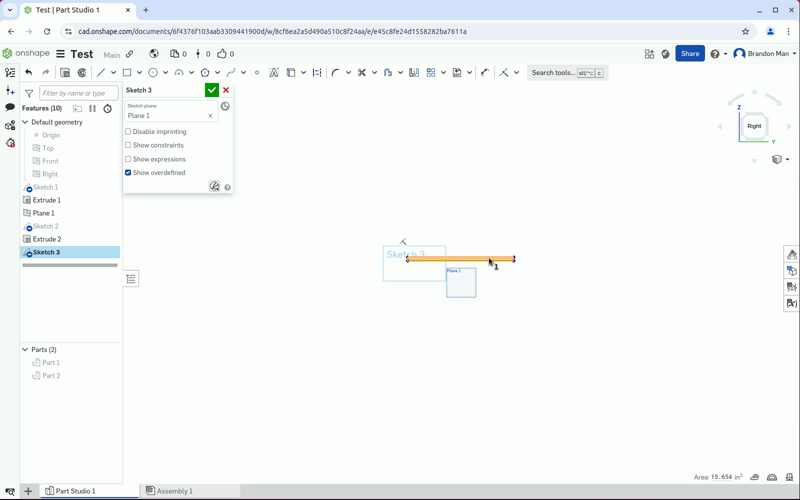
mouse_move(73, 352)
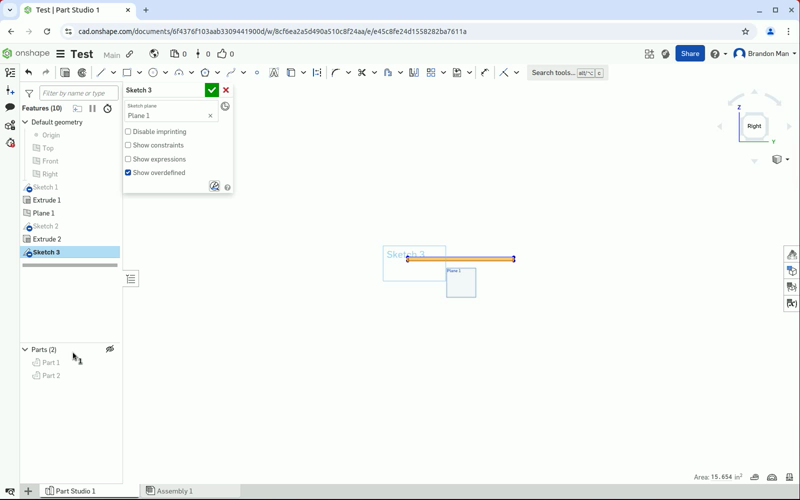
key(shift+y)
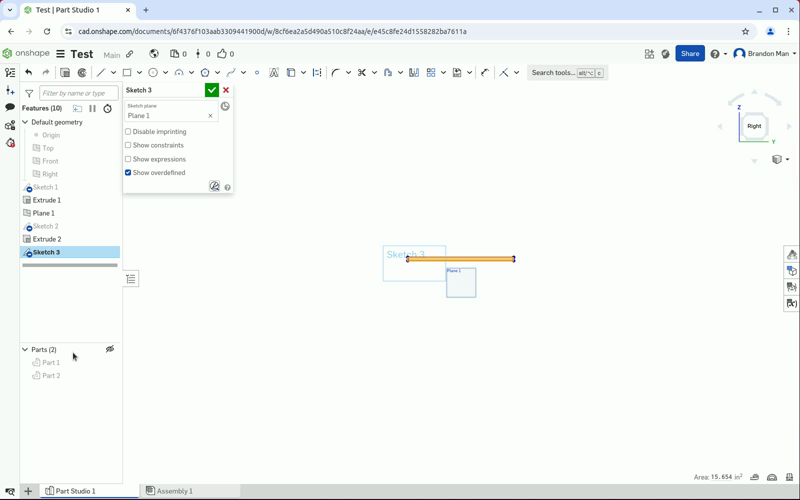
key(shift+e)
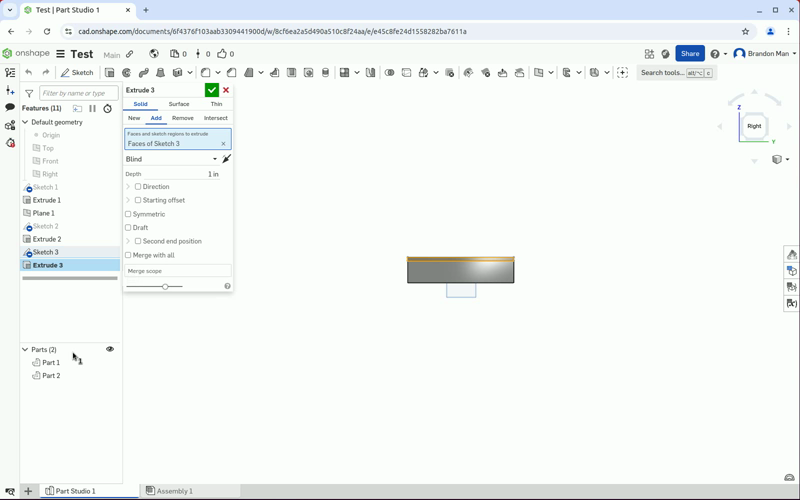
mouse_move(143, 106)
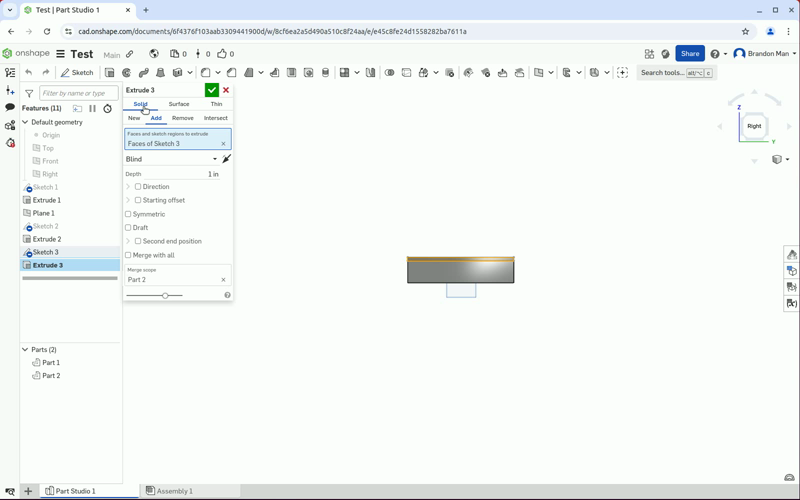
click(143, 106)
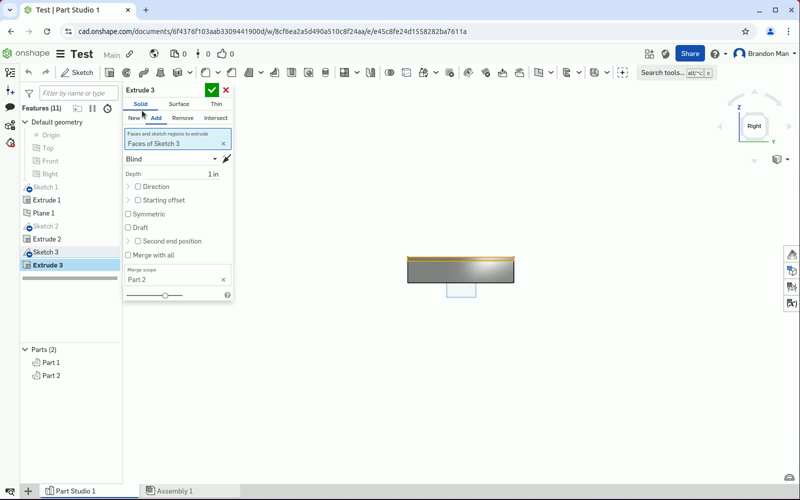
mouse_move(137, 120)
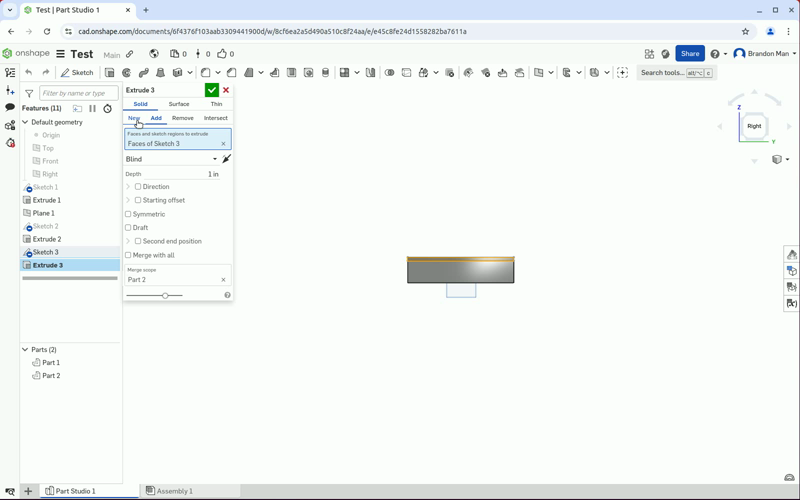
click(137, 120)
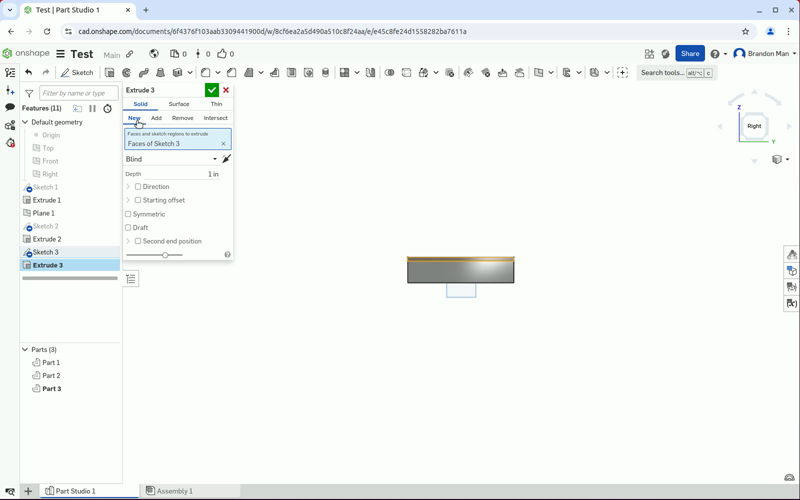
key(tab, 4)
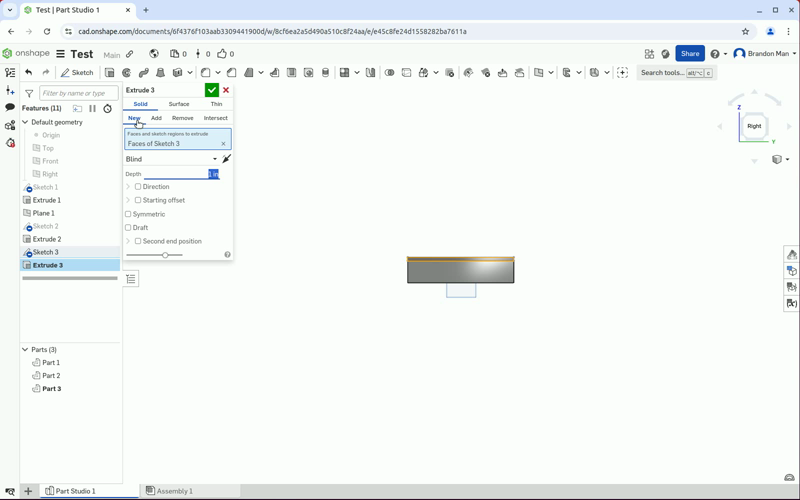
text(0.722)
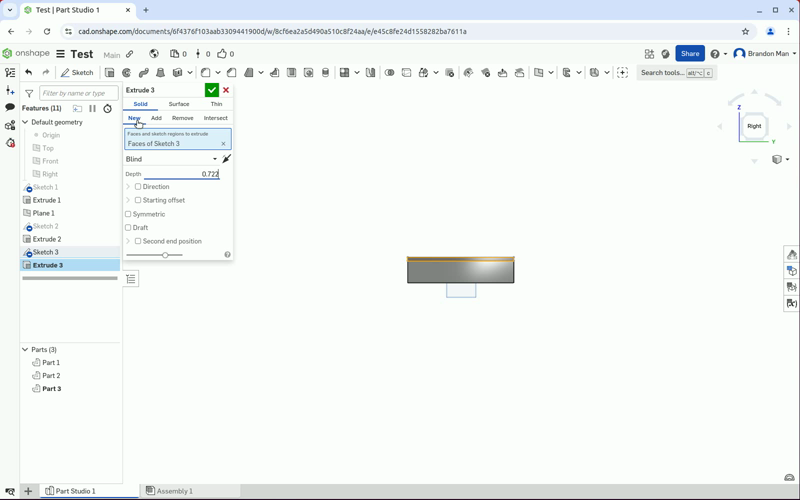
key(enter)
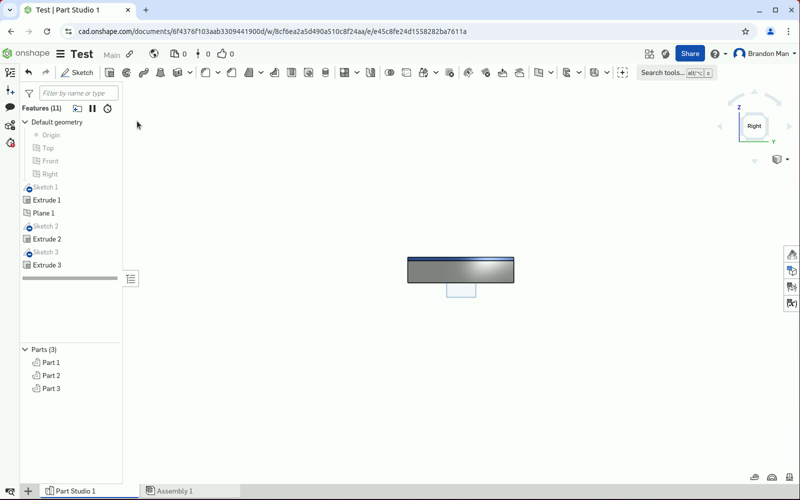
key(shift+h)
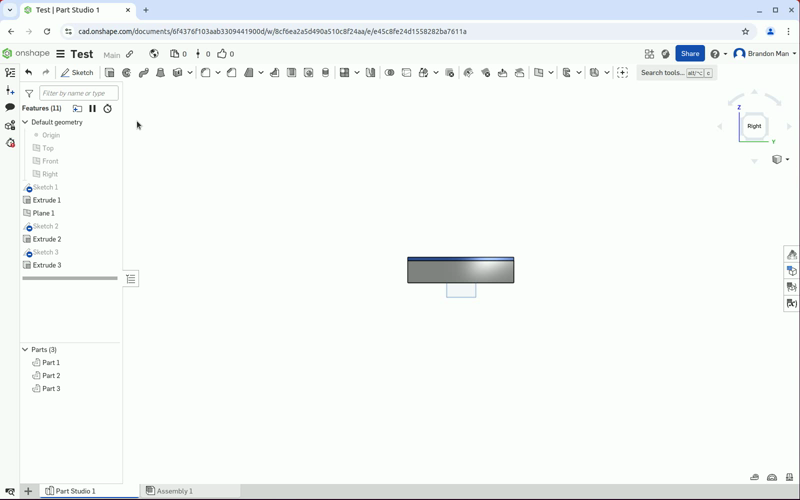
key(shift+h)
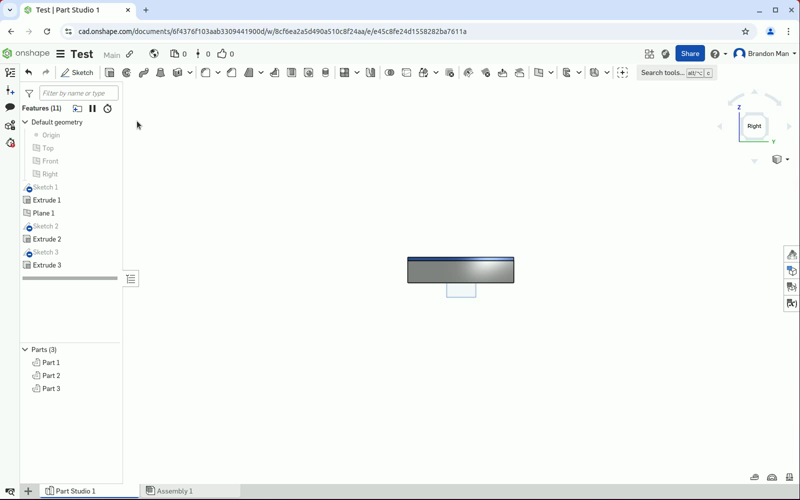
mouse_move(73, 189)
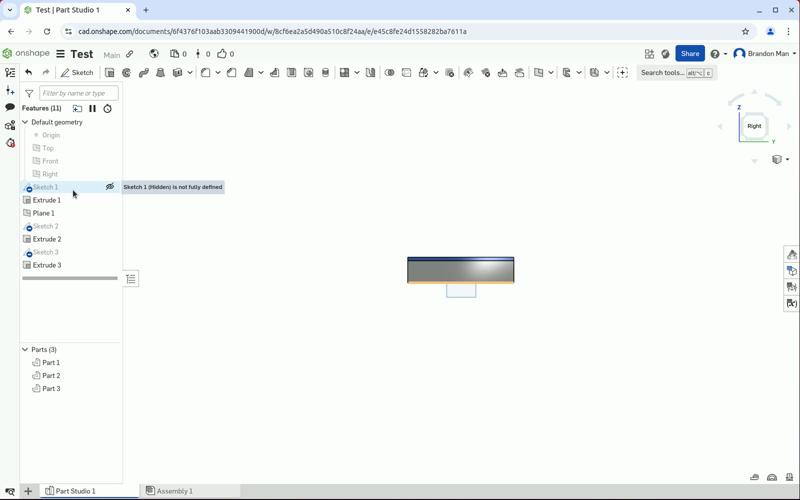
click(73, 189)
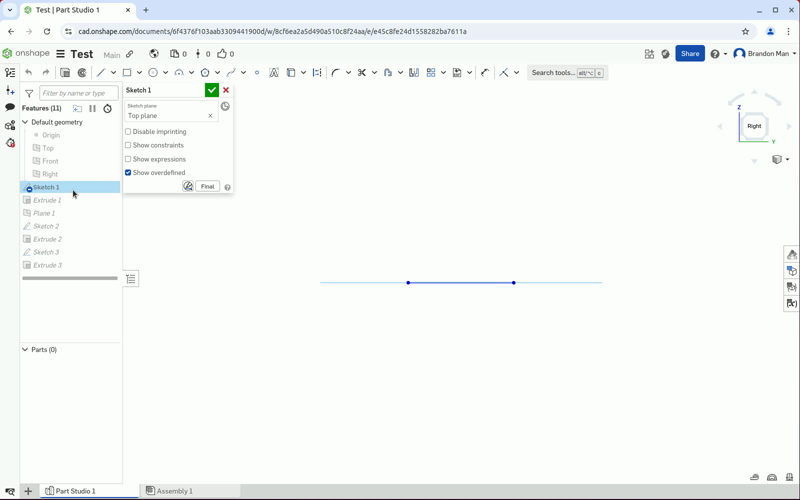
mouse_move(229, 92)
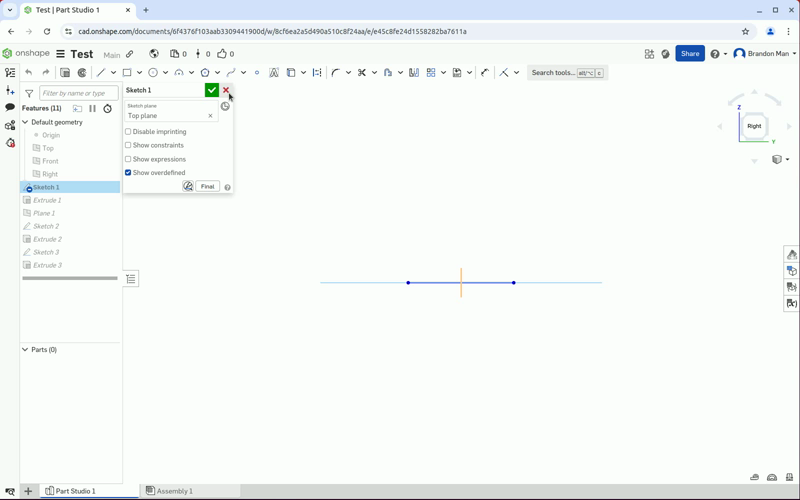
click(229, 92)
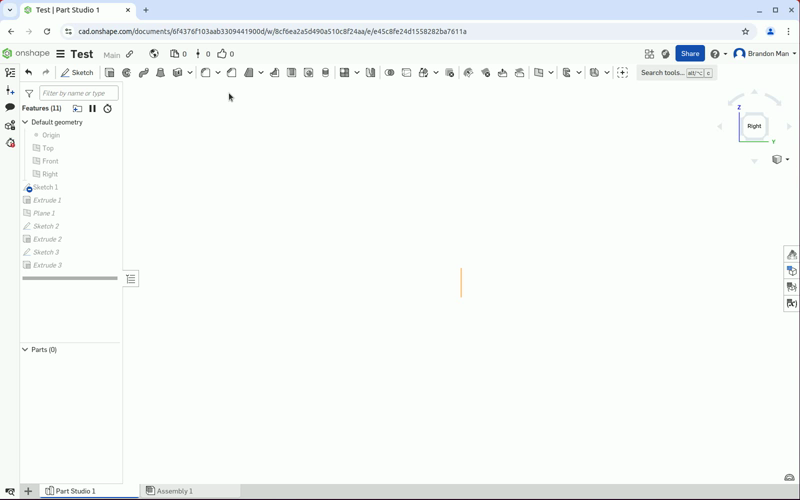
mouse_move(73, 352)
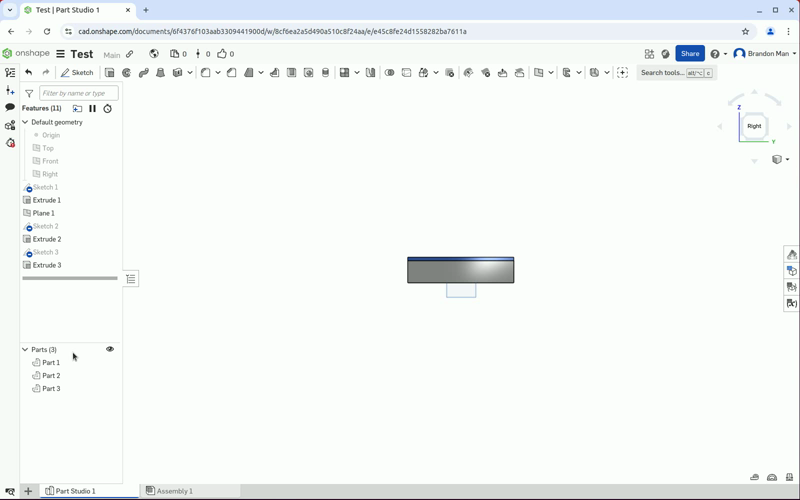
key(y)
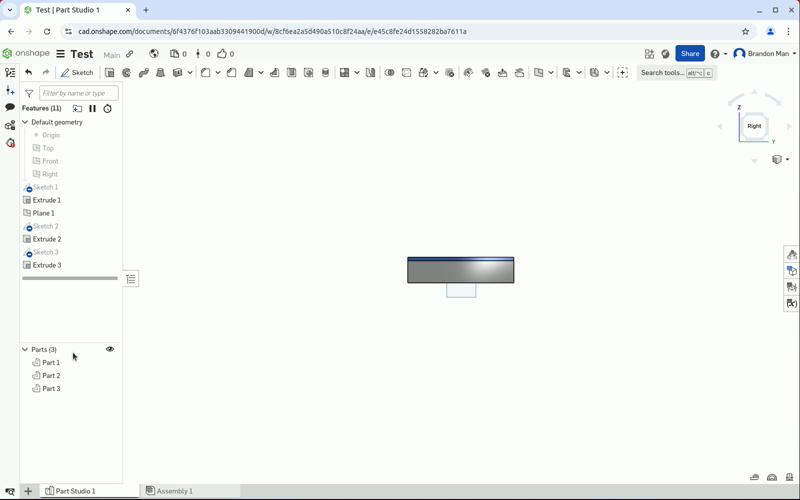
key(shift+p)
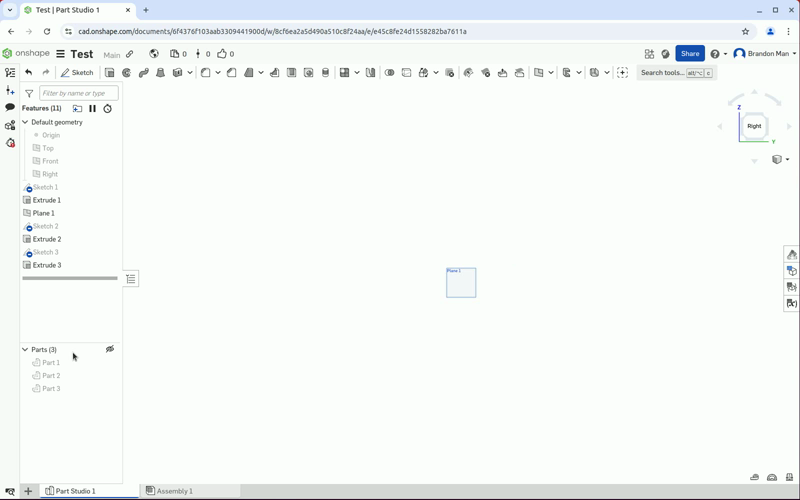
key(space)
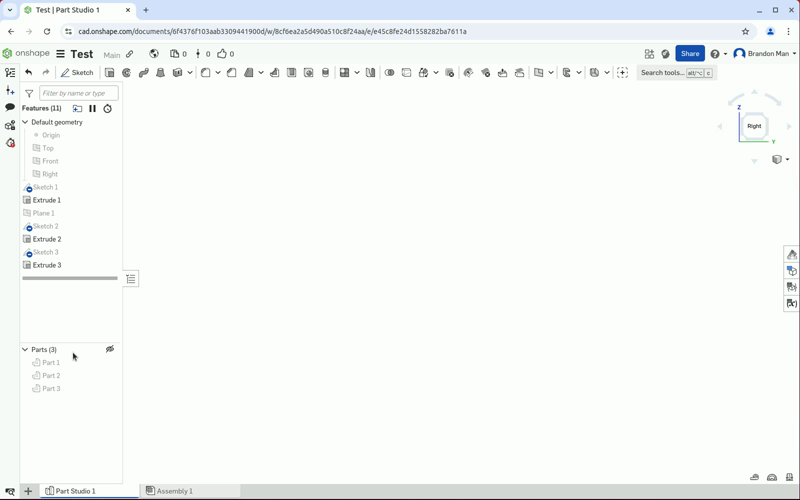
key_down(shift)
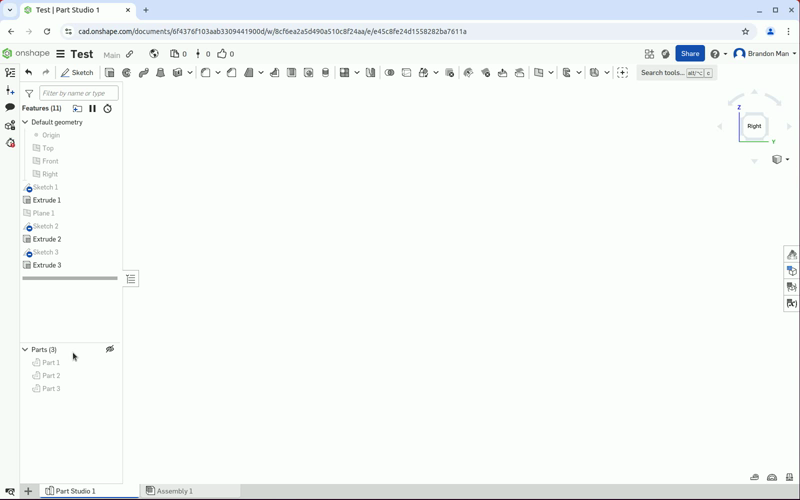
key(right)
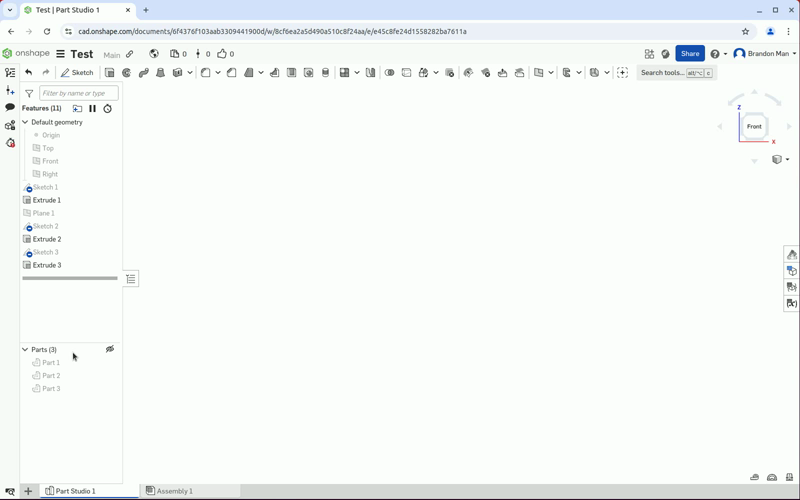
key_up(shift)
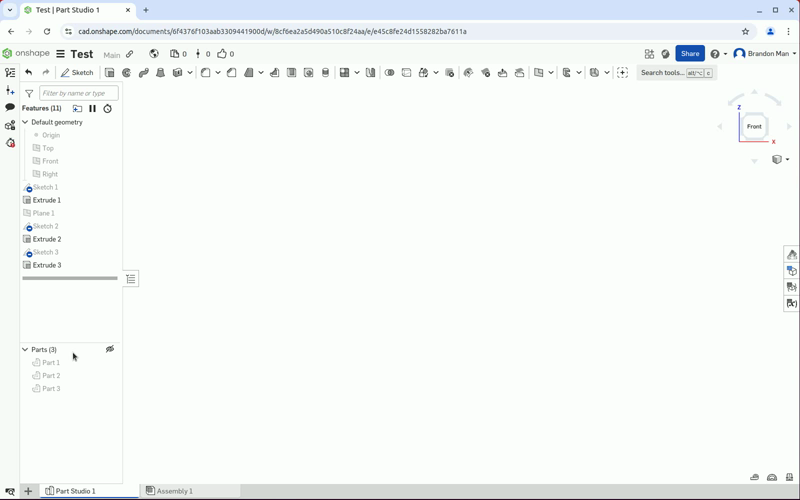
mouse_move(73, 352)
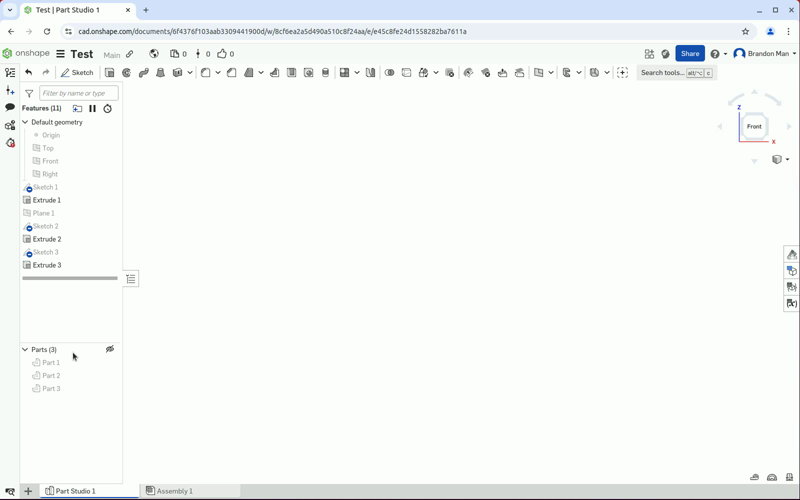
key(shift+y)
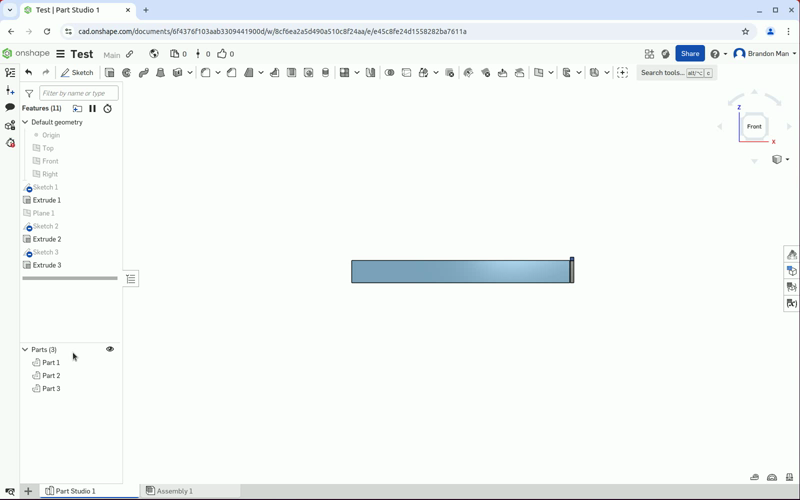
mouse_move(541, 75)
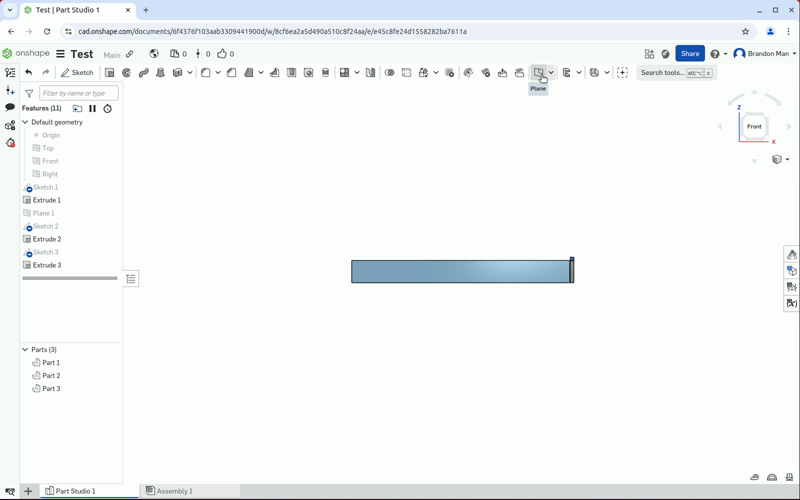
click(541, 75)
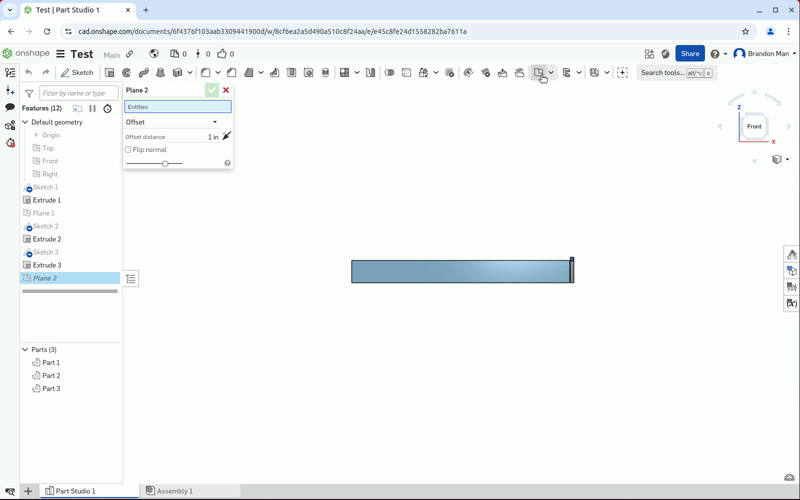
mouse_move(73, 163)
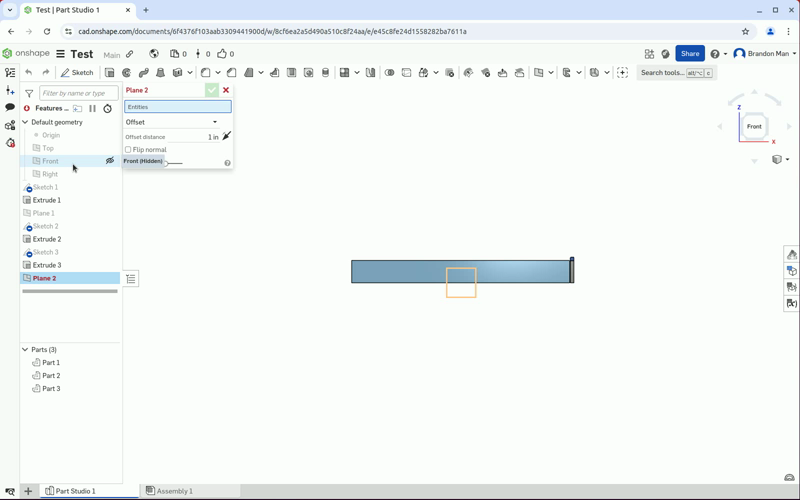
click(73, 163)
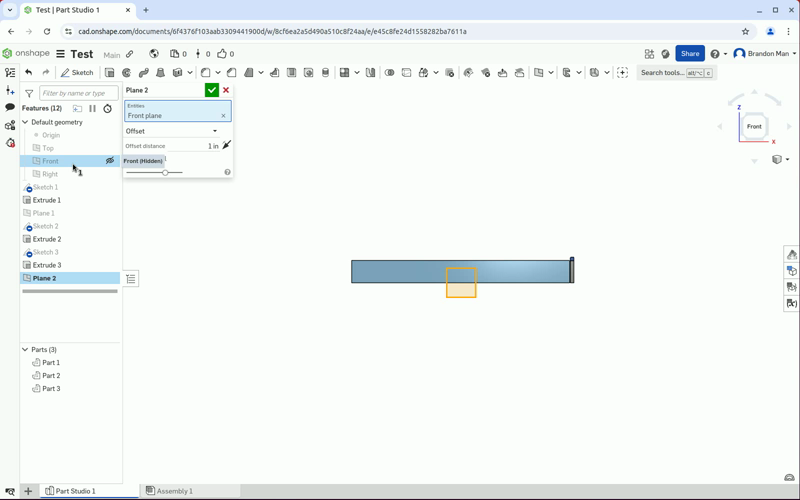
key(tab, 2)
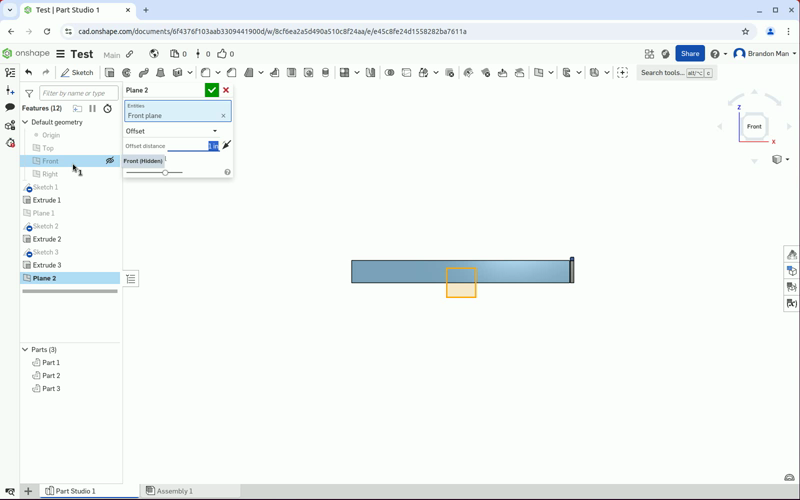
text(10.845)
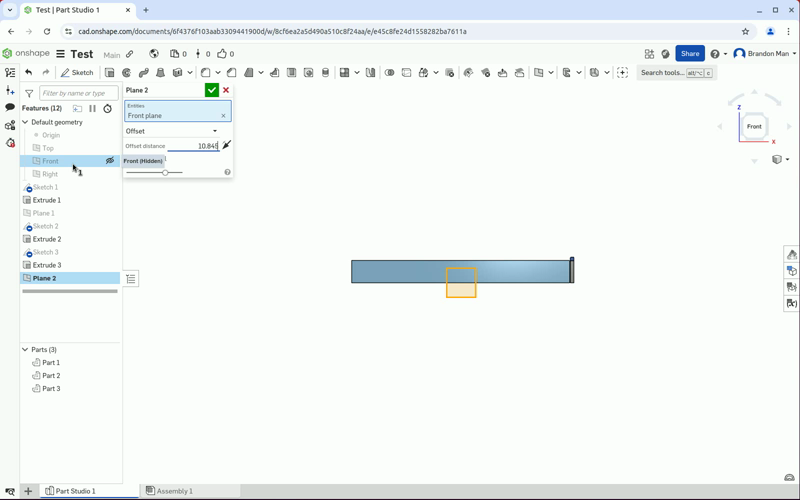
key(enter, 2)
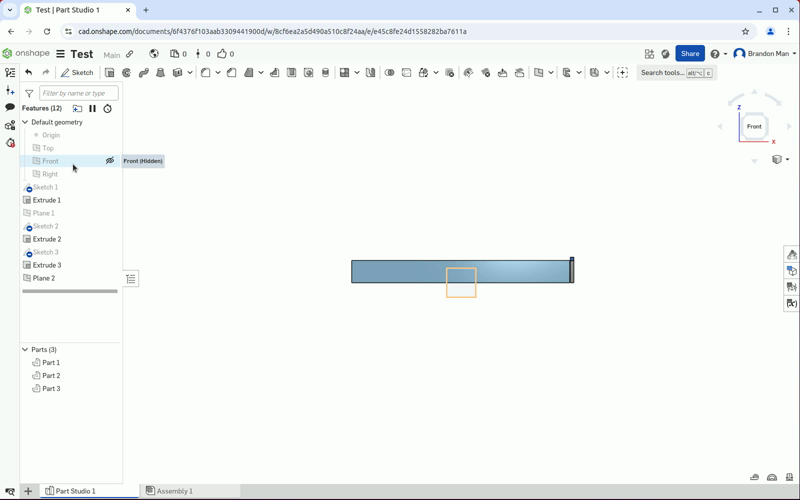
key(shift+s)
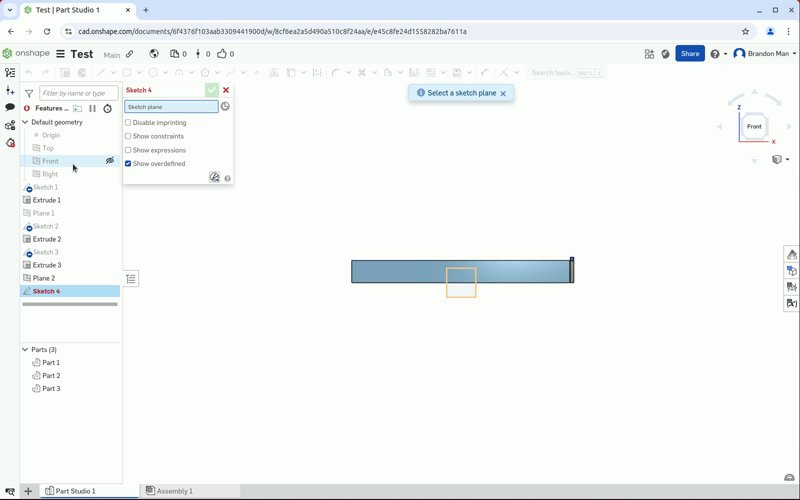
mouse_move(73, 280)
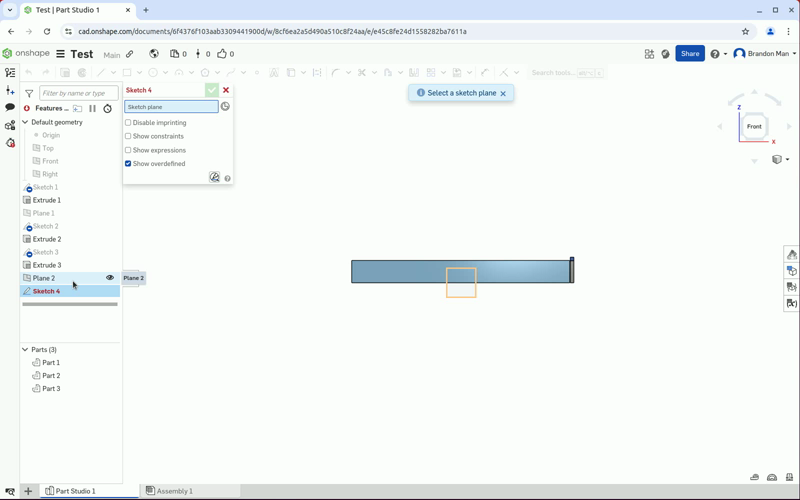
click(73, 280)
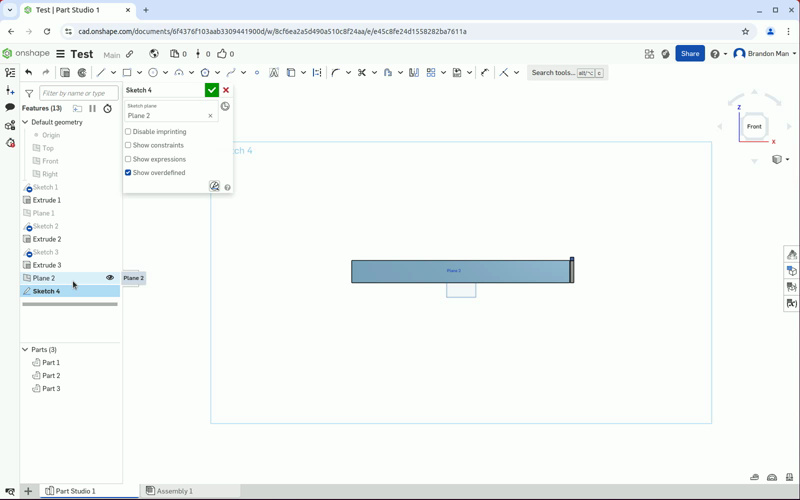
mouse_move(73, 352)
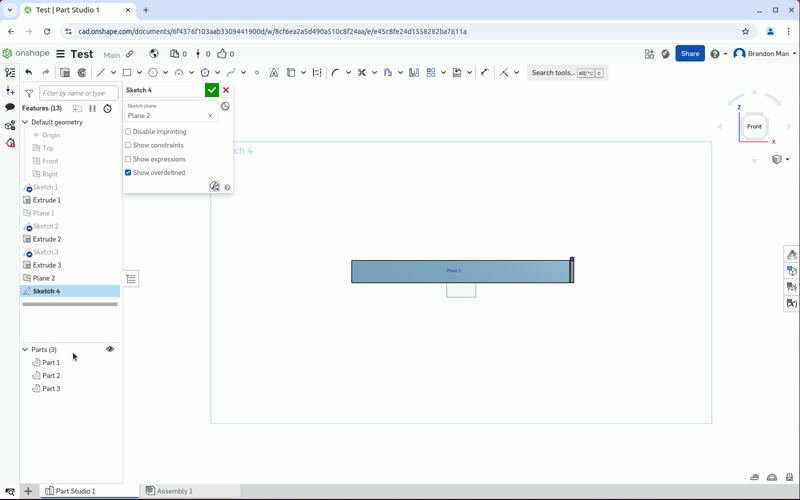
key(y)
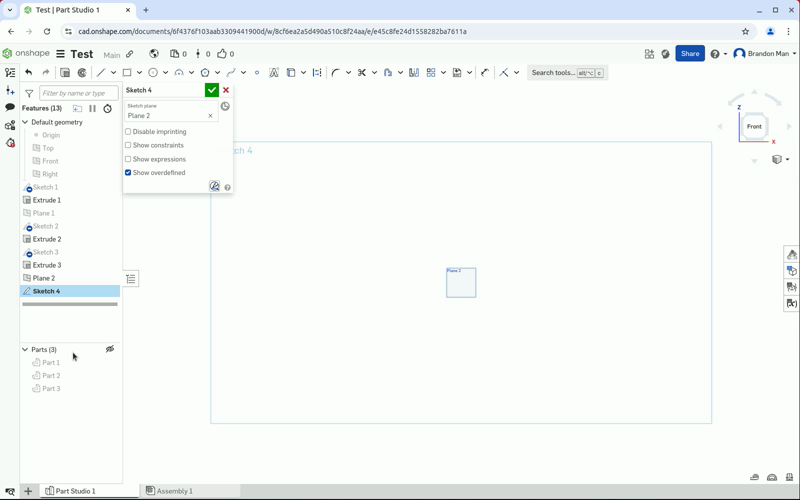
key(l)
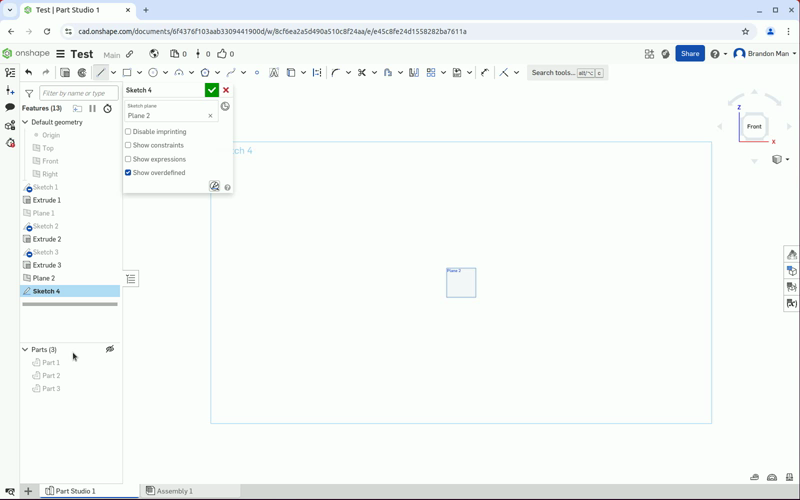
key_down(shift)
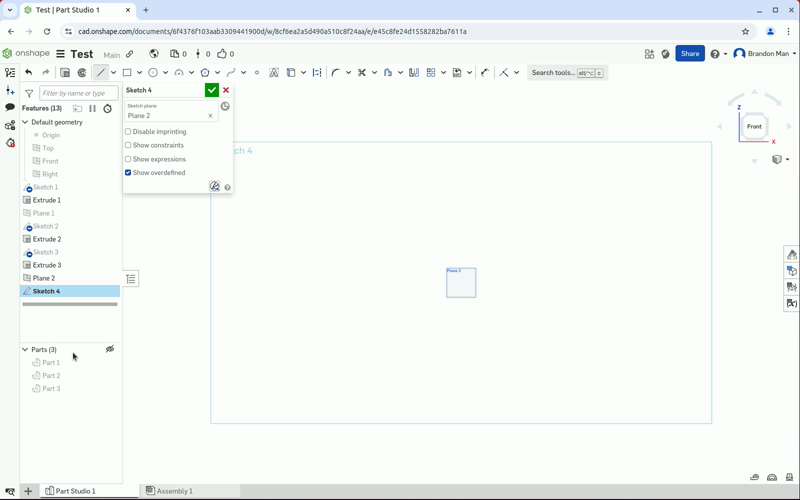
mouse_move(348, 282)
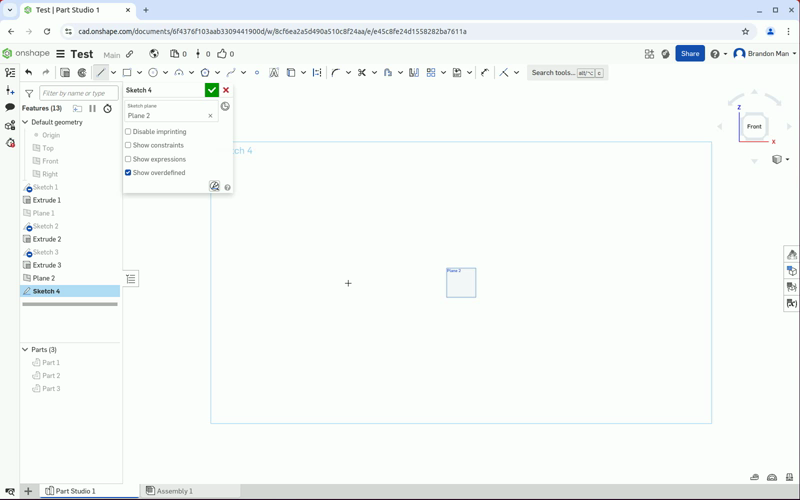
click(348, 282)
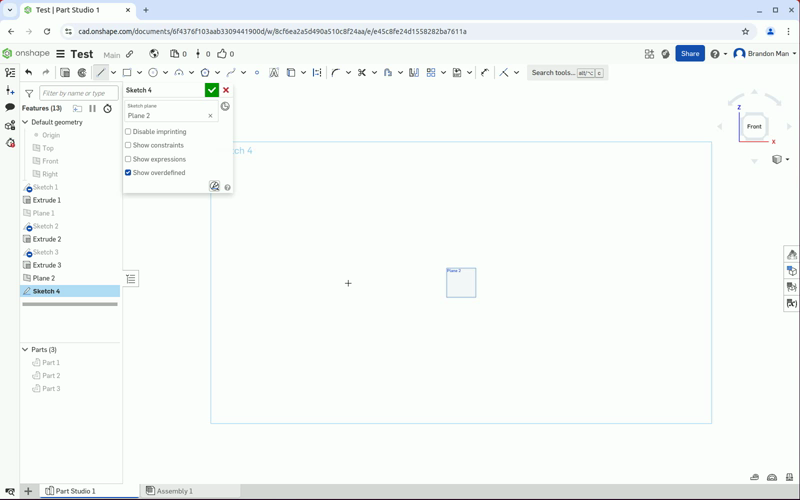
key_up(shift)
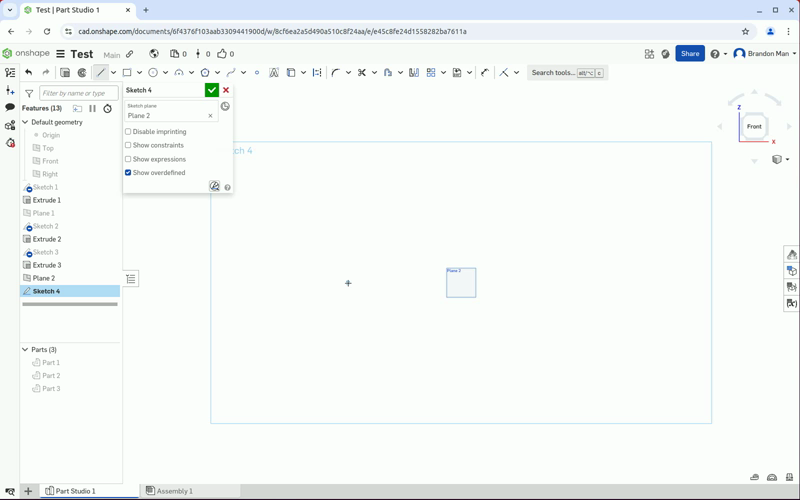
key_down(shift)
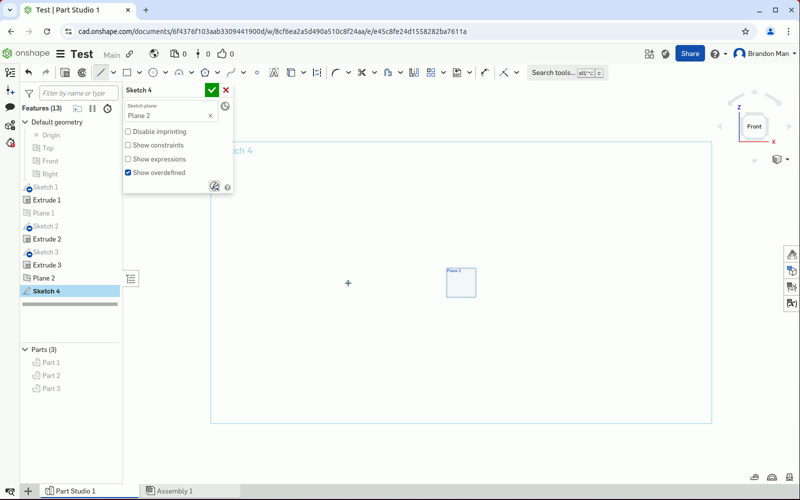
mouse_move(378, 282)
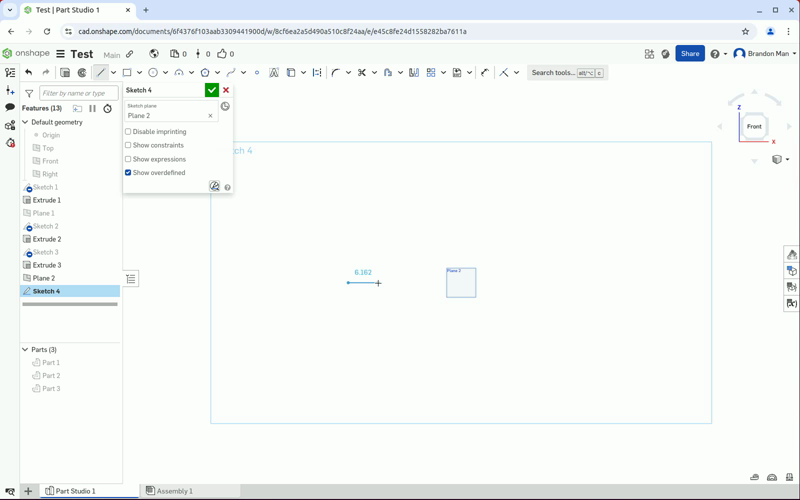
mouse_move(350, 282)
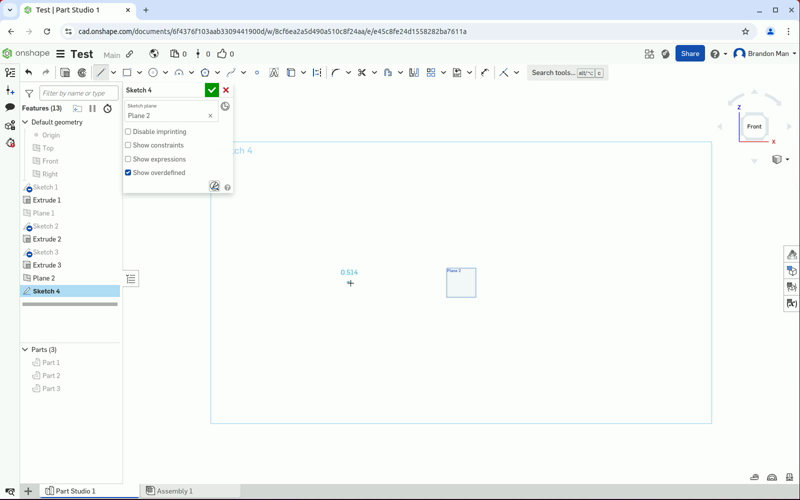
scroll(6)
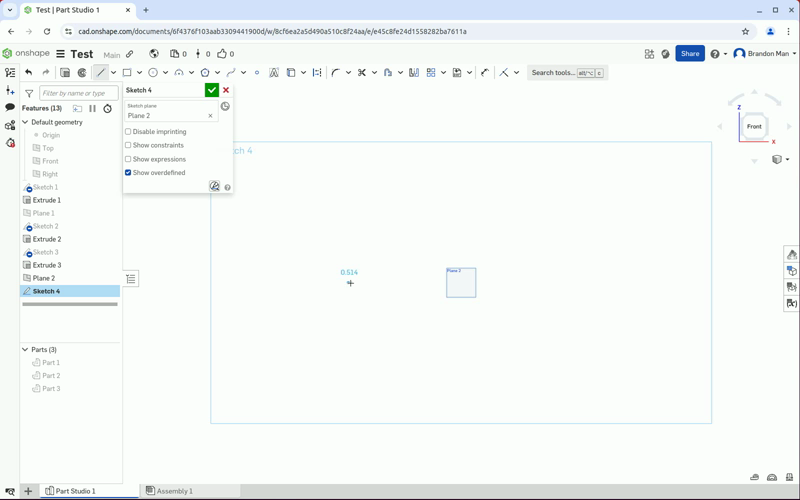
scroll(6)
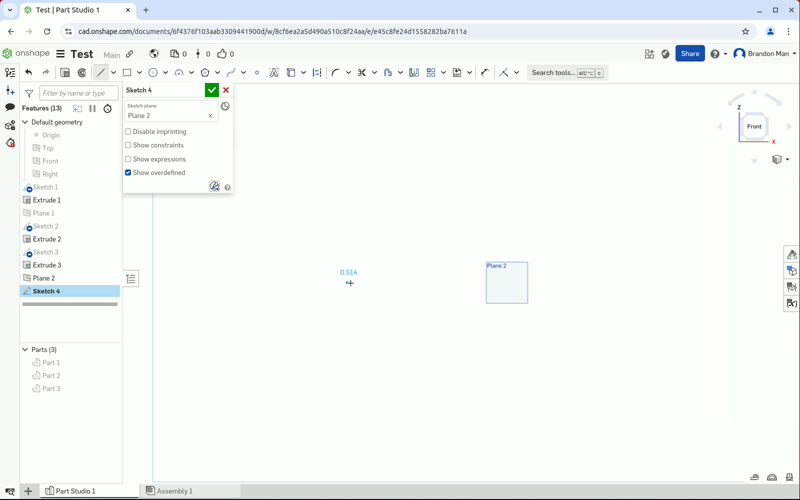
scroll(6)
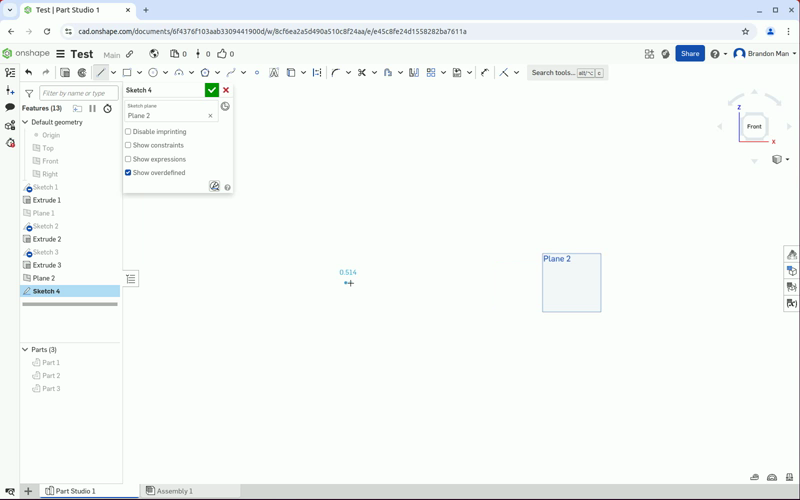
scroll(6)
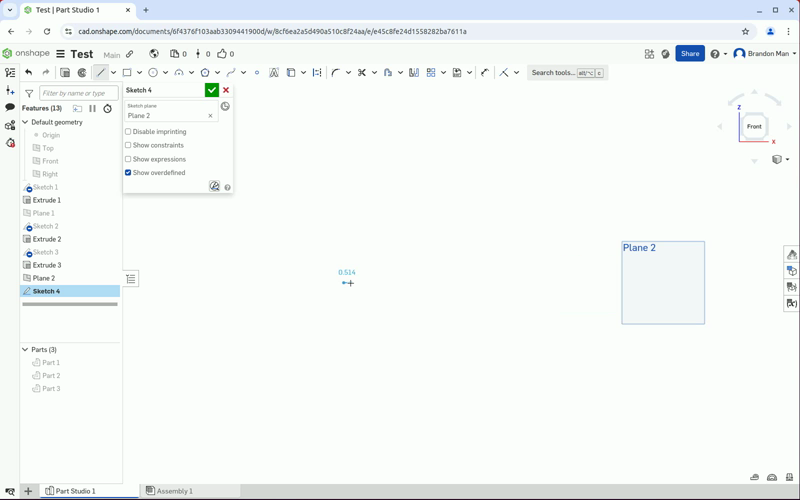
scroll(6)
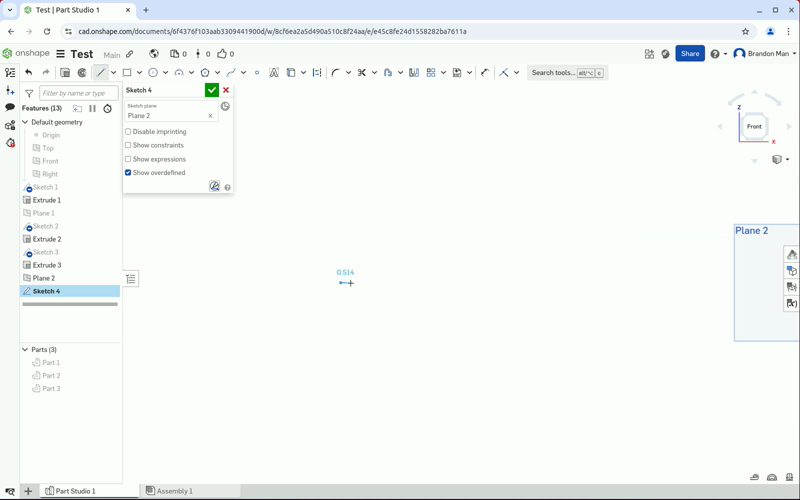
scroll(6)
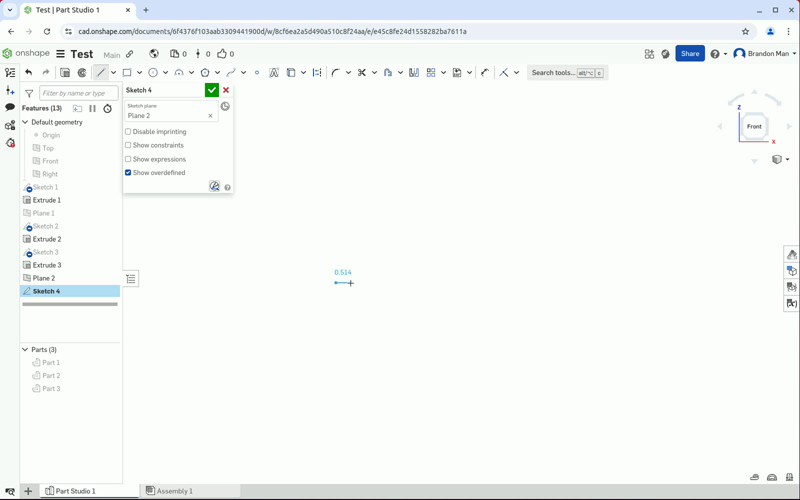
scroll(6)
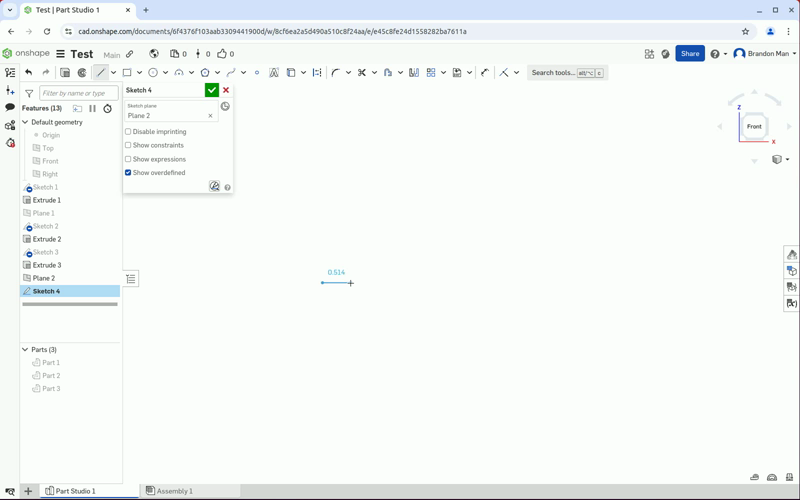
click(350, 282)
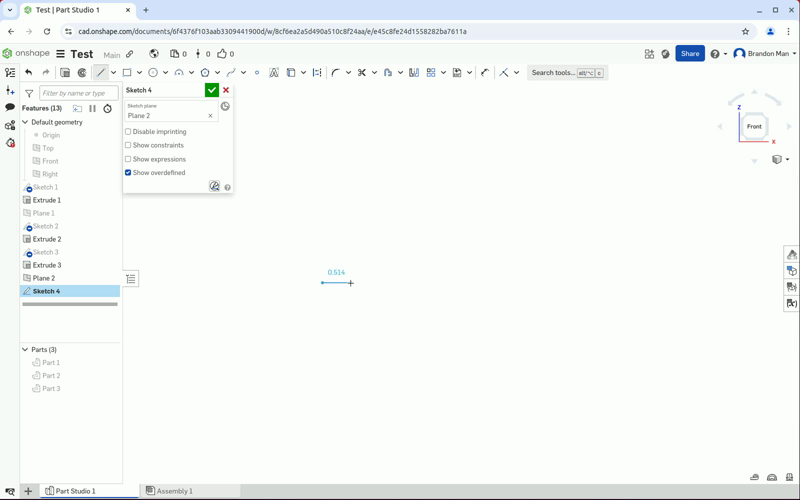
scroll(-6)
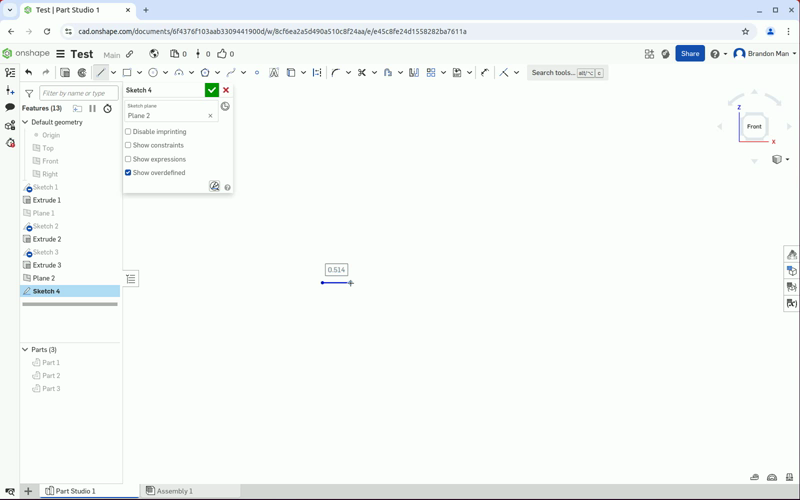
scroll(-6)
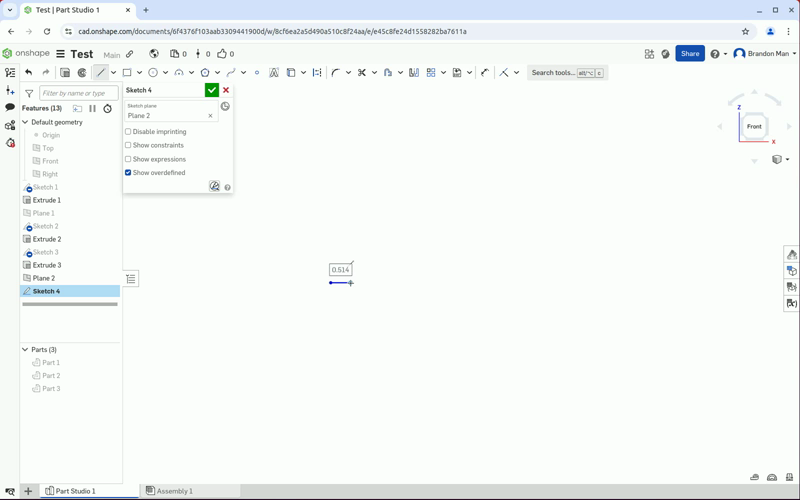
scroll(-6)
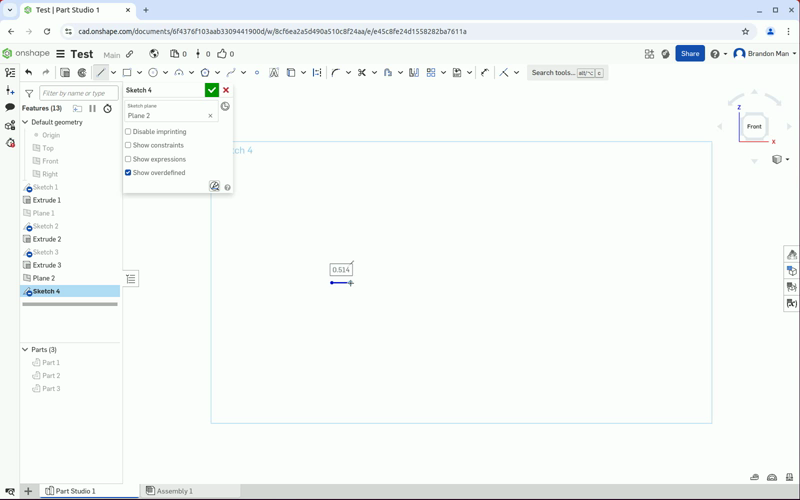
scroll(-6)
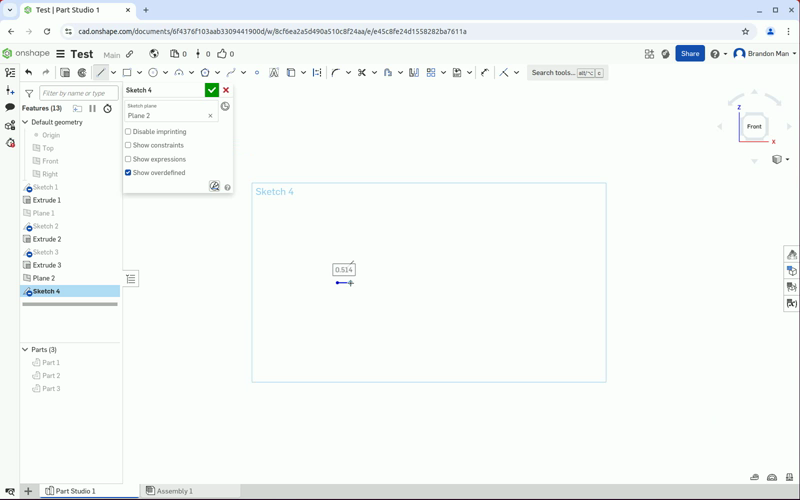
scroll(-6)
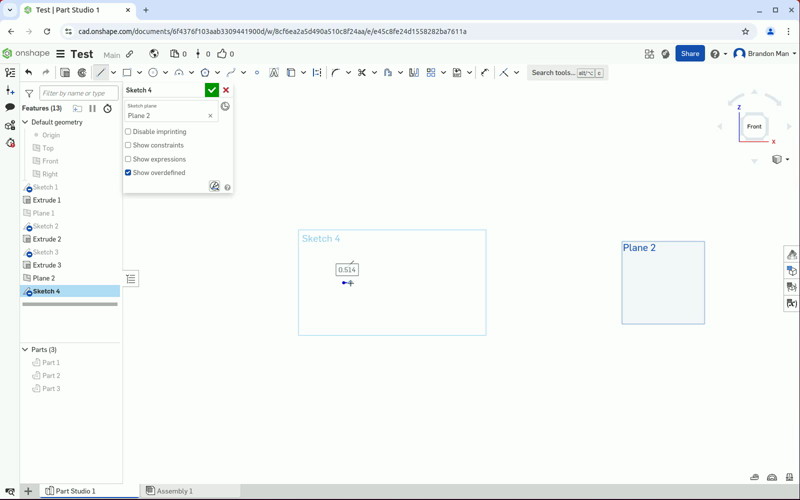
scroll(-6)
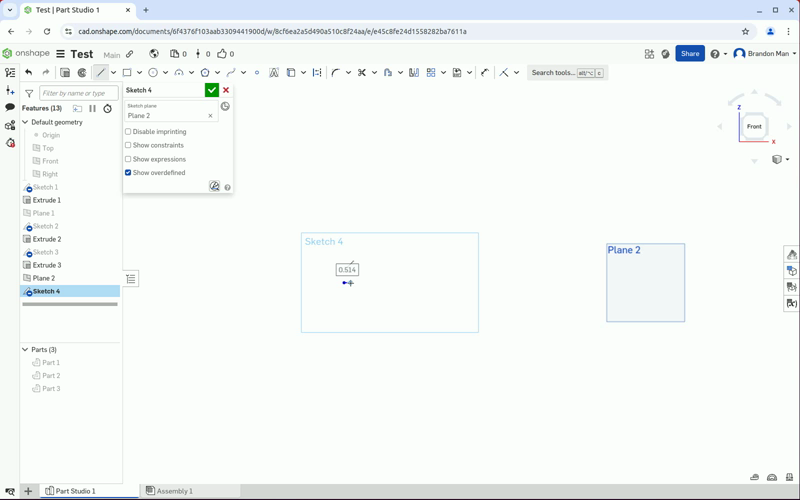
scroll(-6)
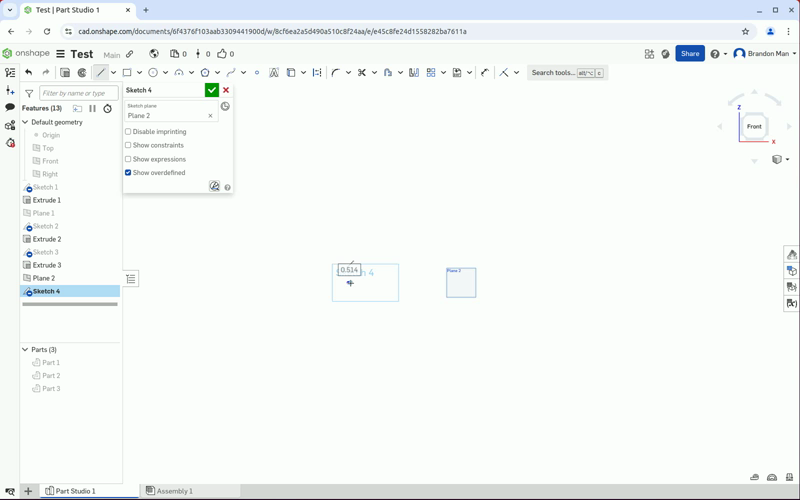
key_up(shift)
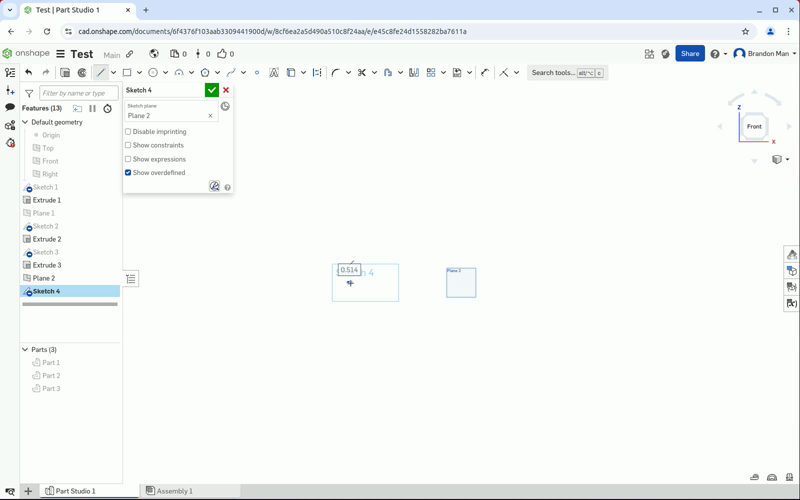
key_down(shift)
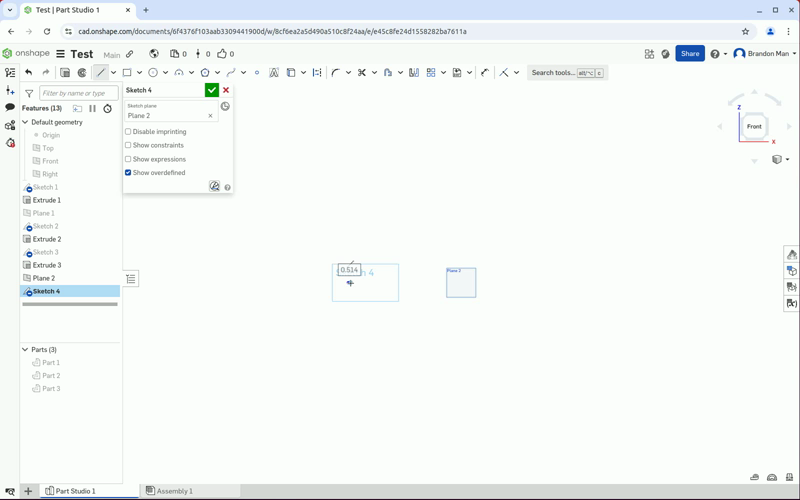
mouse_move(380, 282)
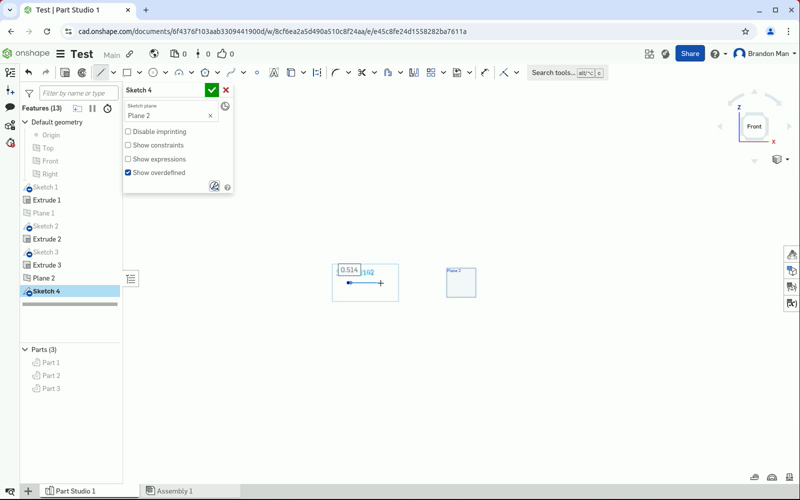
mouse_move(350, 259)
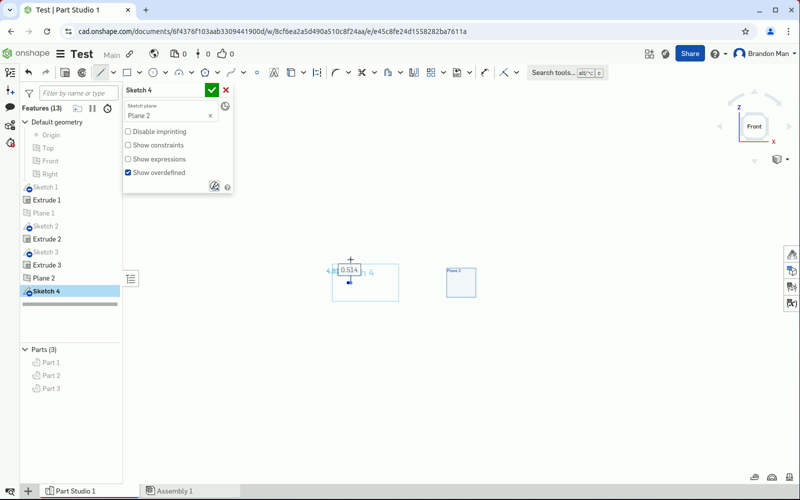
click(350, 259)
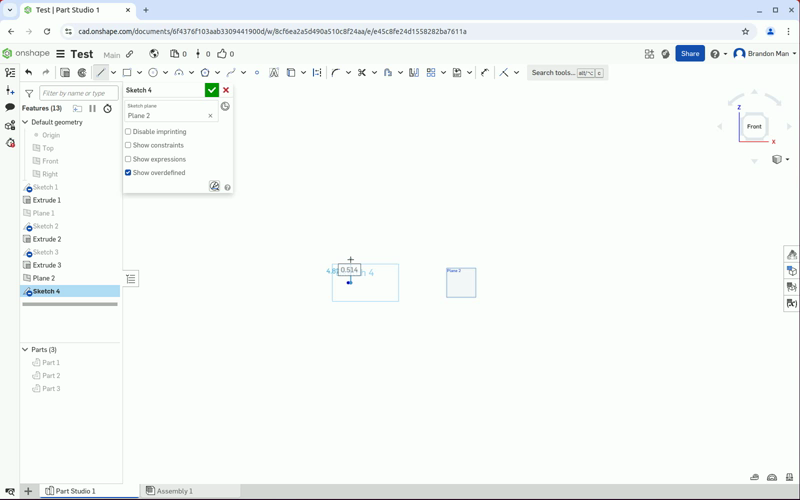
key_up(shift)
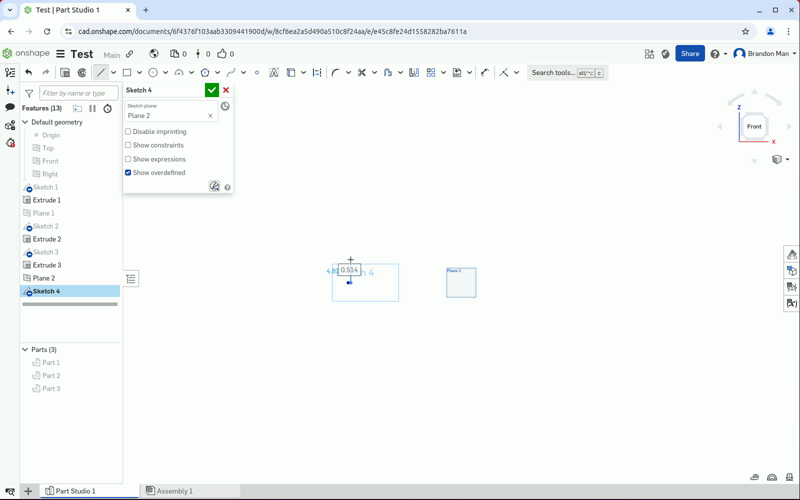
key_down(shift)
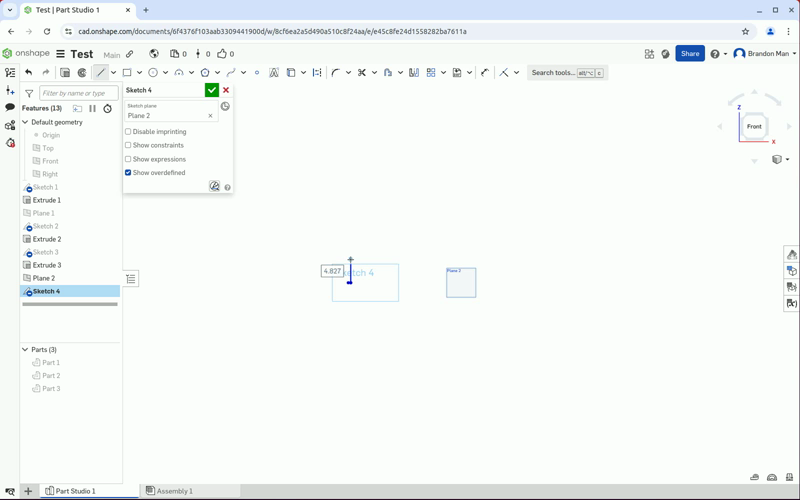
mouse_move(569, 259)
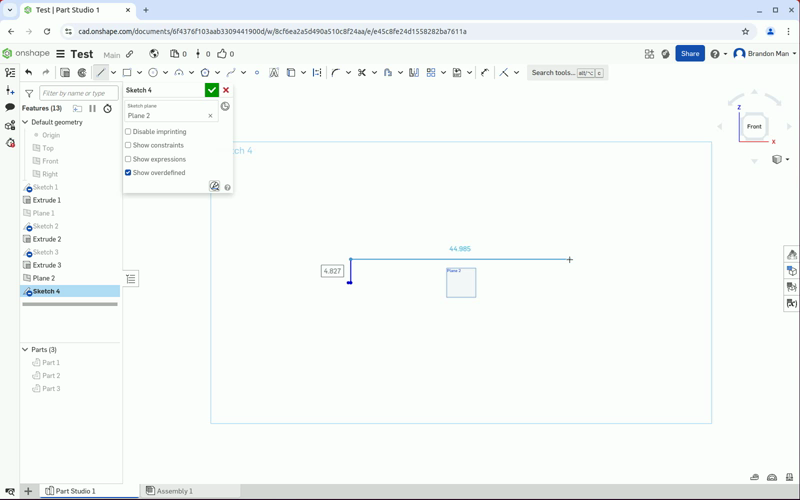
click(569, 259)
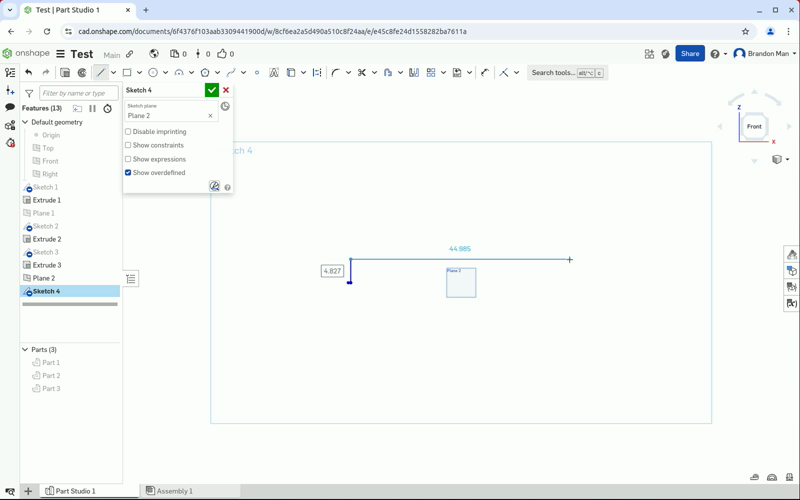
key_up(shift)
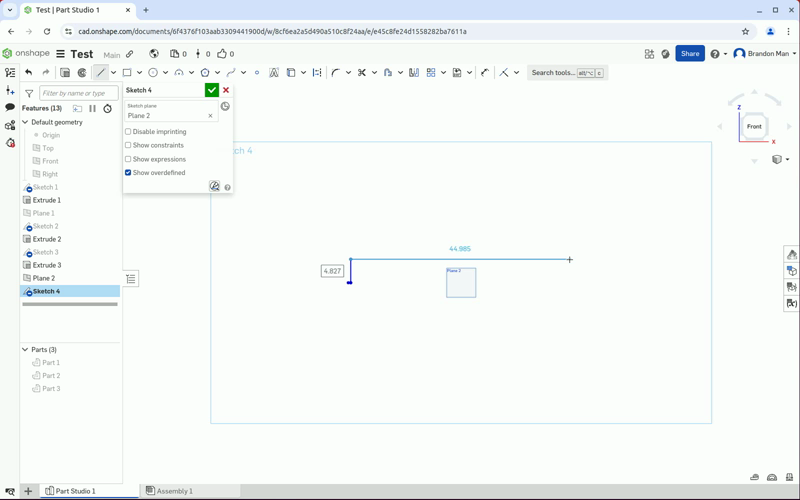
key_down(shift)
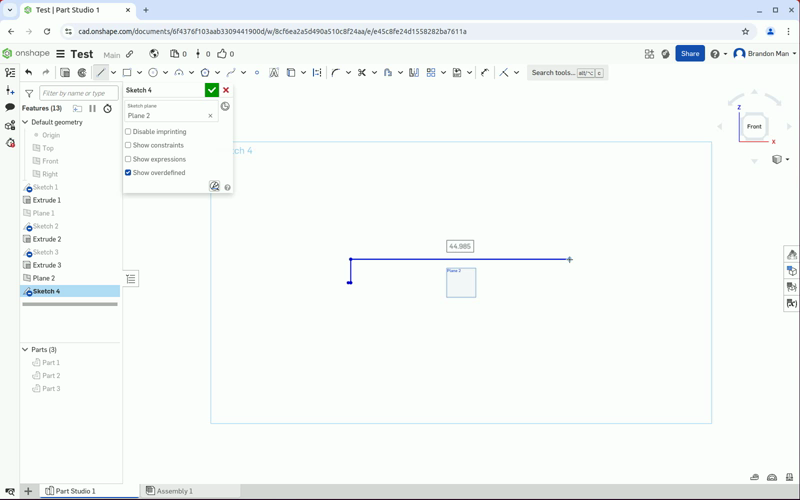
mouse_move(589, 259)
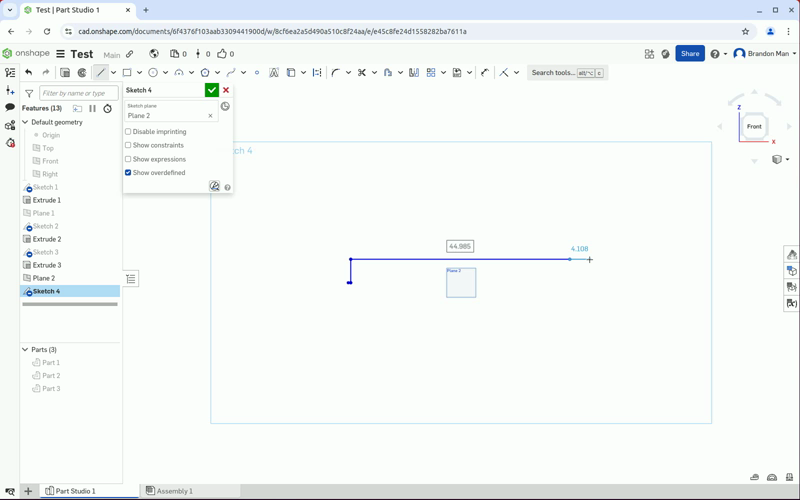
mouse_move(569, 282)
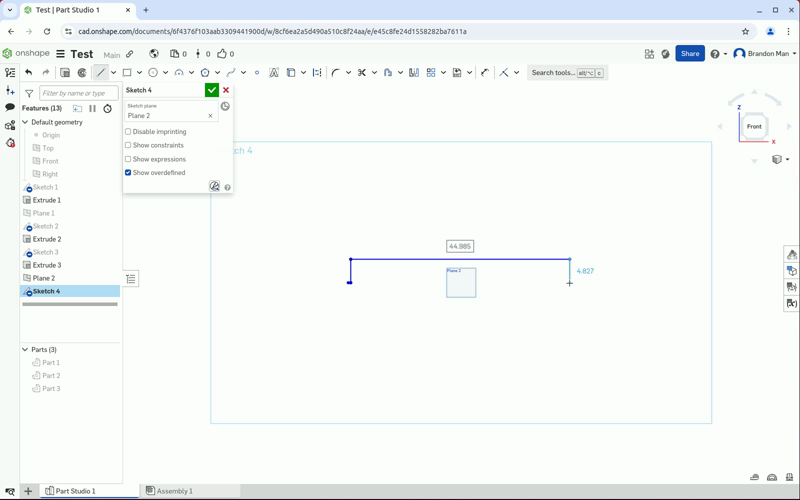
click(569, 282)
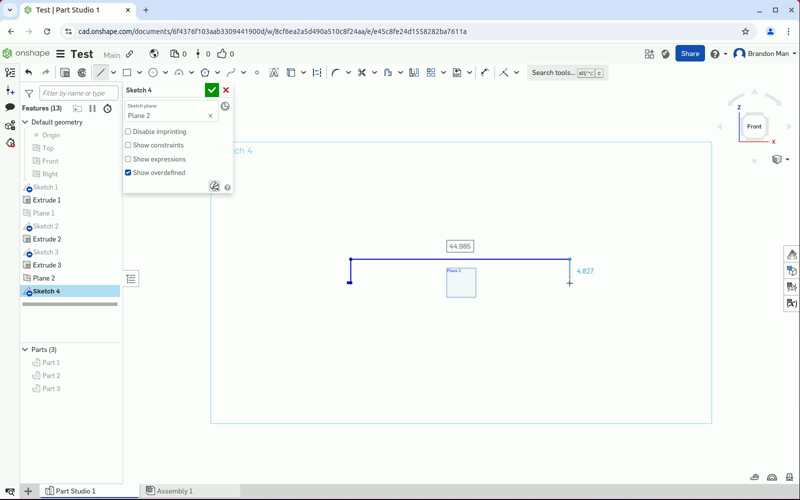
key_up(shift)
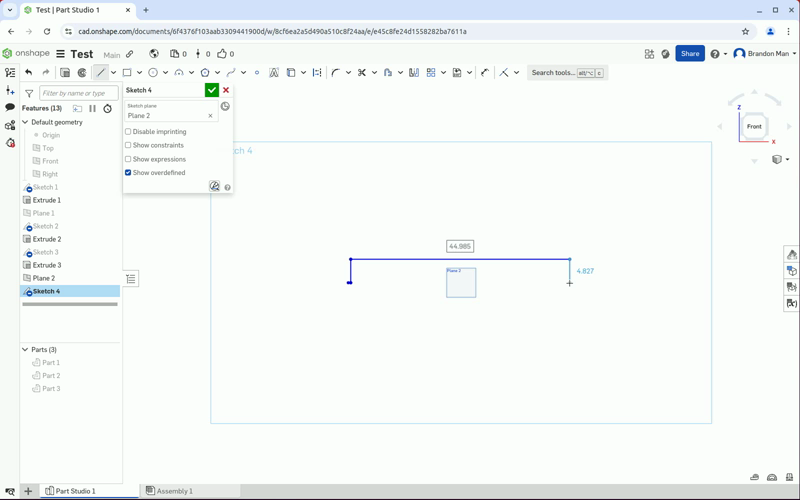
key_down(shift)
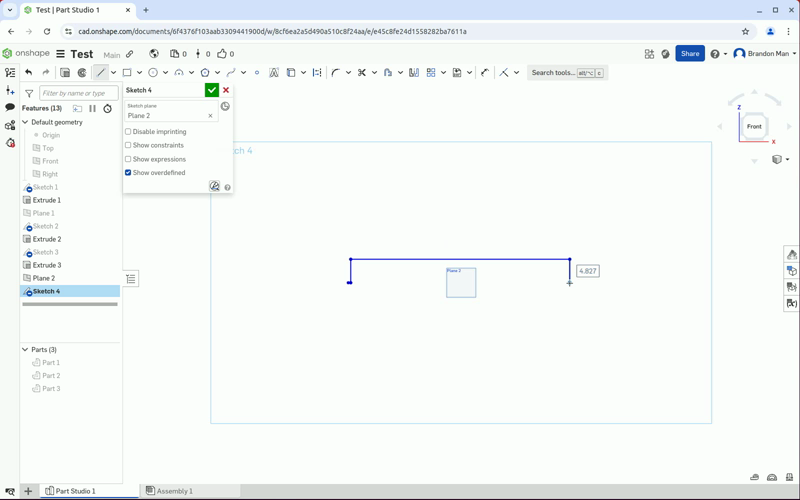
mouse_move(589, 282)
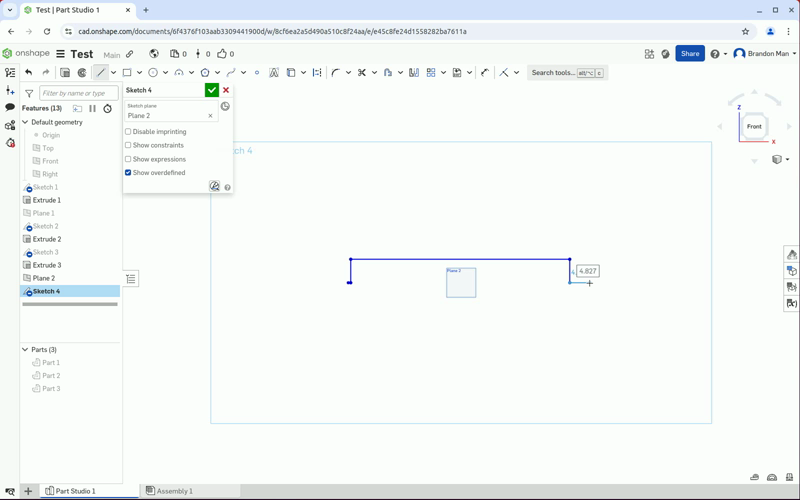
mouse_move(572, 282)
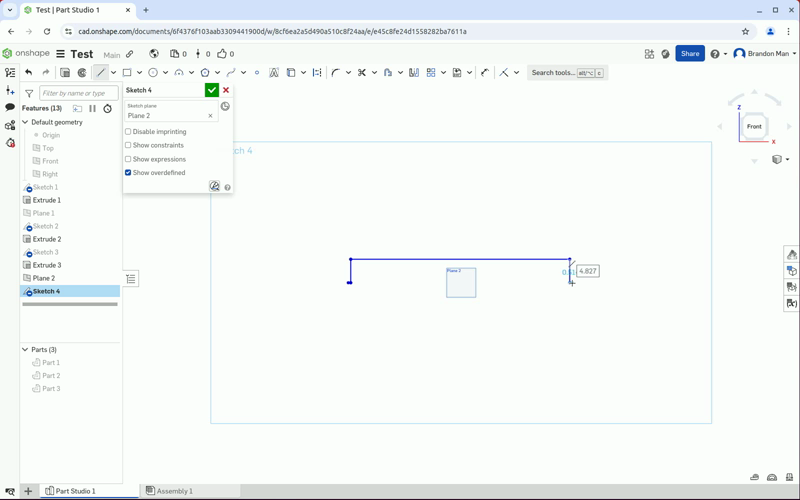
scroll(6)
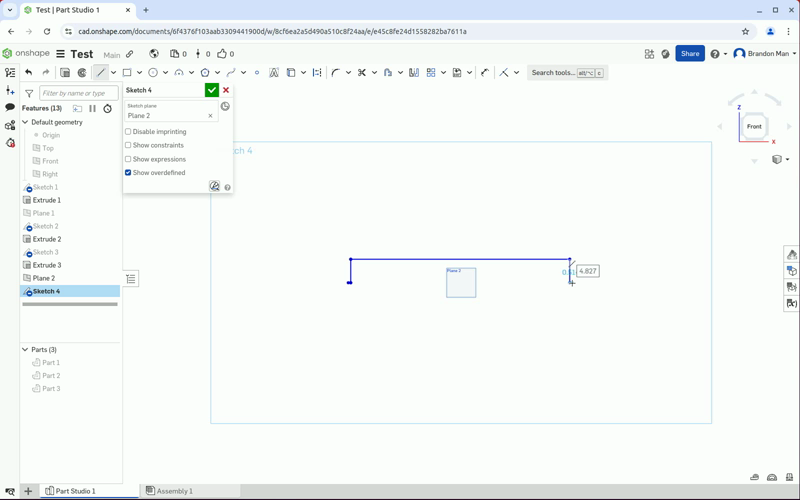
scroll(6)
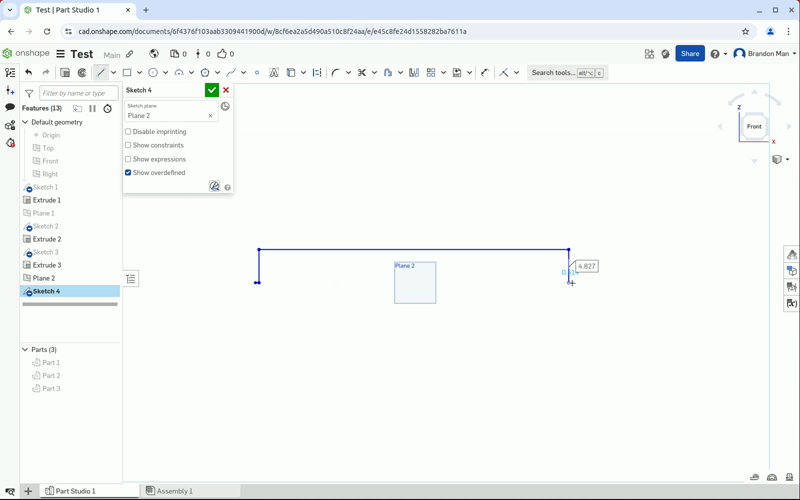
scroll(6)
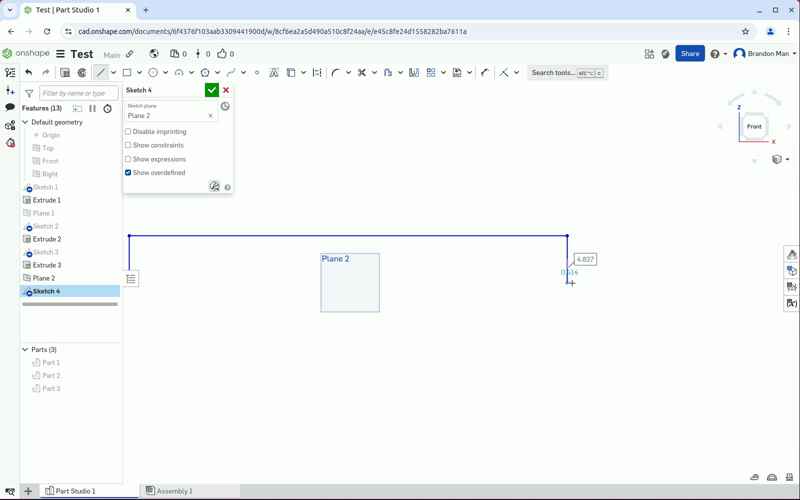
scroll(6)
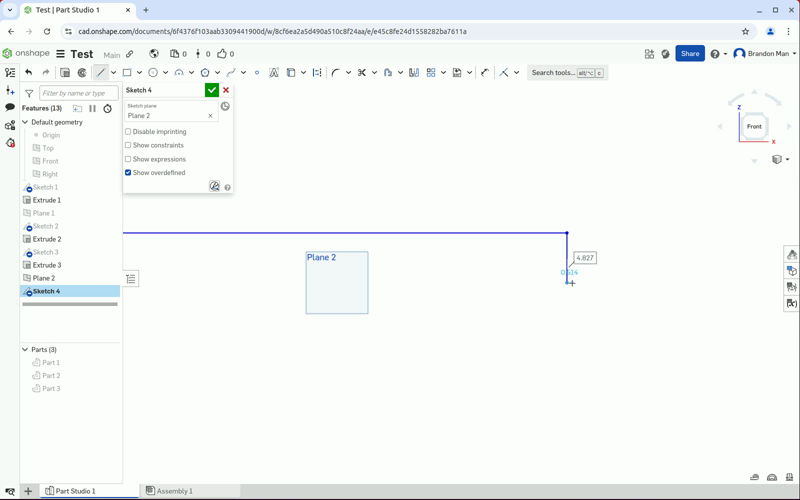
scroll(6)
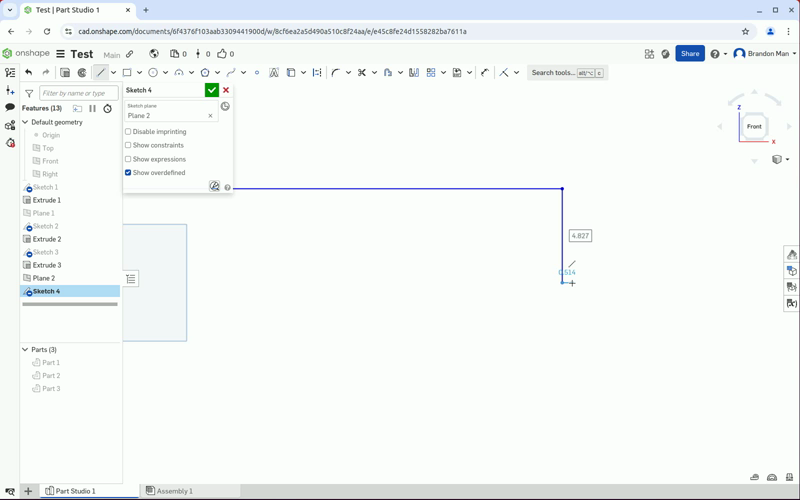
scroll(6)
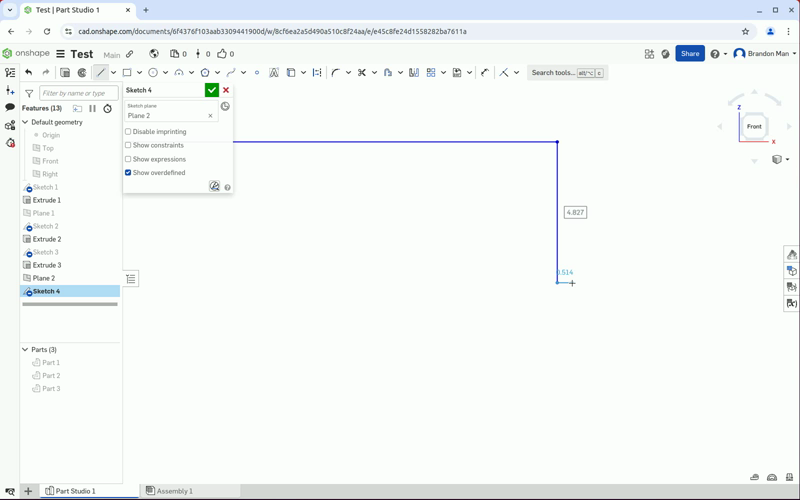
scroll(6)
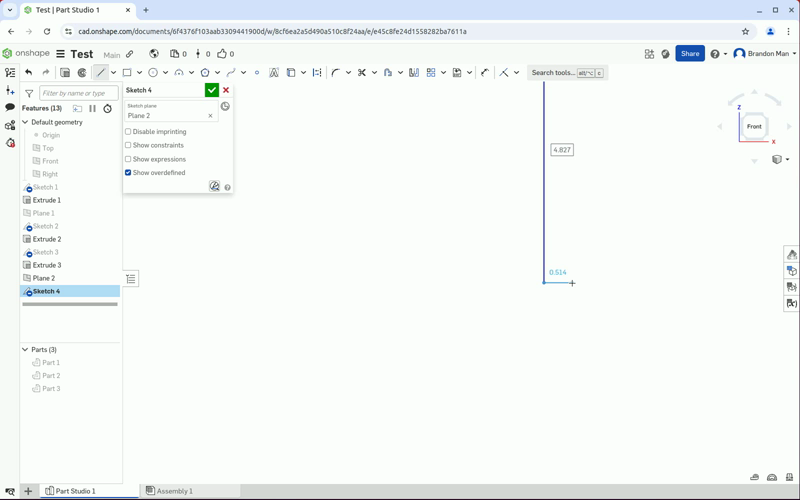
click(572, 282)
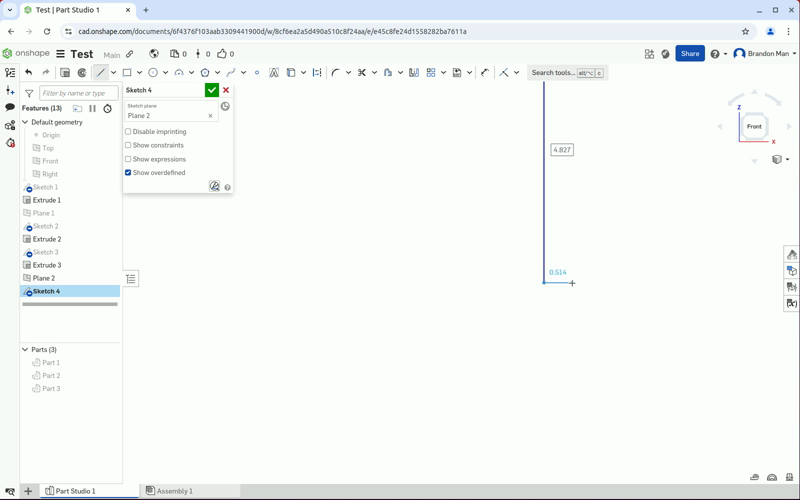
scroll(-6)
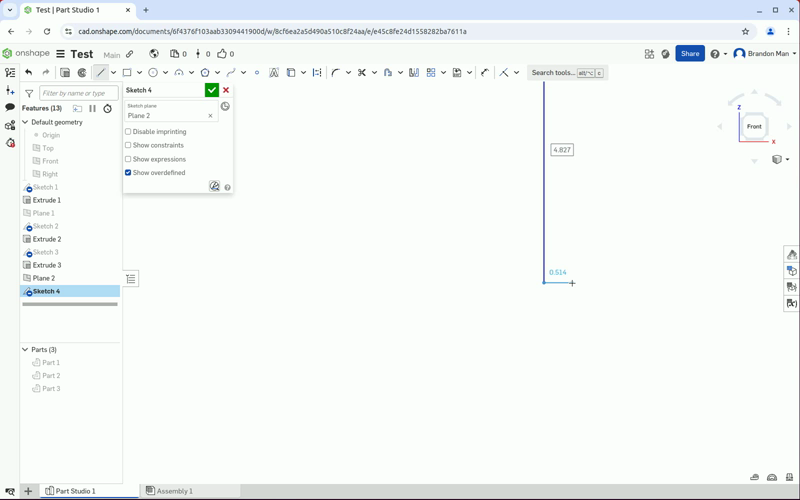
scroll(-6)
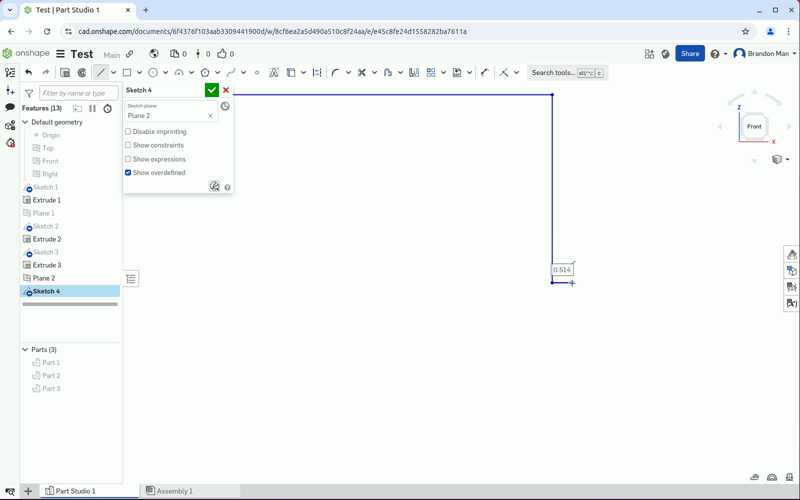
scroll(-6)
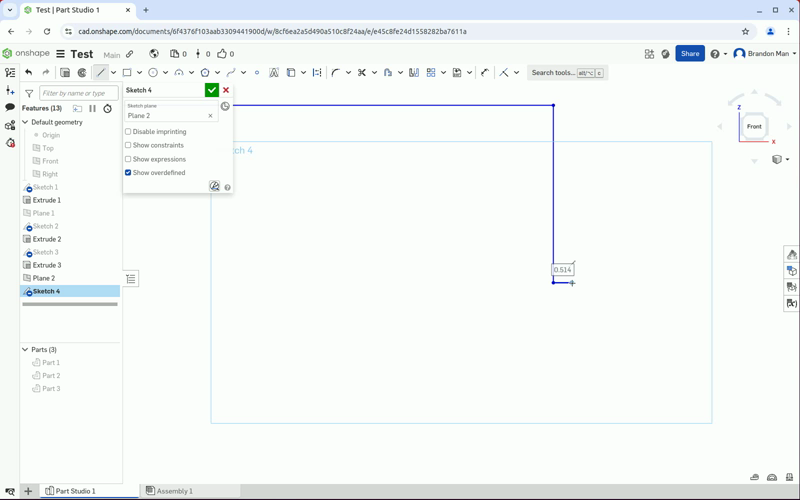
scroll(-6)
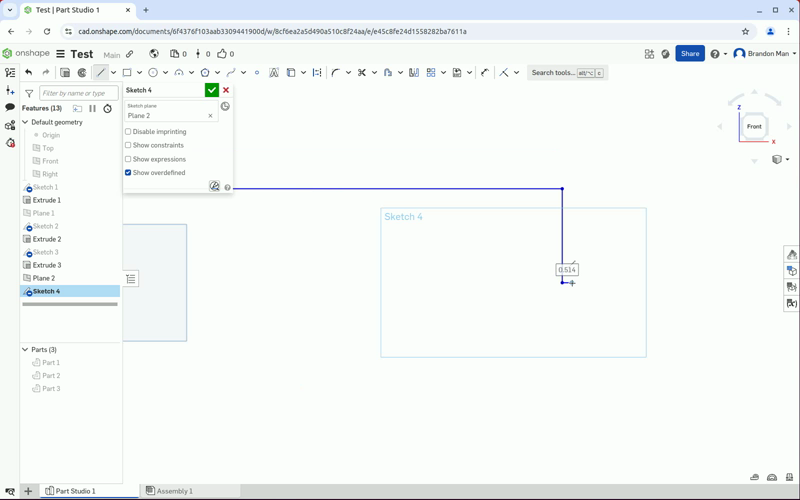
scroll(-6)
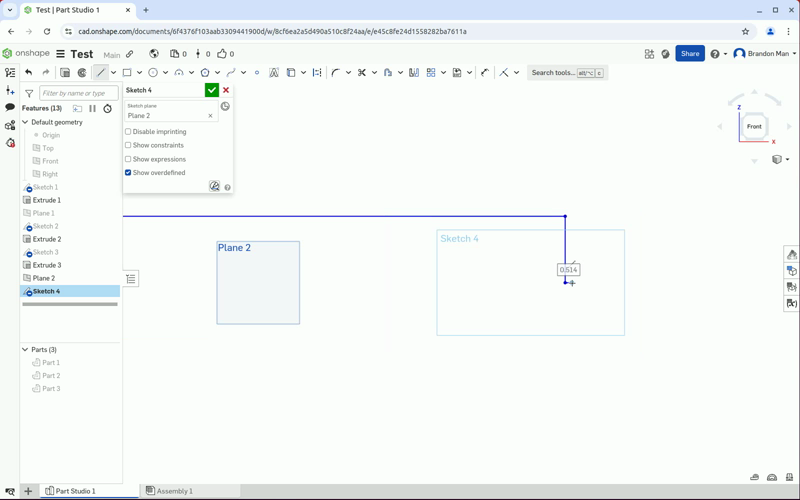
scroll(-6)
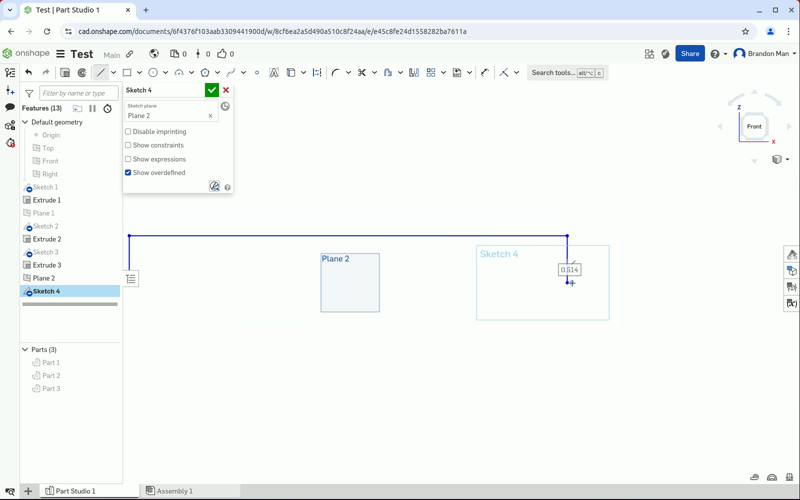
scroll(-6)
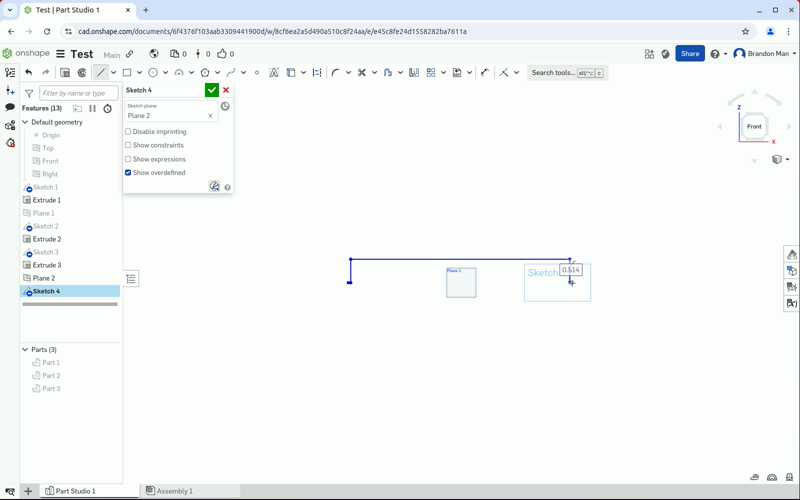
key_up(shift)
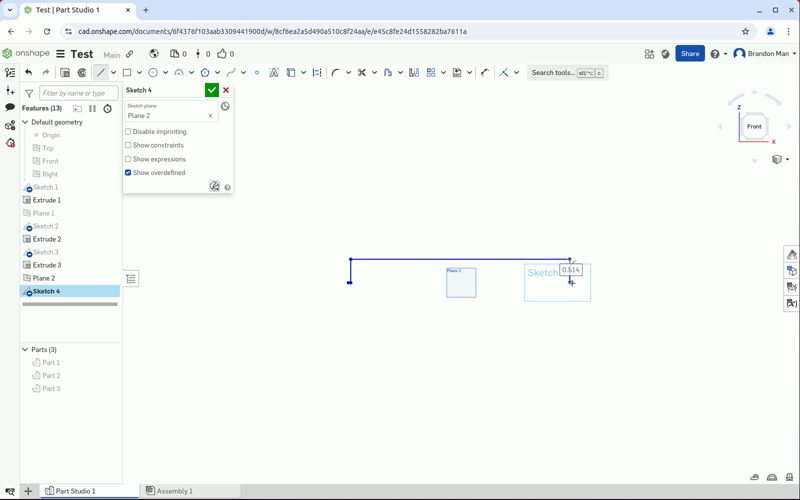
key_down(shift)
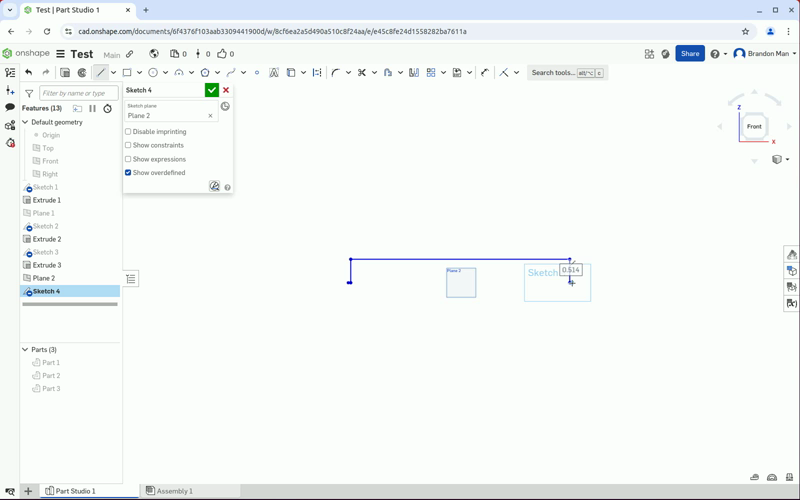
mouse_move(589, 282)
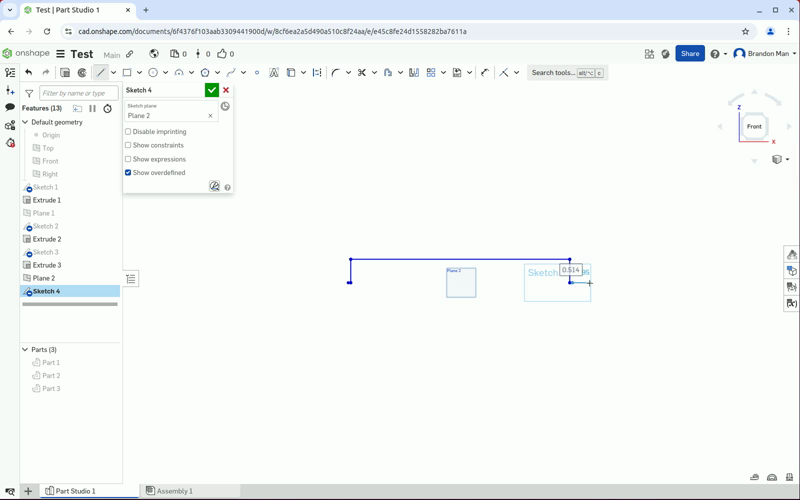
mouse_move(572, 257)
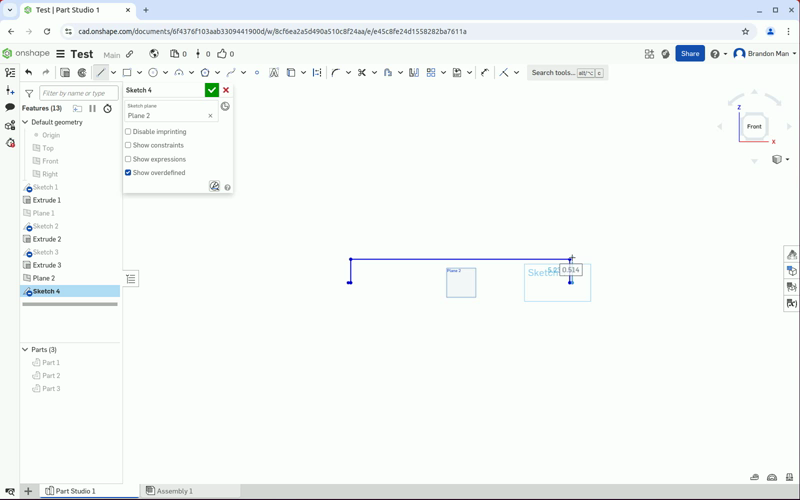
scroll(6)
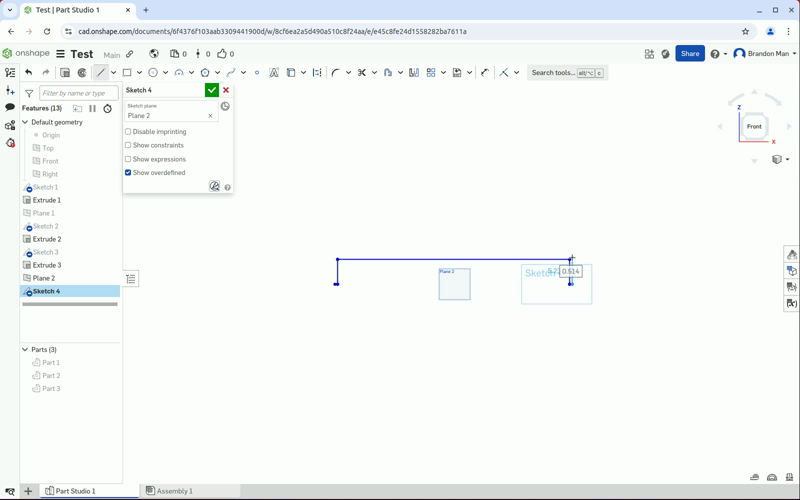
scroll(6)
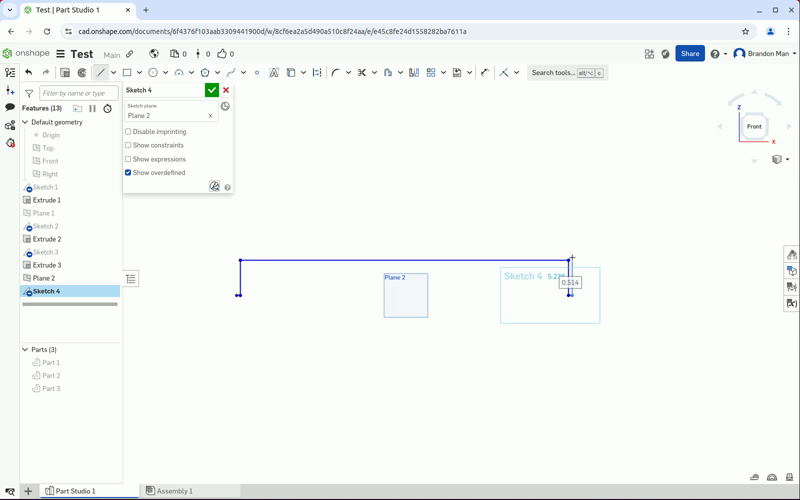
scroll(6)
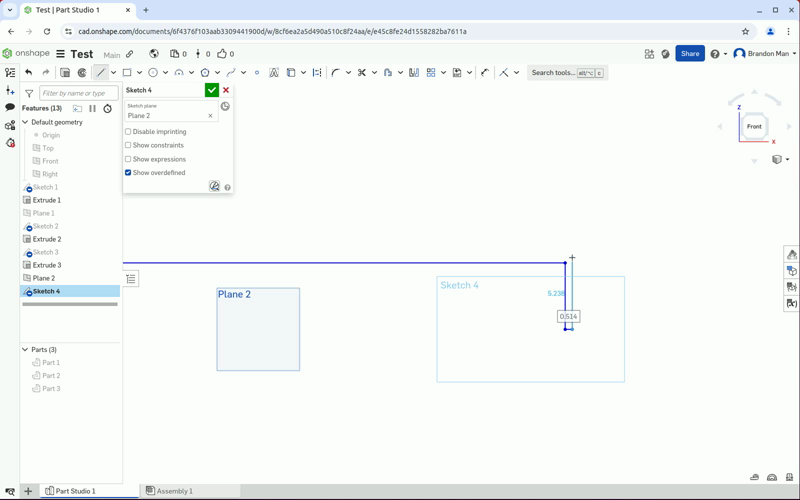
scroll(6)
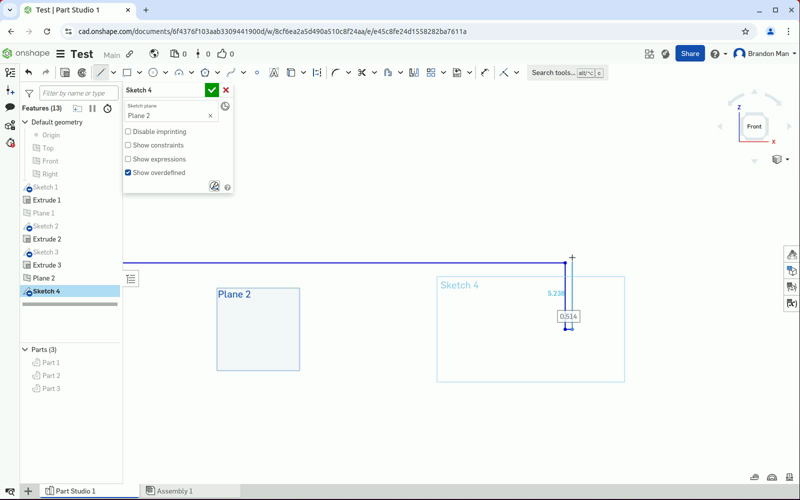
scroll(6)
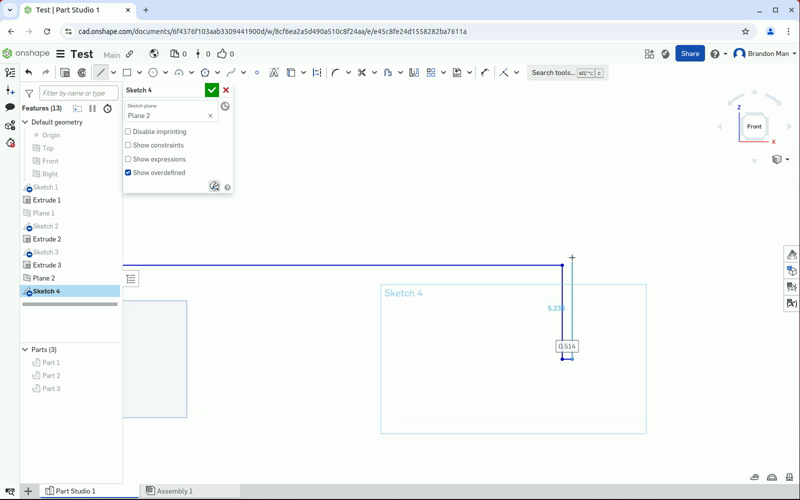
scroll(6)
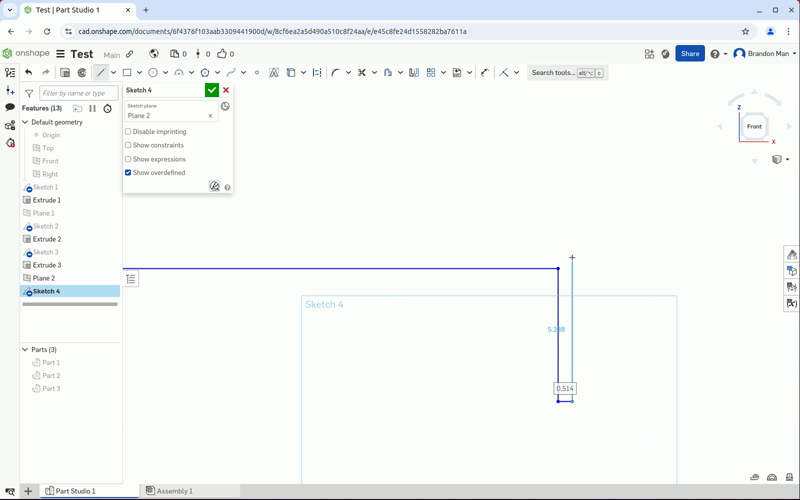
scroll(6)
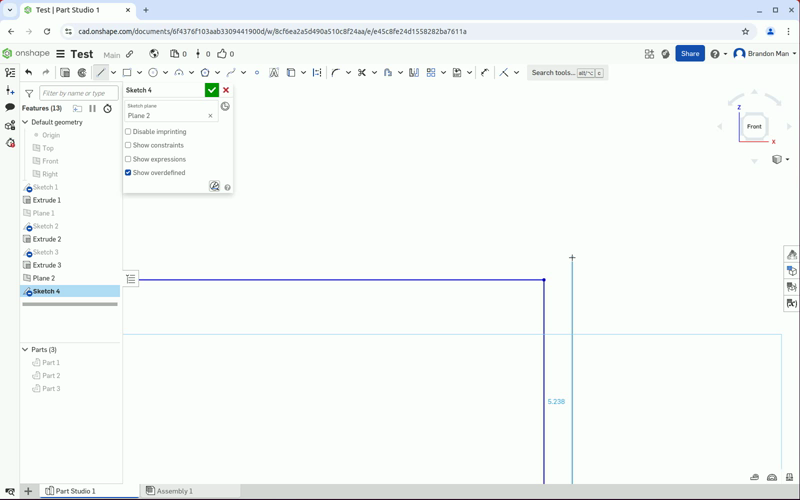
click(572, 257)
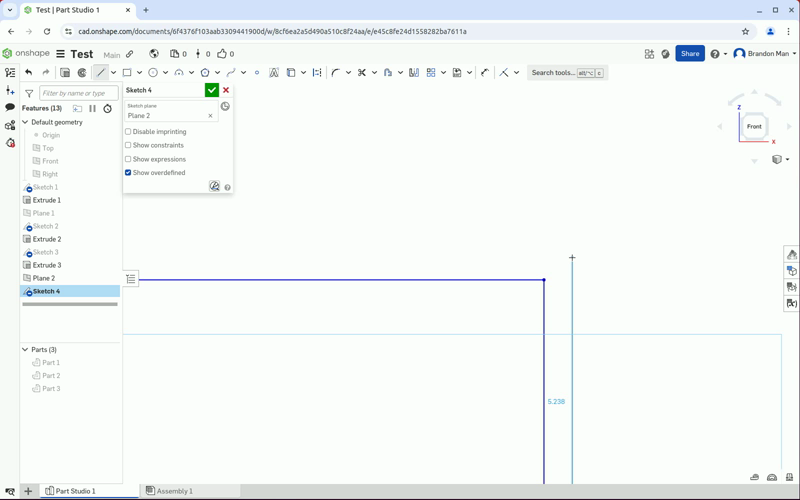
scroll(-6)
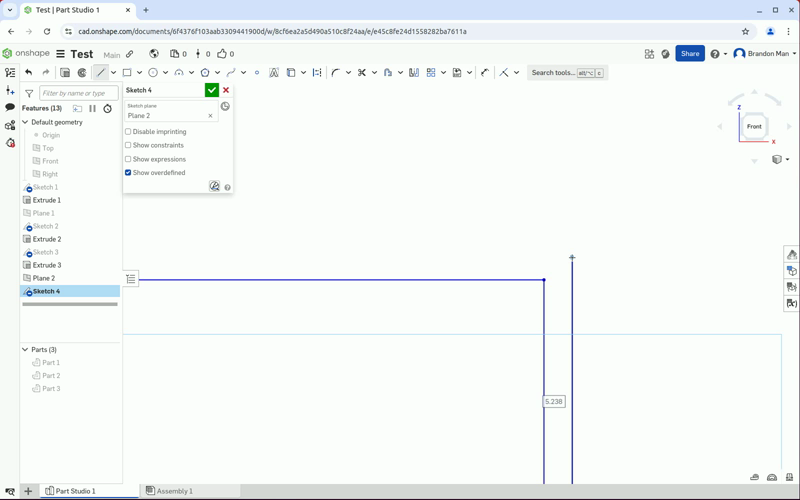
scroll(-6)
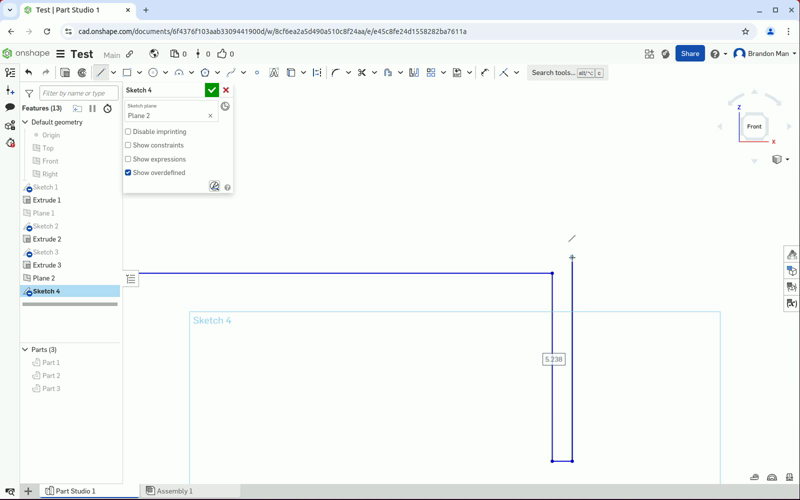
scroll(-6)
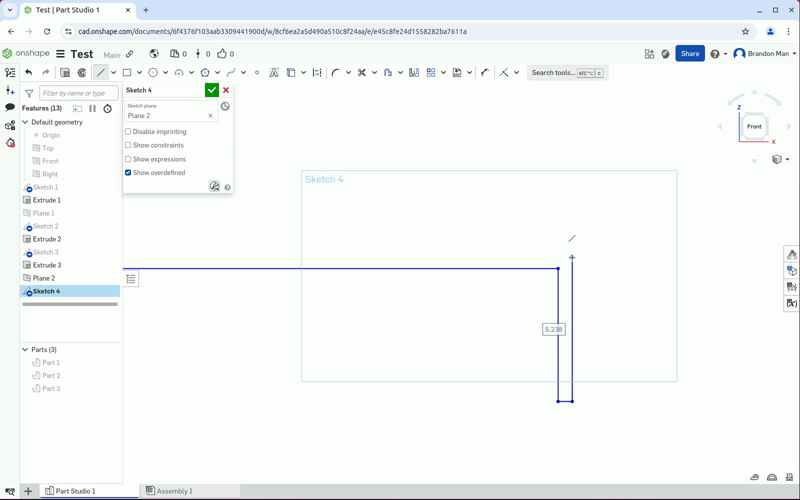
scroll(-6)
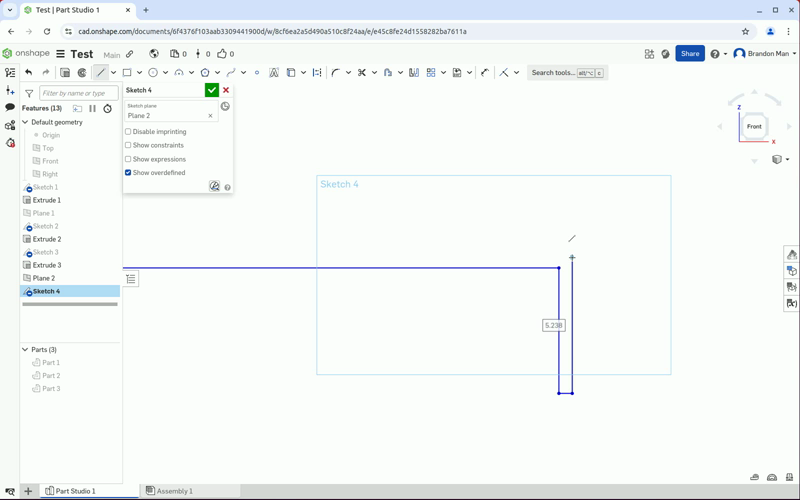
scroll(-6)
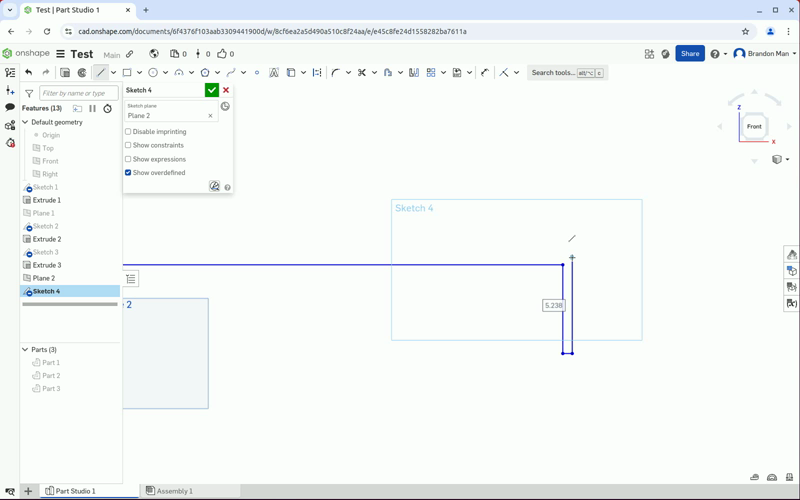
scroll(-6)
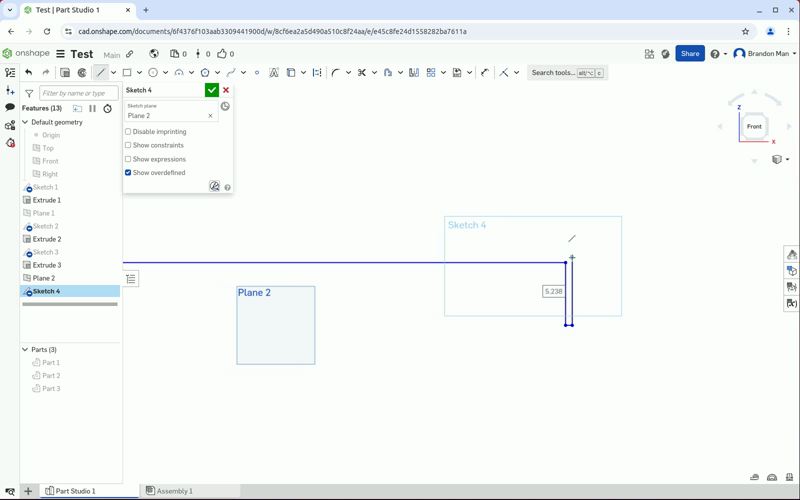
scroll(-6)
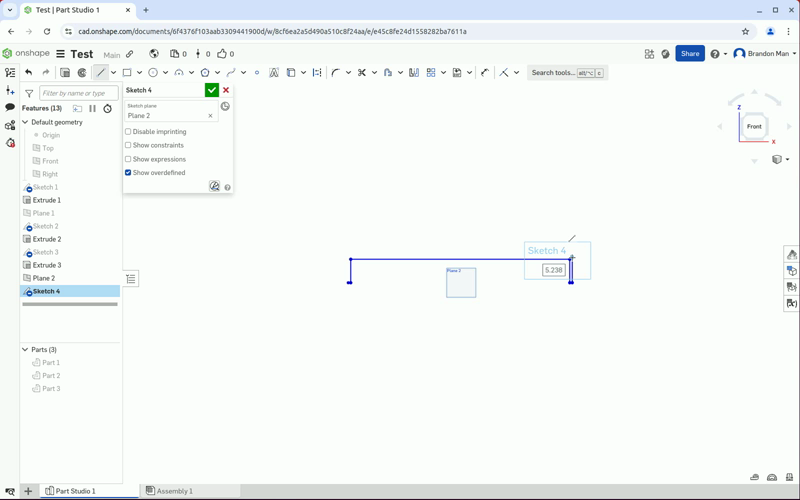
key_up(shift)
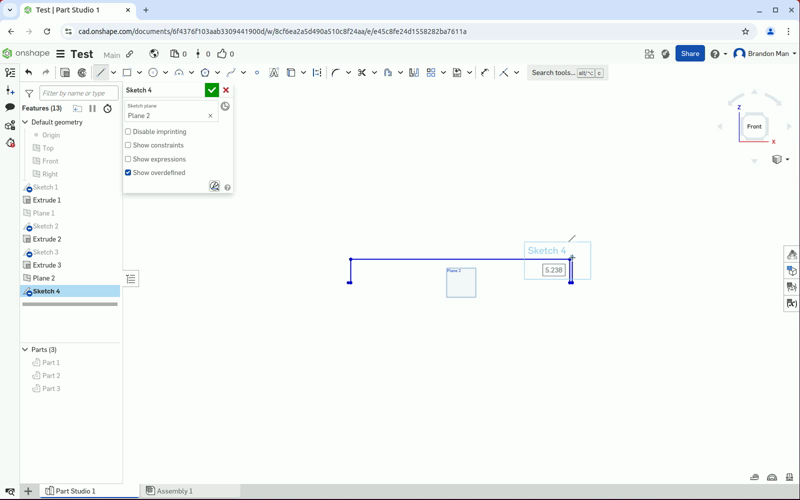
key_down(shift)
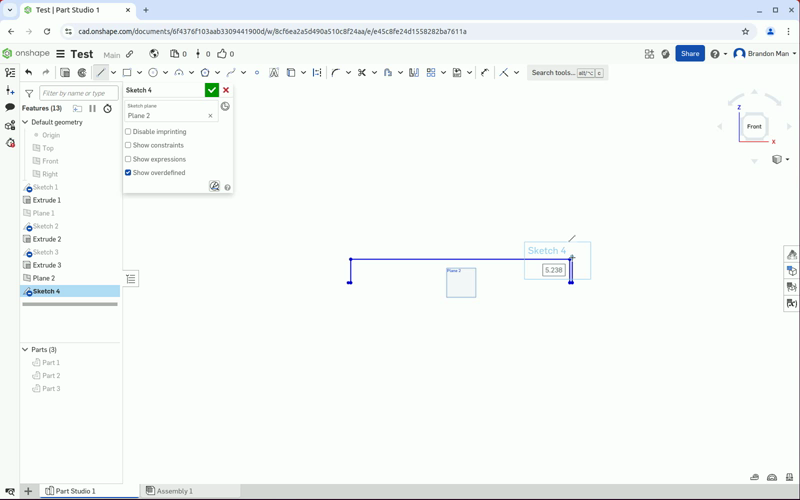
mouse_move(348, 257)
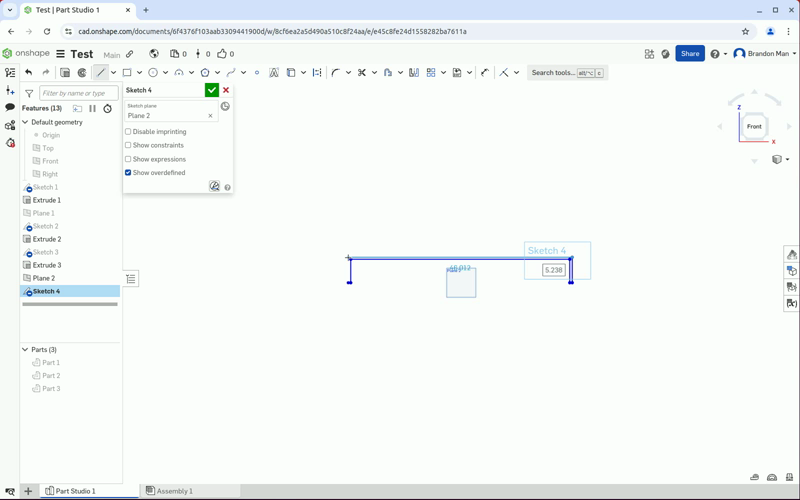
scroll(6)
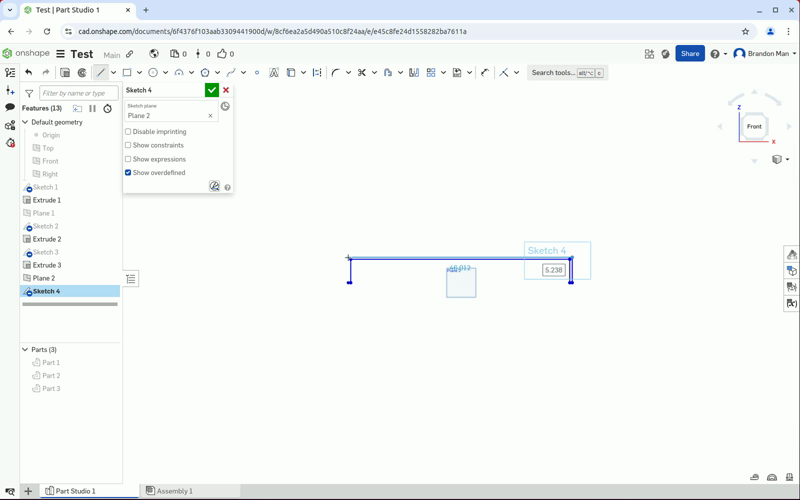
scroll(6)
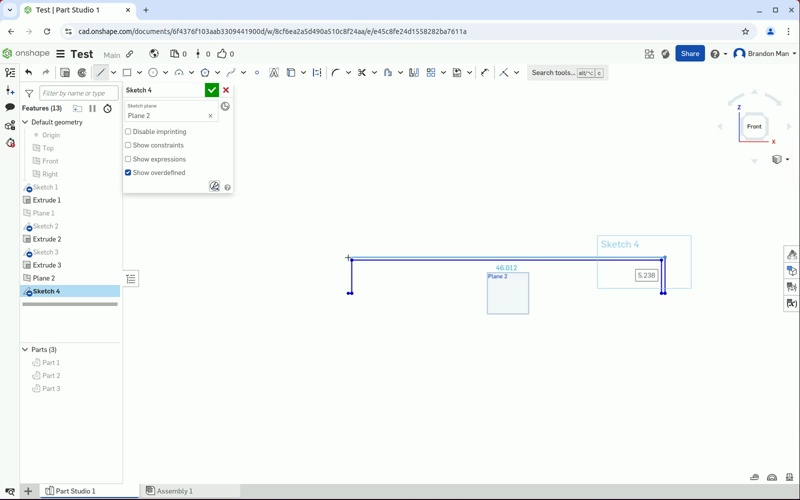
scroll(6)
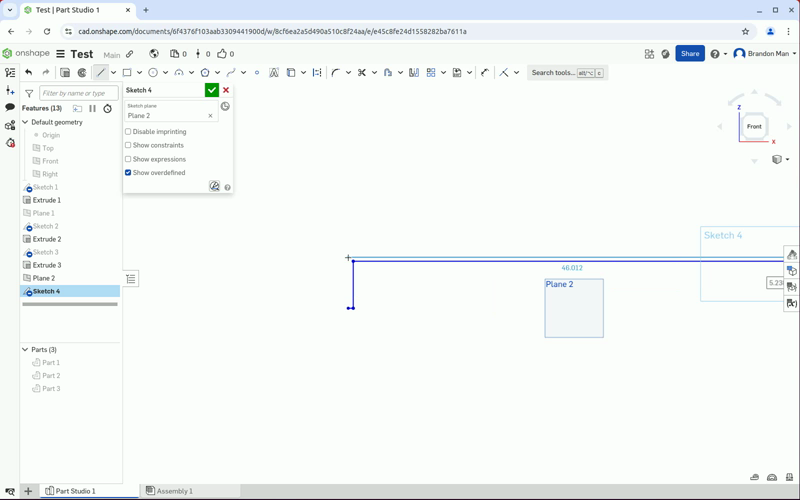
scroll(6)
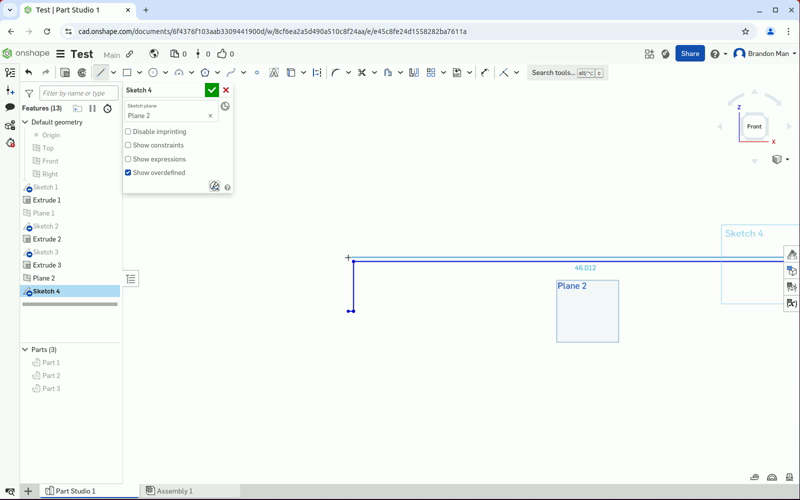
scroll(6)
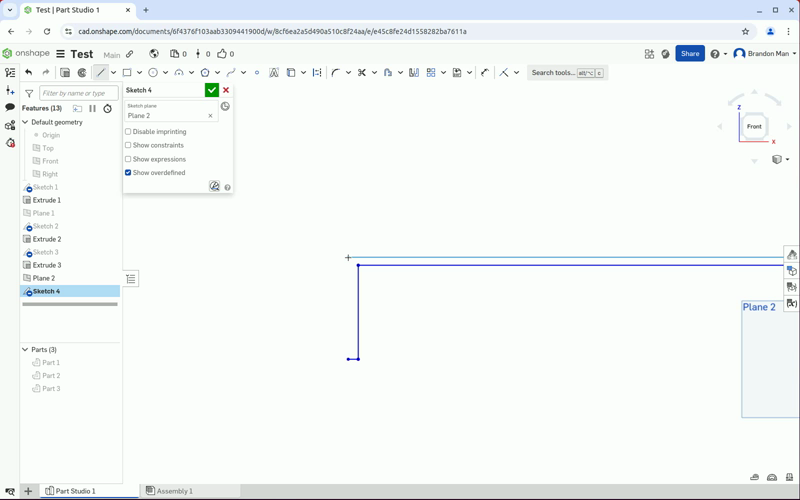
scroll(6)
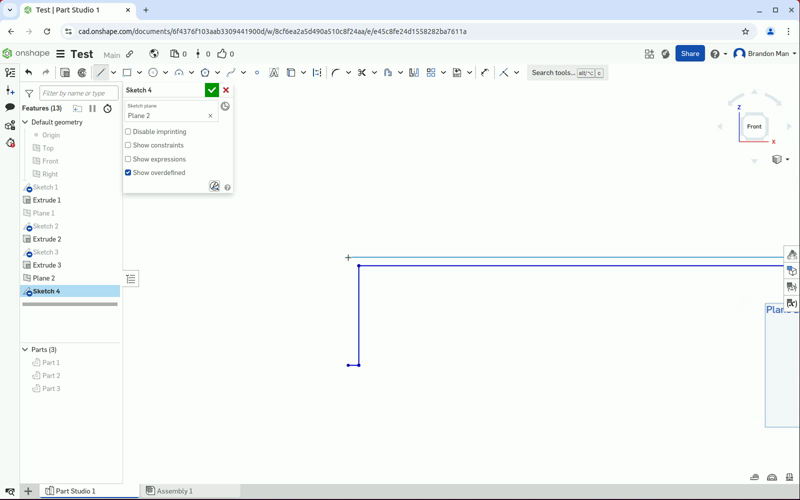
scroll(6)
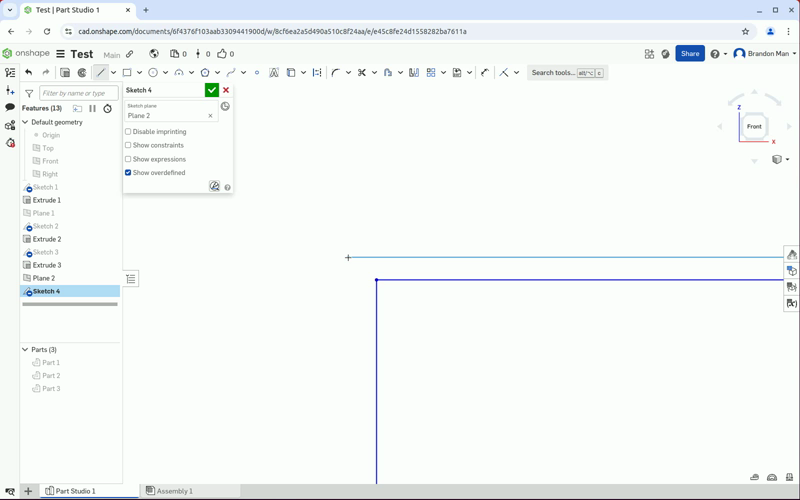
click(348, 257)
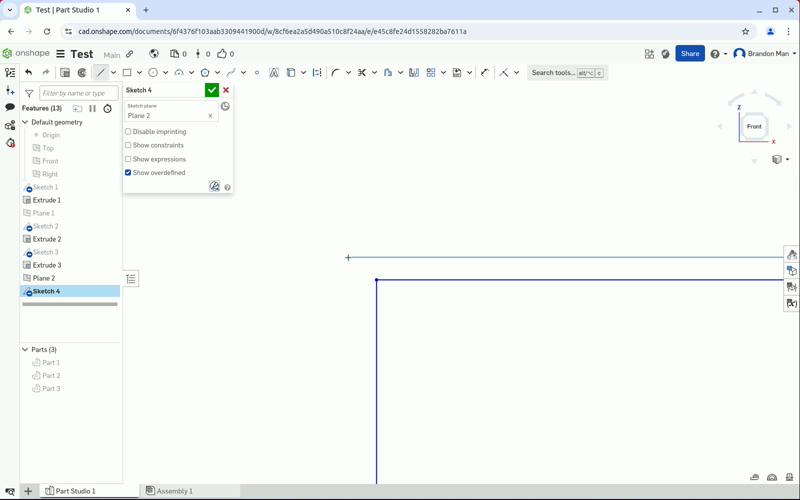
scroll(-6)
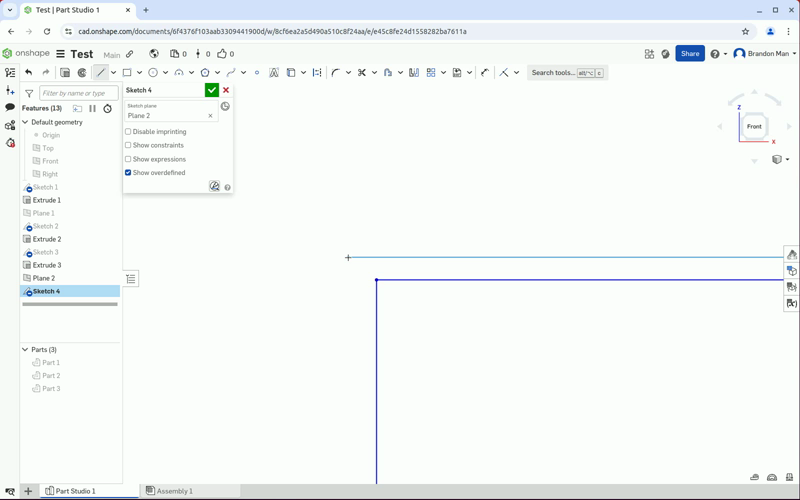
scroll(-6)
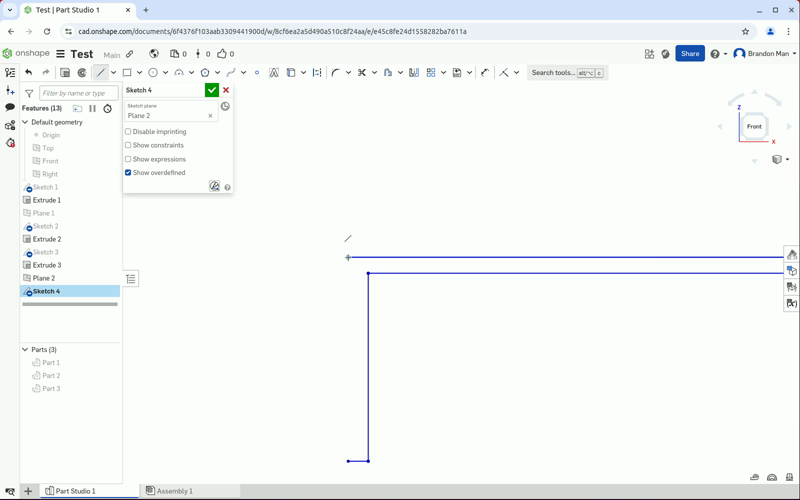
scroll(-6)
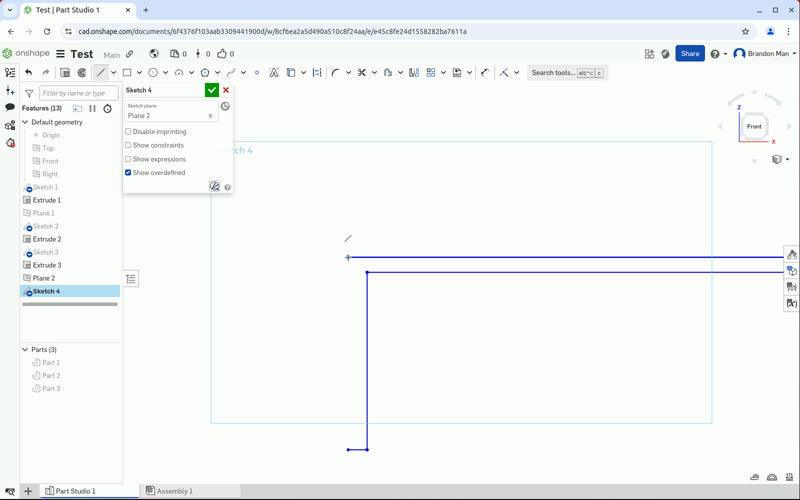
scroll(-6)
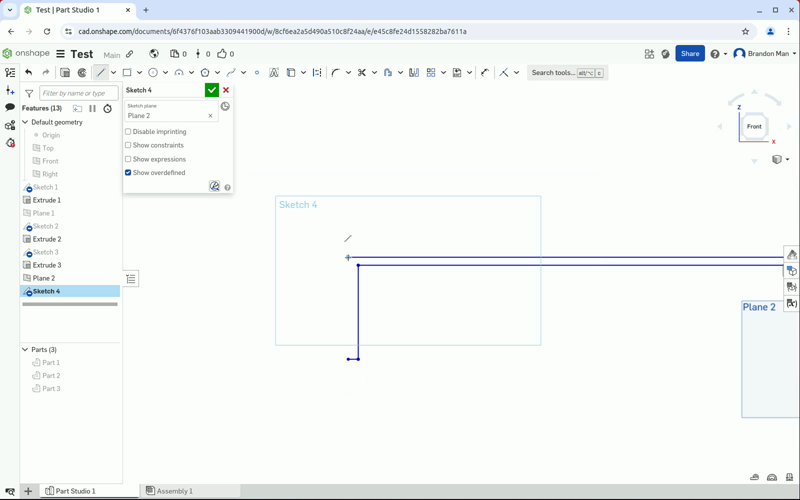
scroll(-6)
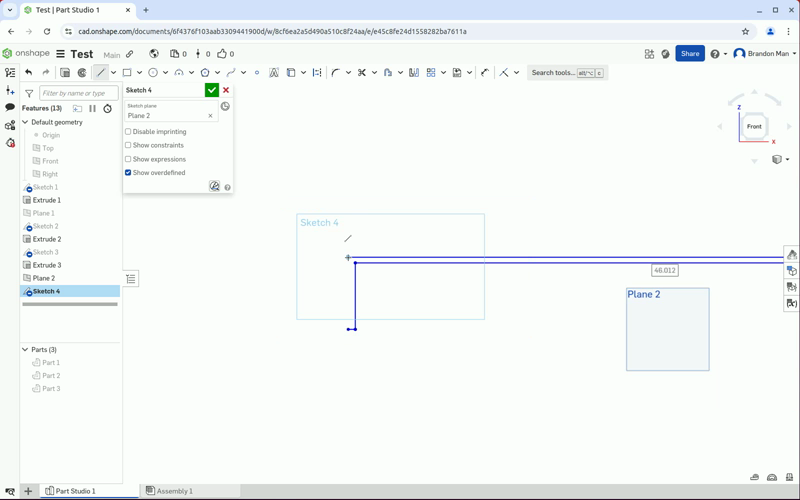
scroll(-6)
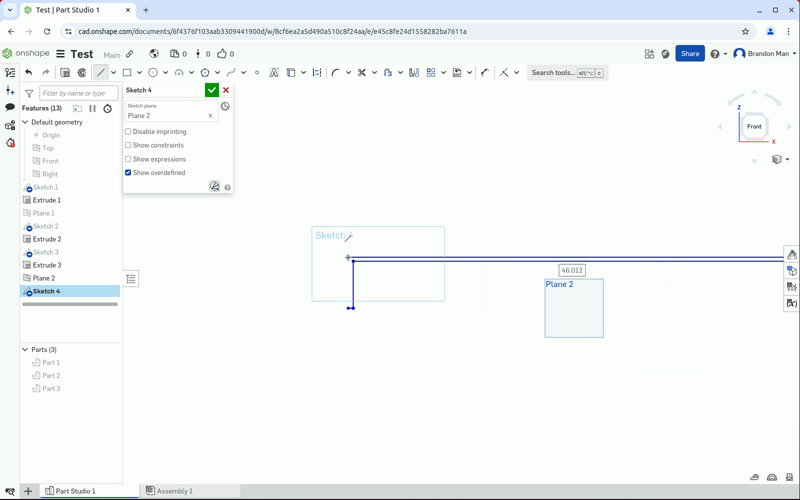
scroll(-6)
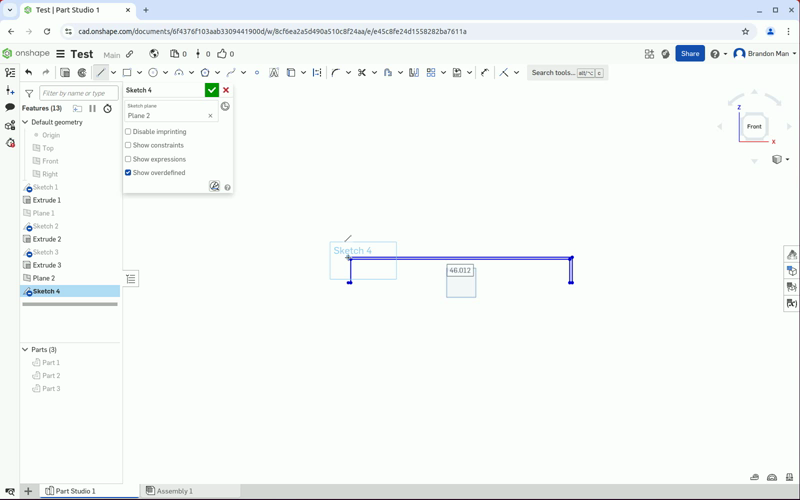
key_up(shift)
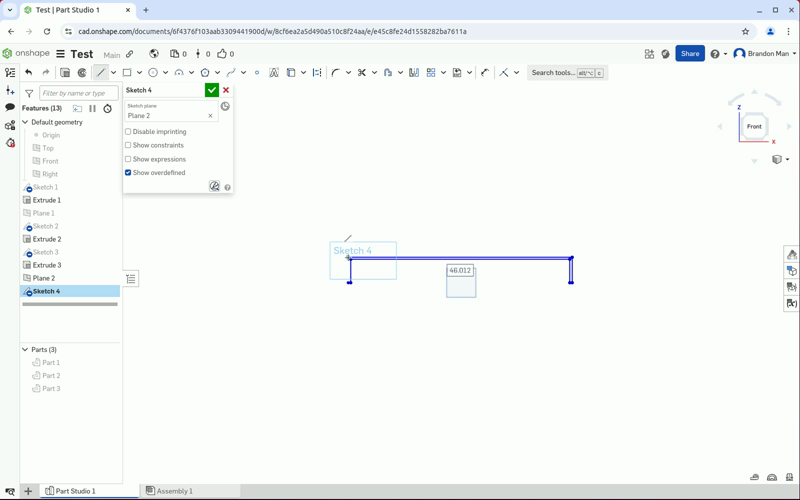
mouse_move(378, 257)
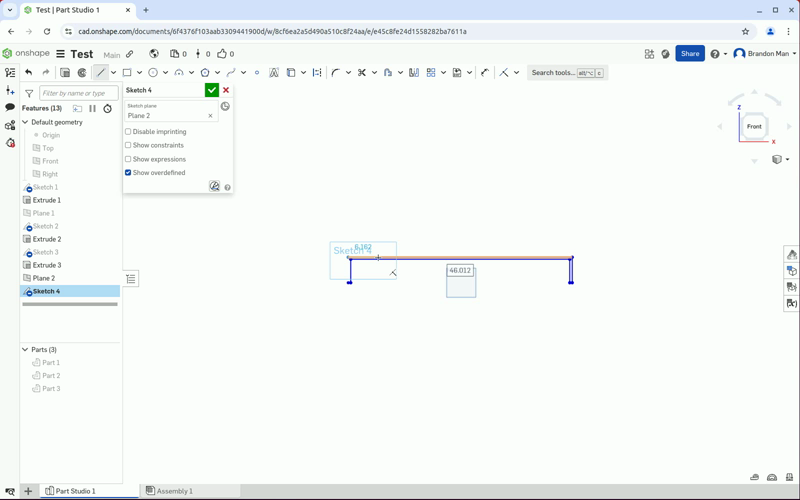
key_down(shift)
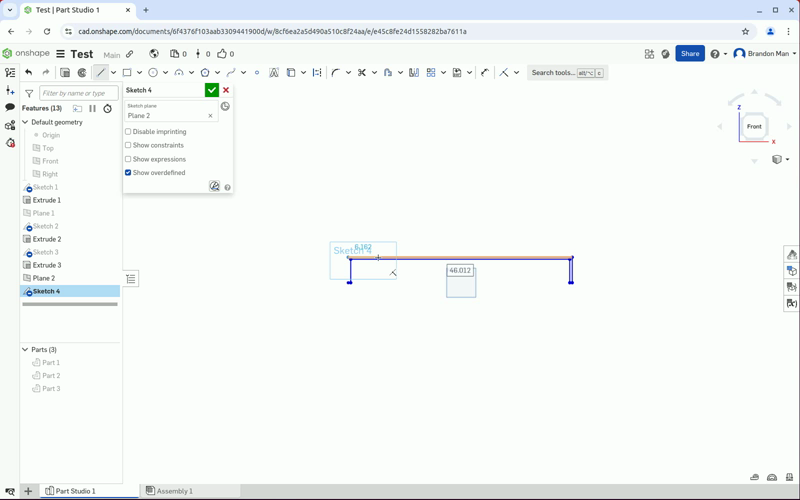
mouse_move(348, 282)
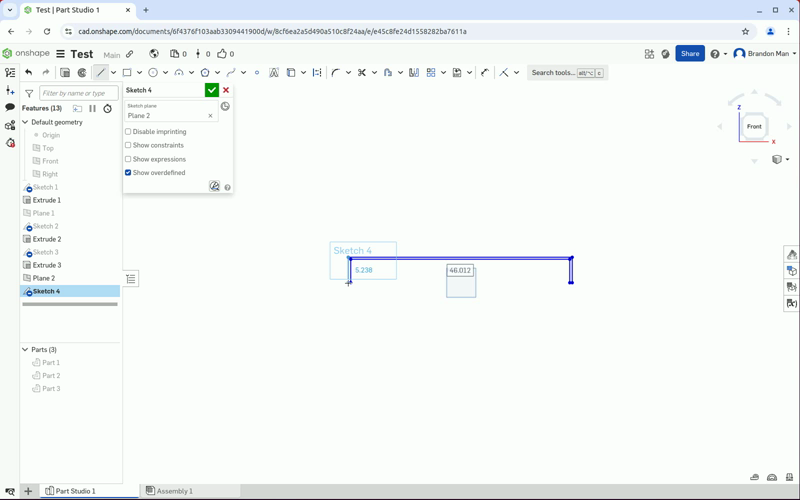
scroll(6)
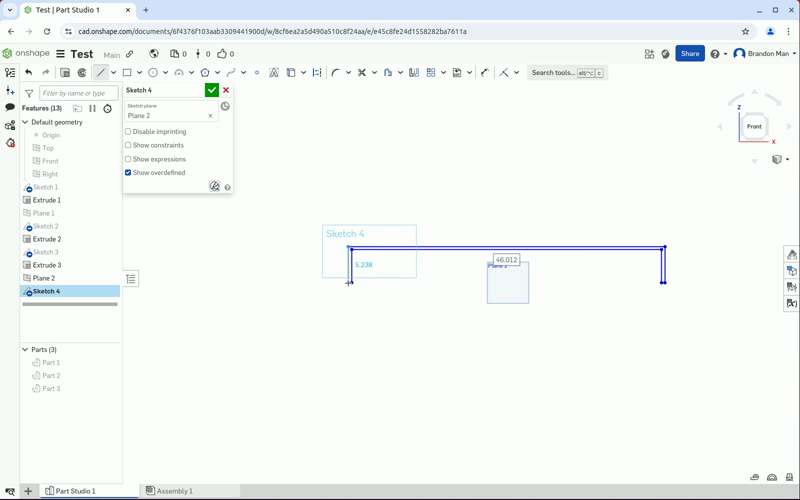
scroll(6)
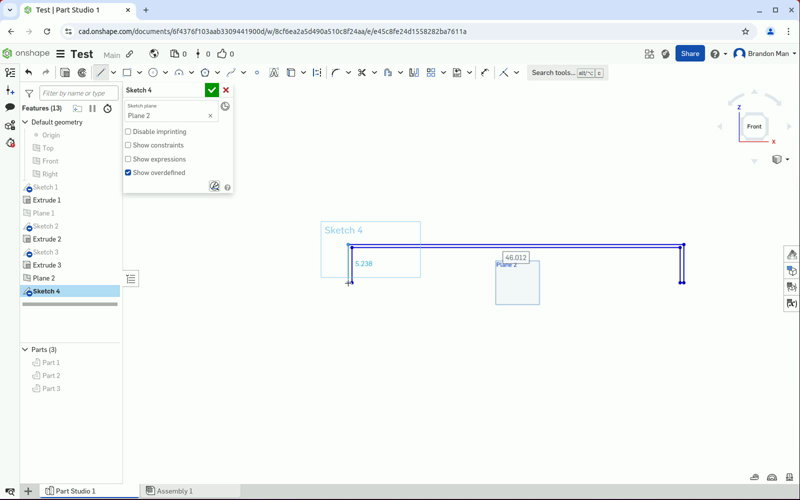
scroll(6)
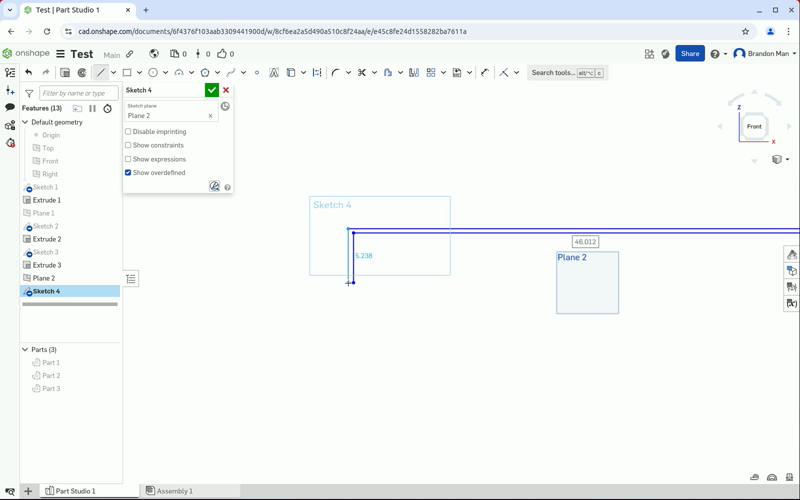
scroll(6)
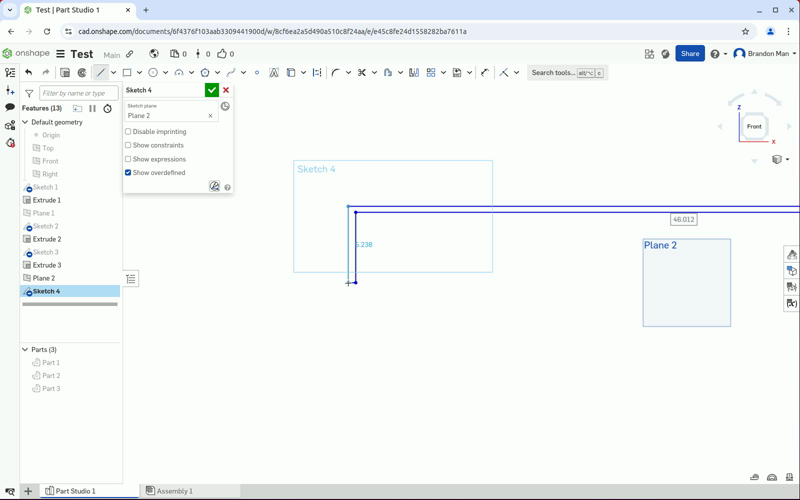
scroll(6)
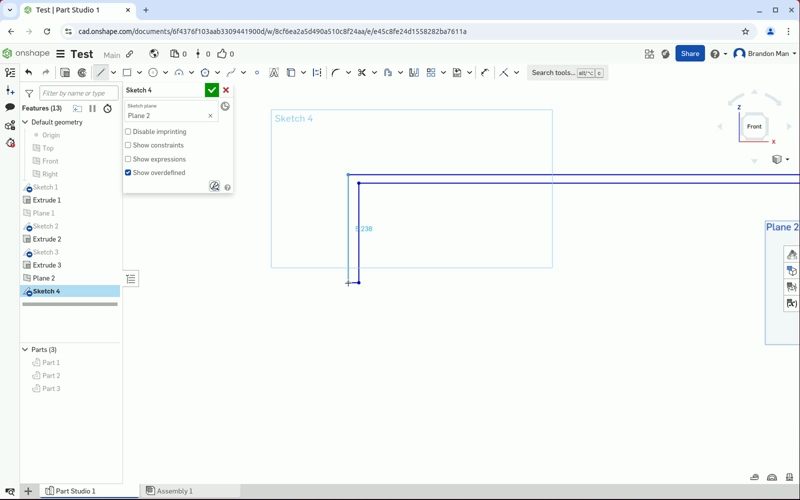
scroll(6)
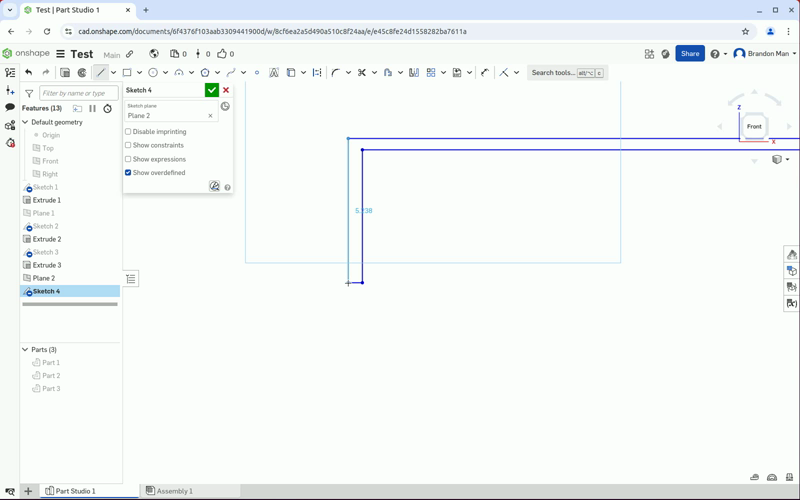
scroll(6)
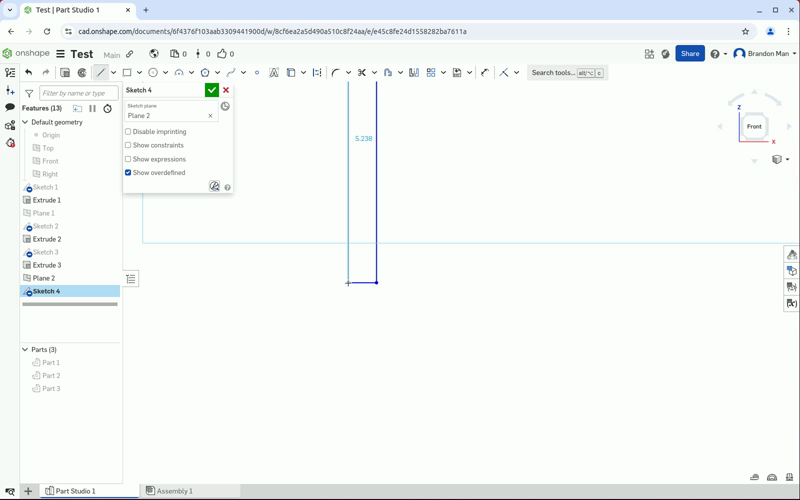
key_up(shift)
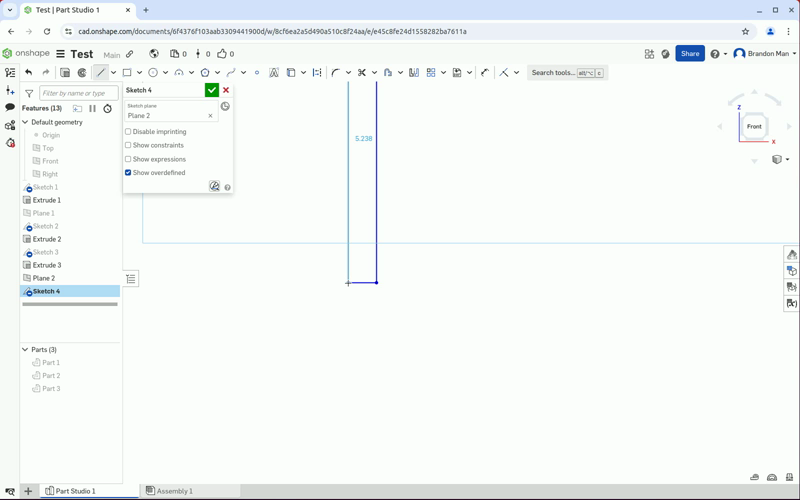
click(348, 282)
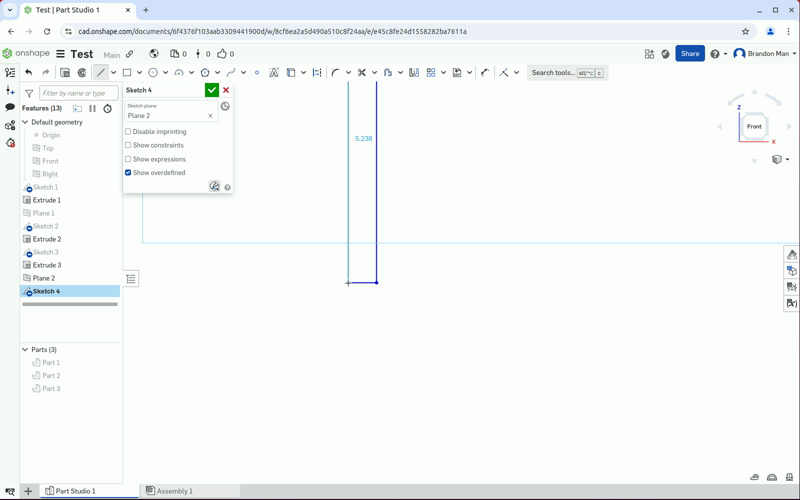
scroll(-6)
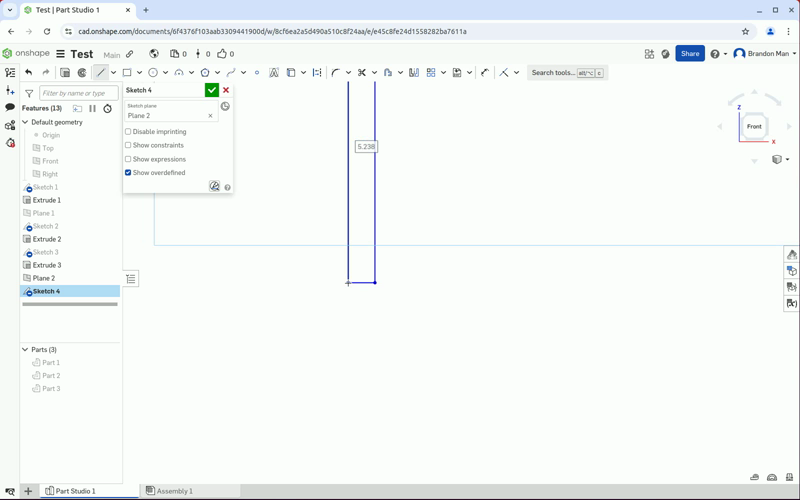
scroll(-6)
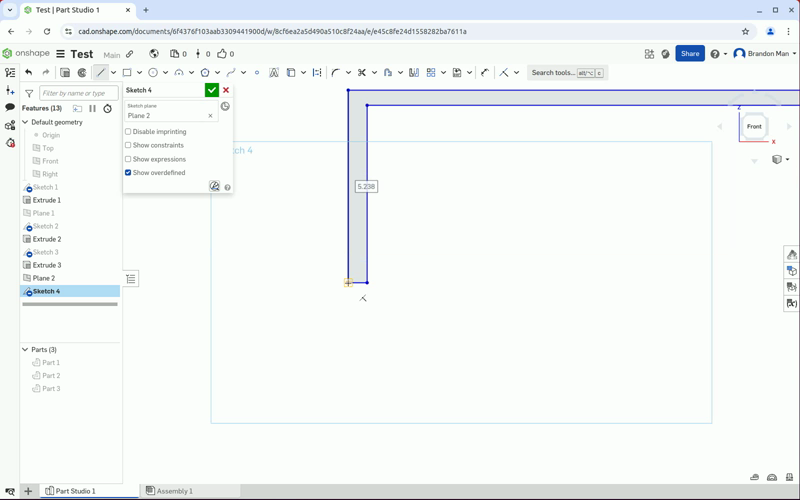
scroll(-6)
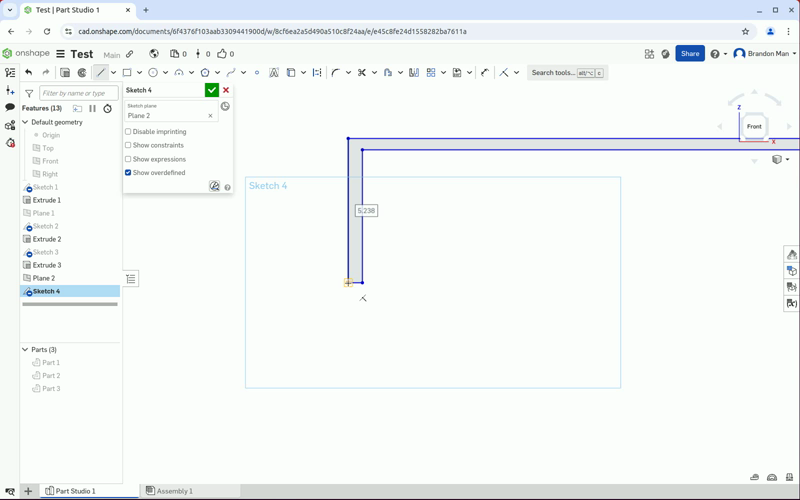
scroll(-6)
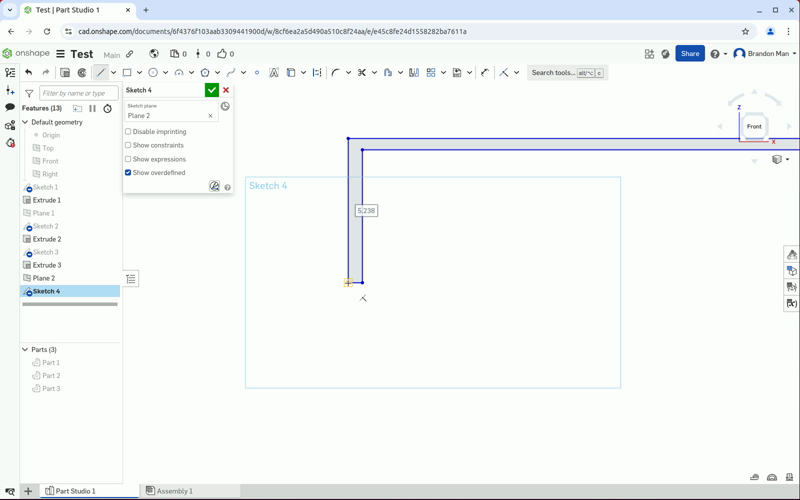
scroll(-6)
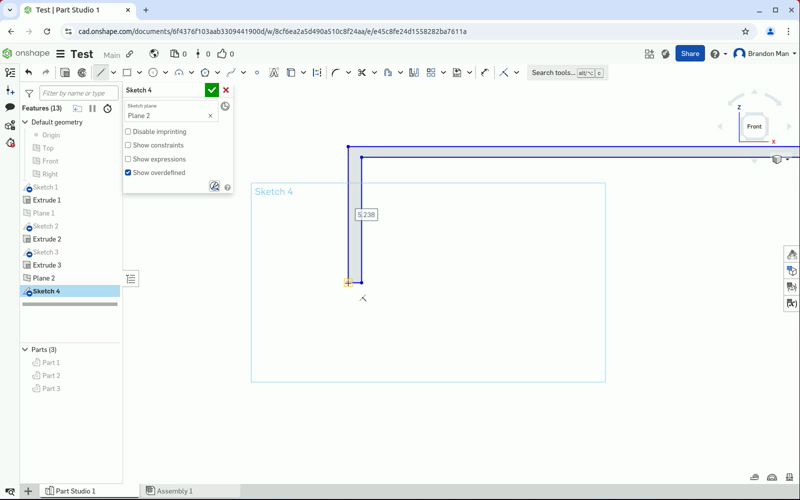
scroll(-6)
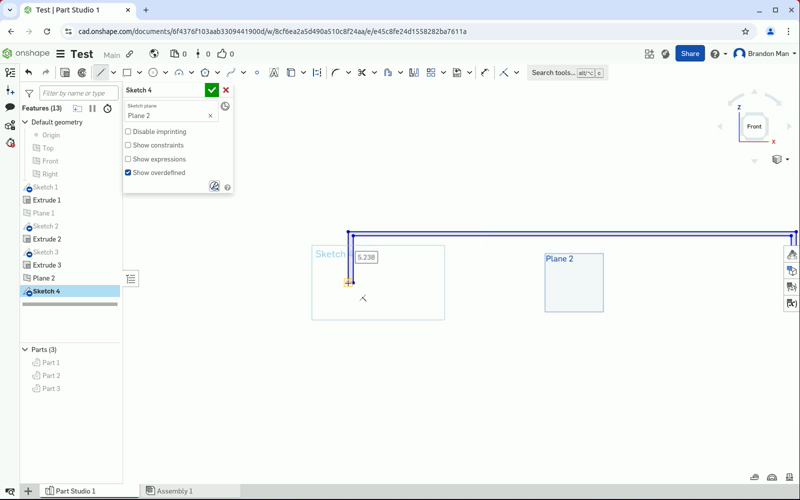
scroll(-6)
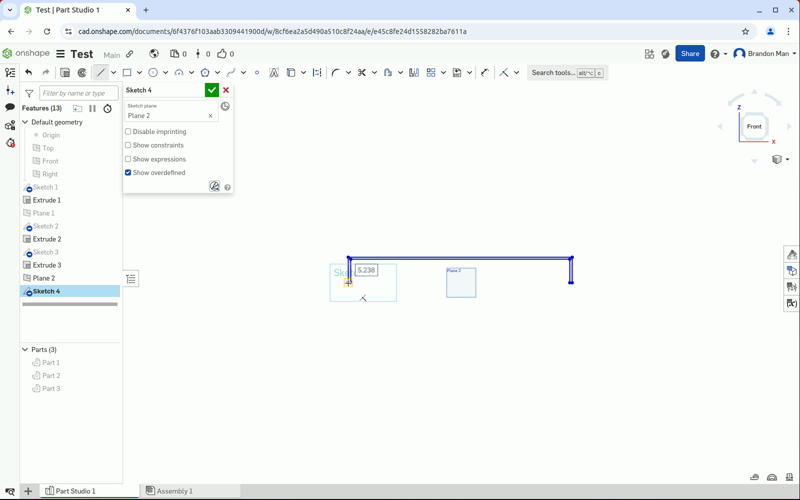
key(esc)
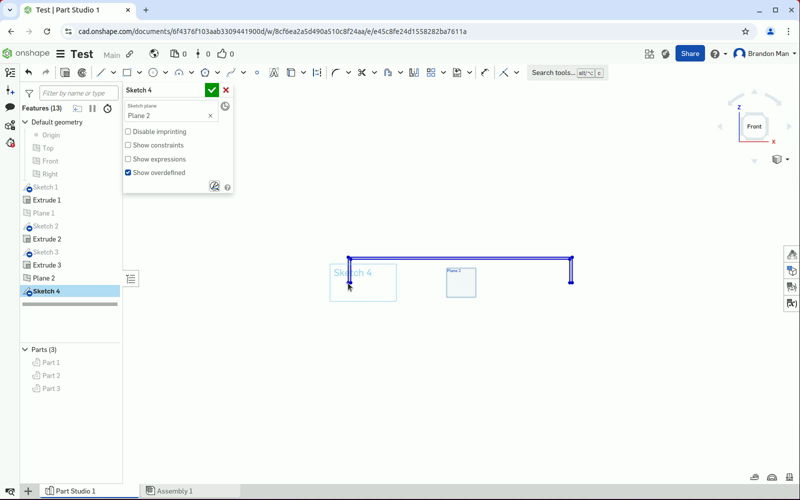
mouse_move(457, 258)
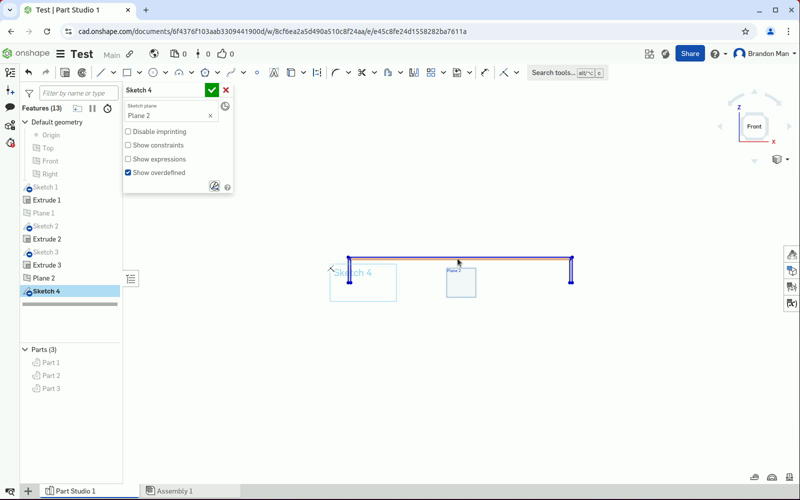
scroll(6)
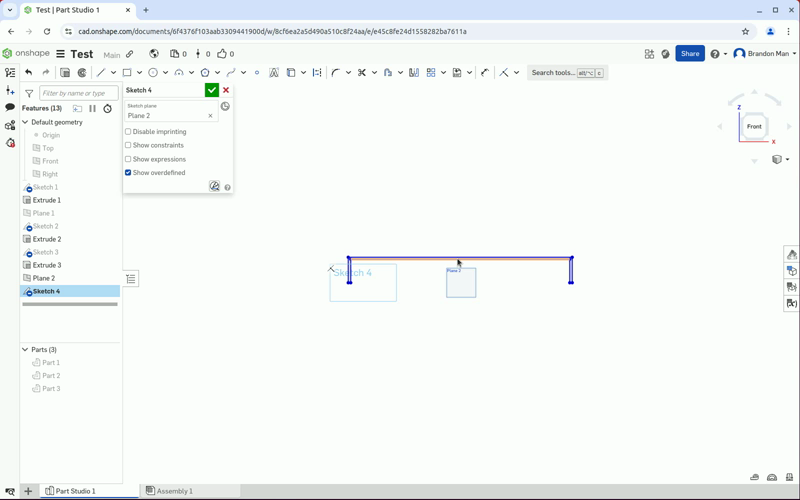
scroll(6)
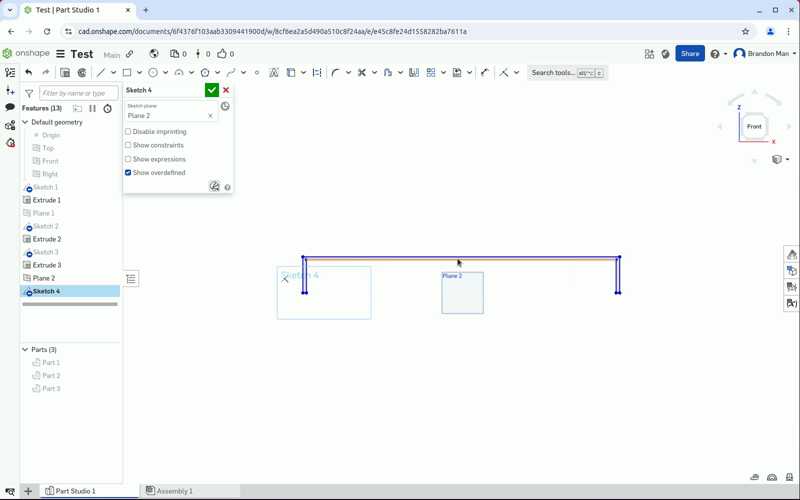
scroll(6)
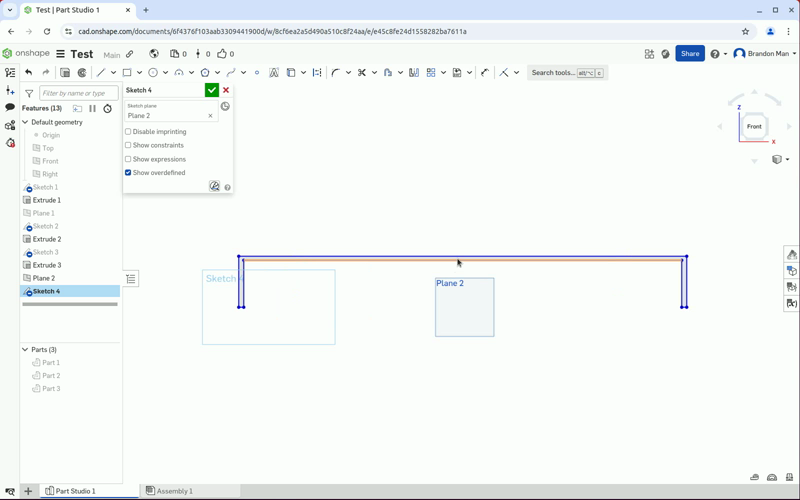
scroll(6)
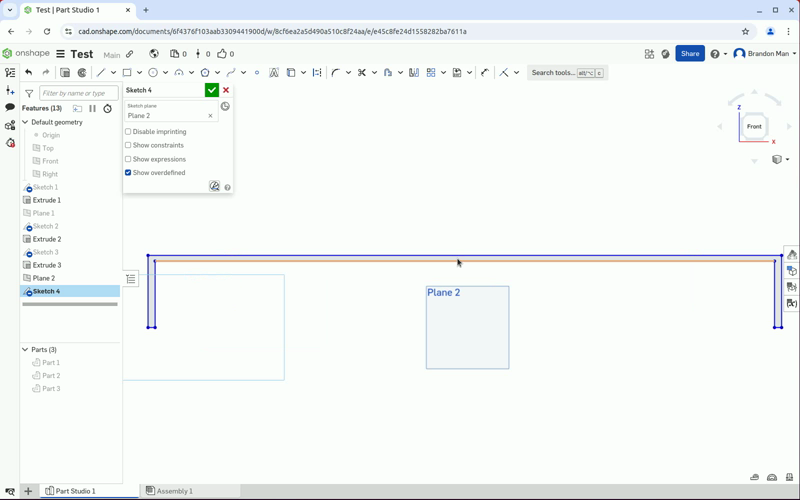
scroll(6)
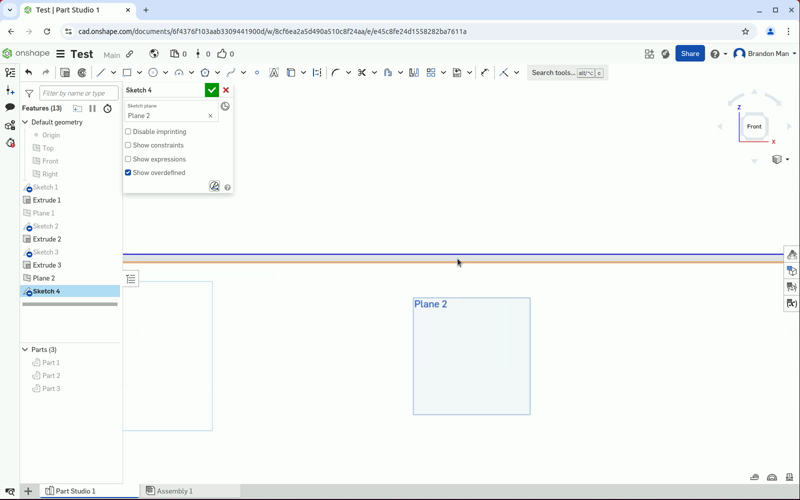
scroll(6)
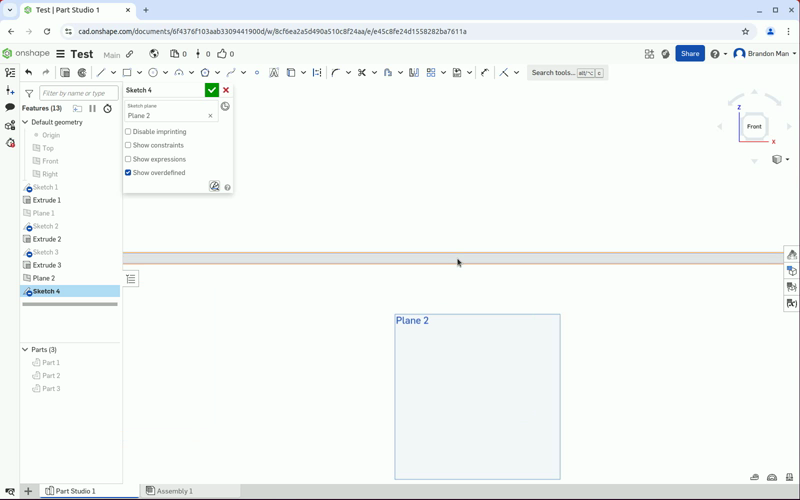
scroll(6)
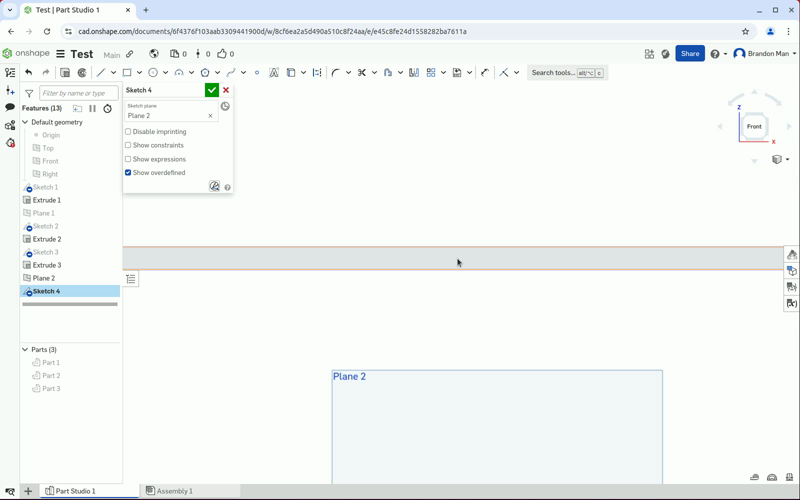
click(457, 258)
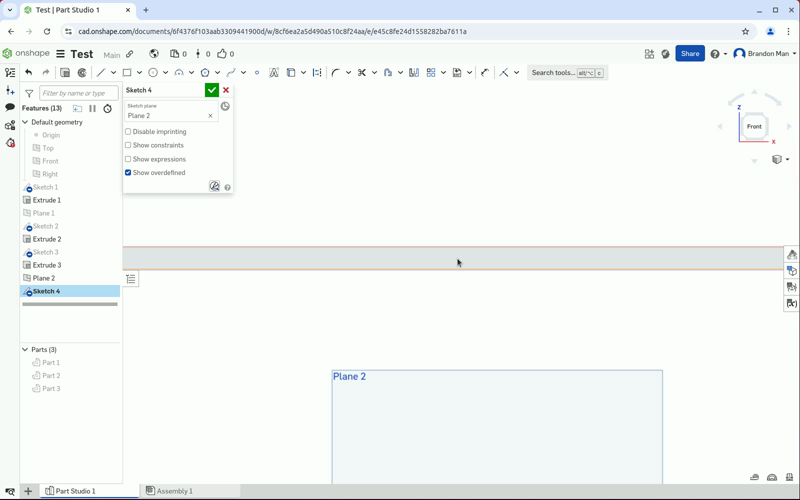
scroll(-6)
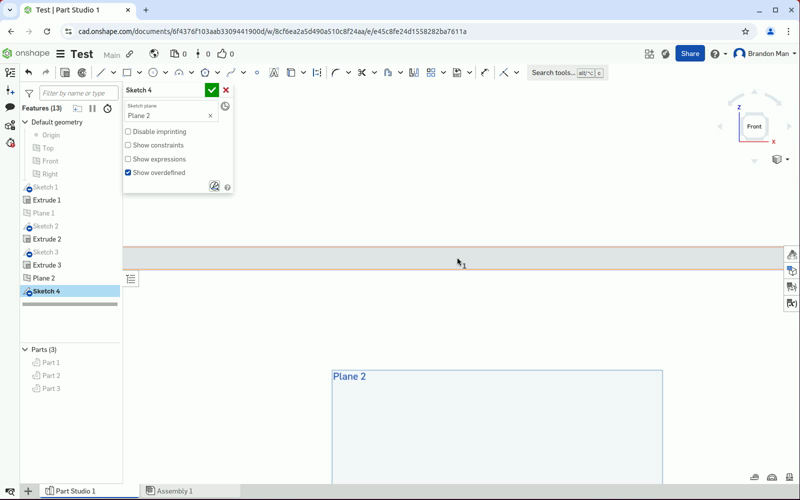
scroll(-6)
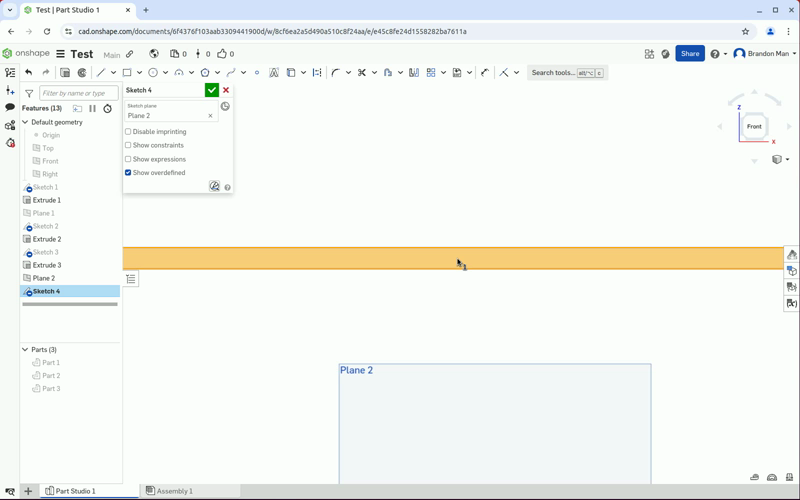
scroll(-6)
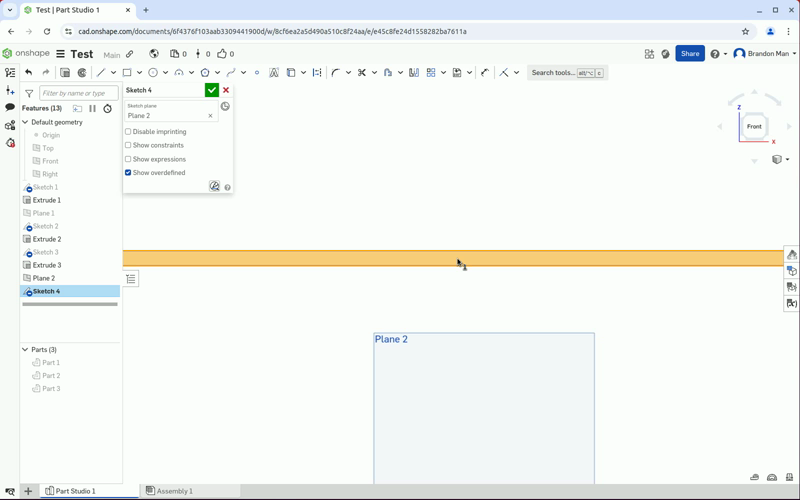
scroll(-6)
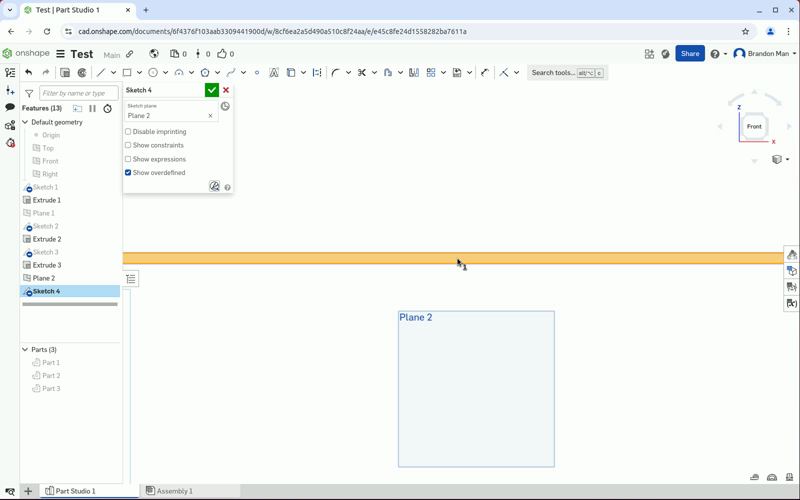
scroll(-6)
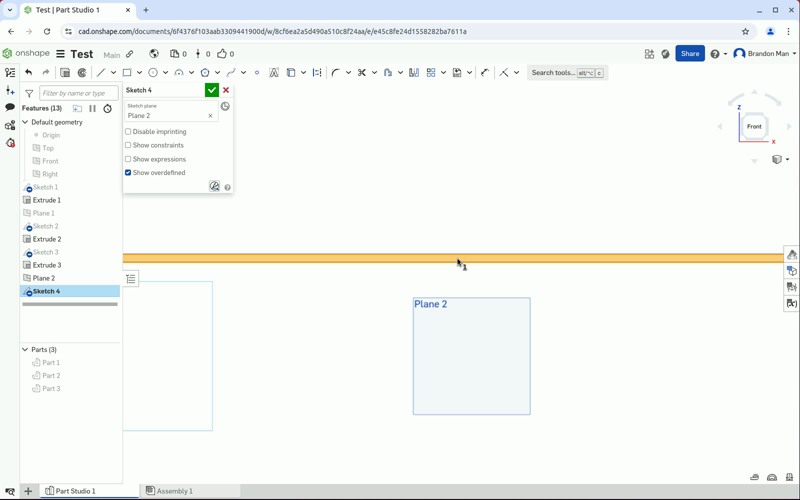
scroll(-6)
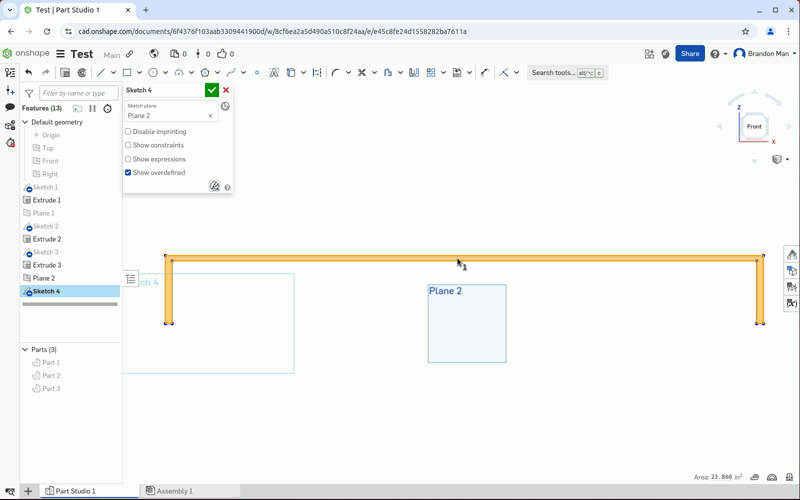
scroll(-6)
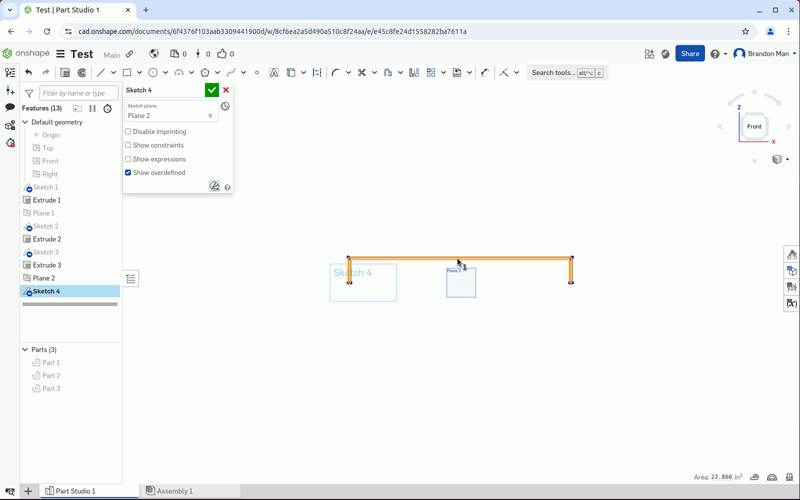
mouse_move(73, 352)
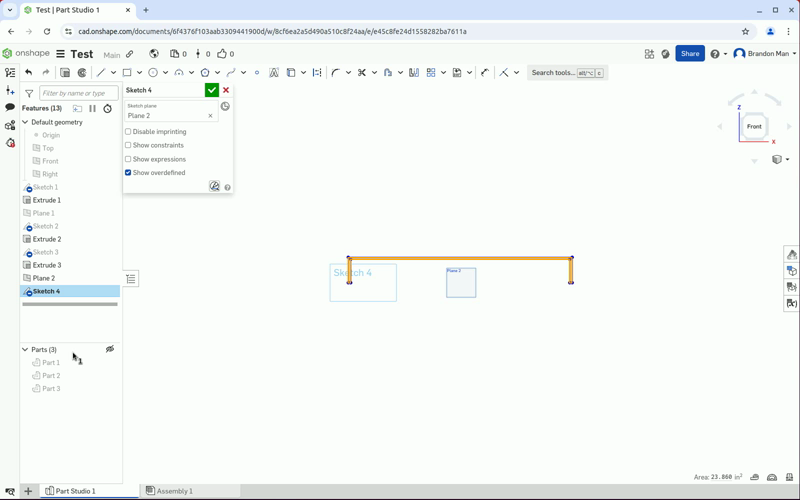
key(shift+y)
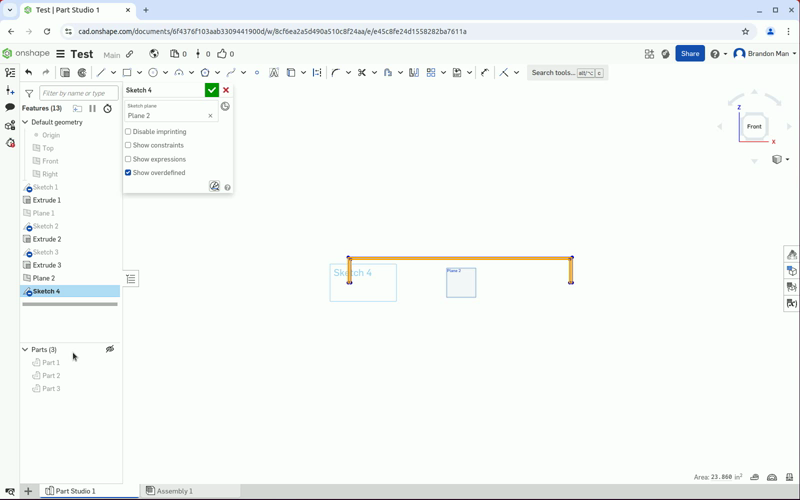
key(shift+e)
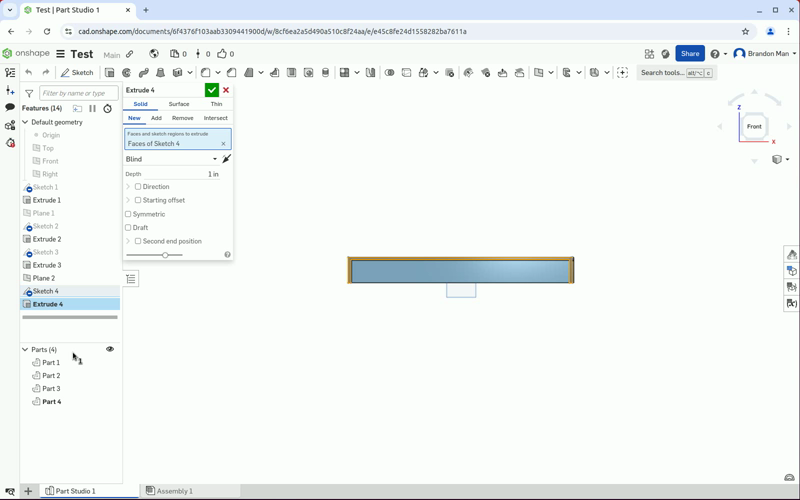
mouse_move(143, 106)
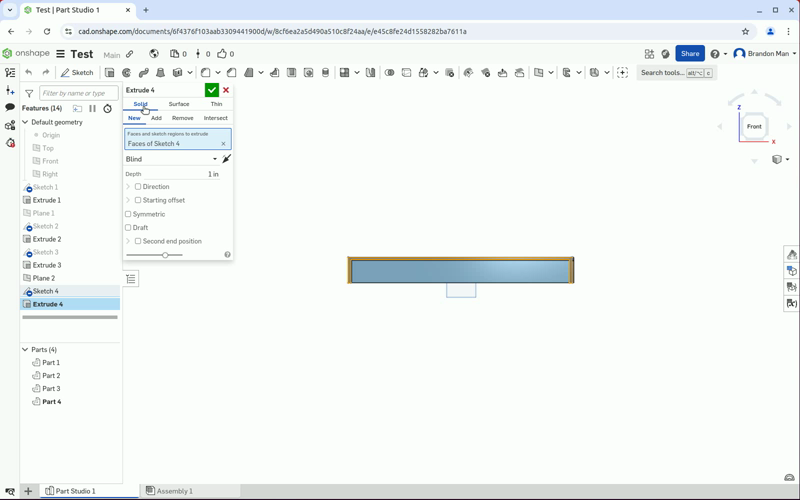
click(143, 106)
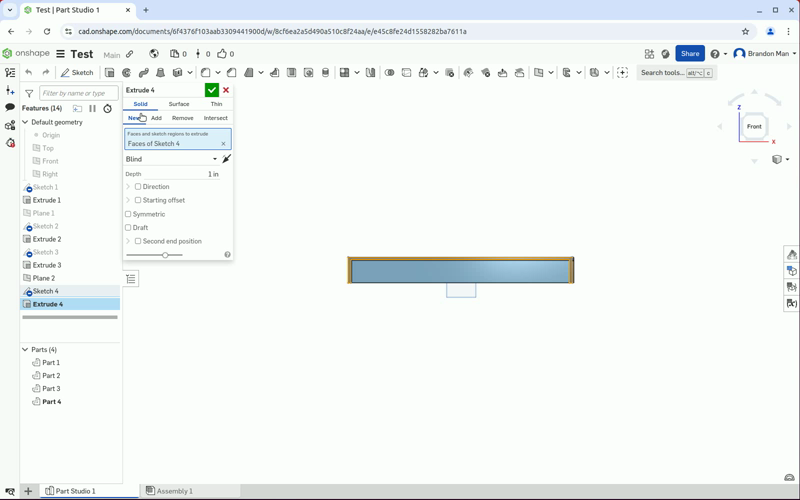
mouse_move(137, 120)
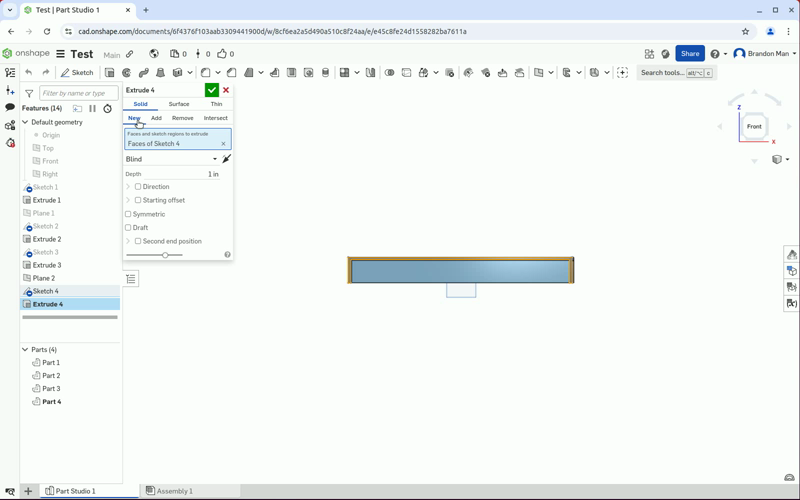
click(137, 120)
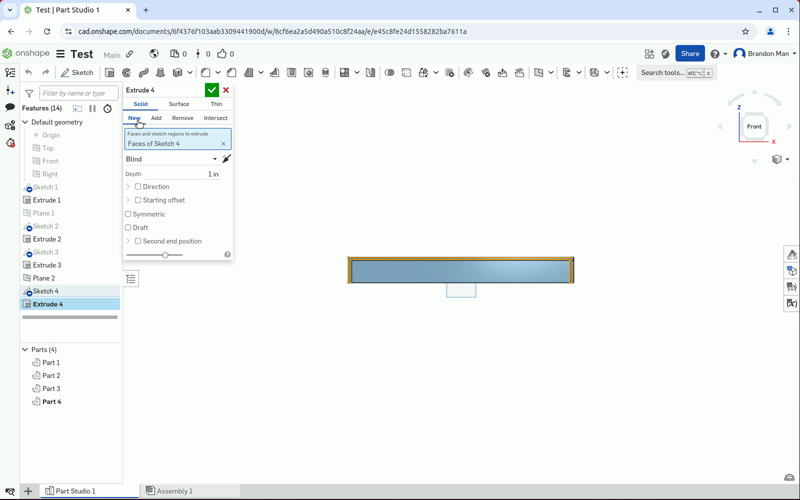
key(tab, 4)
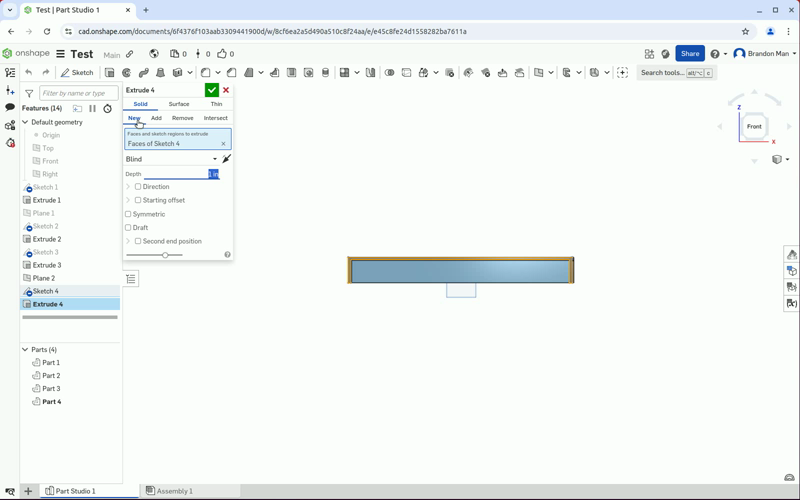
text(0.722)
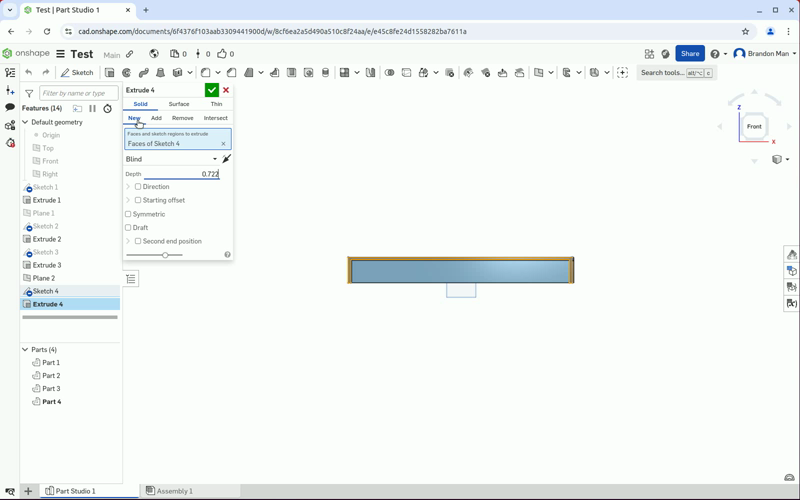
key(enter)
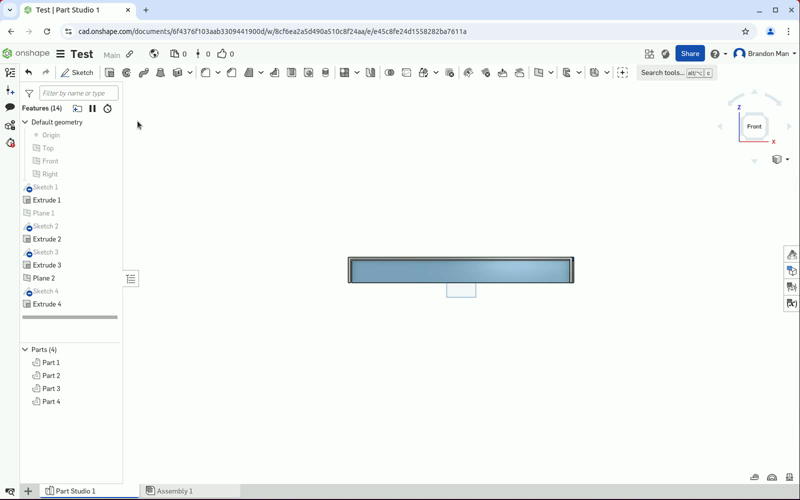
key(shift+h)
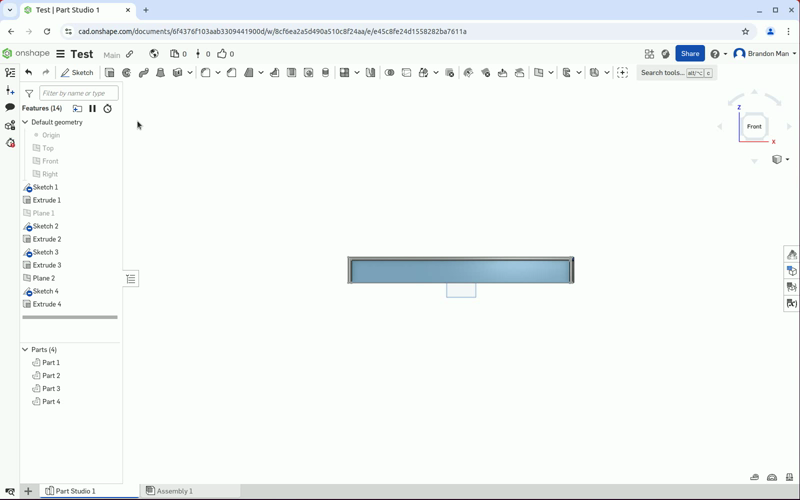
key(shift+h)
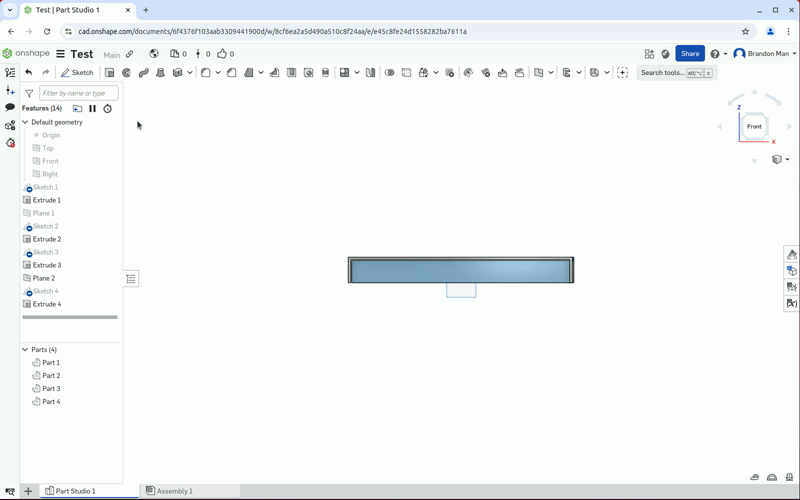
mouse_move(73, 189)
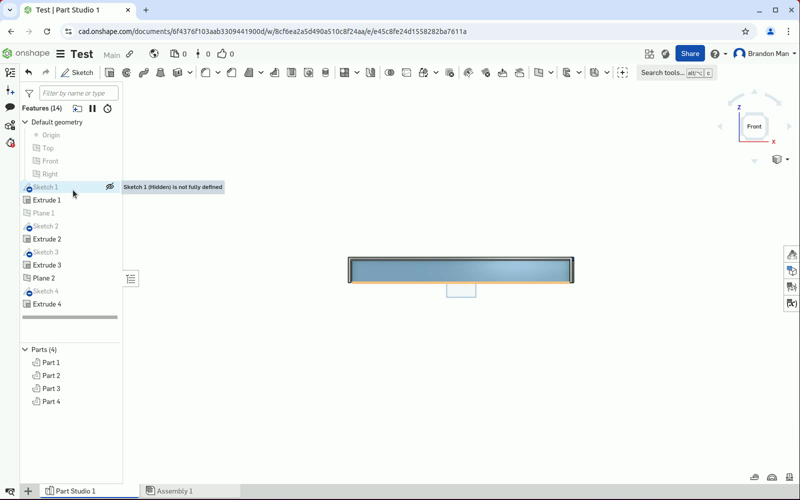
click(73, 189)
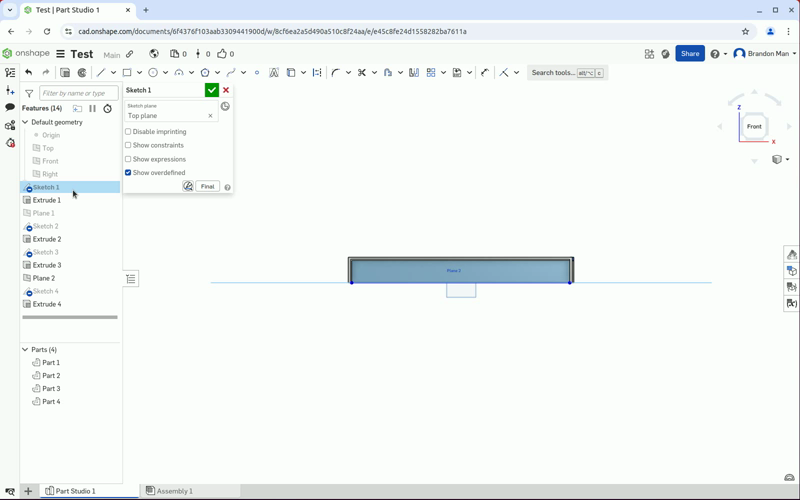
mouse_move(229, 92)
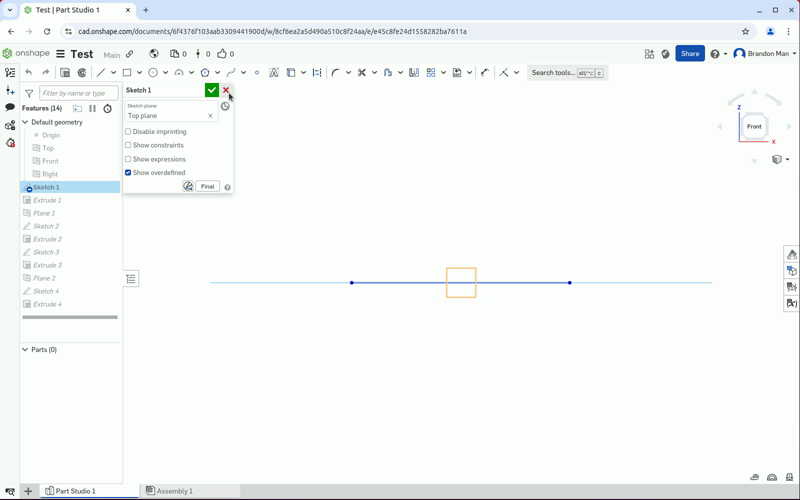
click(229, 92)
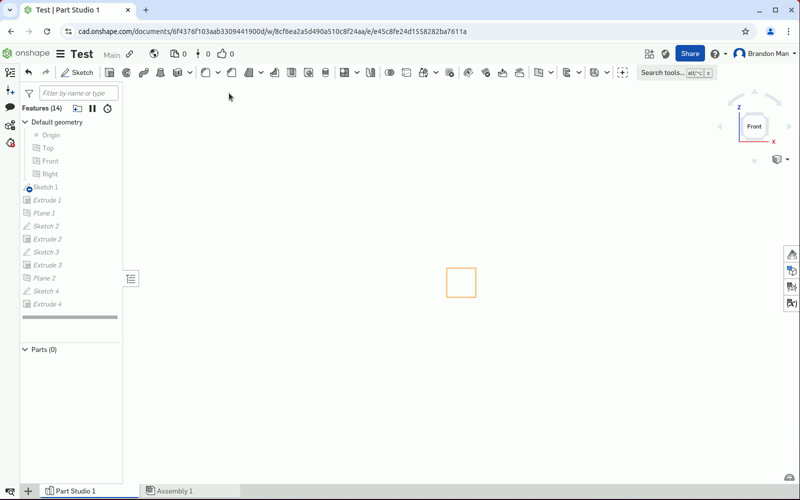
key(shift+s)
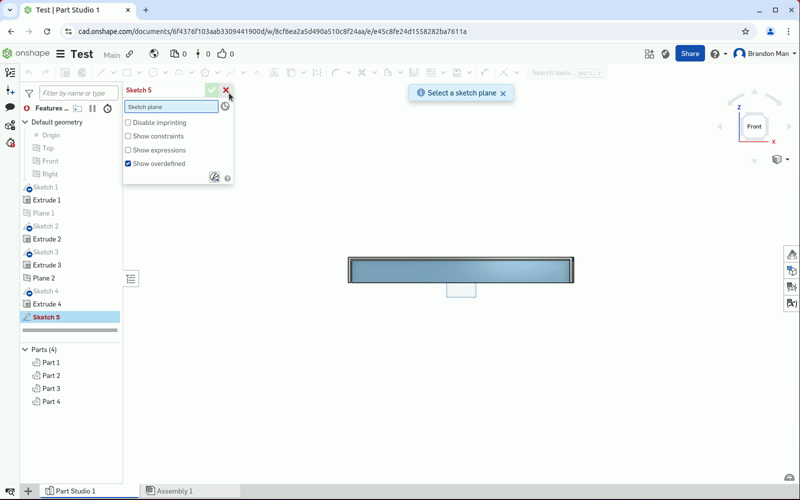
mouse_move(73, 280)
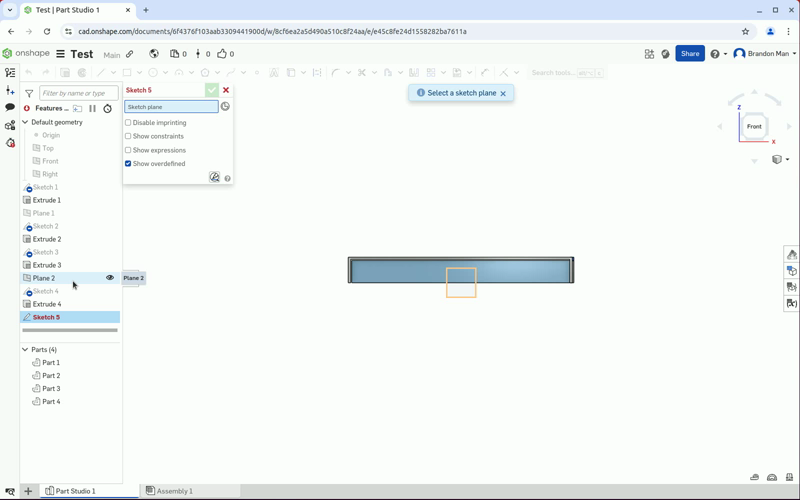
click(73, 280)
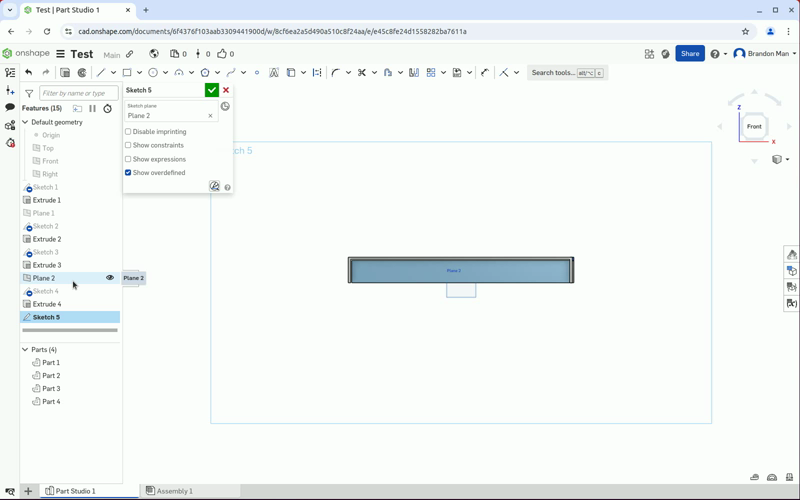
mouse_move(73, 352)
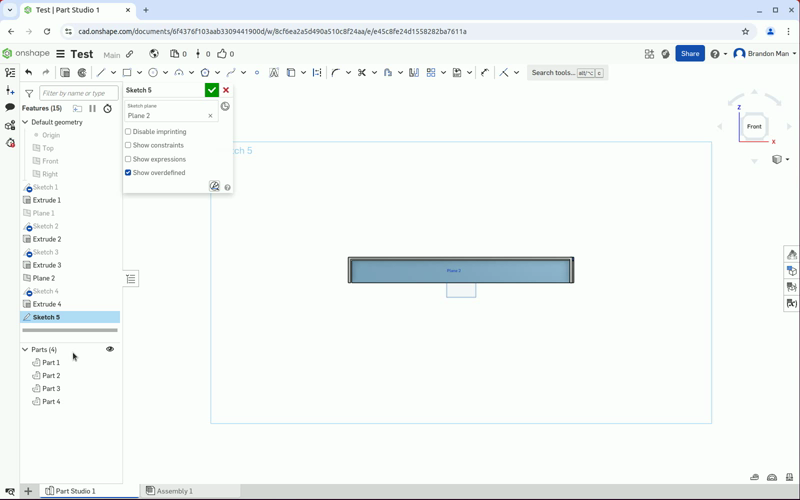
key(y)
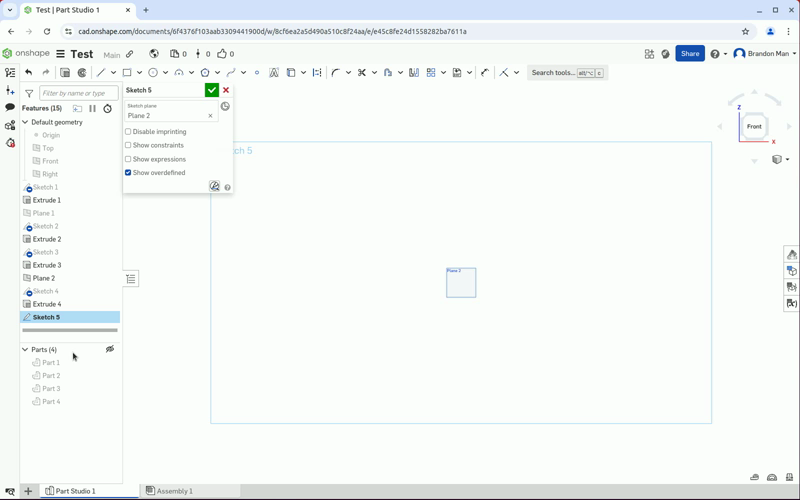
key(l)
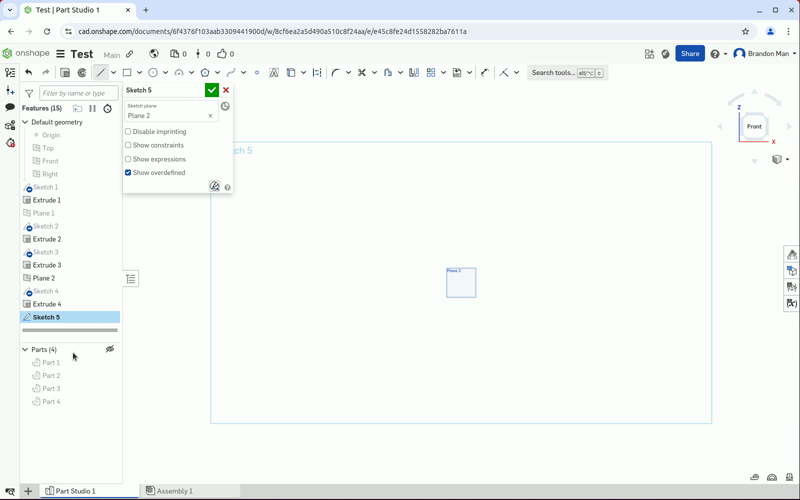
key_down(shift)
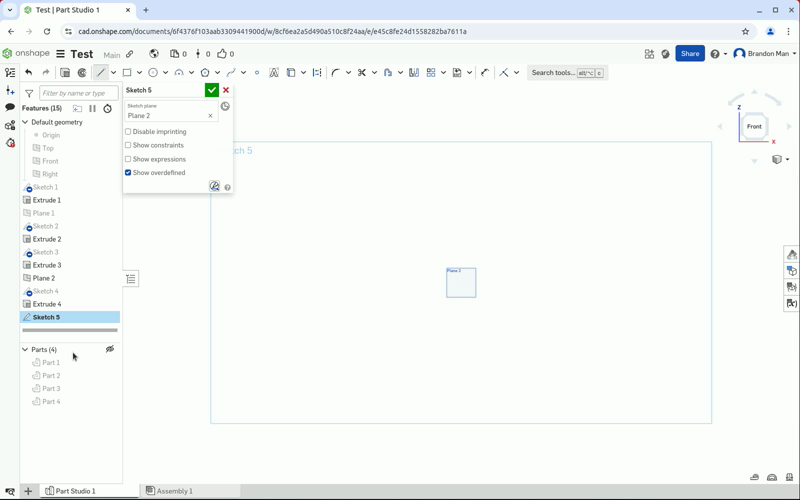
mouse_move(351, 282)
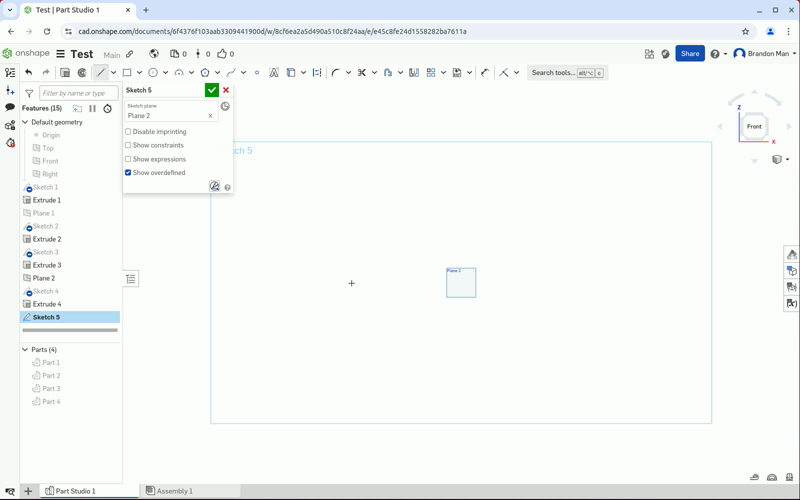
click(351, 282)
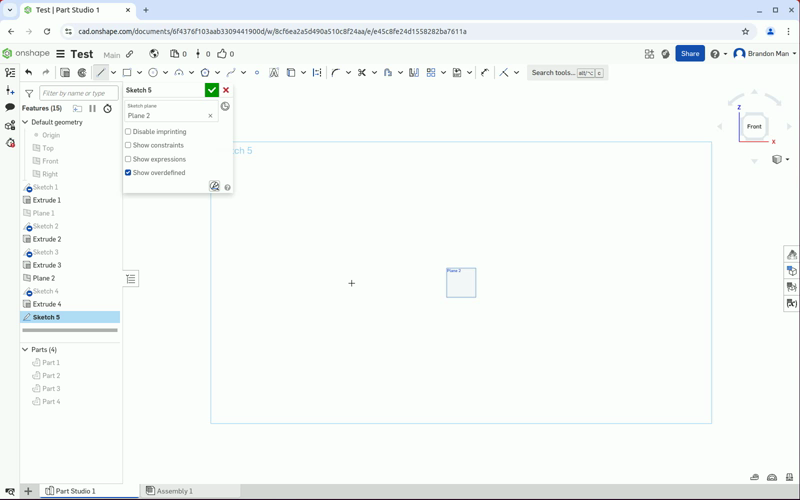
key_up(shift)
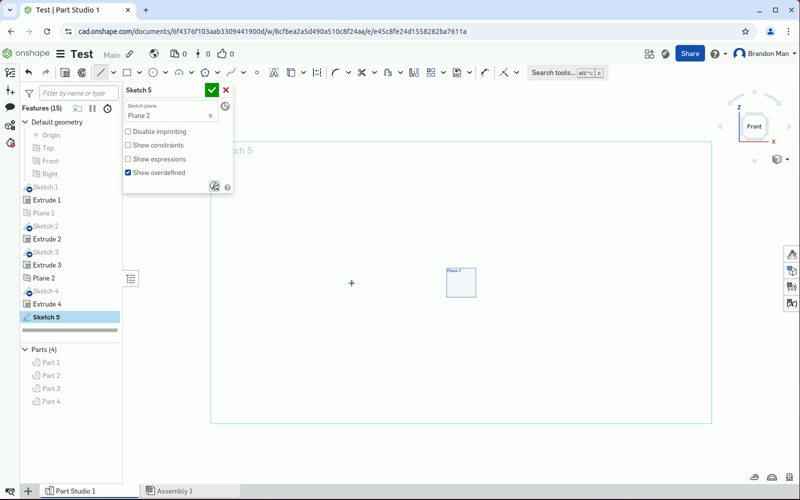
key_down(shift)
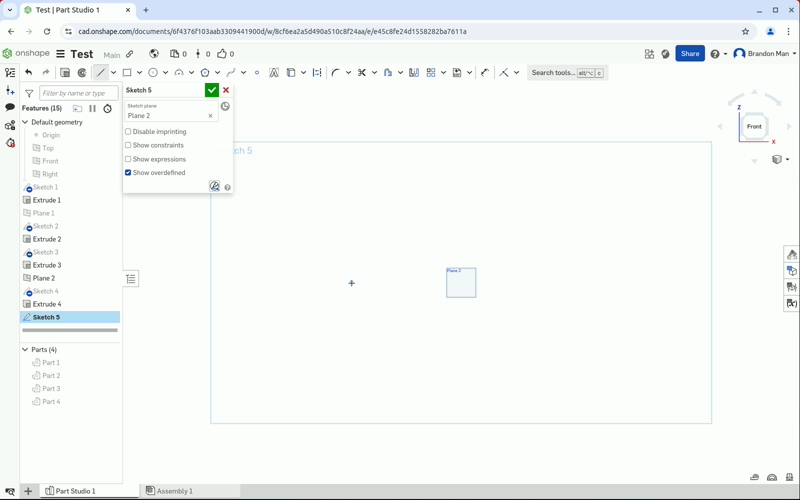
mouse_move(569, 282)
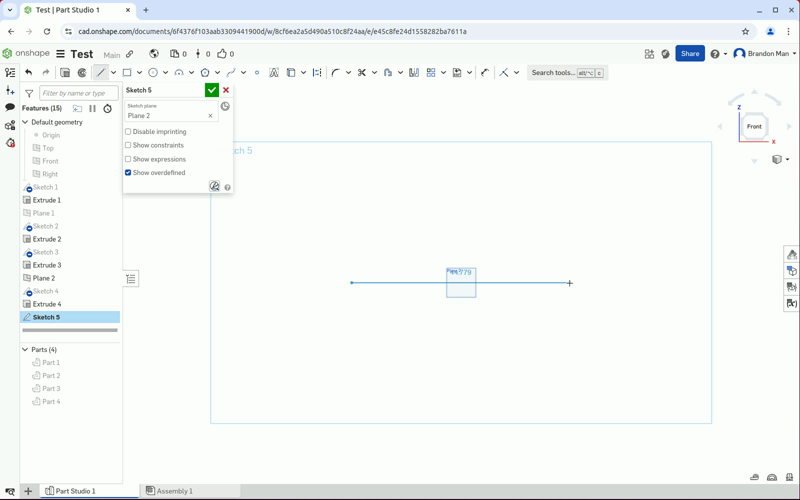
click(569, 282)
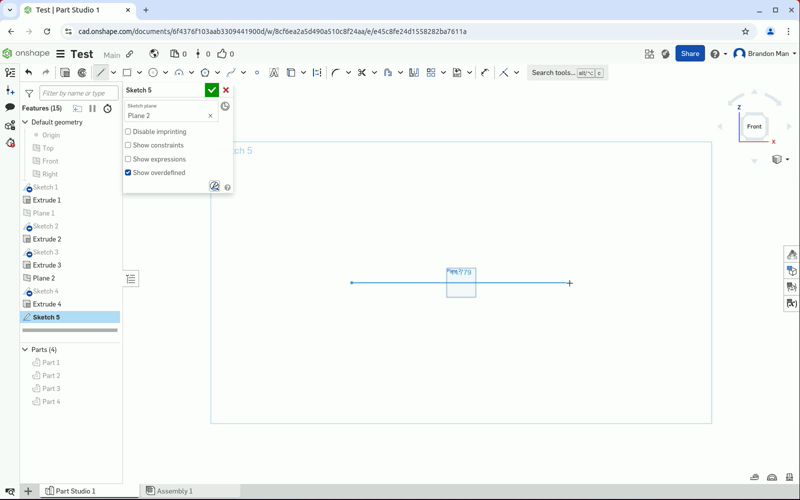
key_up(shift)
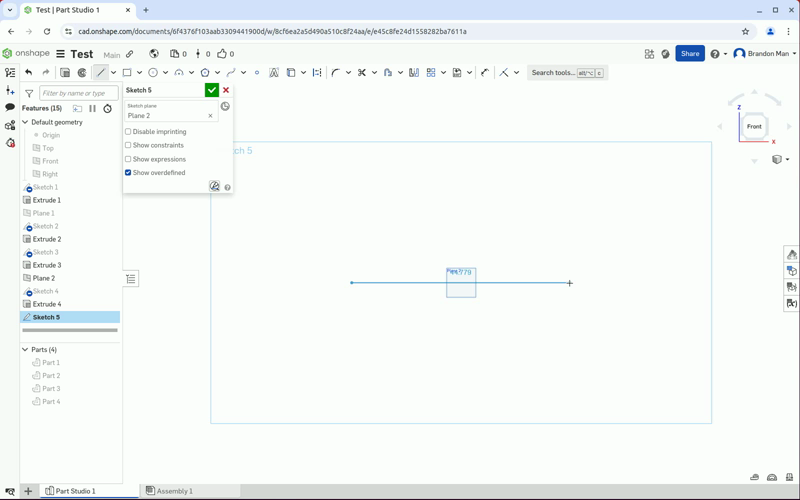
key_down(shift)
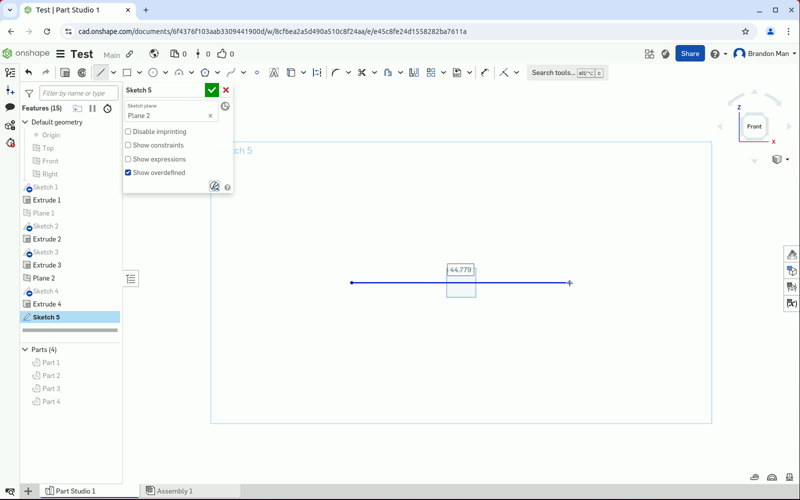
mouse_move(589, 282)
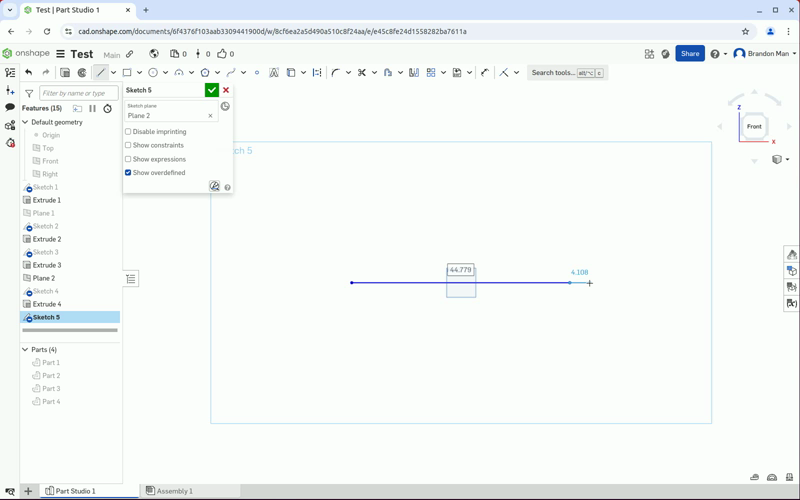
mouse_move(569, 260)
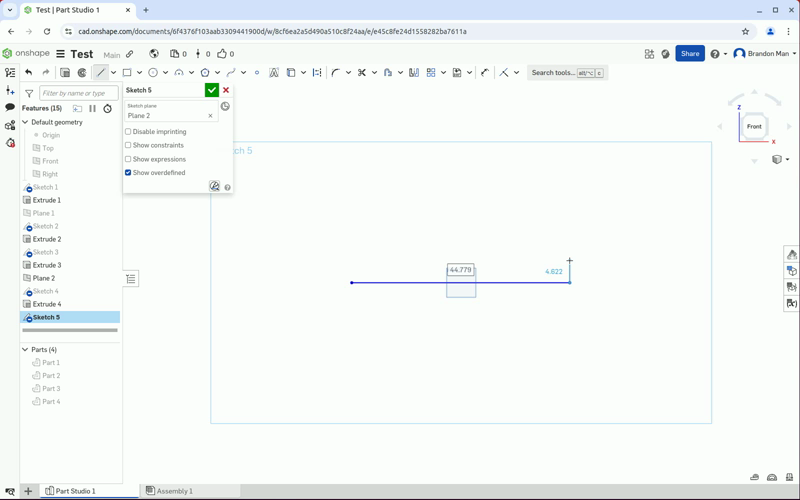
click(569, 260)
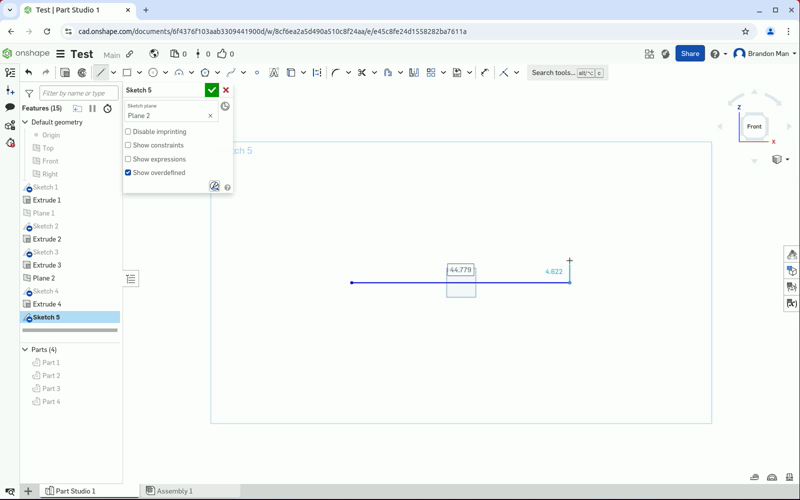
key_up(shift)
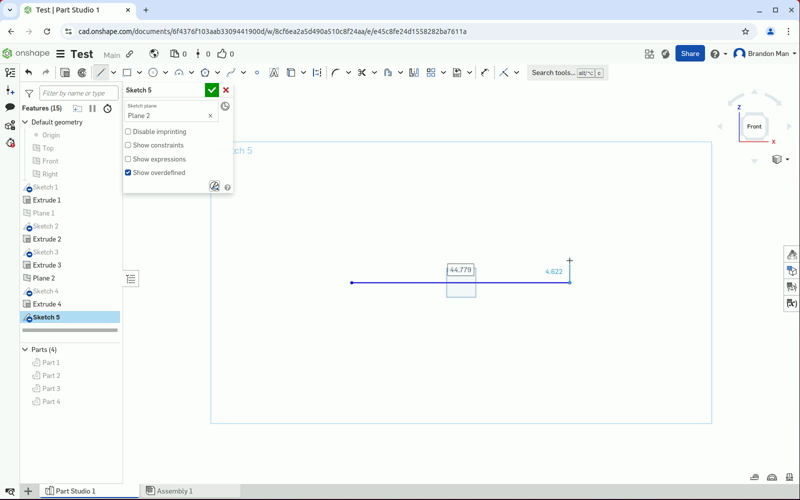
key_down(shift)
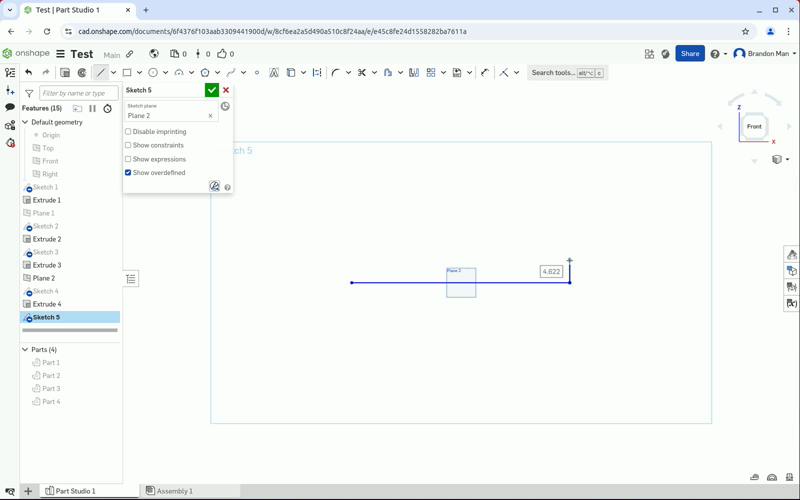
mouse_move(351, 260)
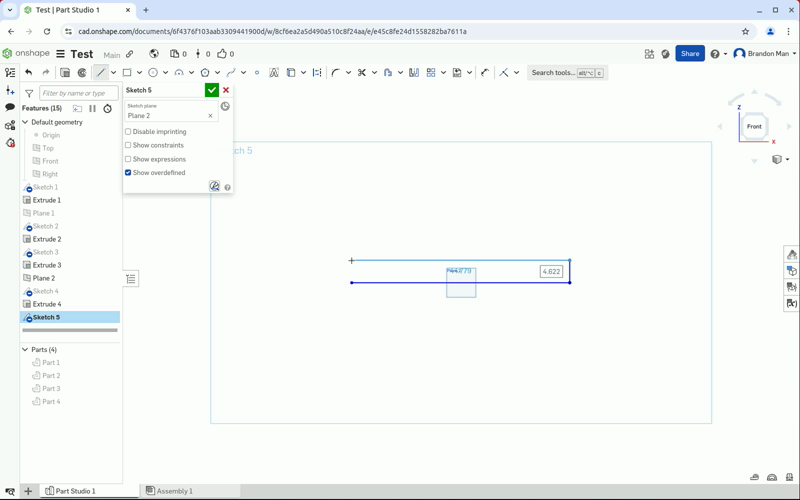
click(351, 260)
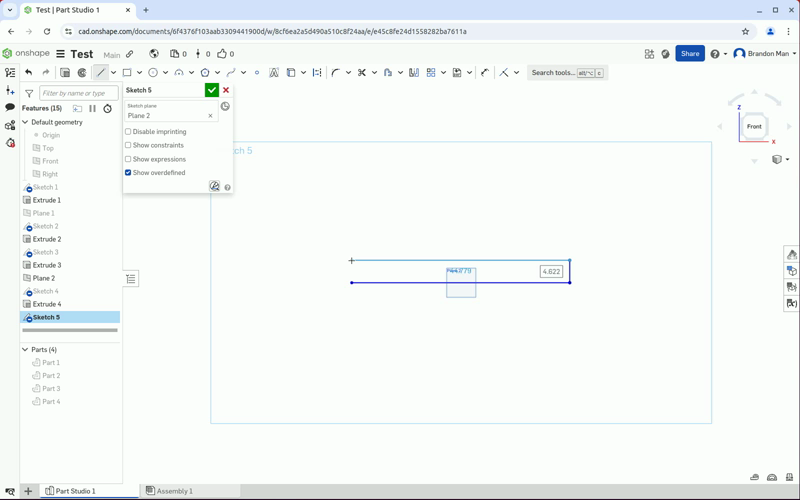
key_up(shift)
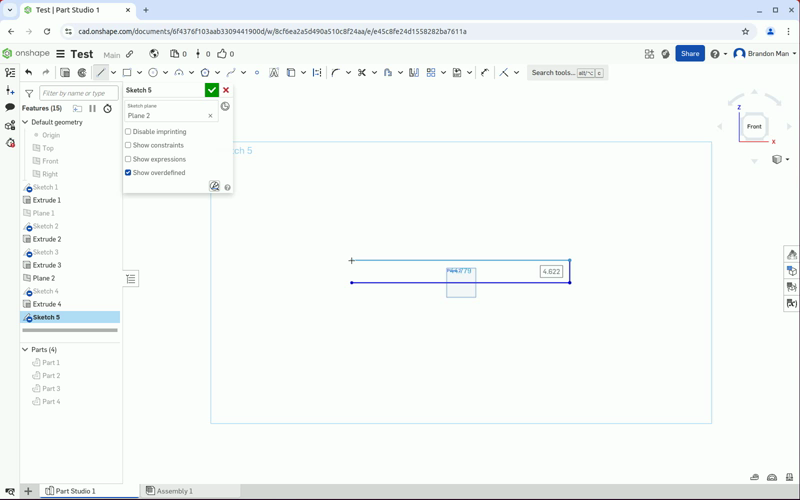
mouse_move(381, 260)
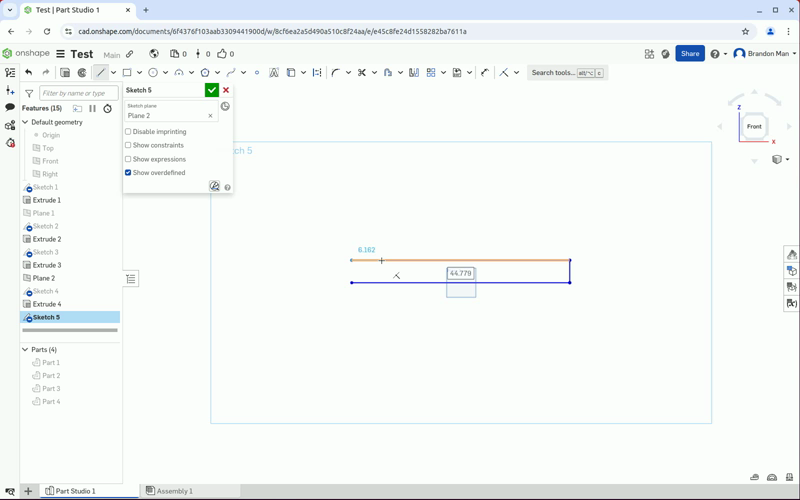
key_down(shift)
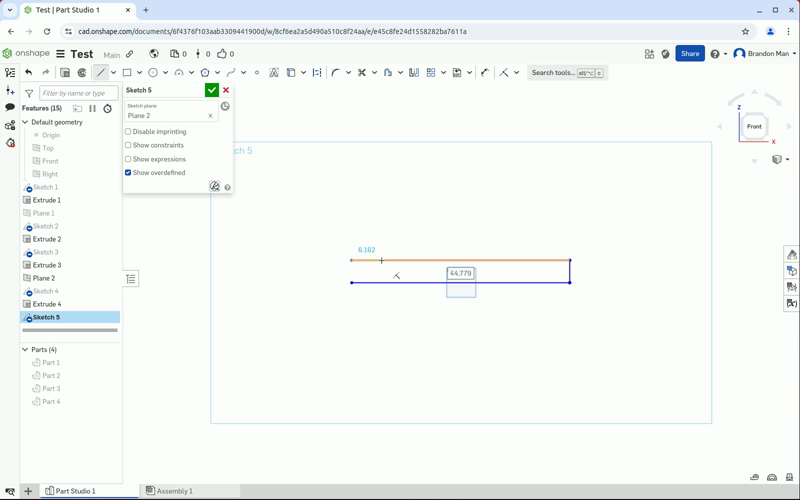
mouse_move(351, 282)
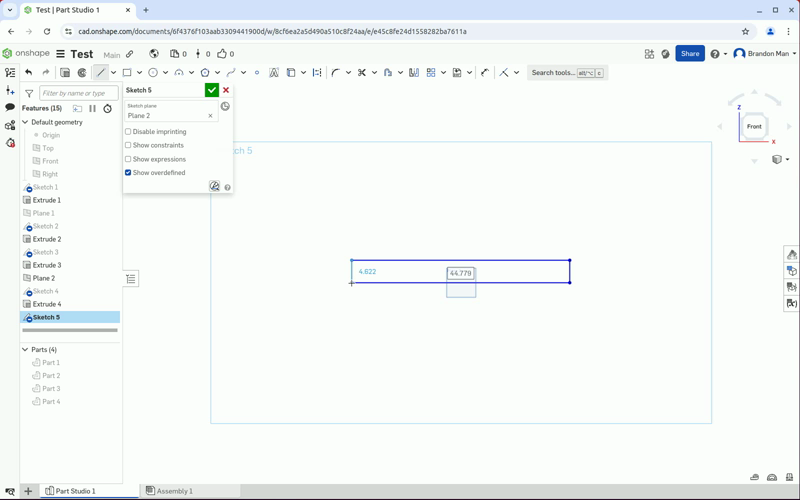
key_up(shift)
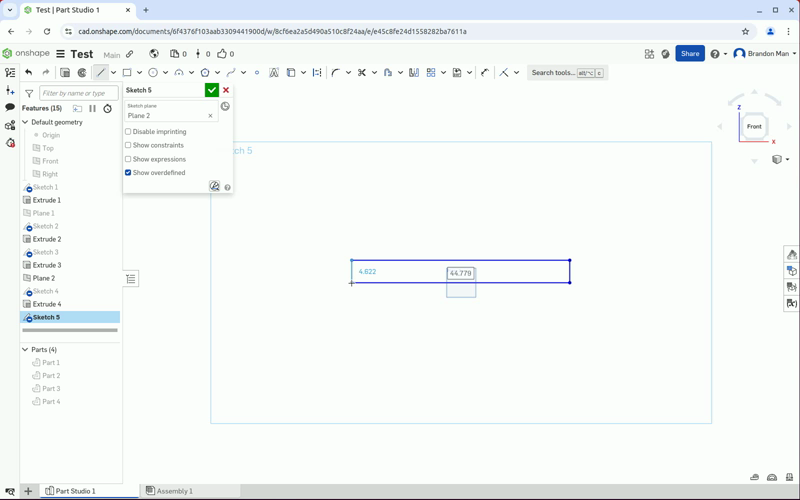
click(351, 282)
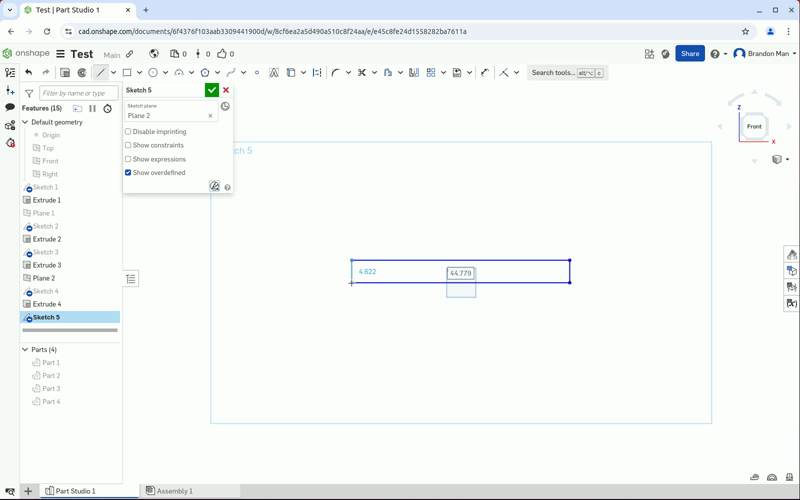
key(esc)
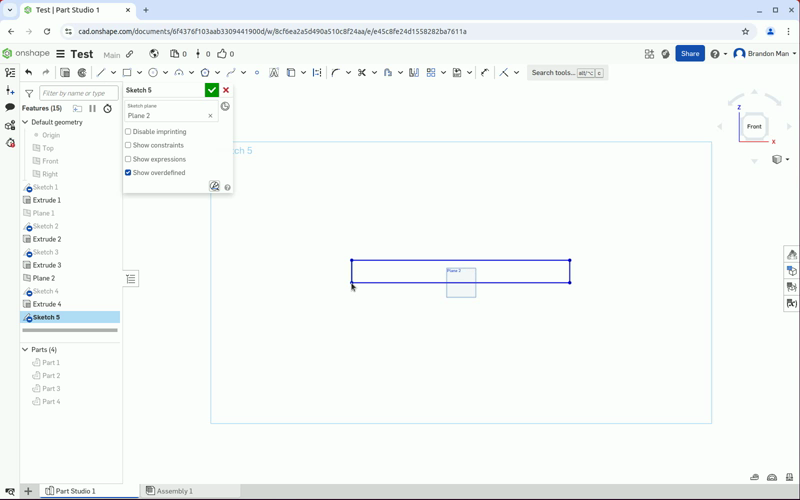
mouse_move(550, 272)
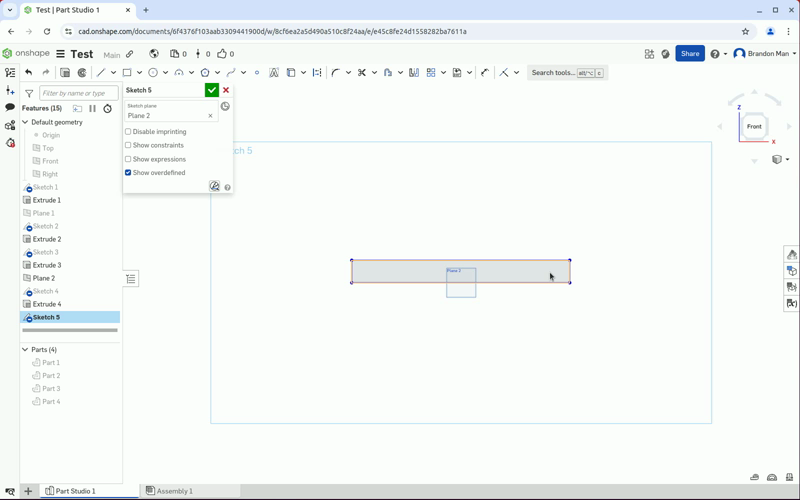
click(550, 272)
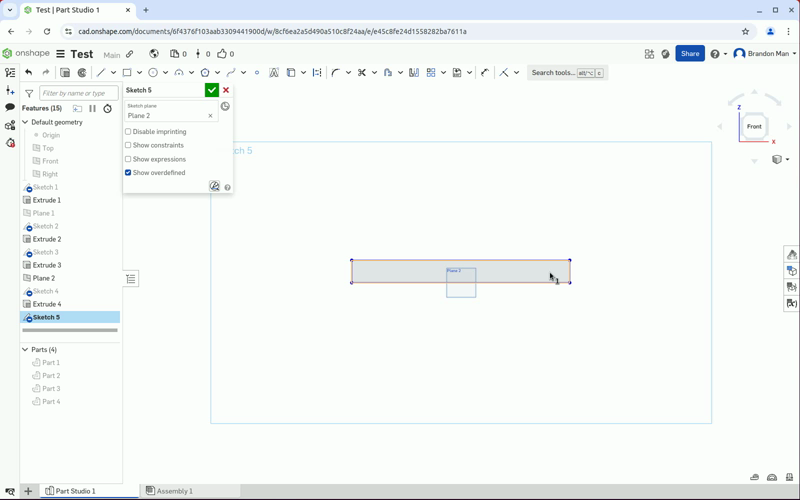
mouse_move(73, 352)
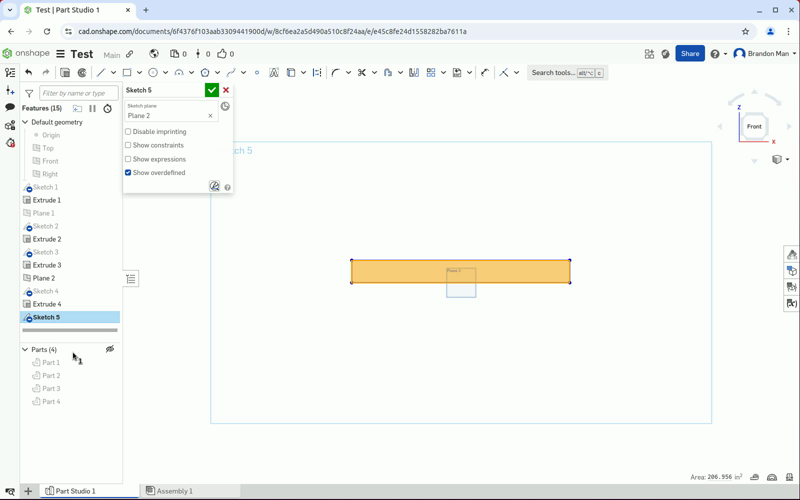
key(shift+y)
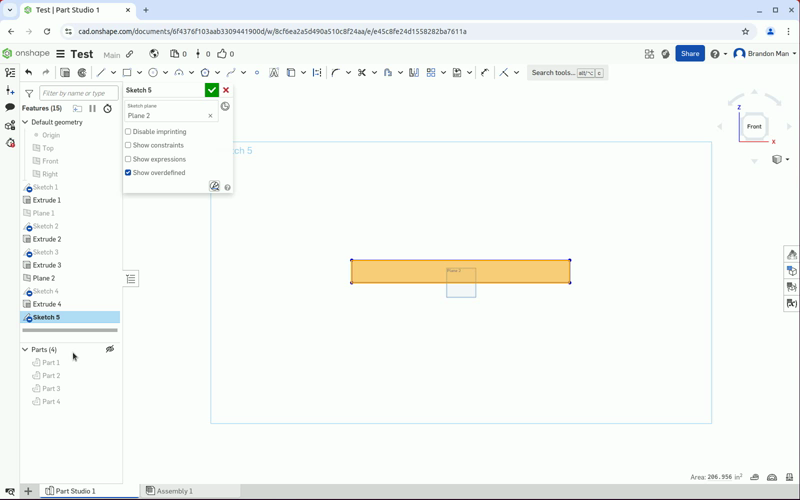
key(shift+e)
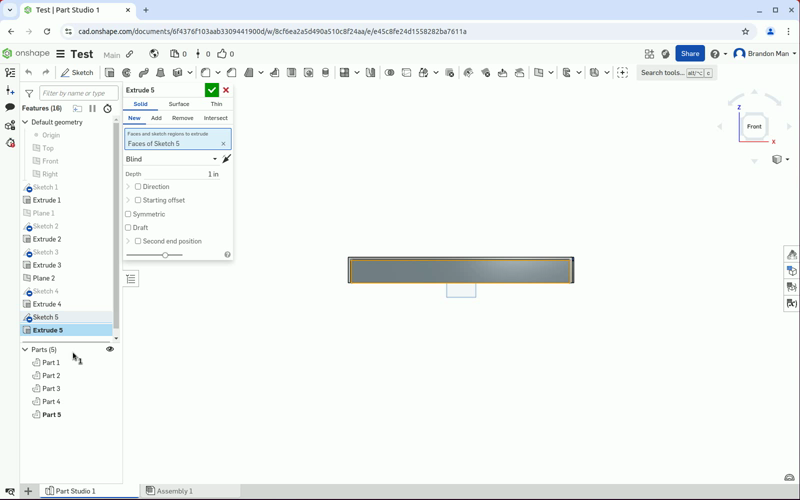
mouse_move(143, 106)
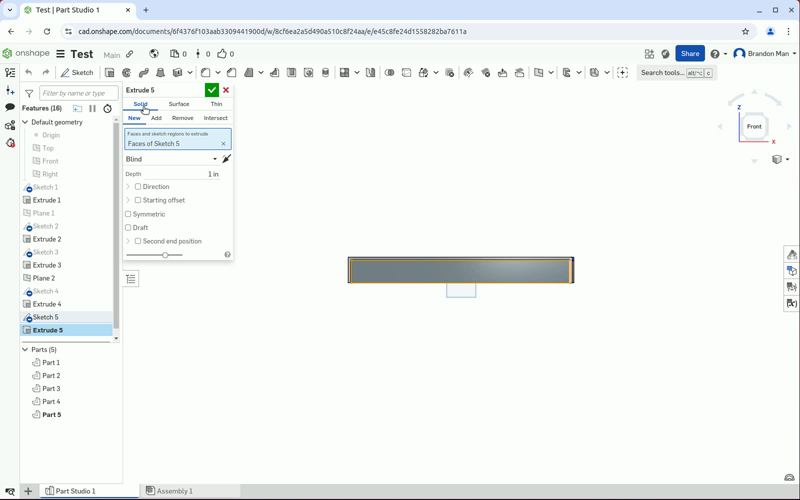
click(143, 106)
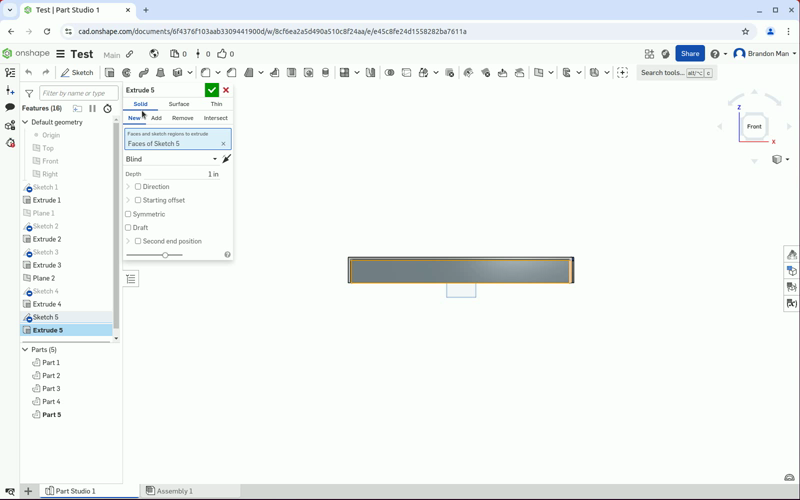
mouse_move(137, 120)
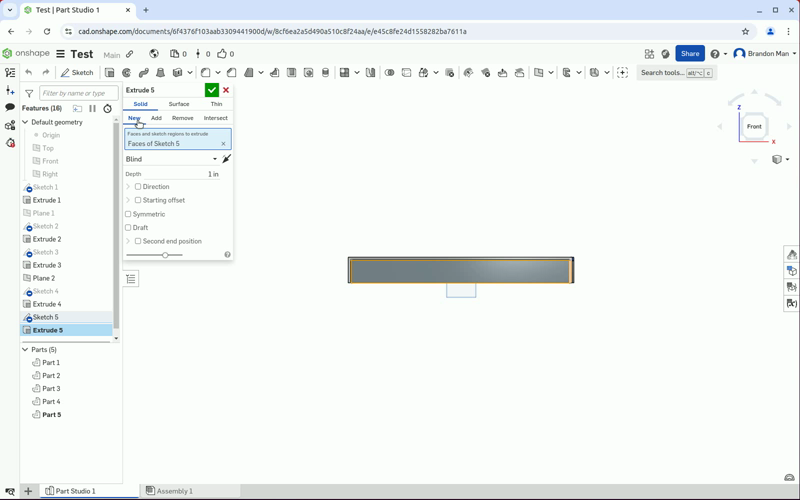
click(137, 120)
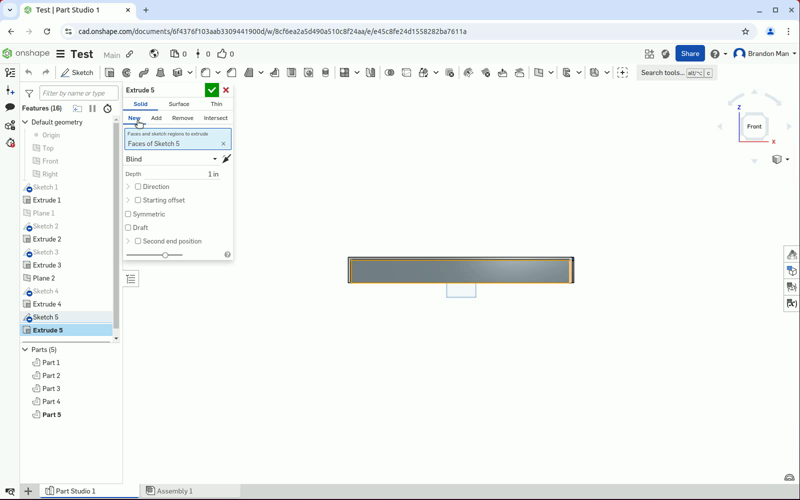
key(tab, 4)
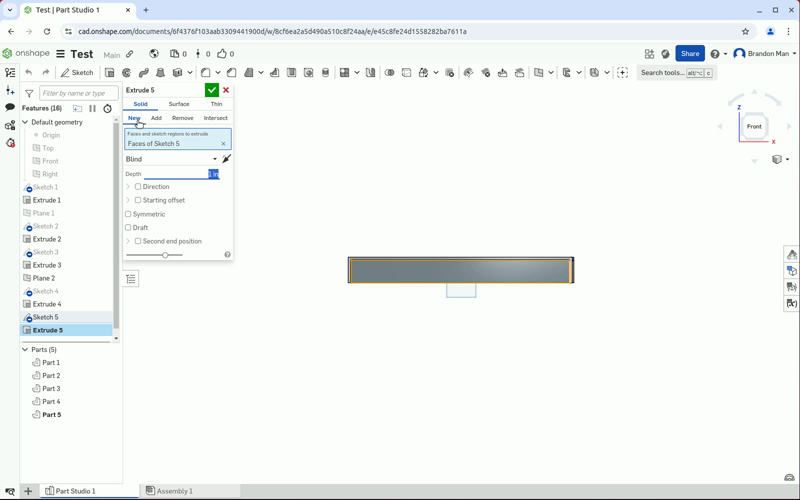
text(0.722)
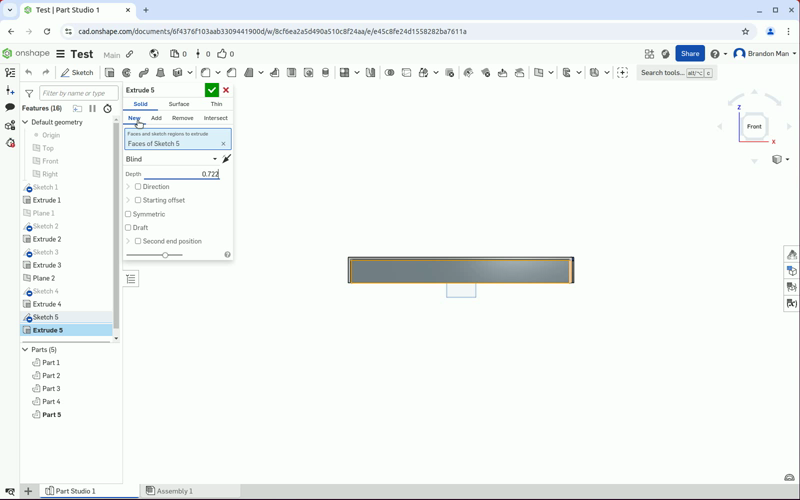
key(enter)
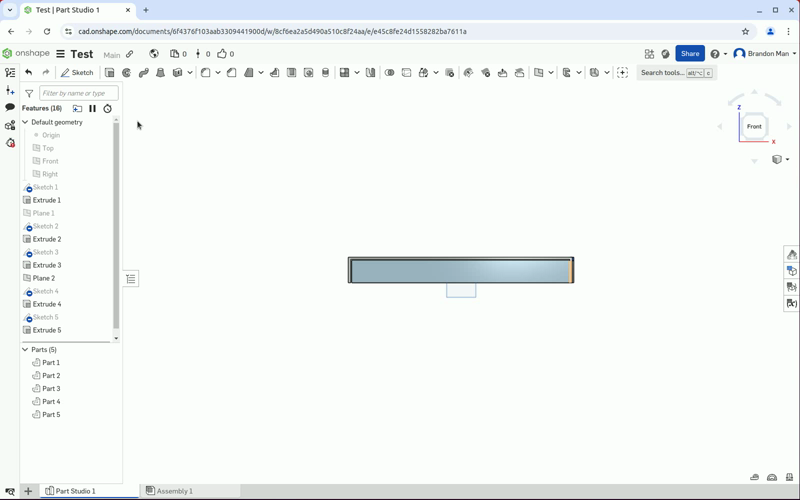
key(shift+h)
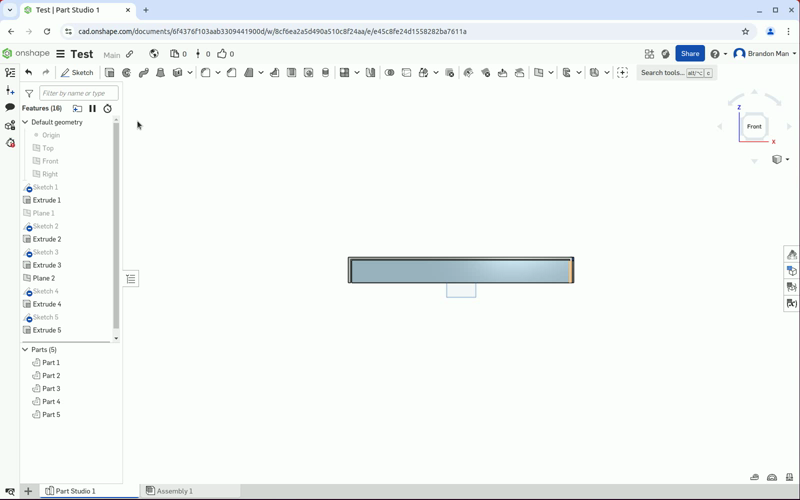
key(shift+h)
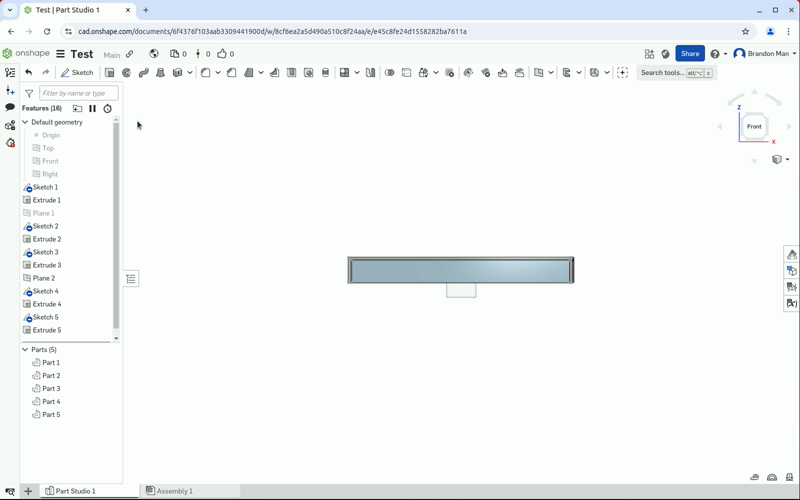
key(shift+7)
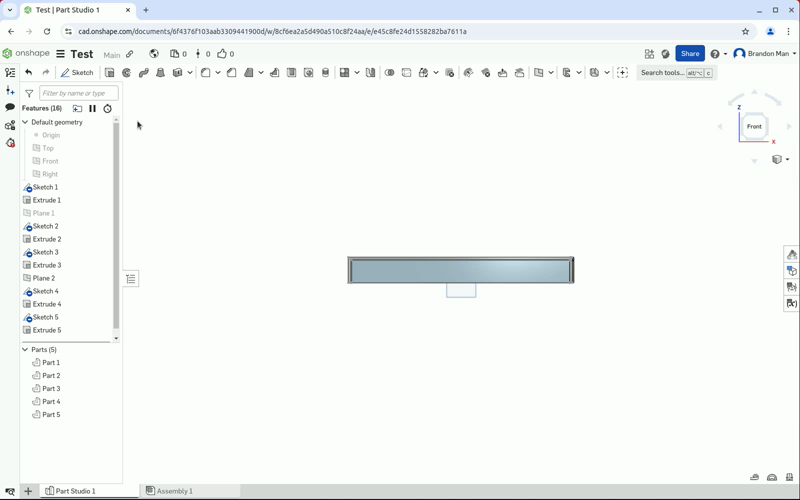
key(left, 2)
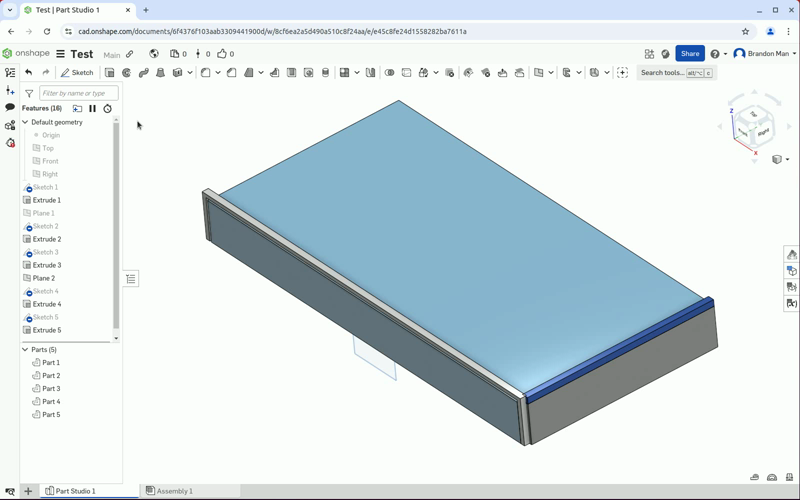
key(down, 2)
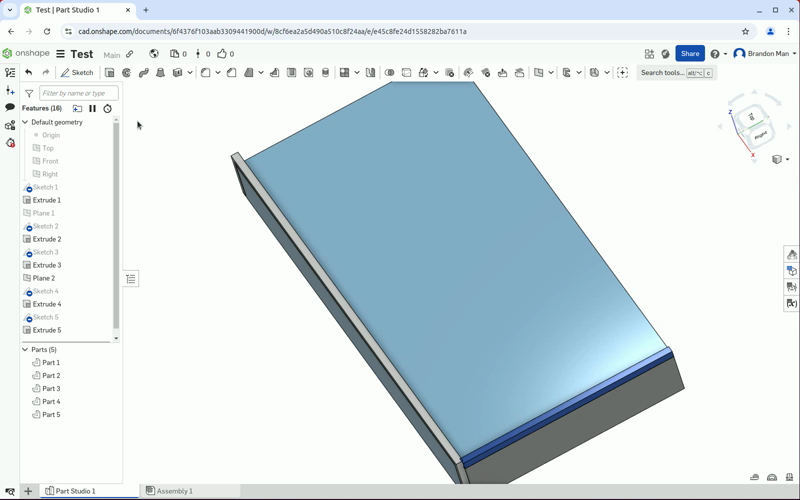
key(up, 2)
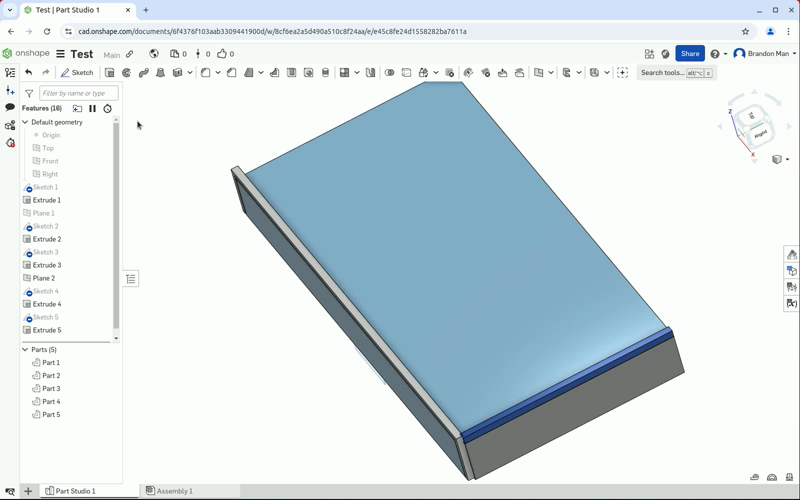
key(right, 2)
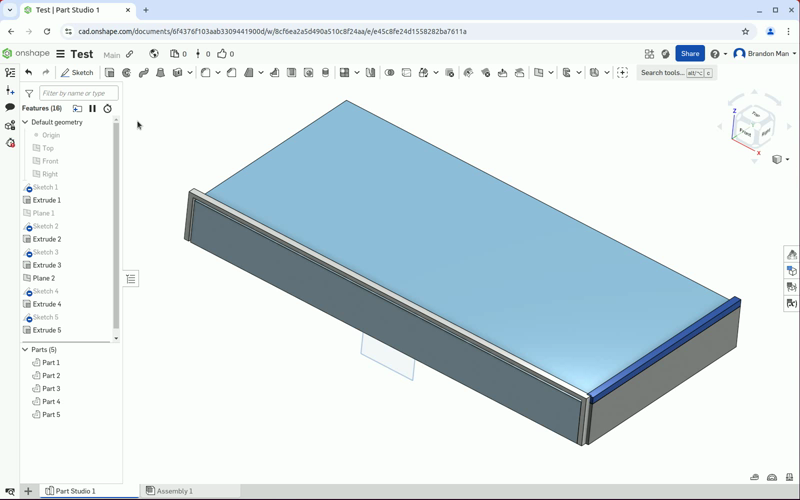
mouse_move(69, 189)
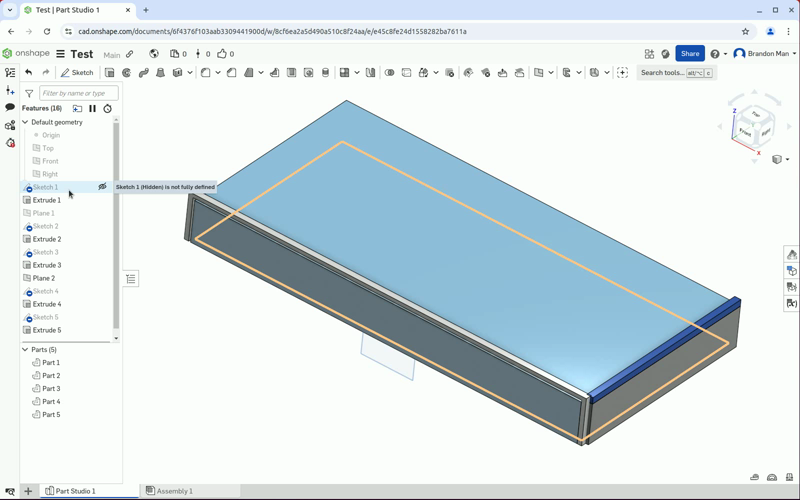
click(69, 189)